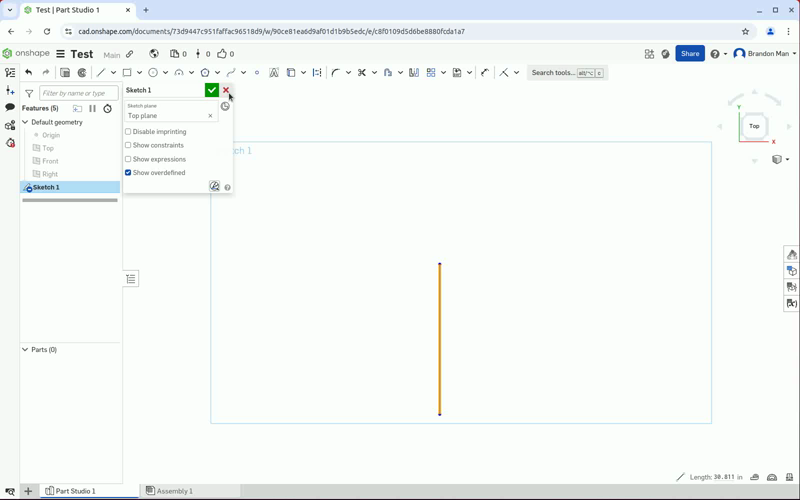
key(shift+h)
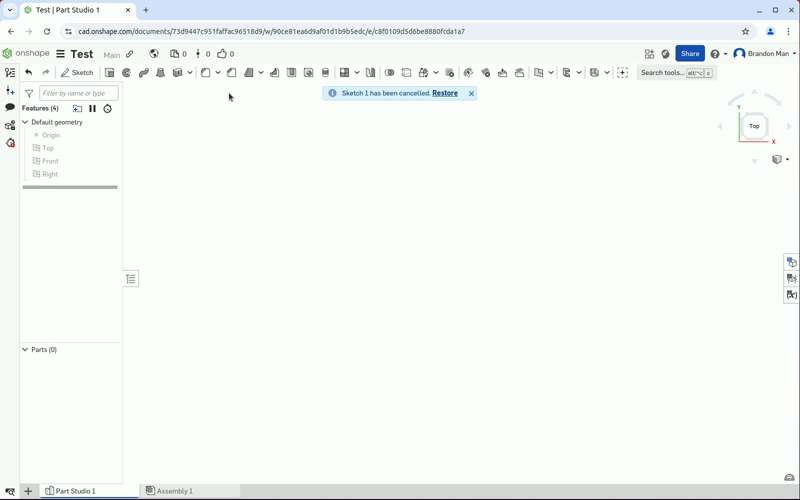
mouse_move(73, 352)
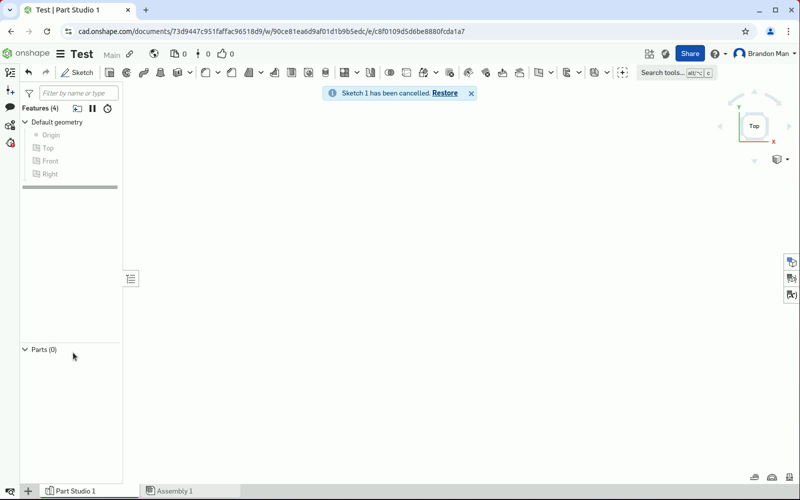
key(y)
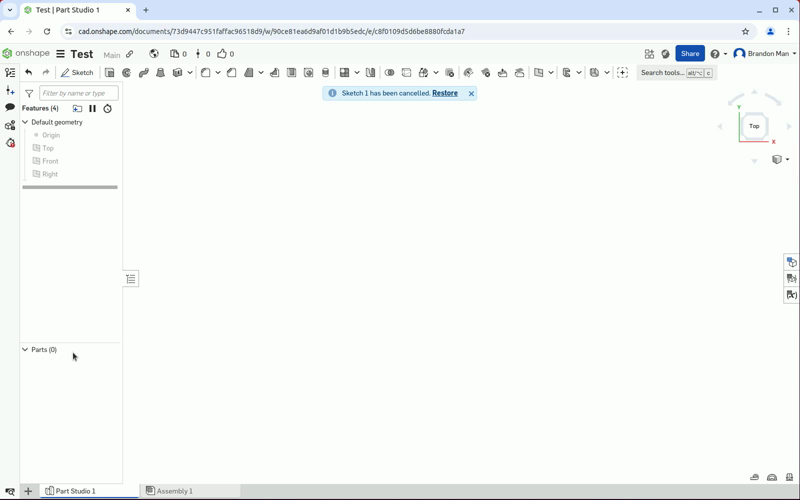
key(shift+p)
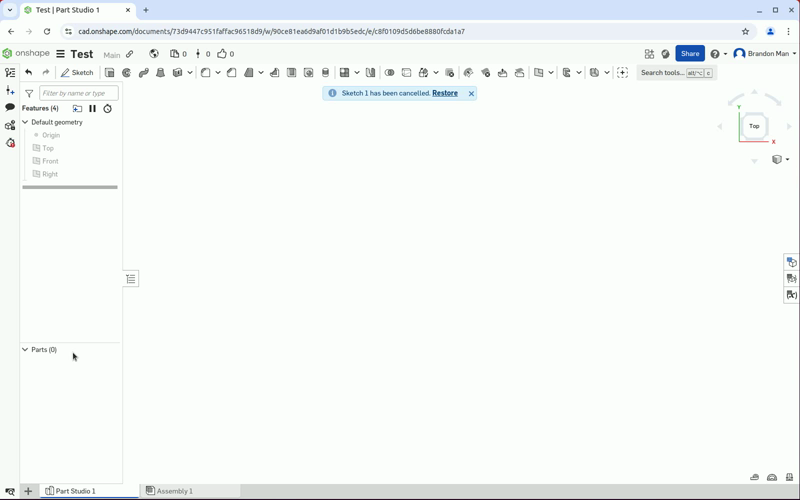
key(space)
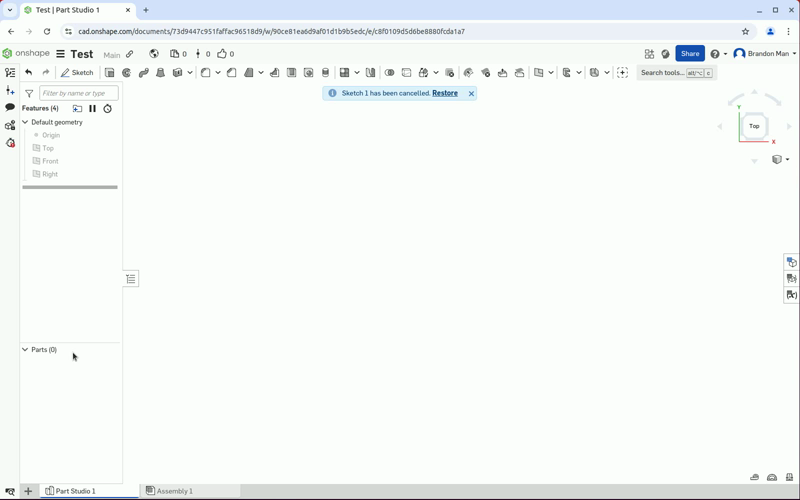
key_down(shift)
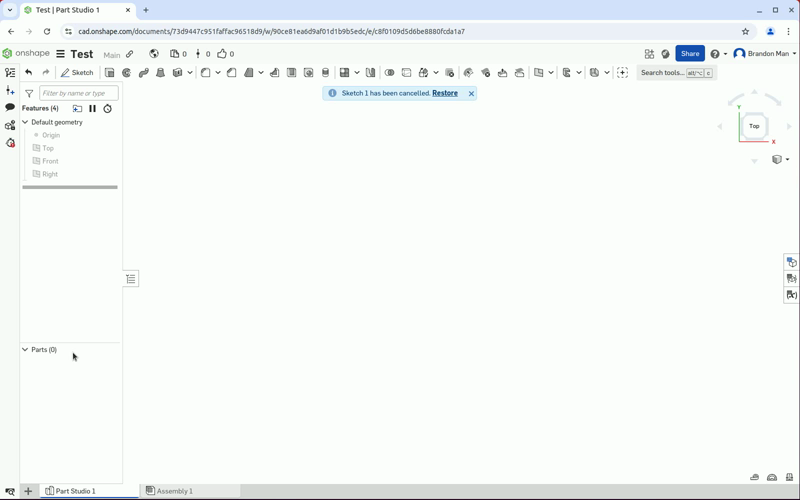
key(up)
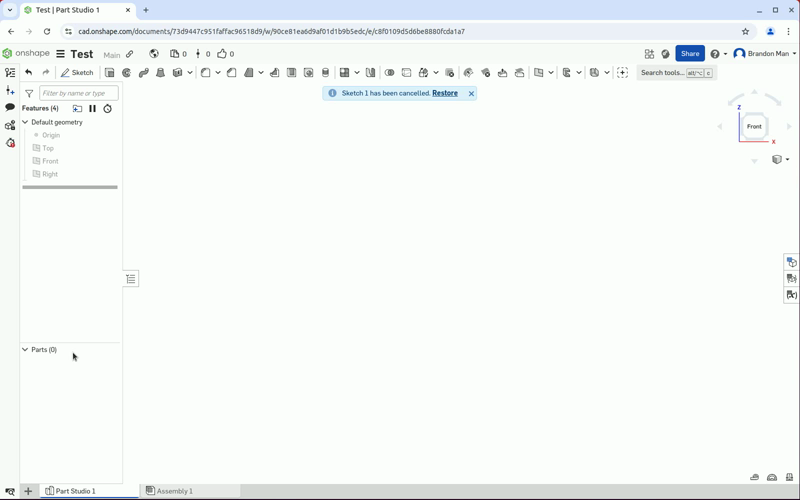
key_up(shift)
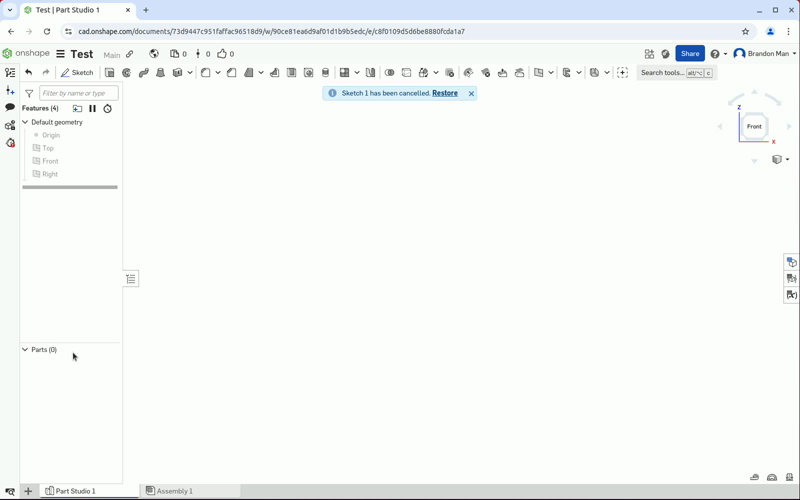
mouse_move(73, 352)
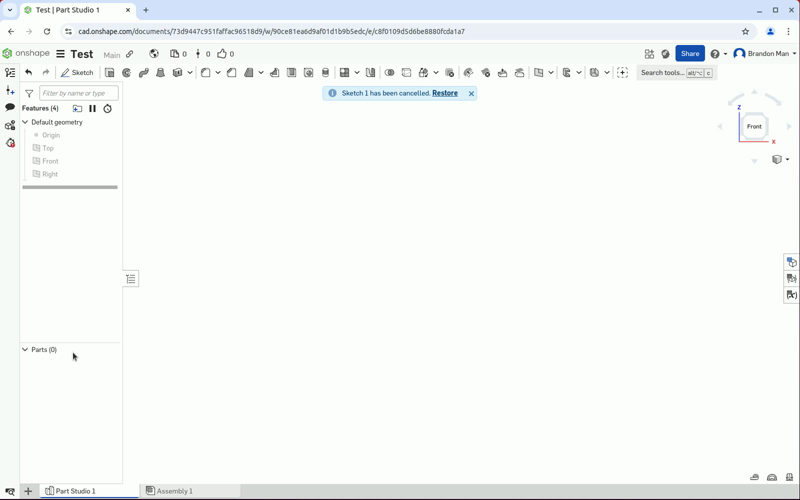
key(shift+y)
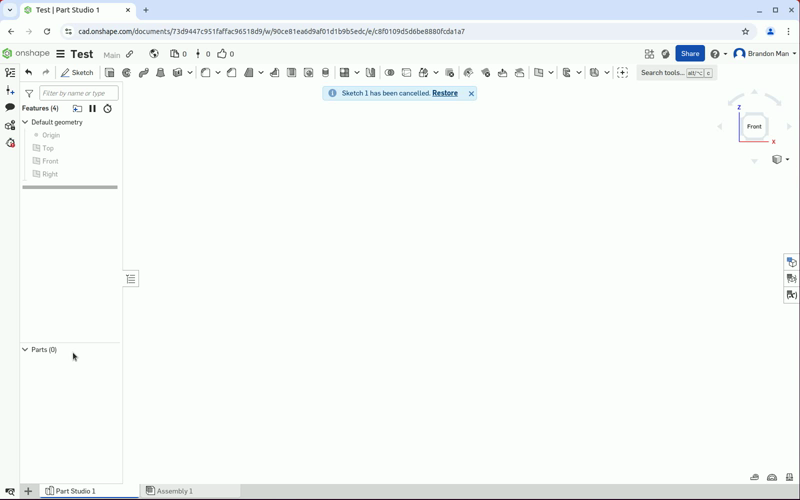
key(shift+s)
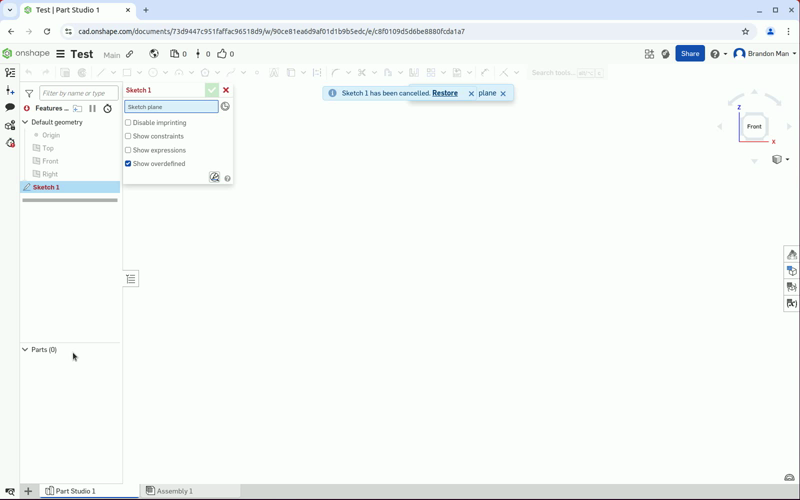
mouse_move(73, 163)
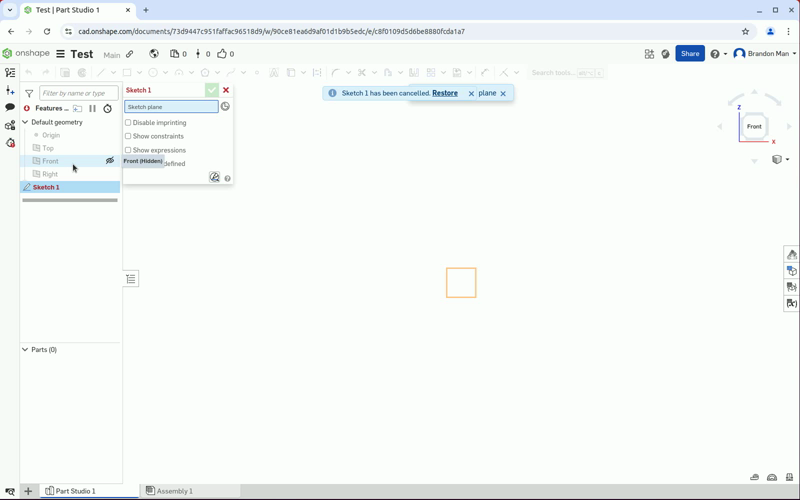
click(73, 163)
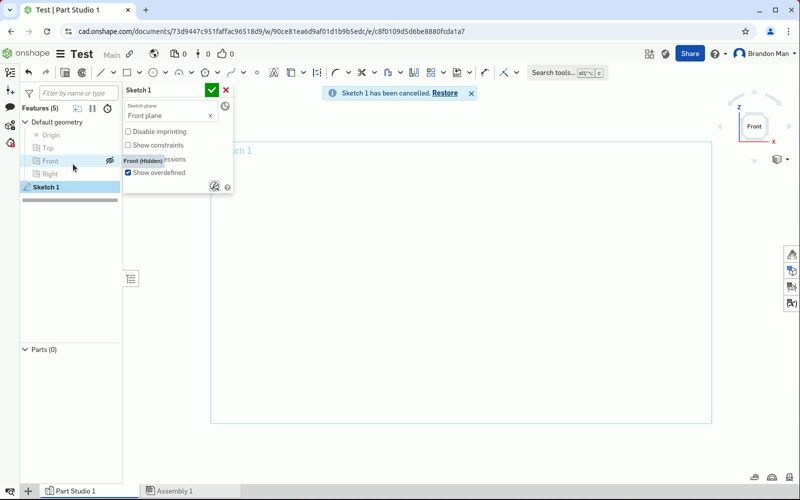
mouse_move(73, 352)
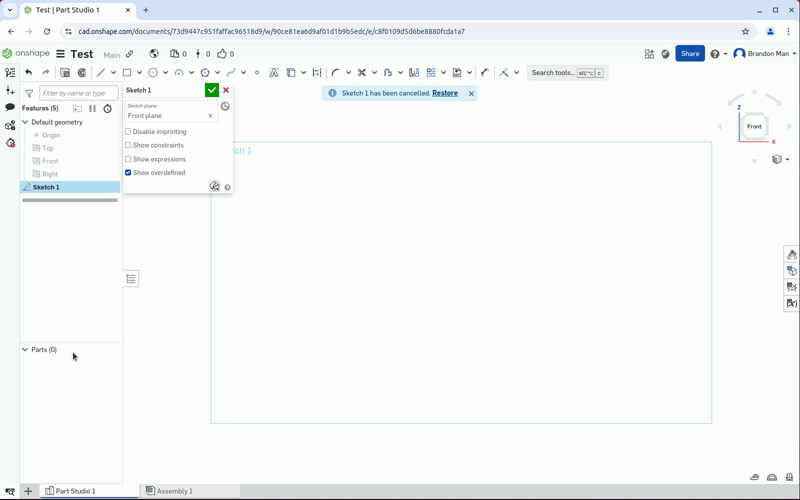
key(y)
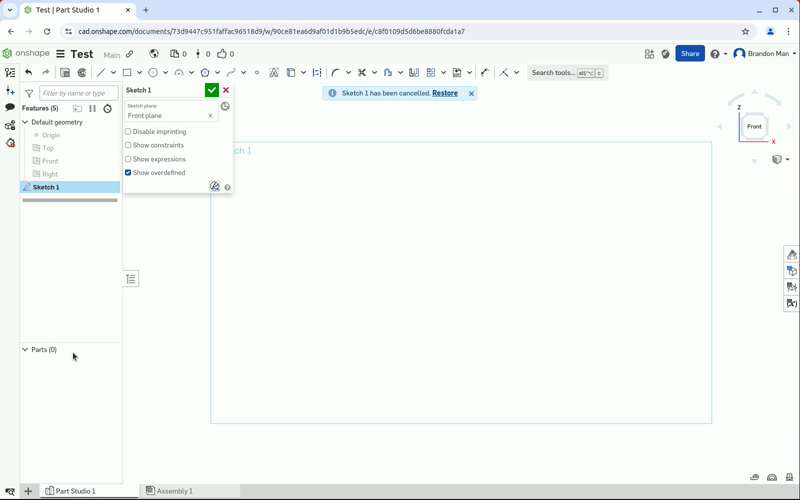
key(l)
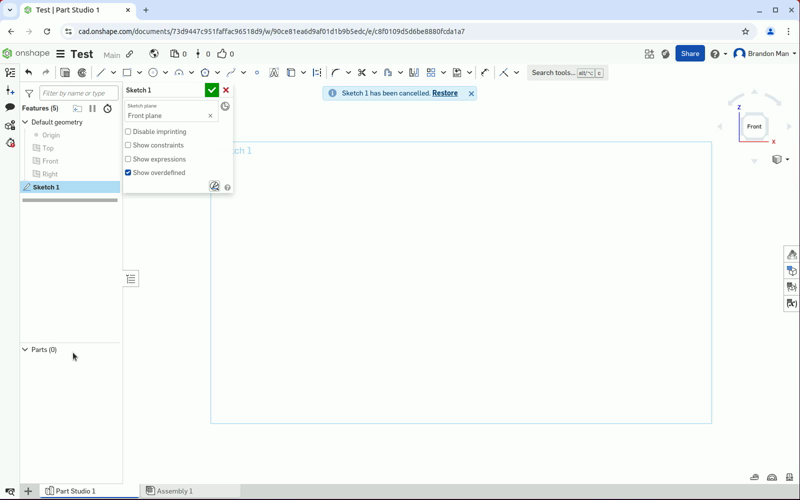
key_down(shift)
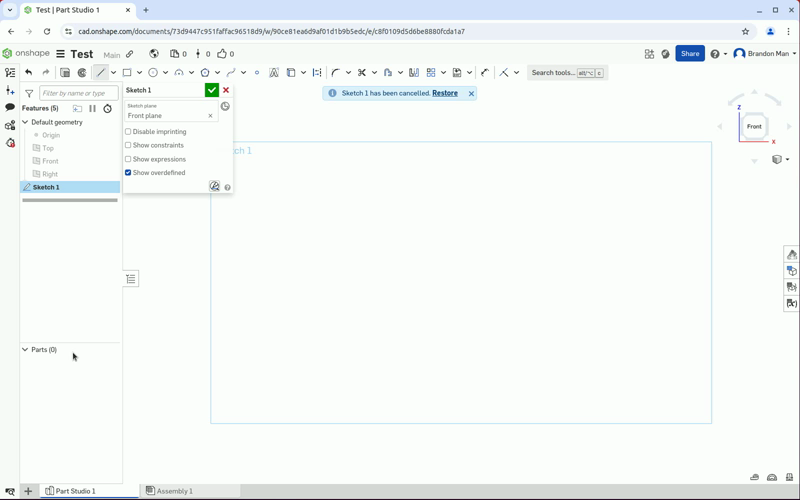
mouse_move(463, 326)
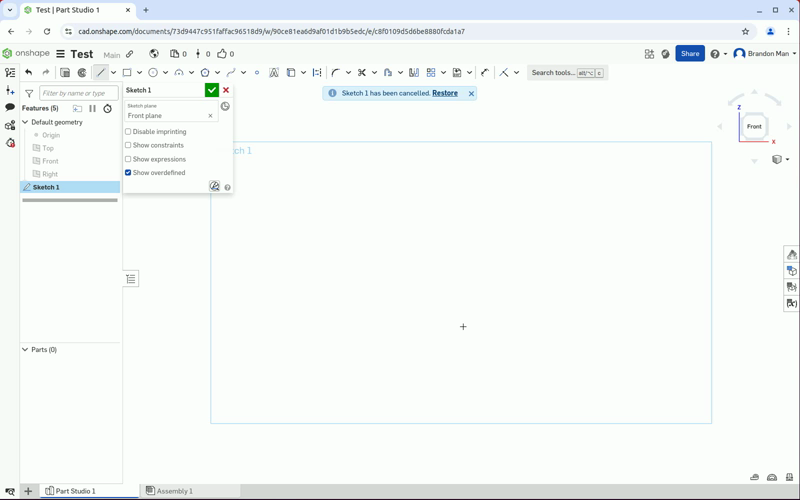
click(463, 326)
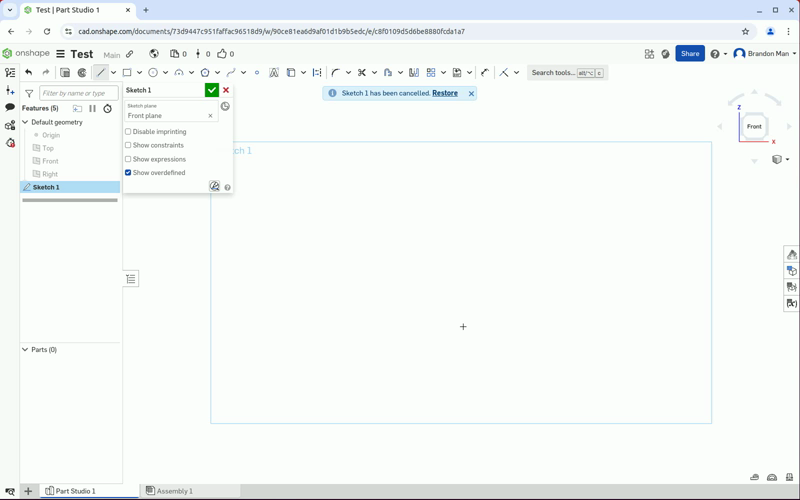
key_up(shift)
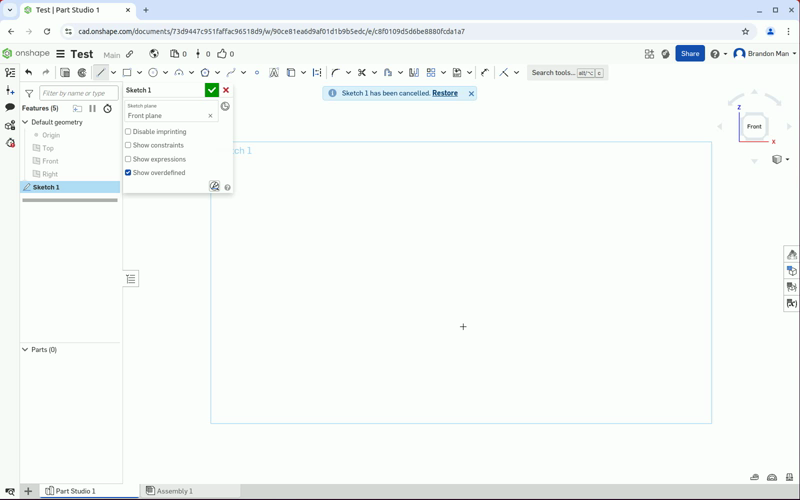
key_down(shift)
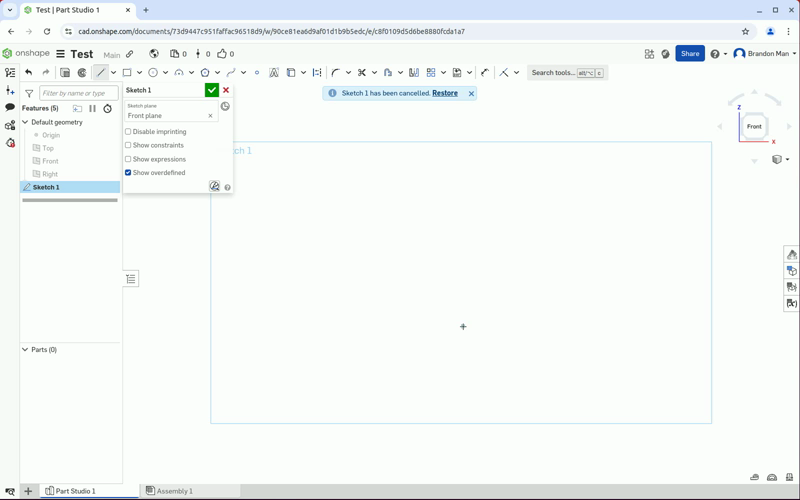
mouse_move(493, 326)
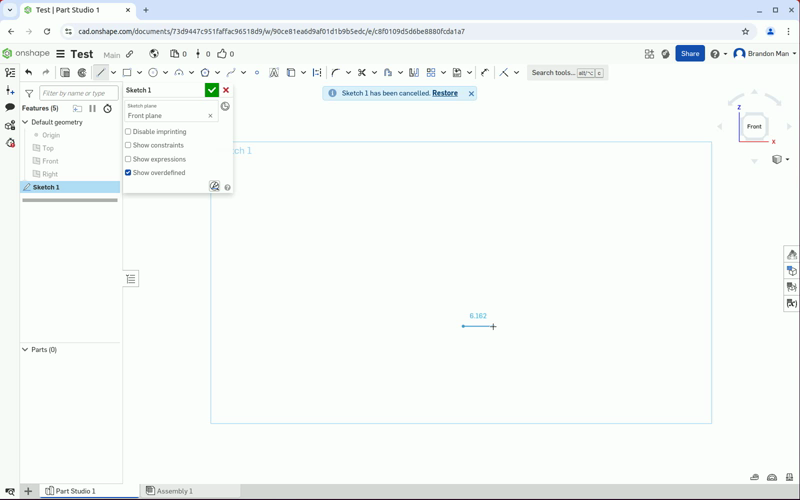
mouse_move(499, 326)
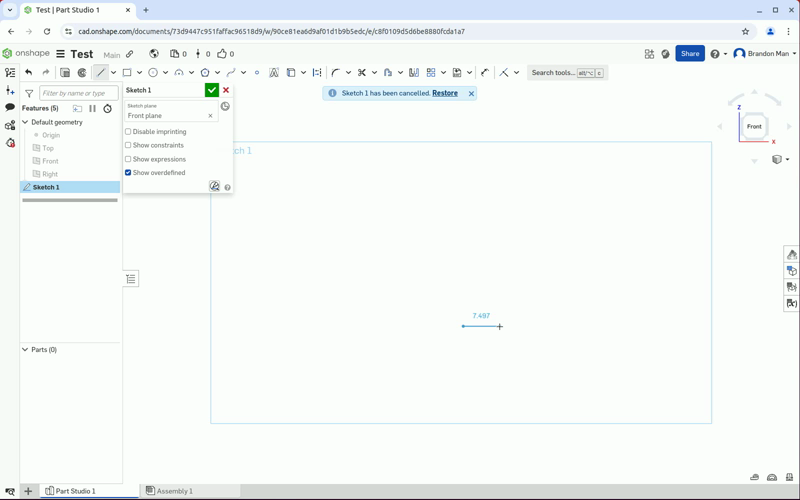
click(499, 326)
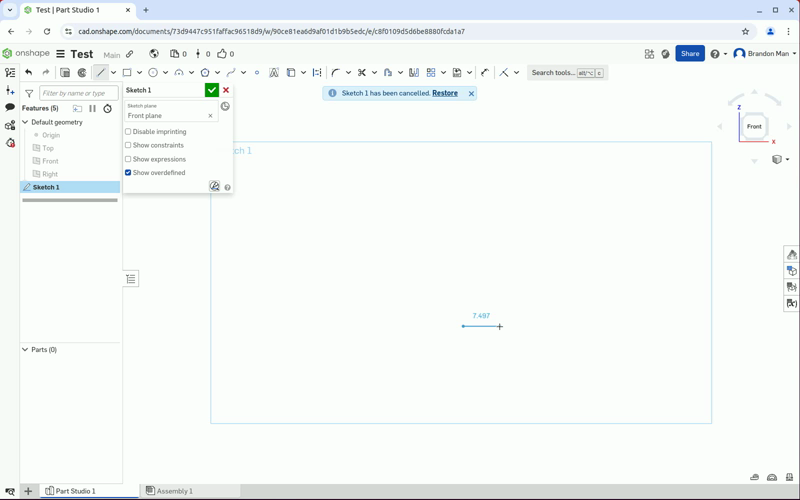
key_up(shift)
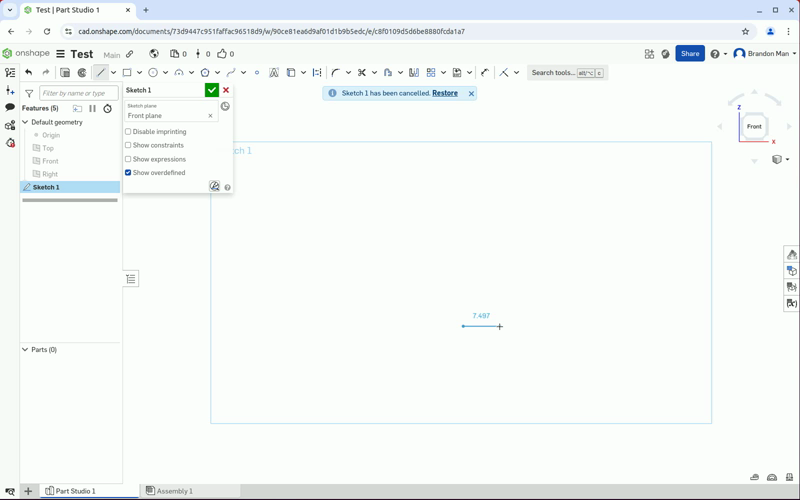
key_down(shift)
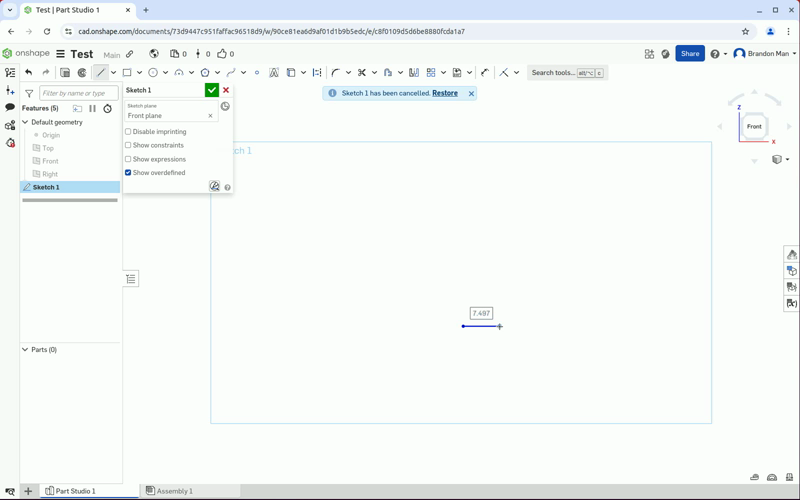
mouse_move(499, 181)
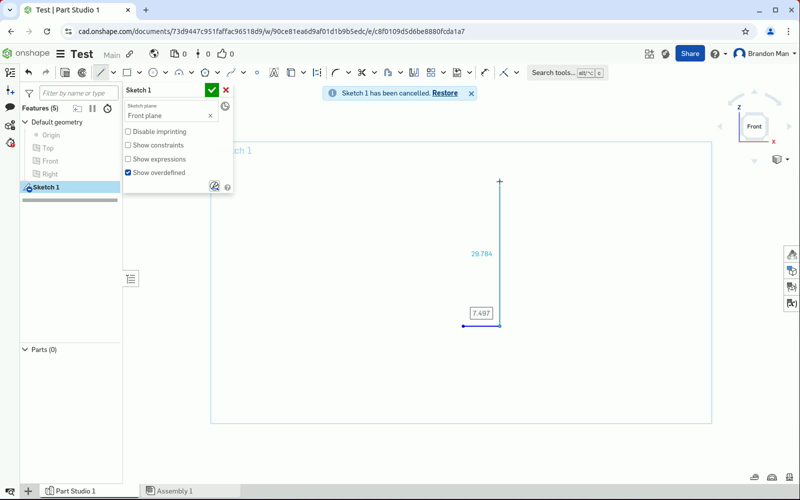
click(499, 181)
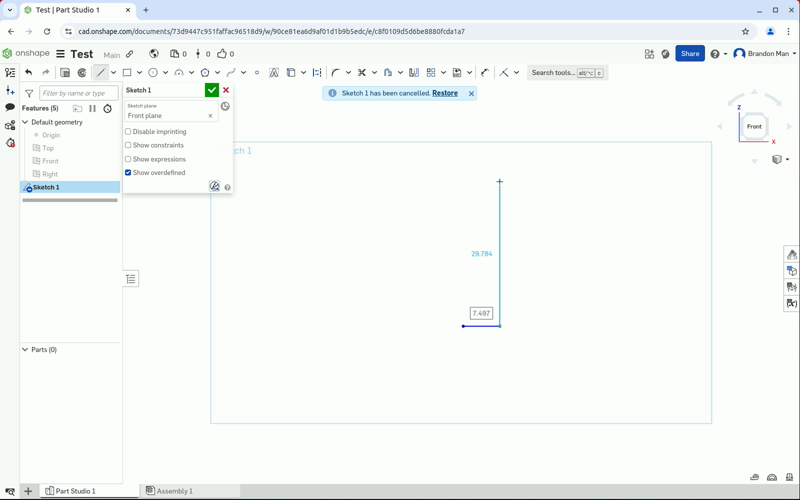
key_up(shift)
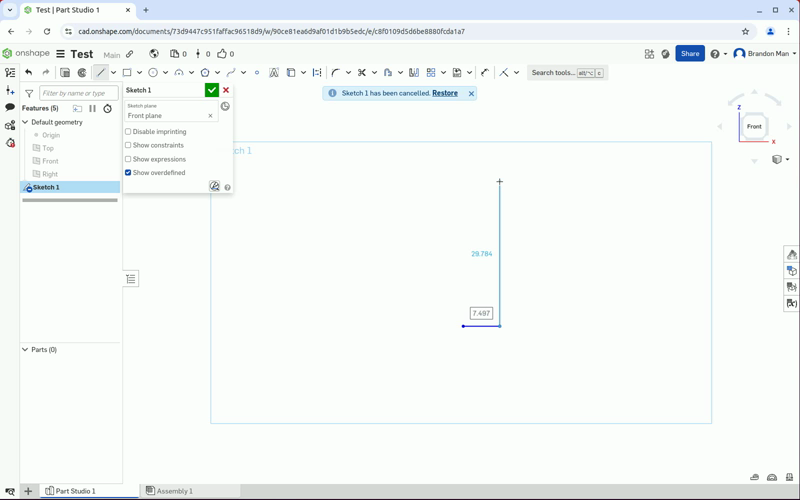
key_down(shift)
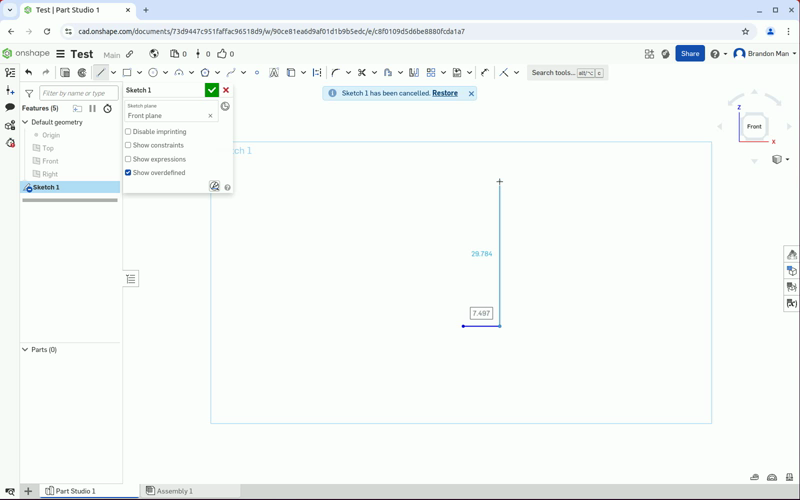
mouse_move(529, 181)
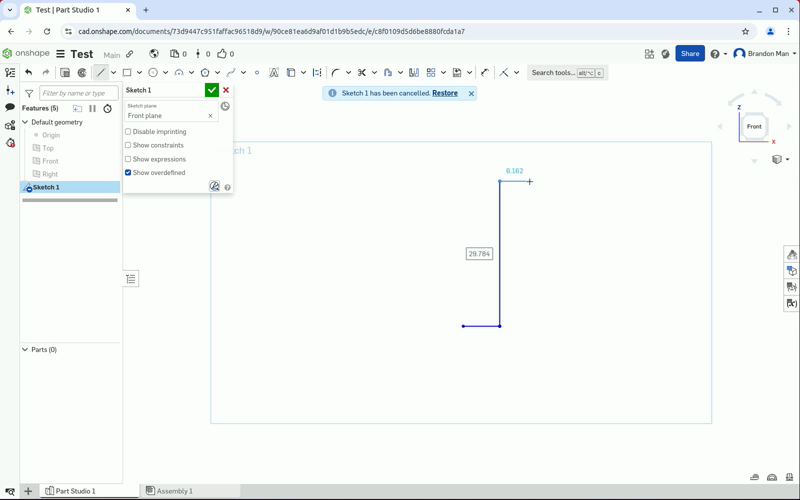
mouse_move(463, 181)
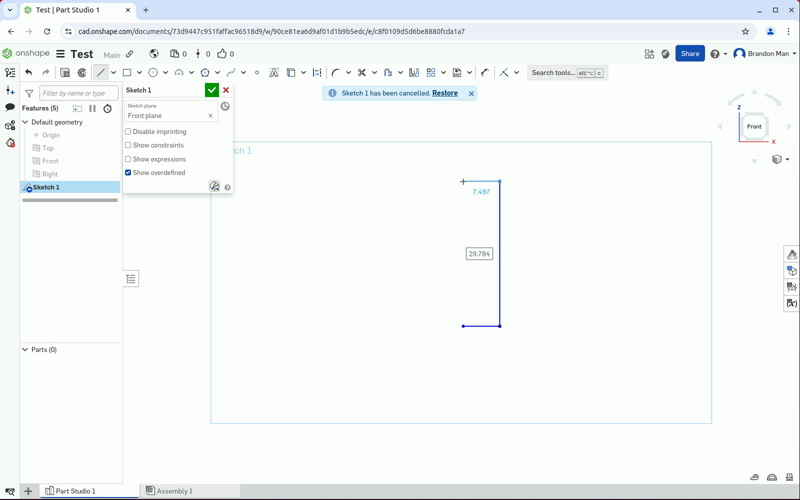
click(463, 181)
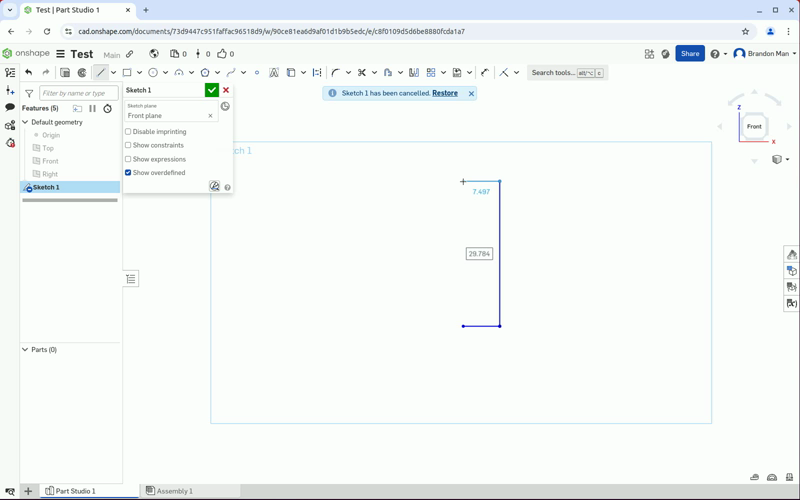
key_up(shift)
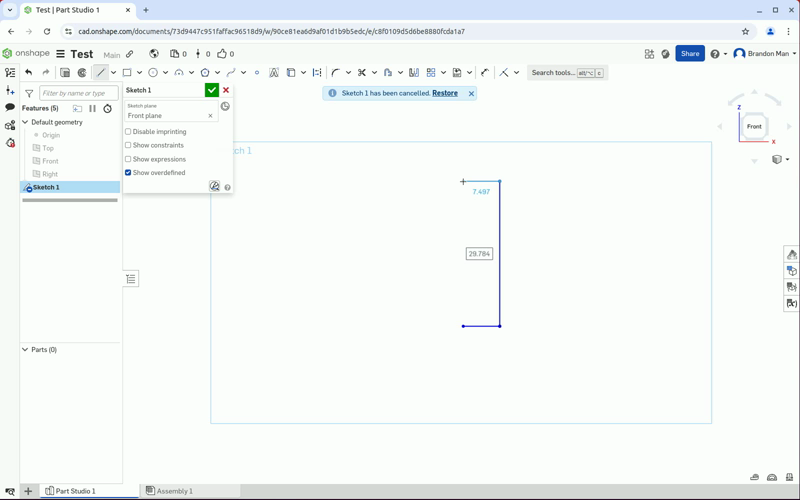
key_down(shift)
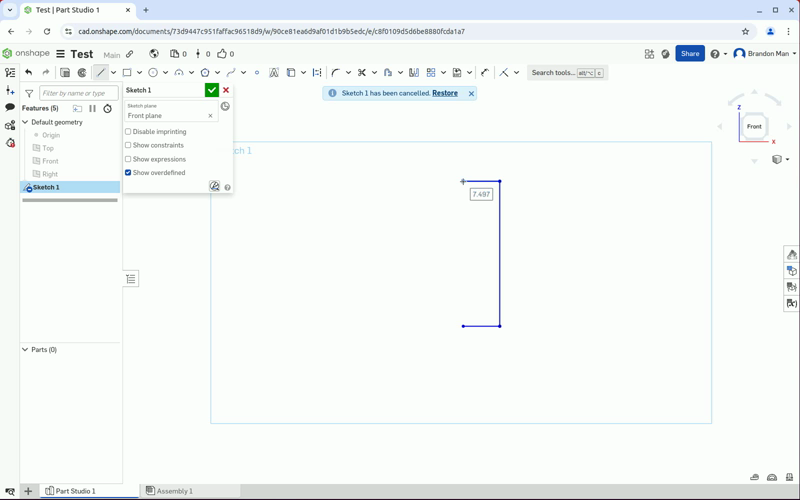
mouse_move(463, 326)
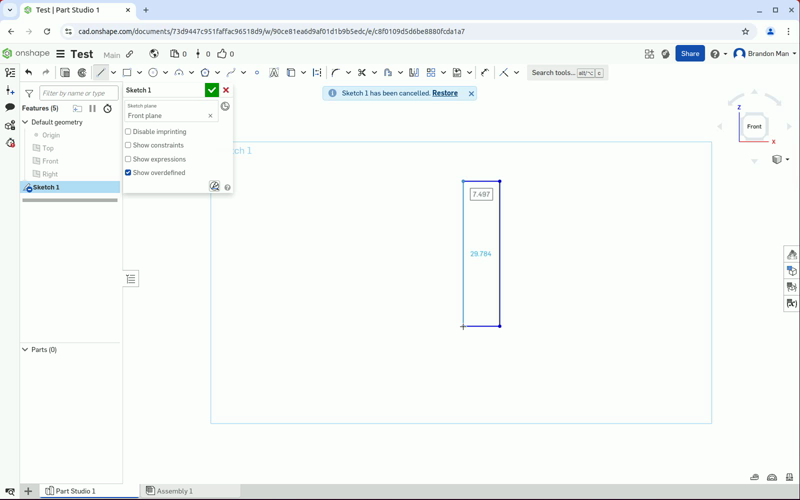
key_up(shift)
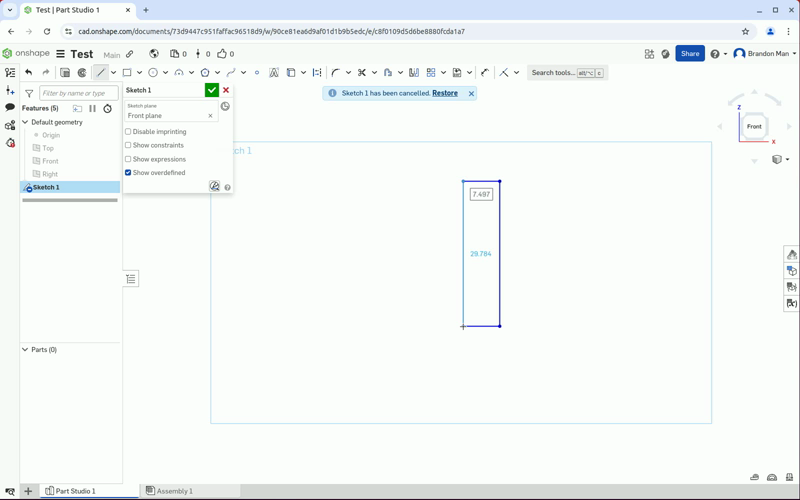
click(463, 326)
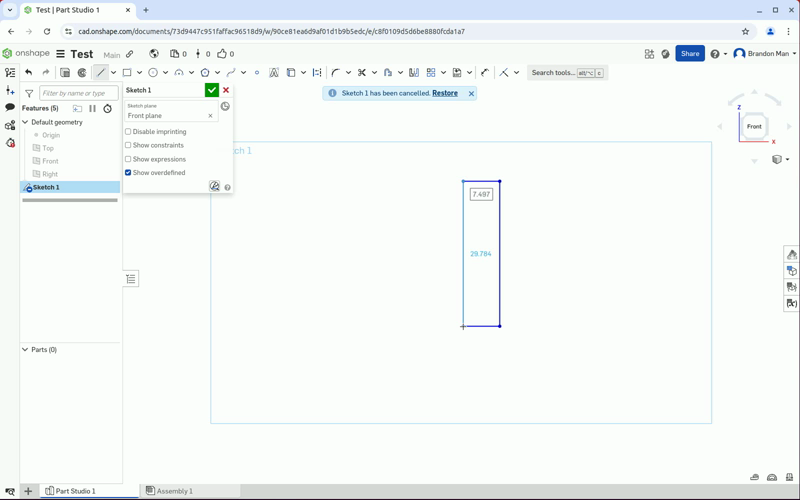
key(esc)
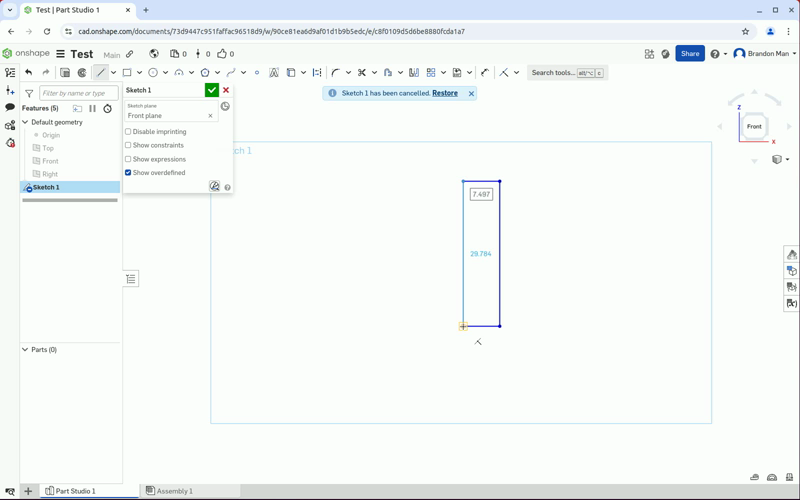
mouse_move(487, 209)
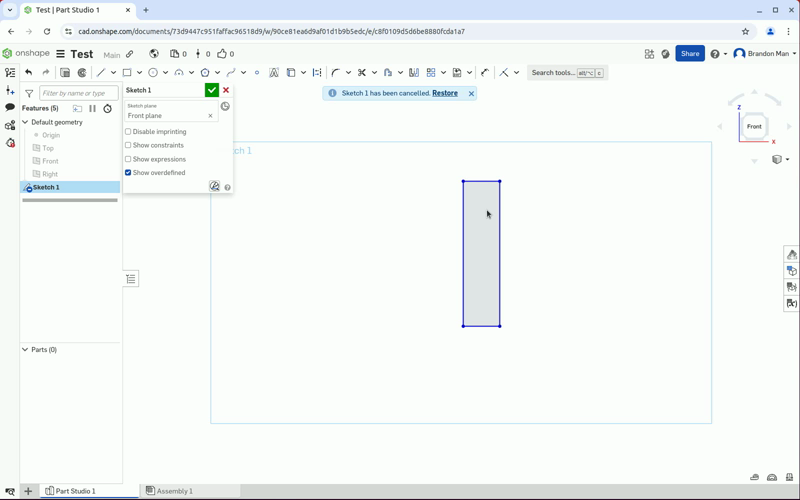
click(487, 209)
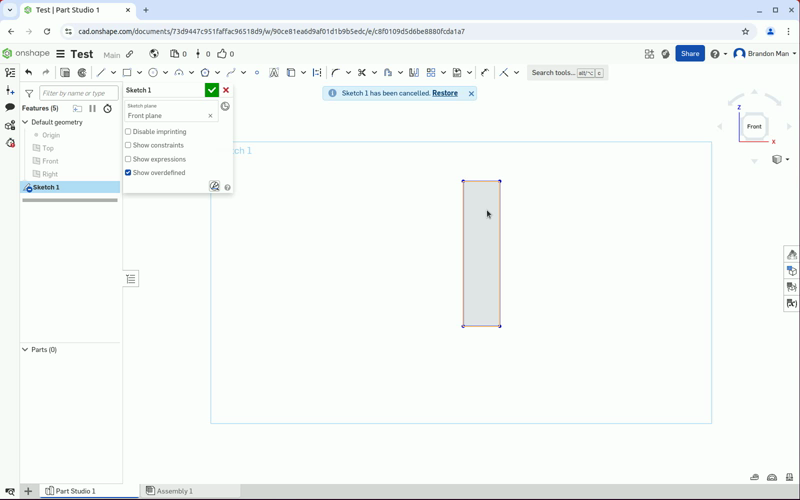
mouse_move(73, 352)
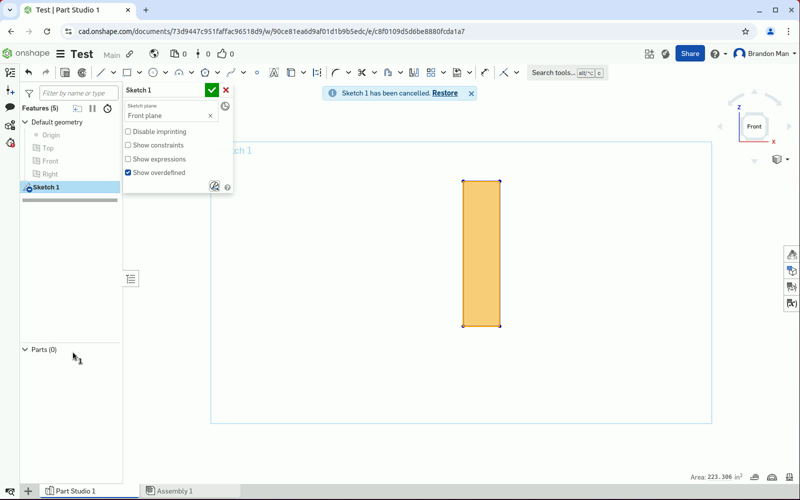
key(shift+y)
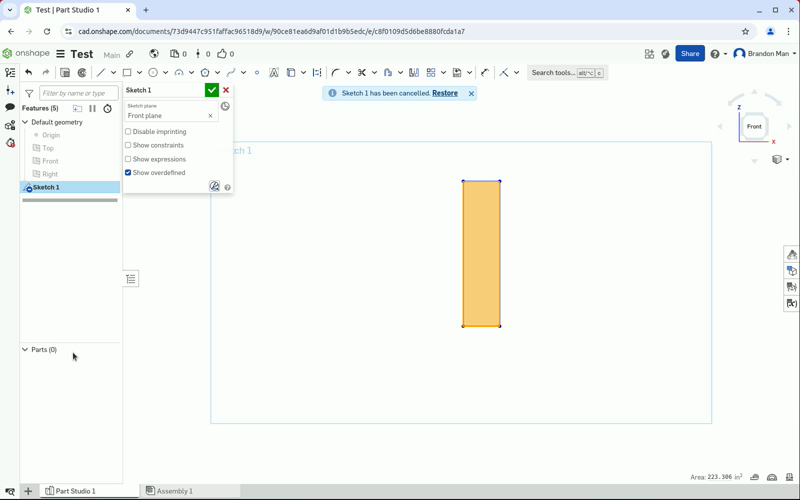
key(shift+e)
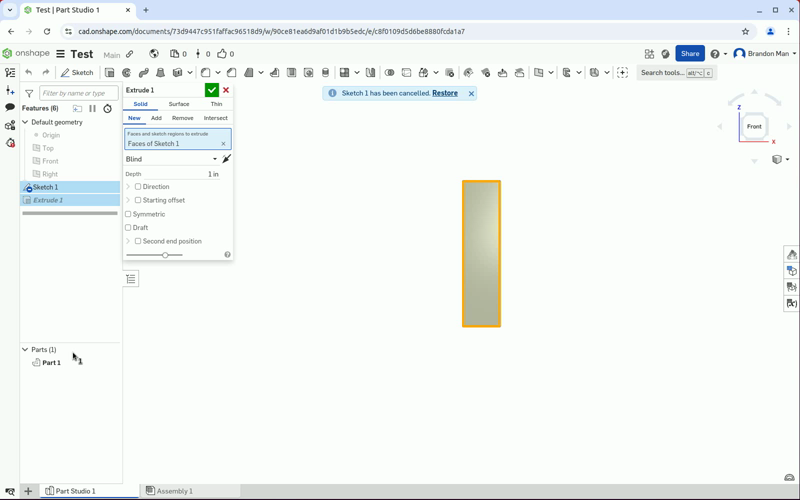
mouse_move(143, 106)
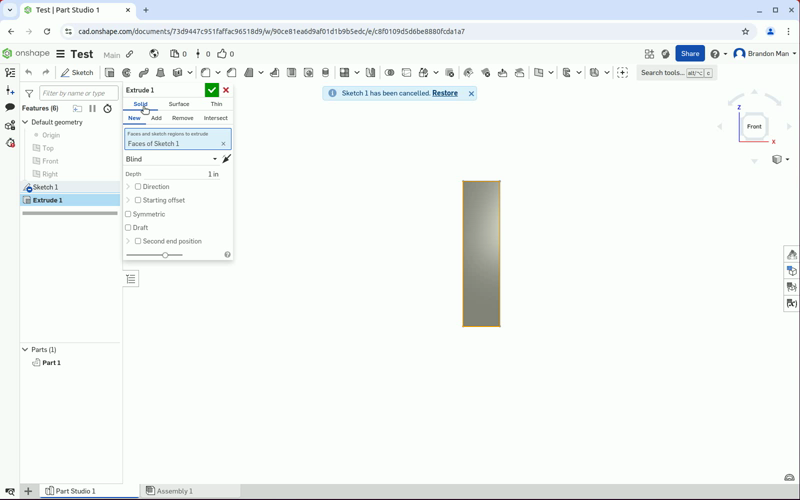
click(143, 106)
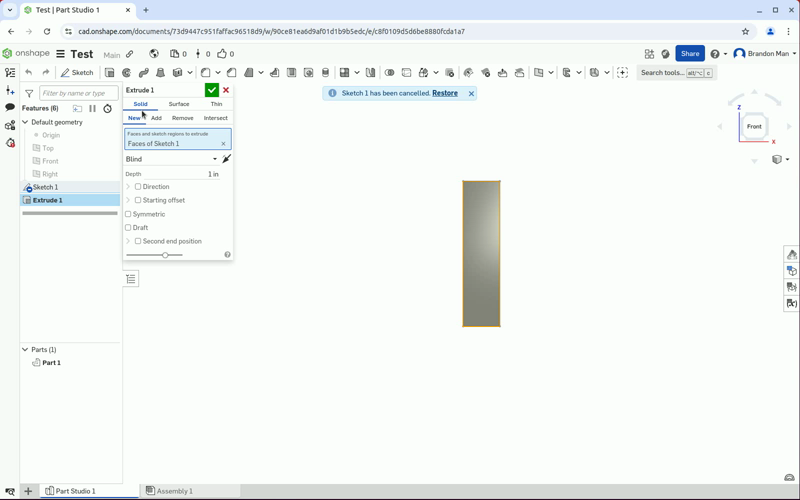
mouse_move(137, 120)
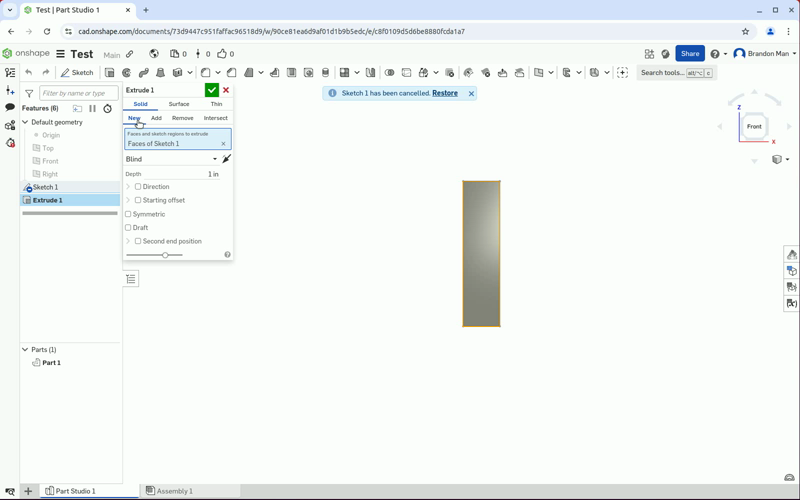
click(137, 120)
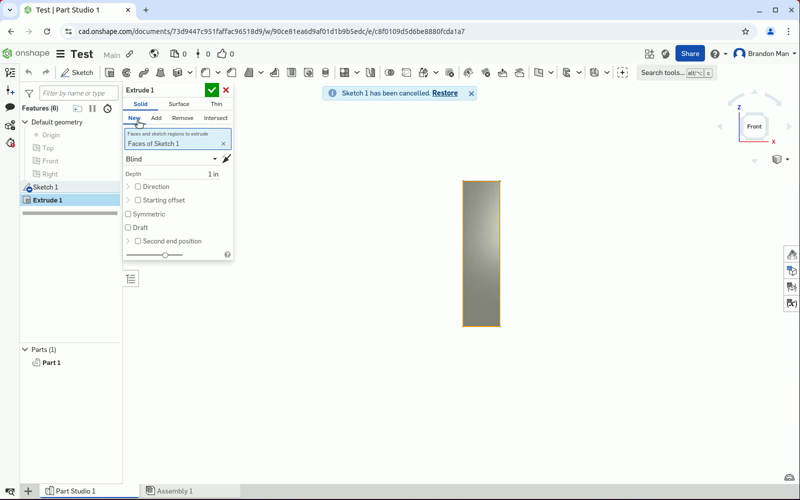
key(tab, 4)
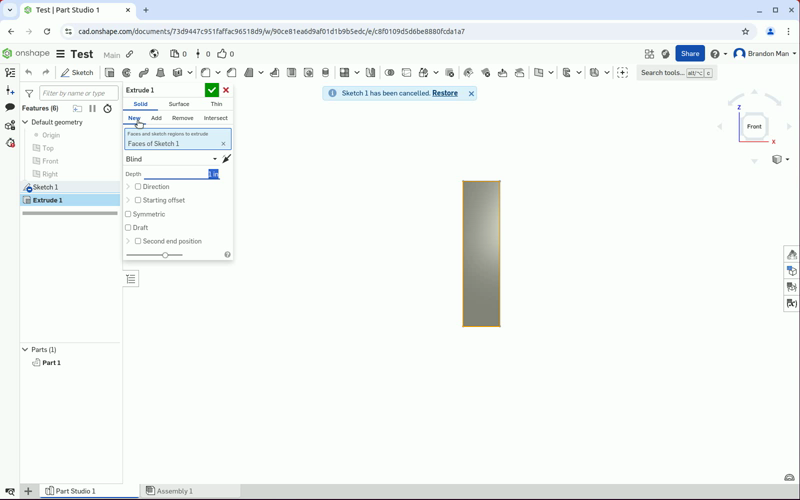
text(21.183)
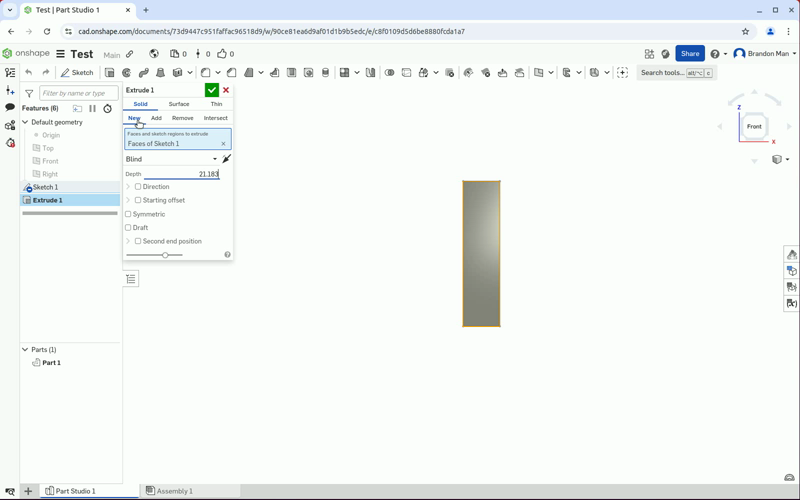
key(enter)
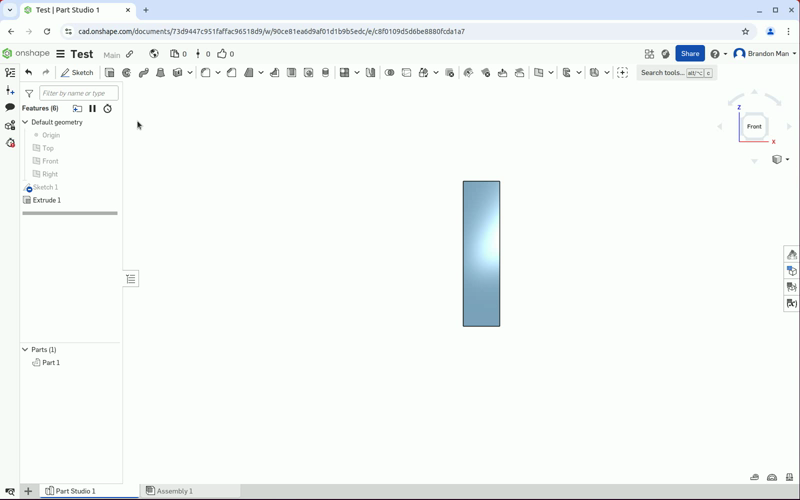
key(shift+h)
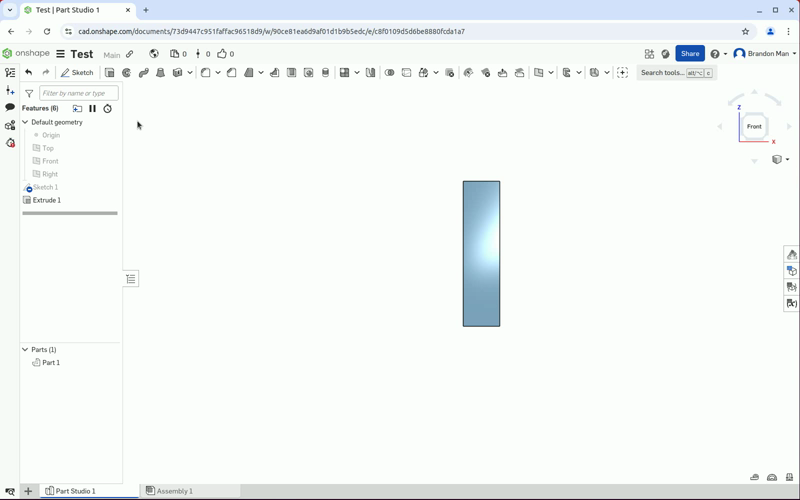
key(shift+h)
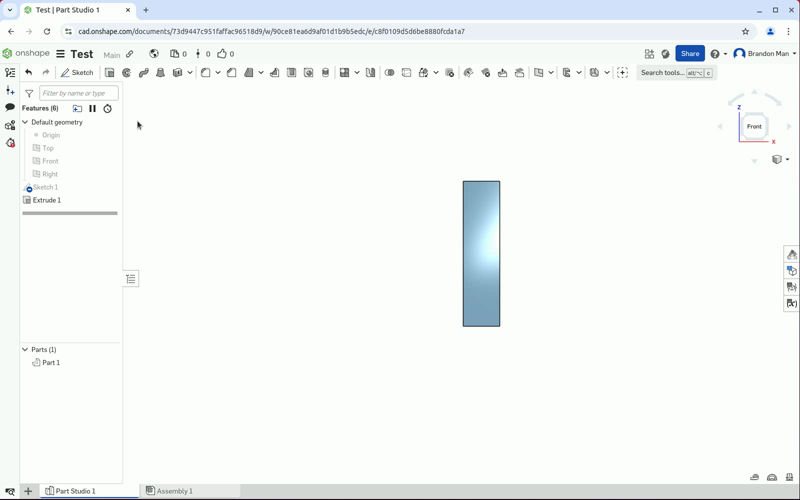
mouse_move(73, 189)
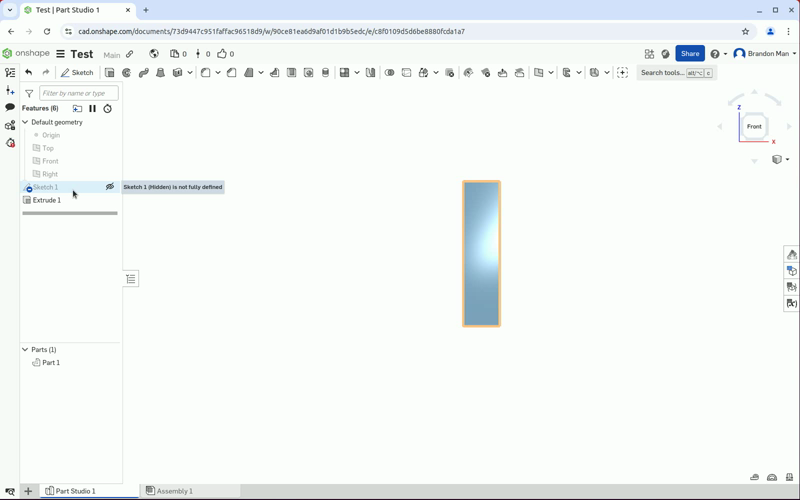
click(73, 189)
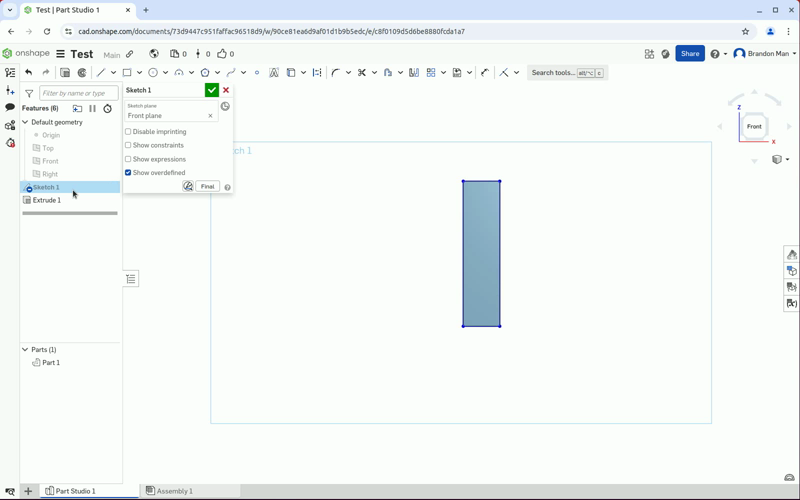
mouse_move(229, 92)
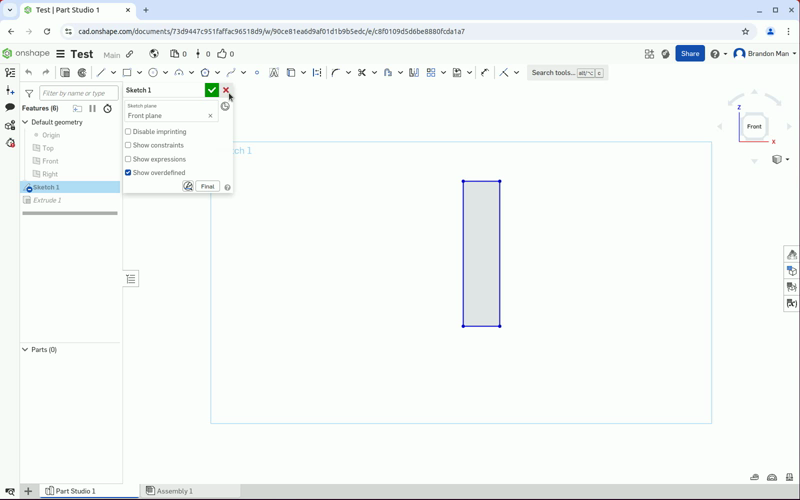
click(229, 92)
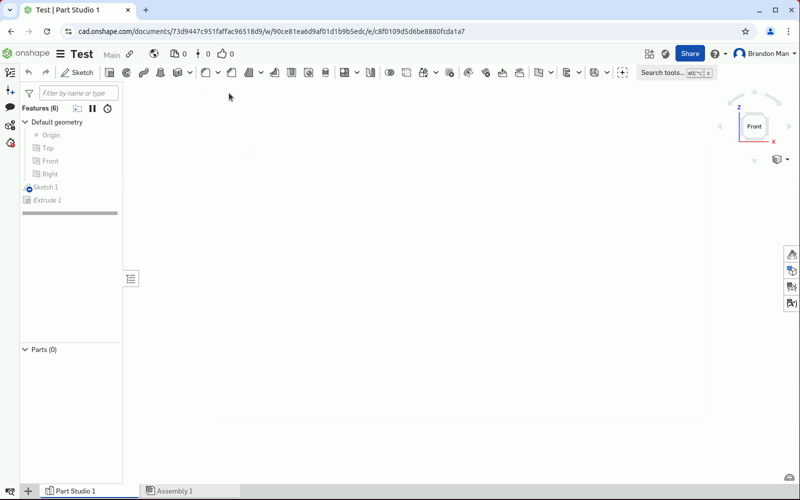
mouse_move(73, 352)
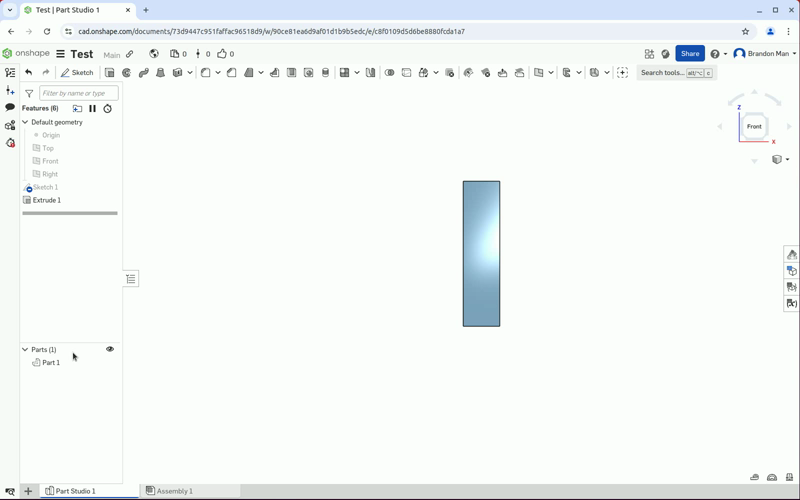
key(y)
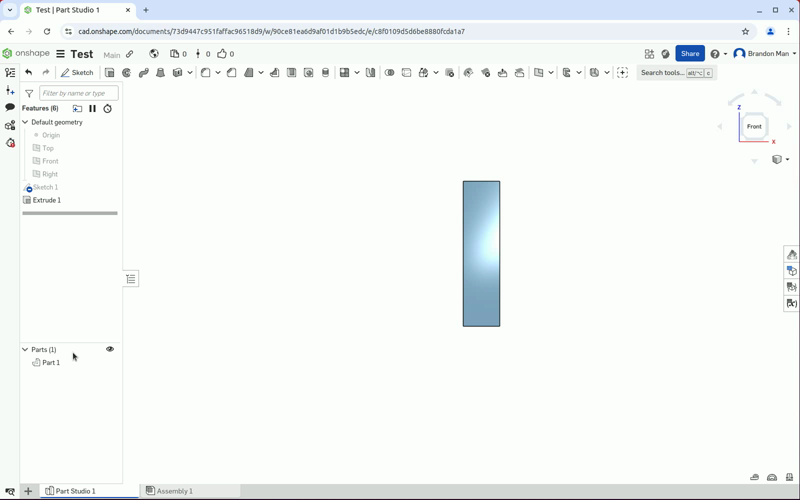
key(shift+p)
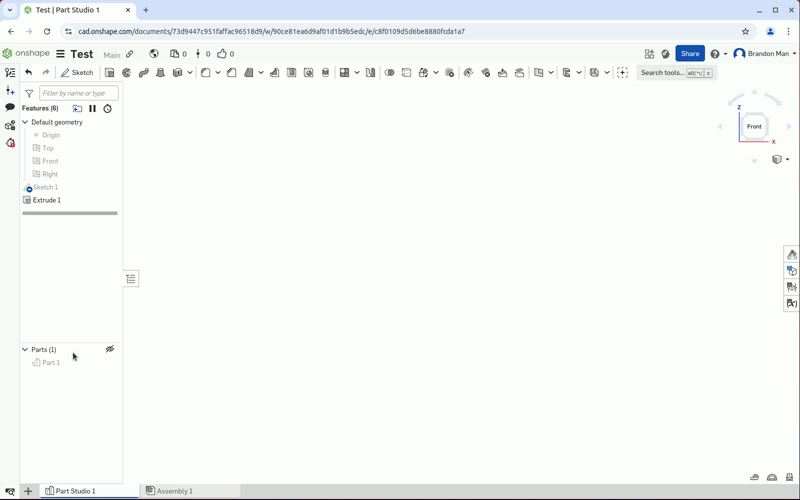
key(space)
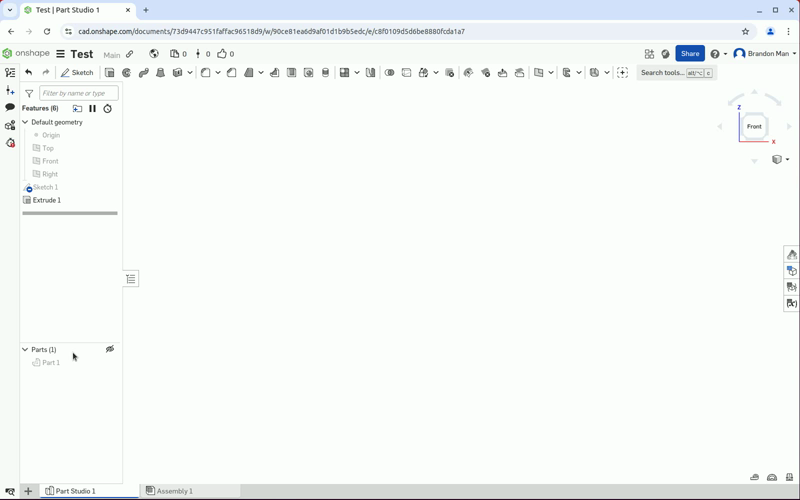
key_down(shift)
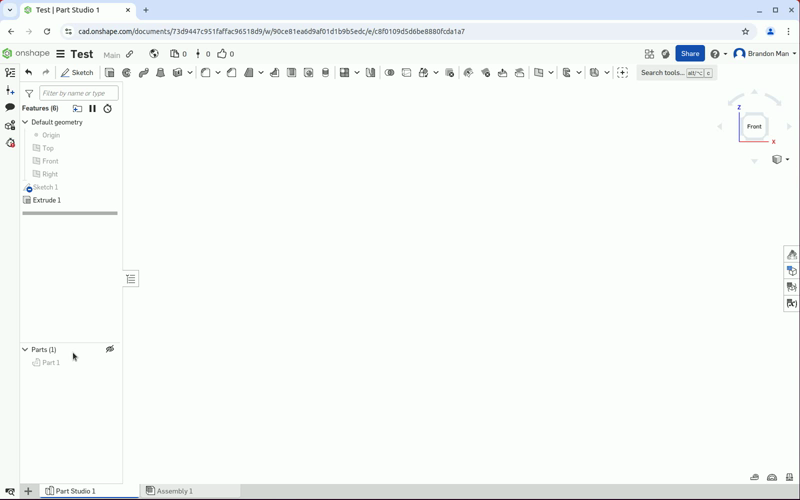
key(left)
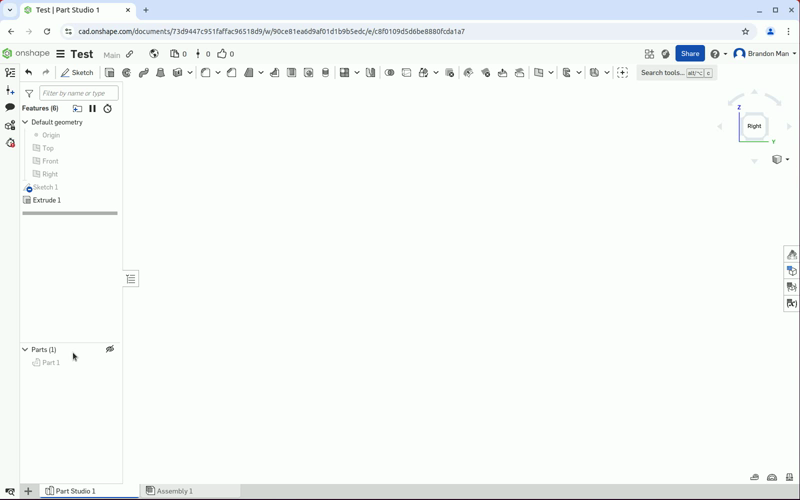
key_up(shift)
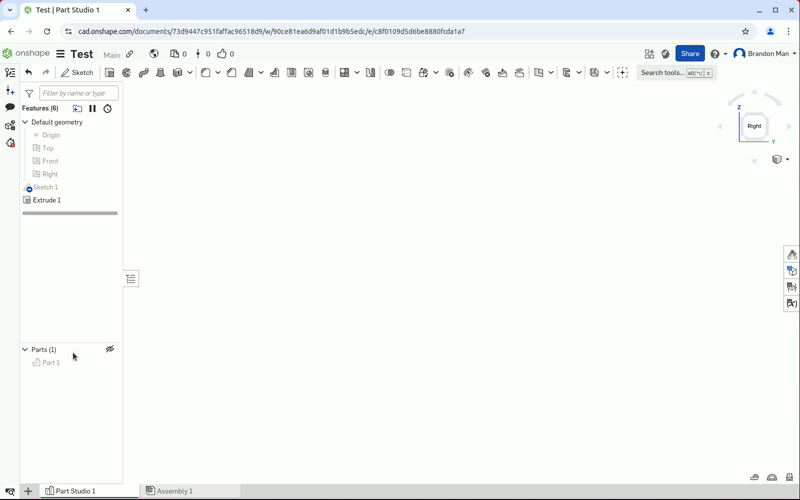
mouse_move(73, 352)
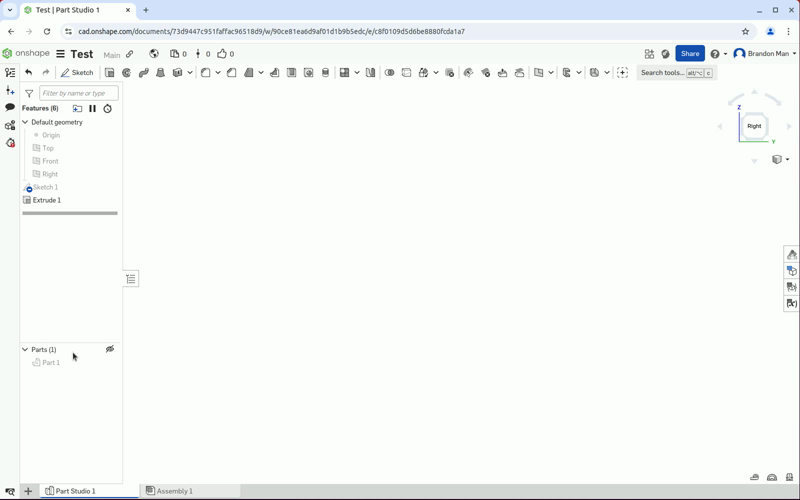
key(shift+y)
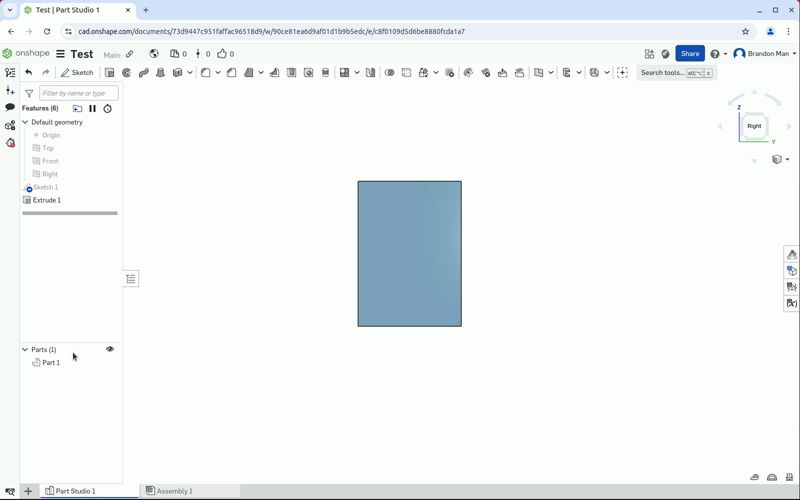
mouse_move(541, 75)
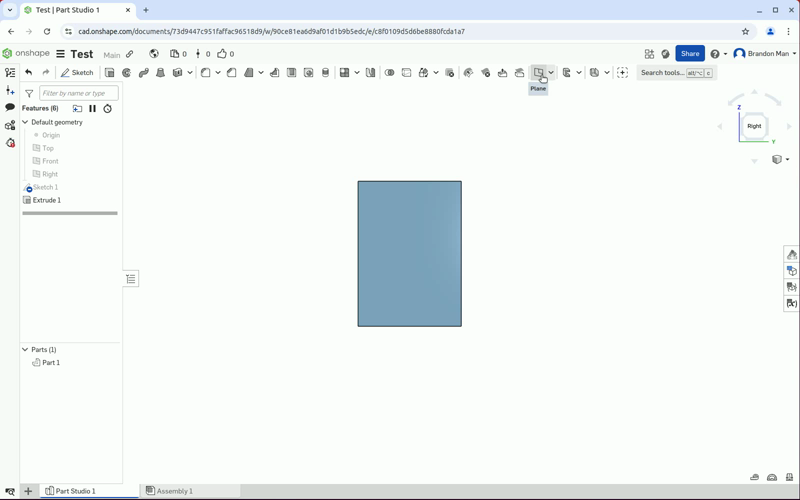
click(541, 75)
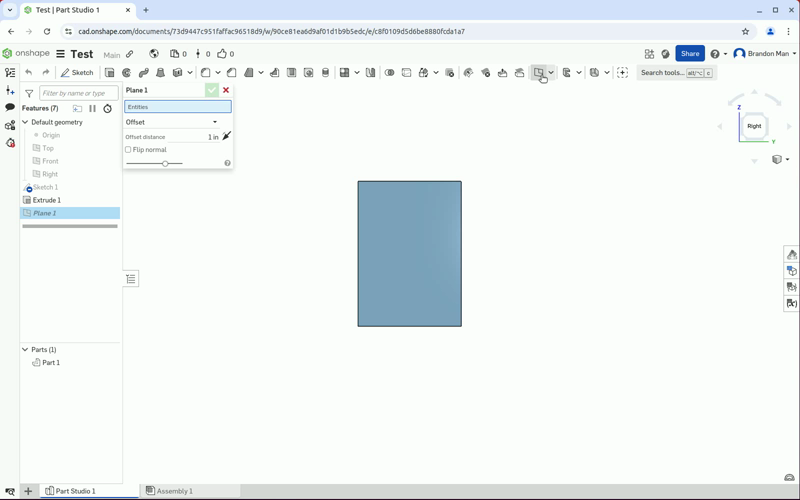
mouse_move(73, 176)
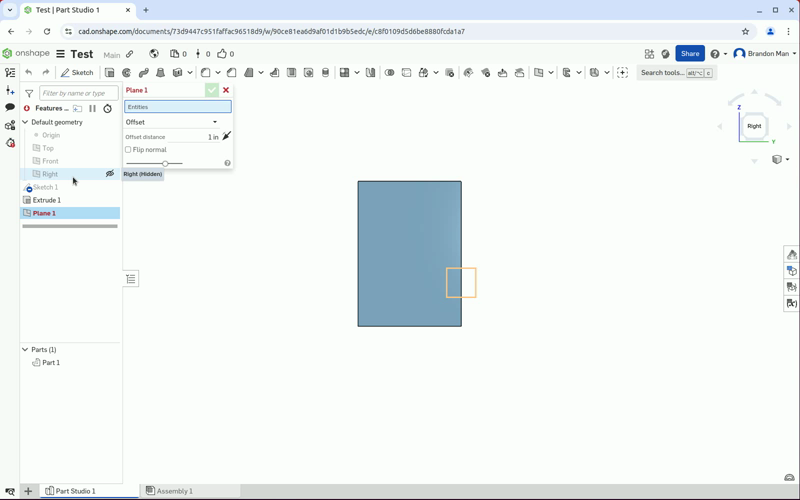
click(73, 176)
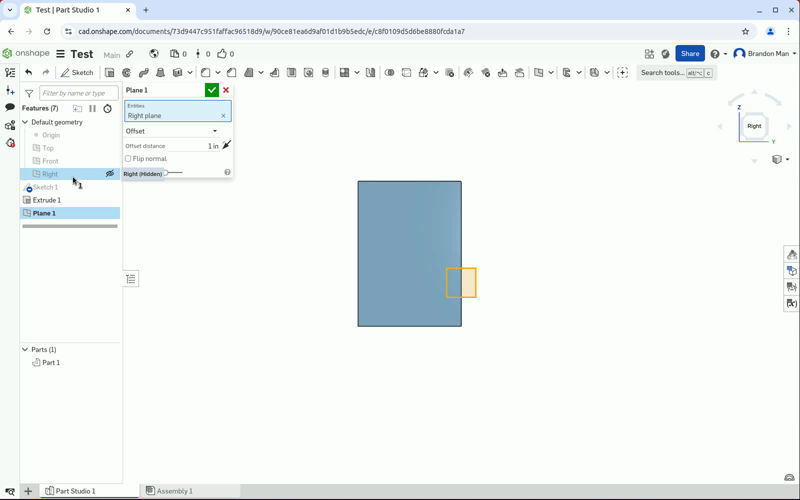
key(tab, 2)
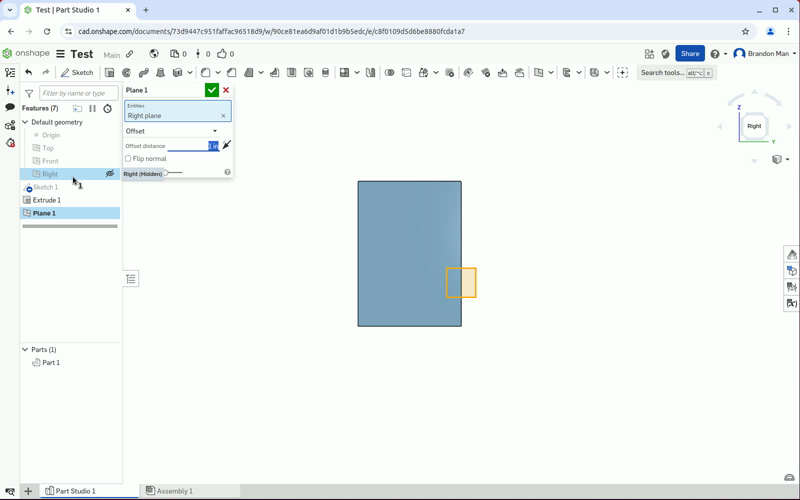
text(7.949)
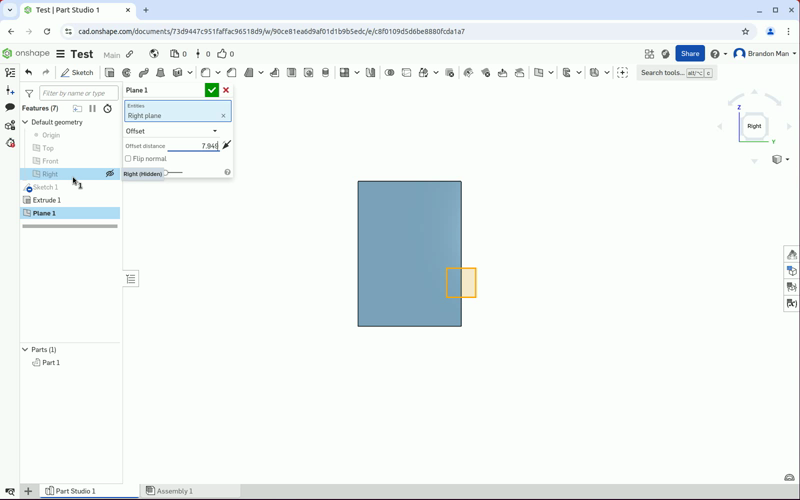
key(enter, 2)
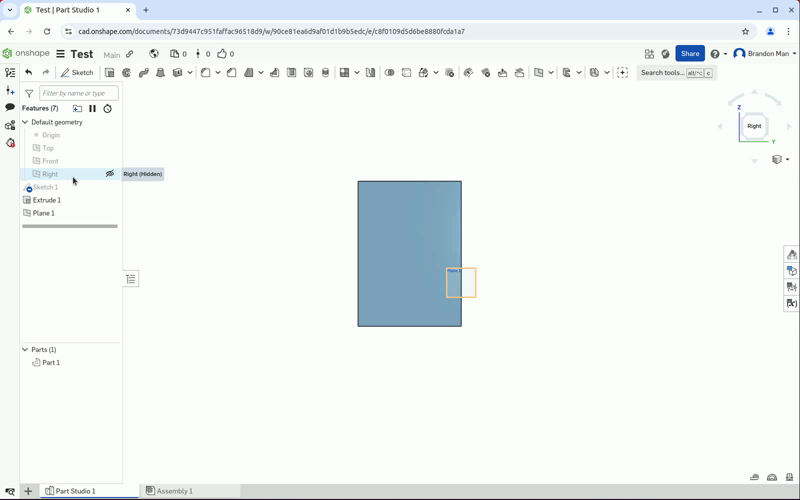
key(shift+s)
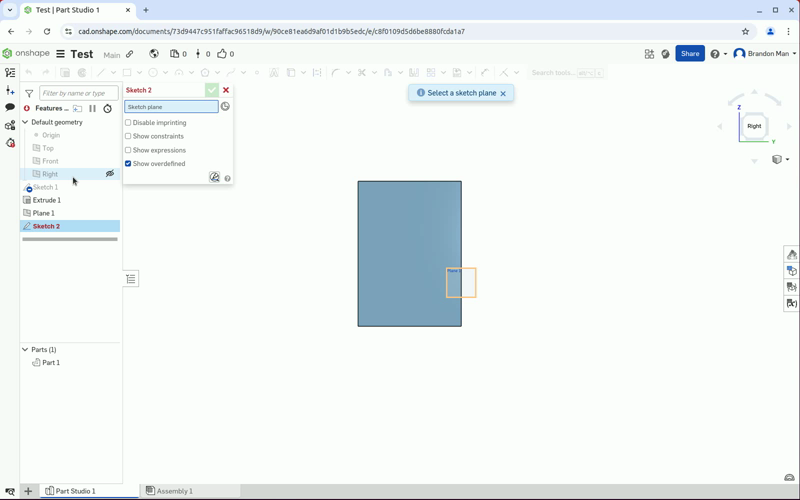
mouse_move(73, 215)
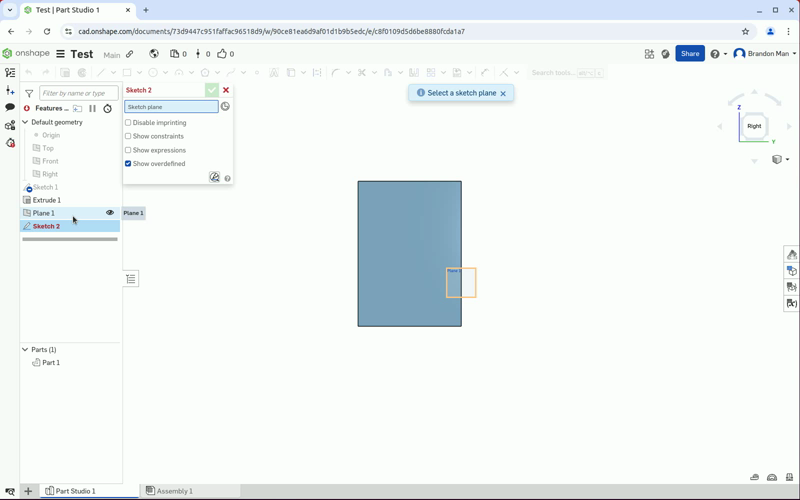
click(73, 215)
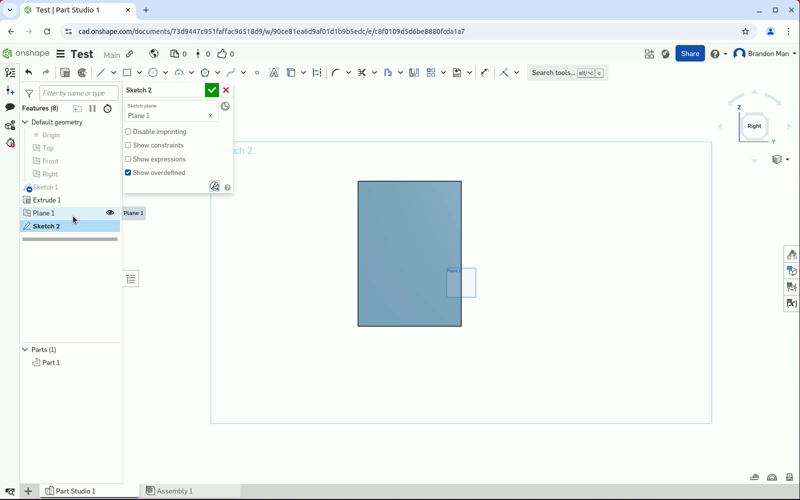
mouse_move(73, 352)
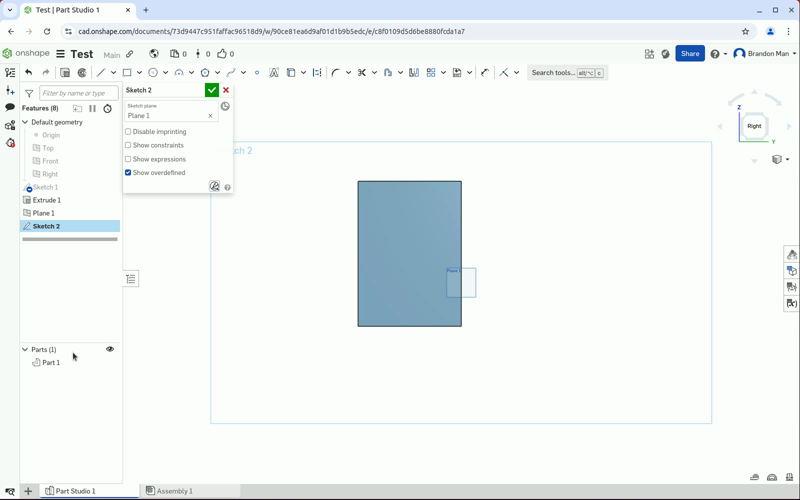
key(y)
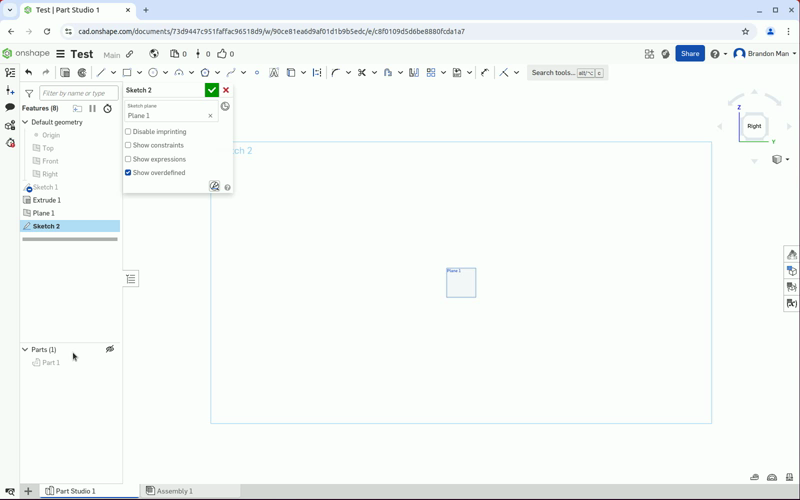
key(l)
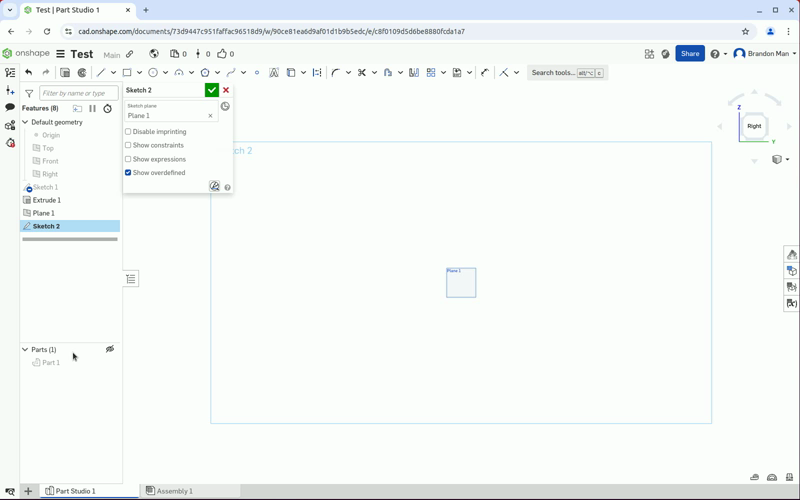
key_down(shift)
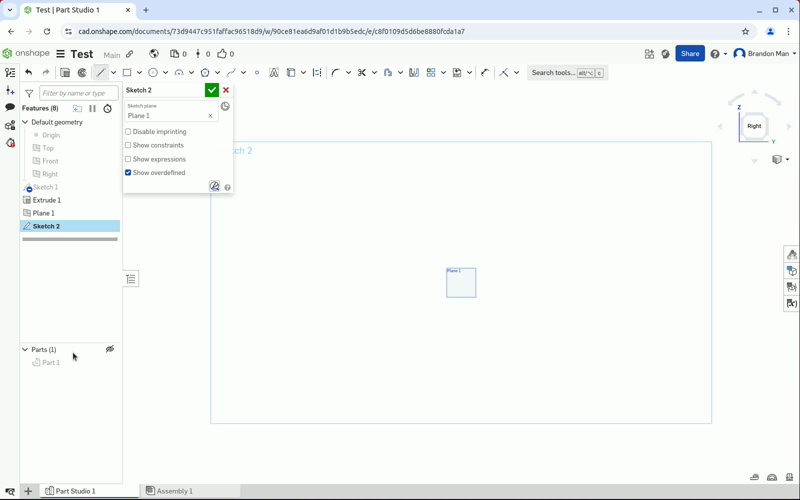
mouse_move(457, 253)
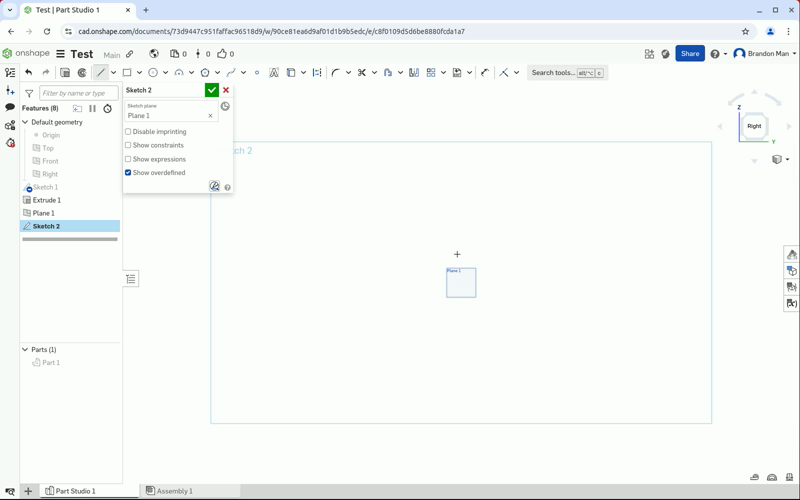
click(457, 253)
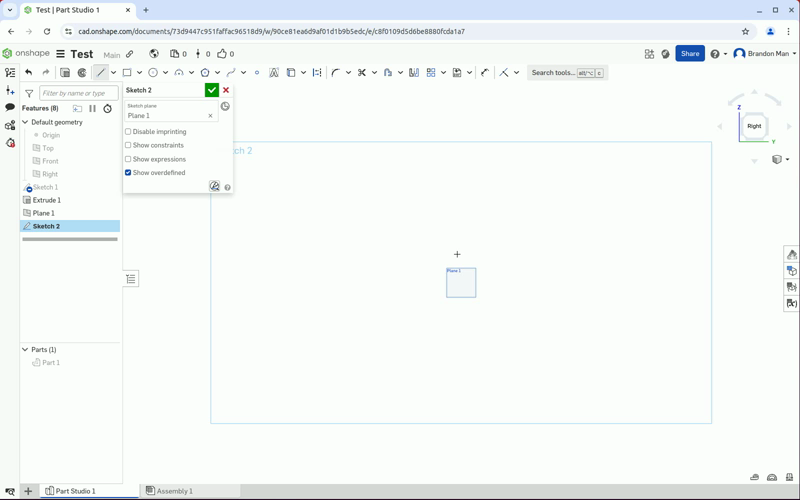
key_up(shift)
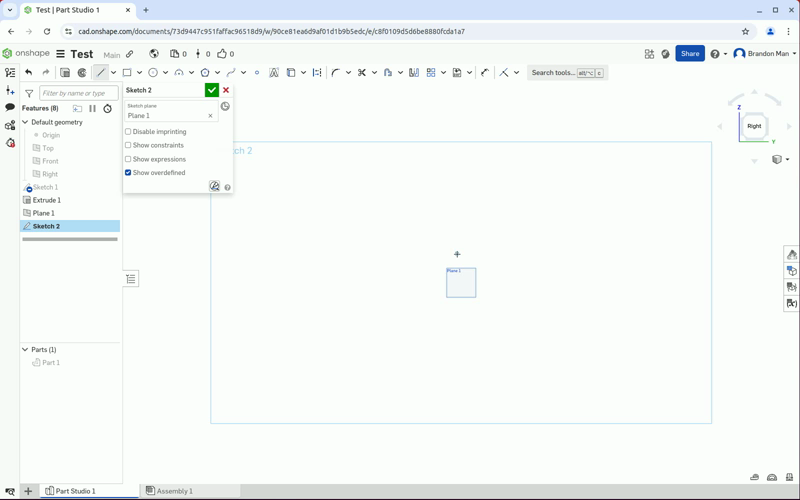
key_down(shift)
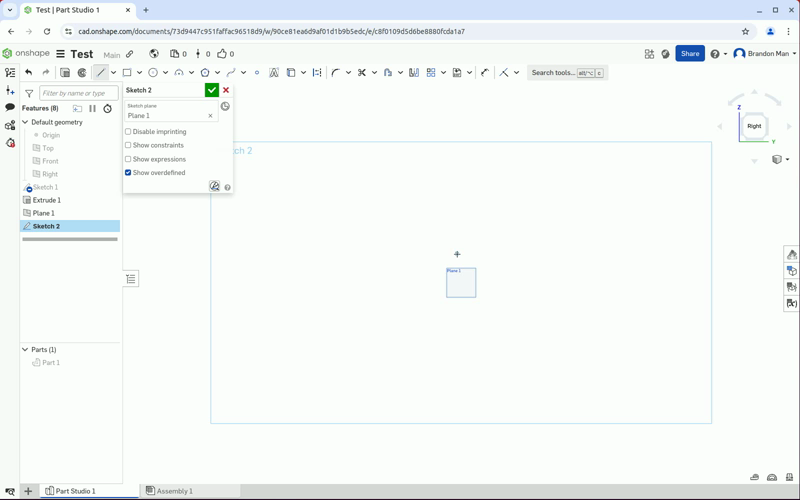
mouse_move(487, 253)
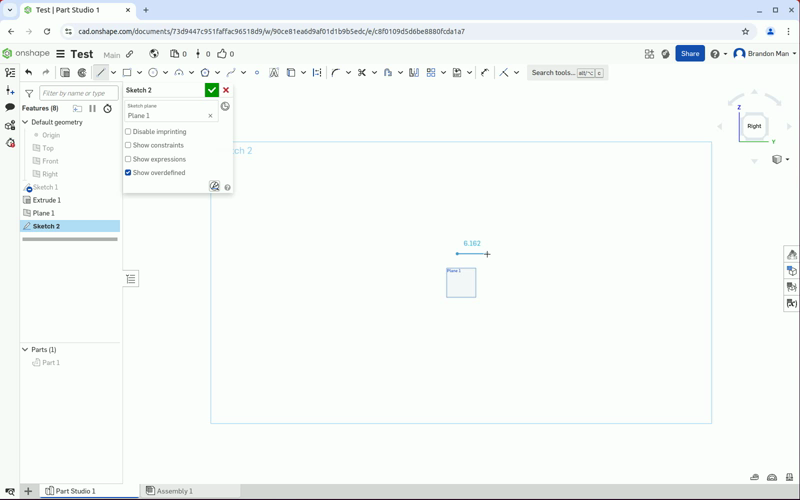
mouse_move(461, 253)
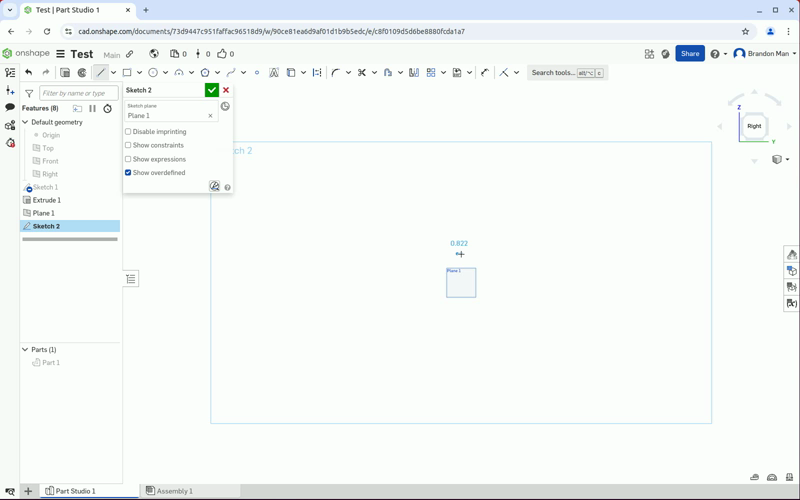
scroll(6)
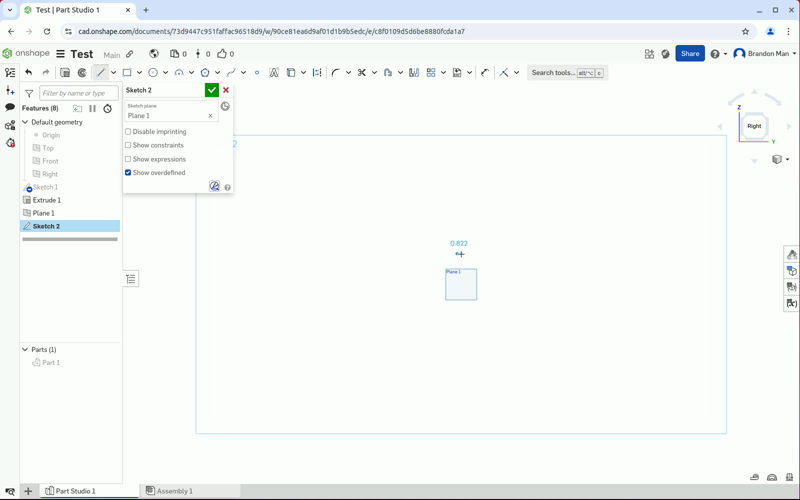
scroll(6)
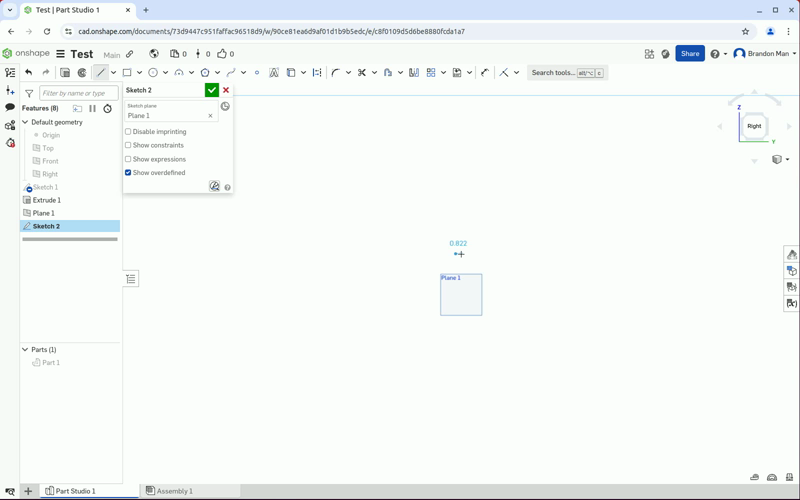
scroll(6)
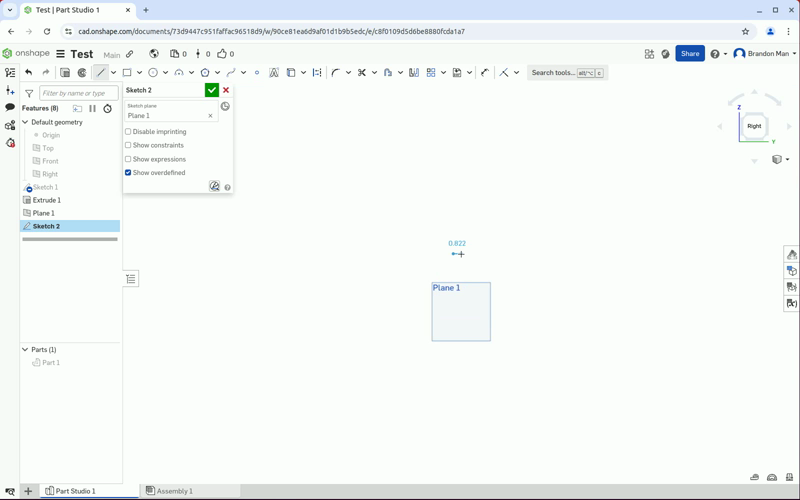
scroll(6)
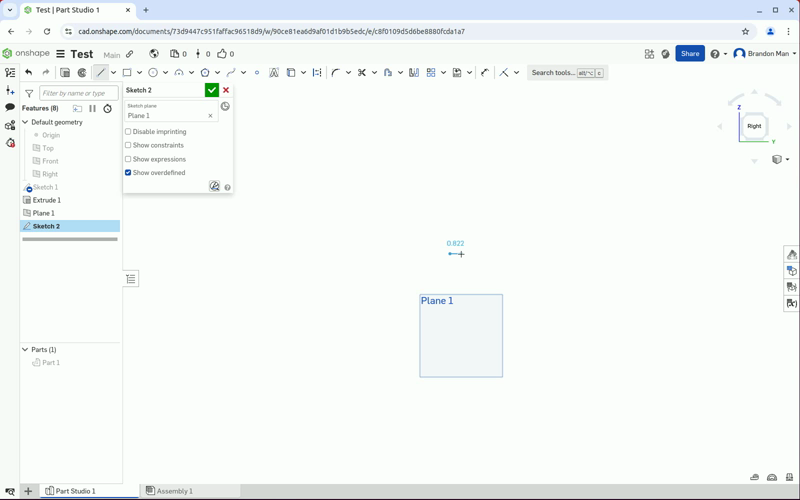
scroll(6)
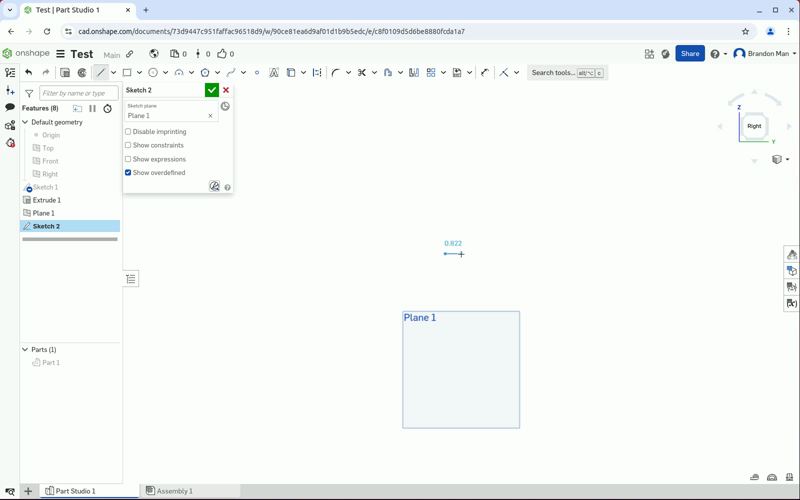
scroll(6)
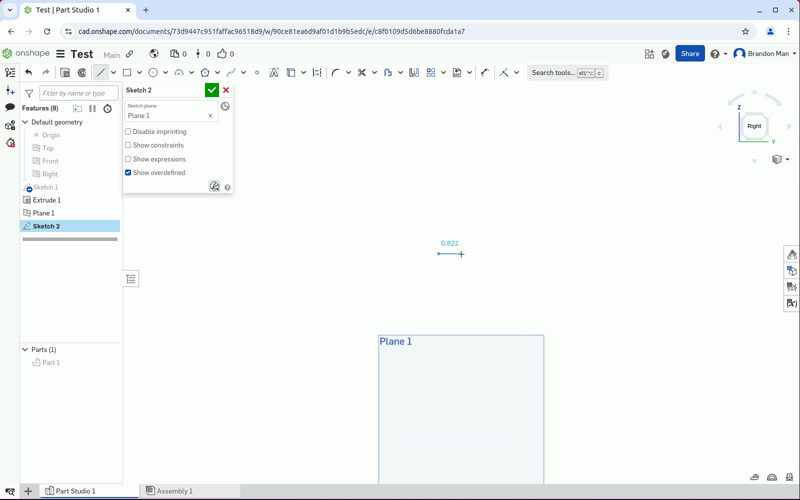
scroll(6)
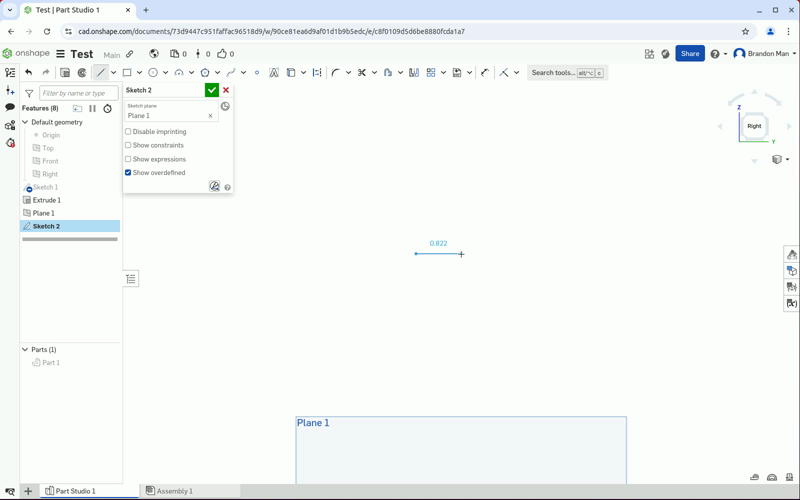
click(461, 253)
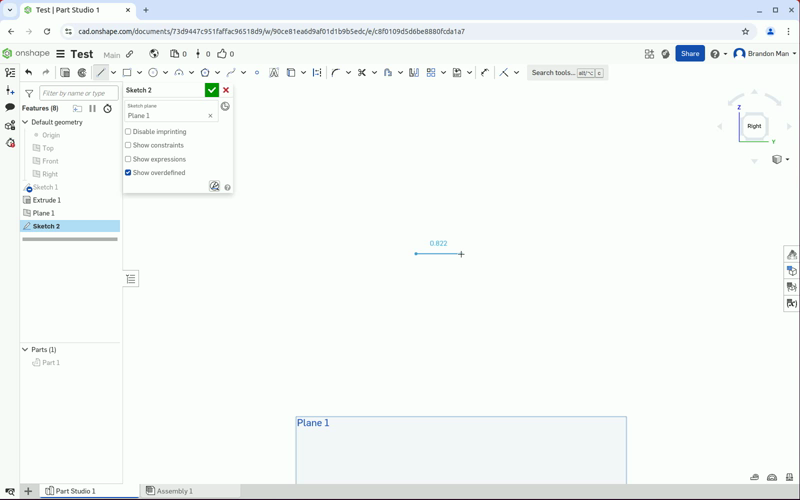
scroll(-6)
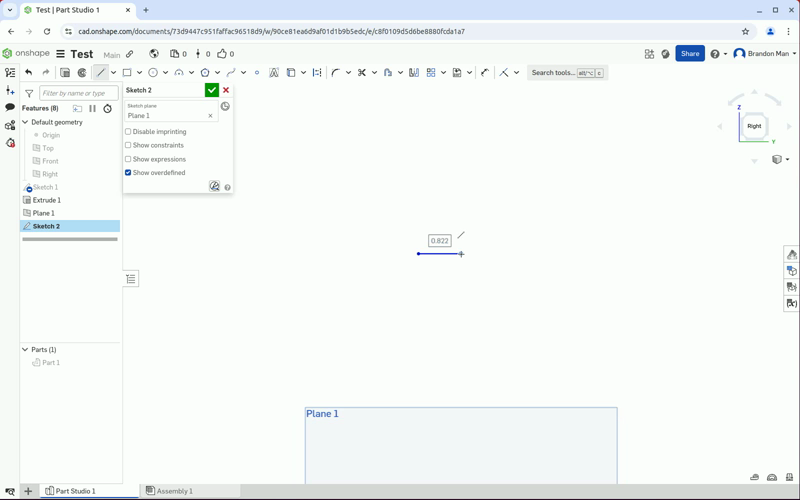
scroll(-6)
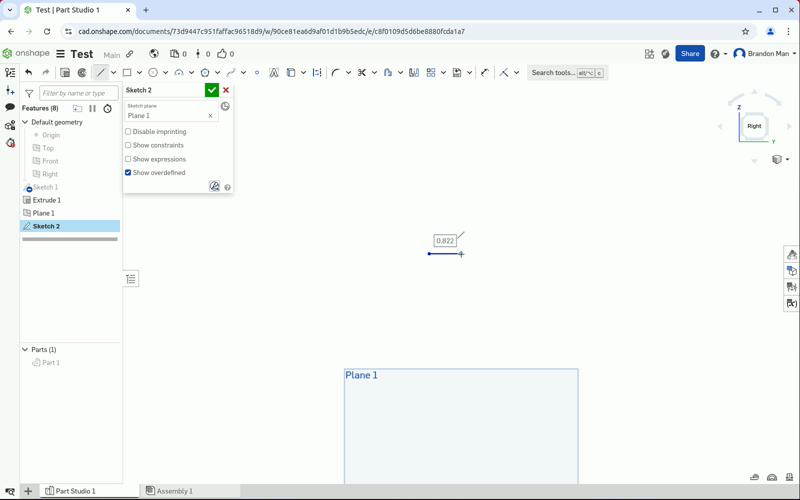
scroll(-6)
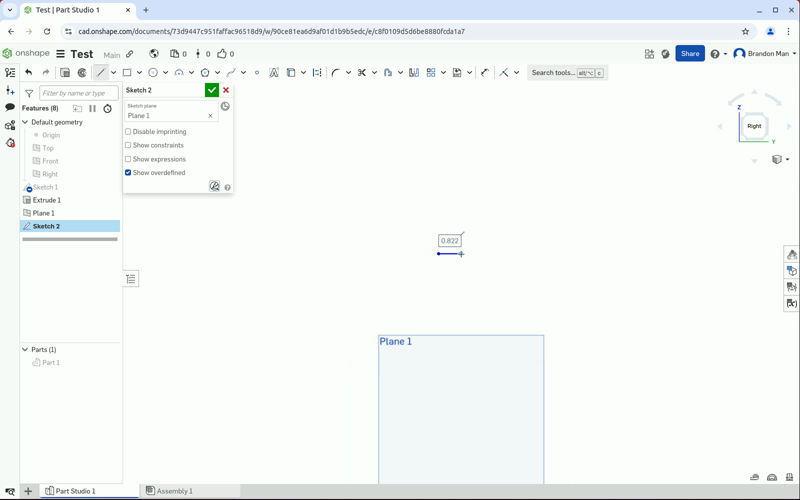
scroll(-6)
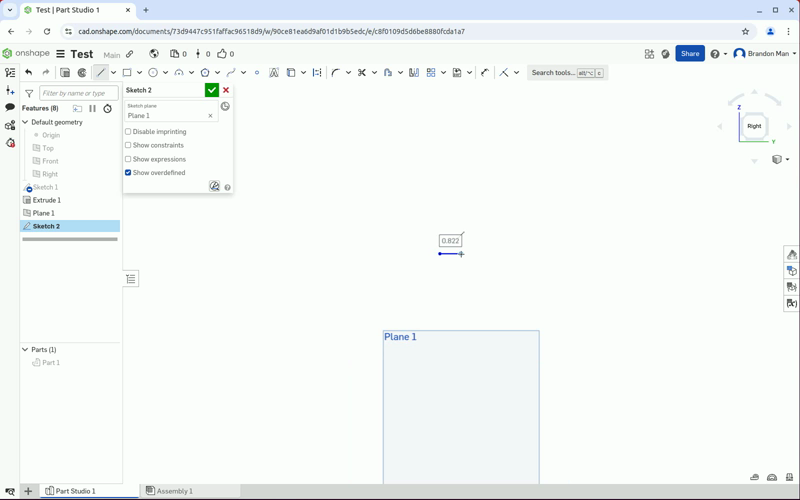
scroll(-6)
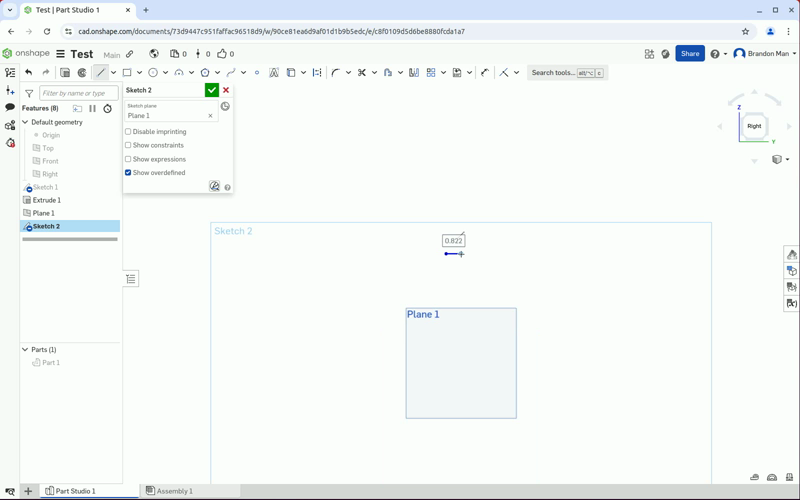
scroll(-6)
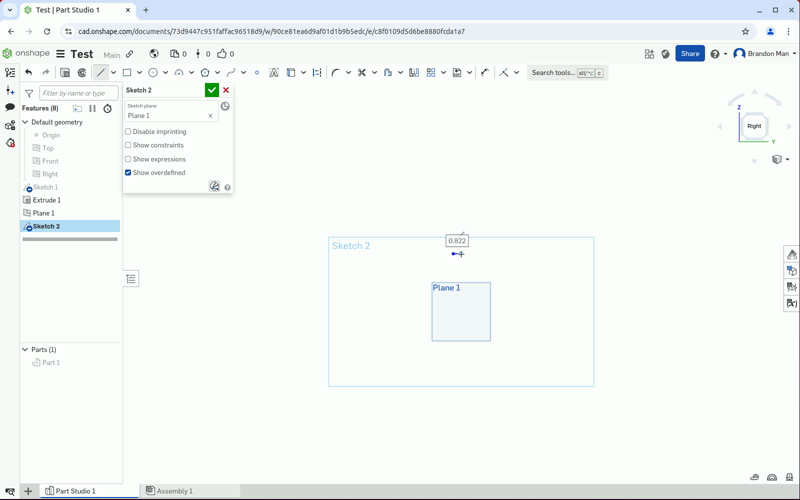
scroll(-6)
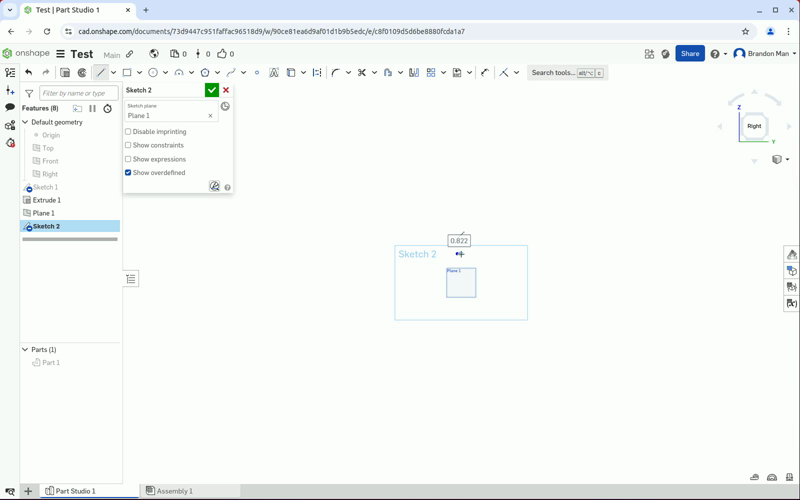
key_up(shift)
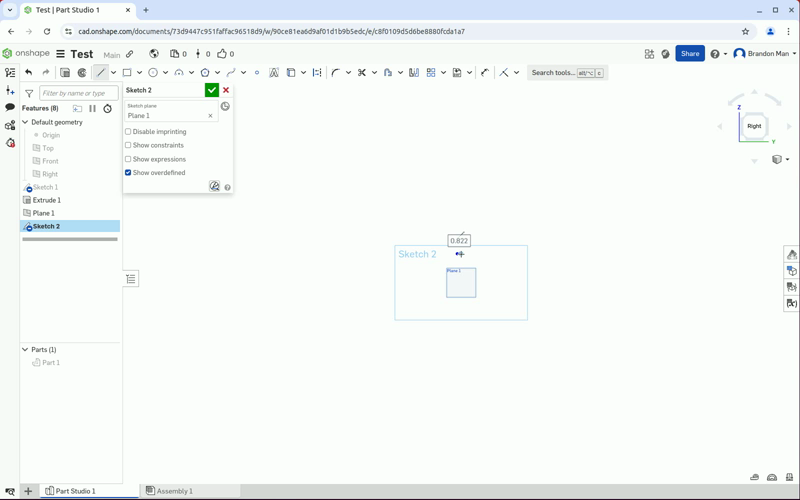
key_down(shift)
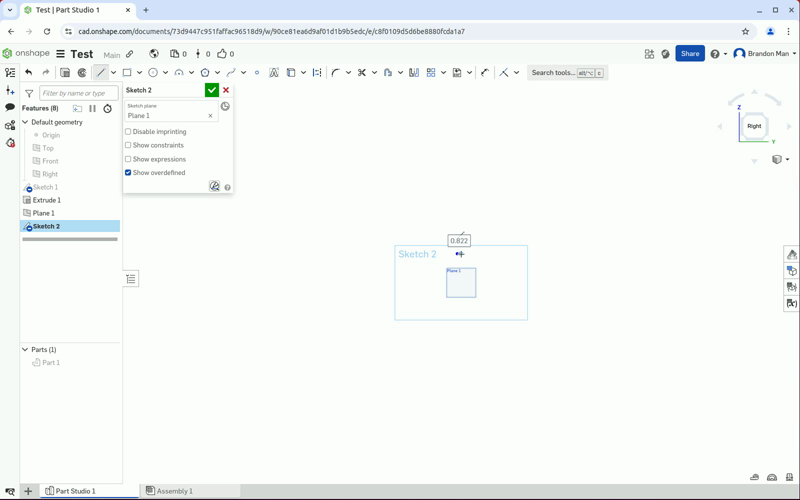
mouse_move(491, 253)
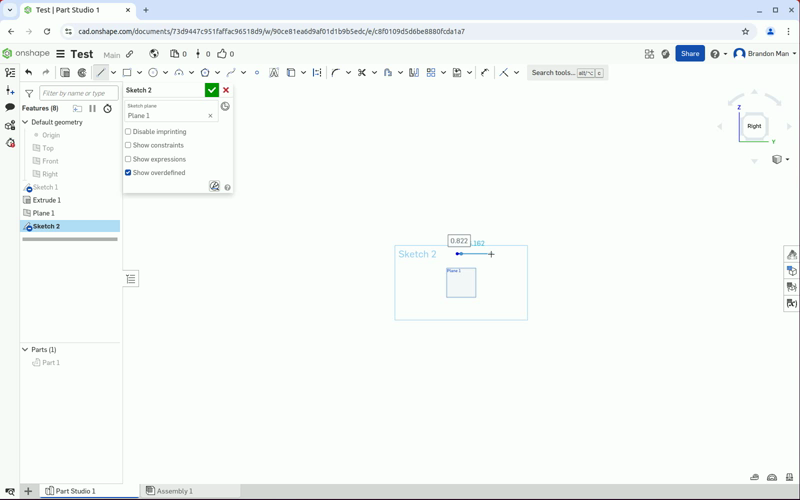
mouse_move(461, 237)
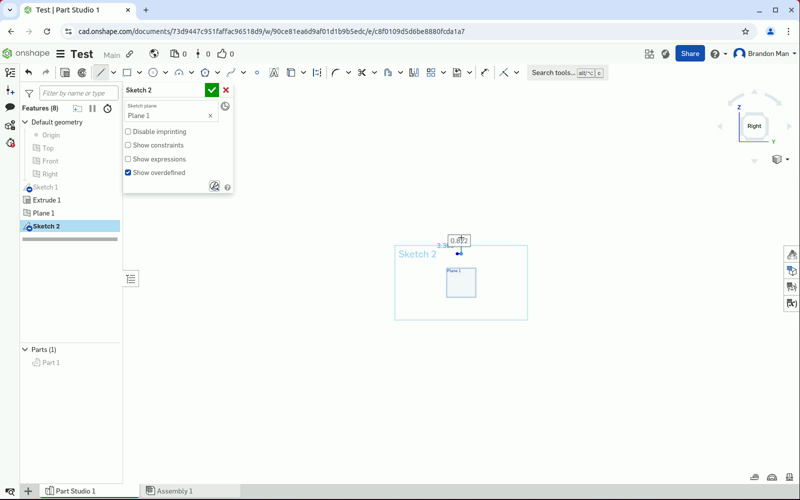
click(461, 237)
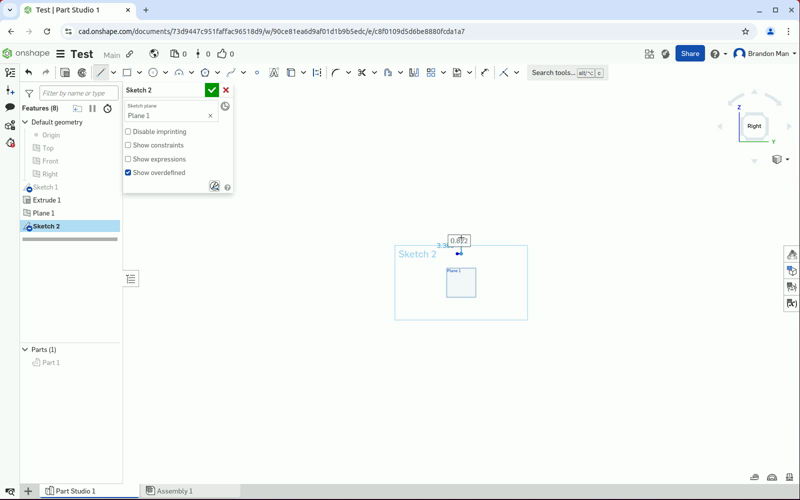
key_up(shift)
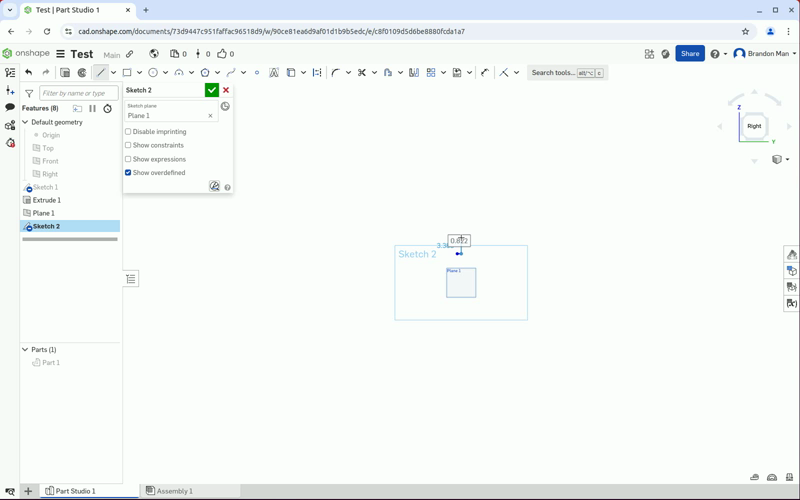
key_down(shift)
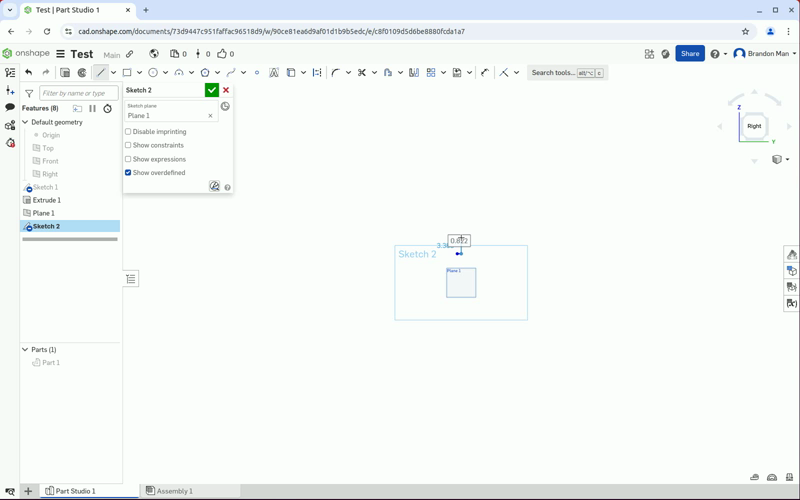
mouse_move(491, 237)
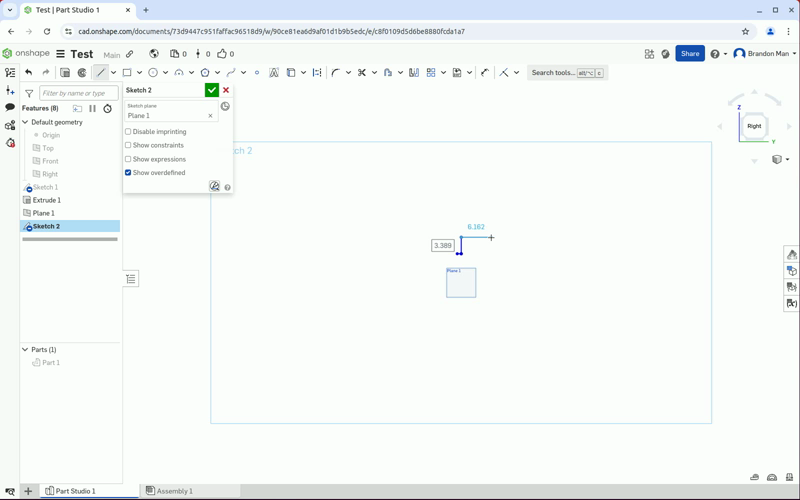
mouse_move(457, 237)
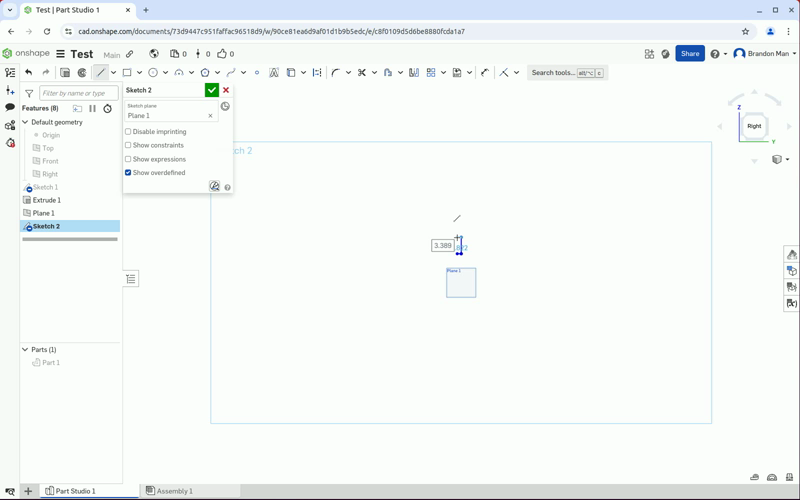
scroll(6)
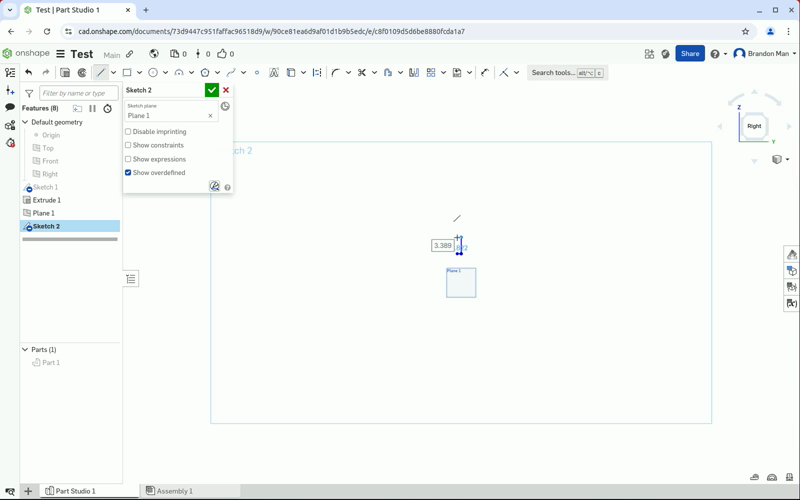
scroll(6)
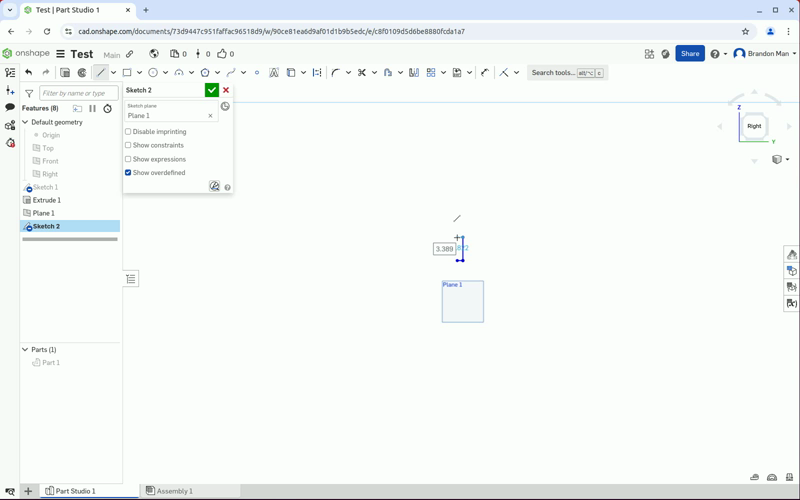
scroll(6)
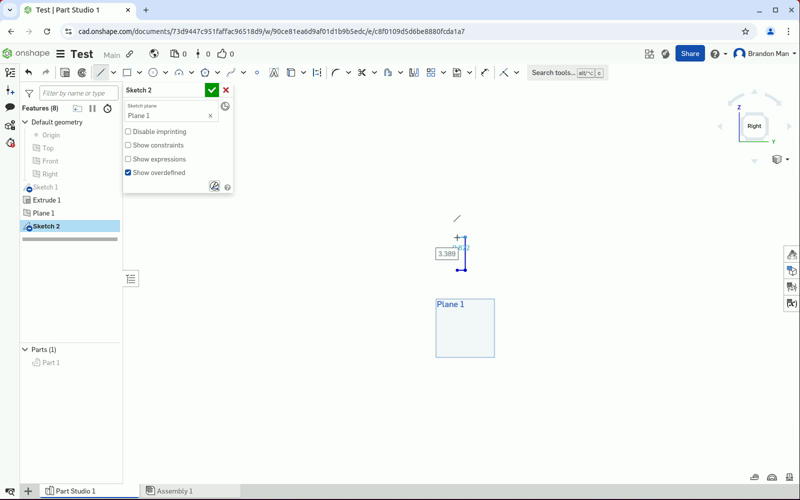
scroll(6)
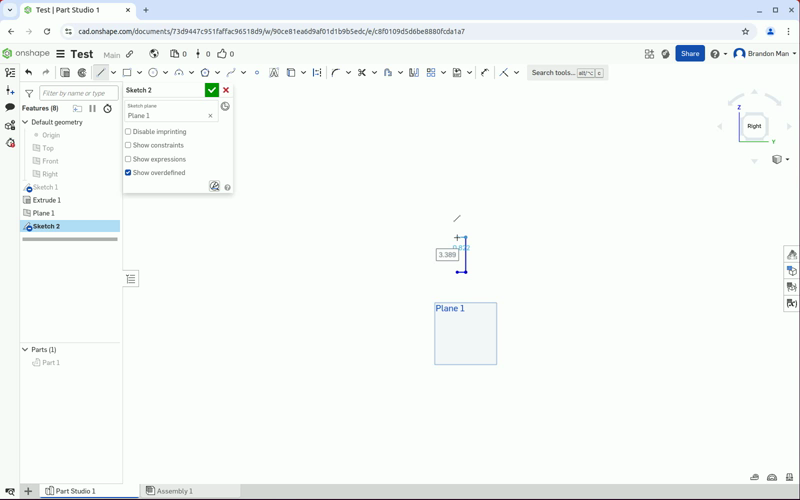
scroll(6)
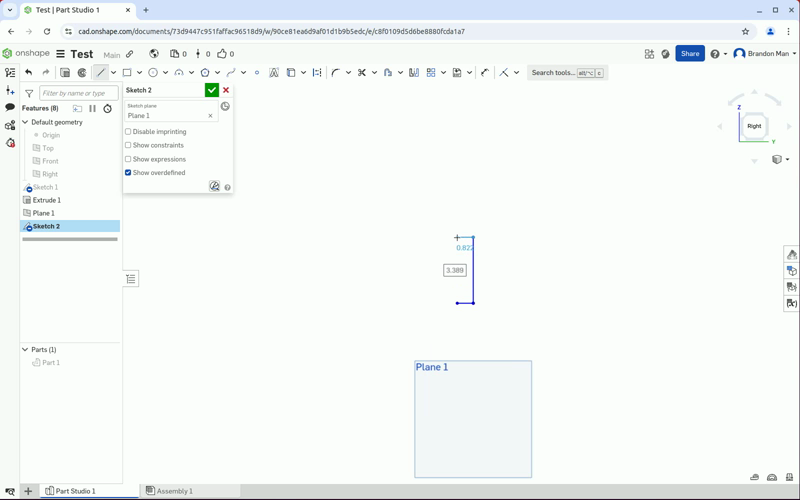
scroll(6)
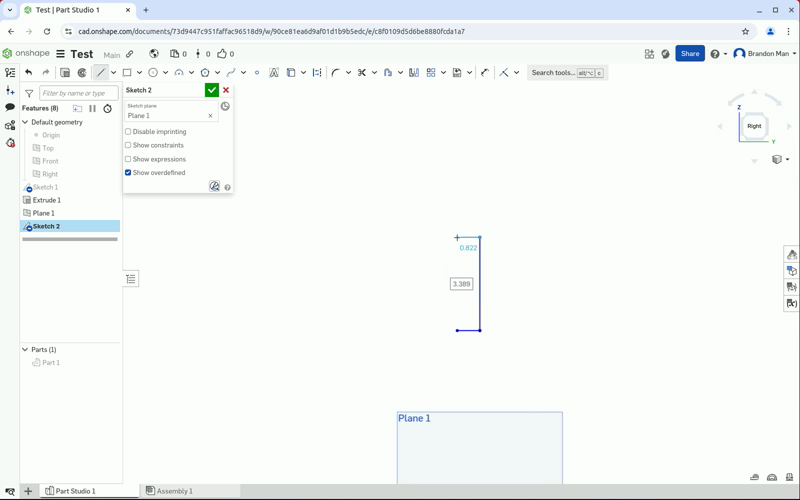
scroll(6)
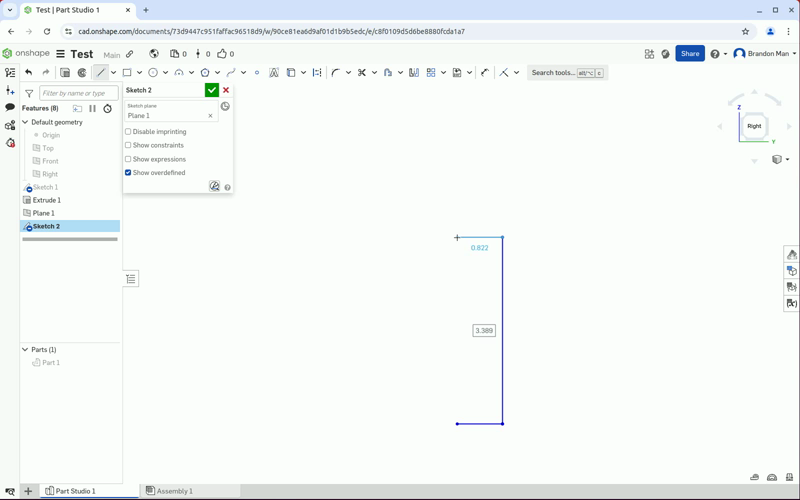
click(457, 237)
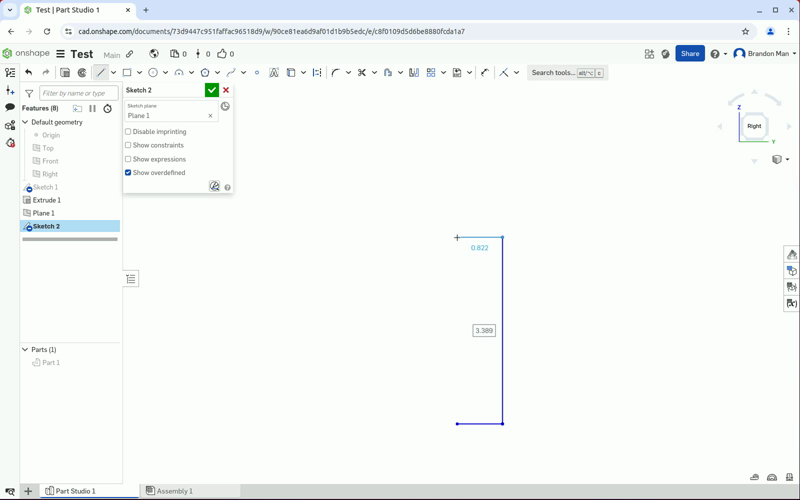
scroll(-6)
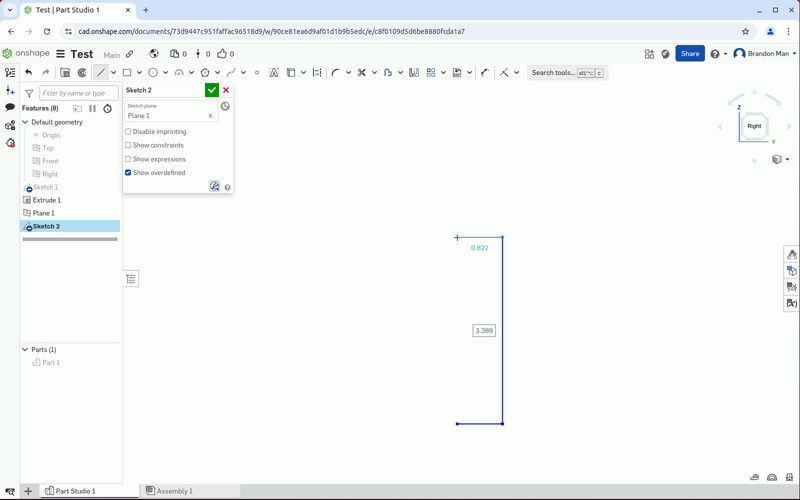
scroll(-6)
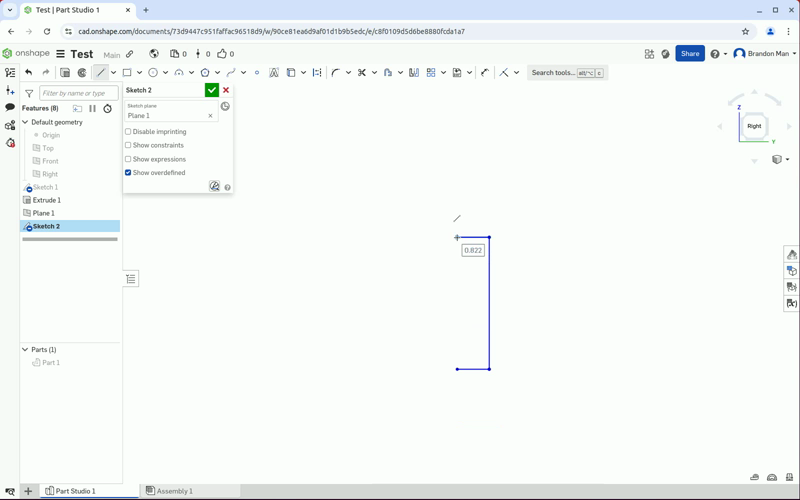
scroll(-6)
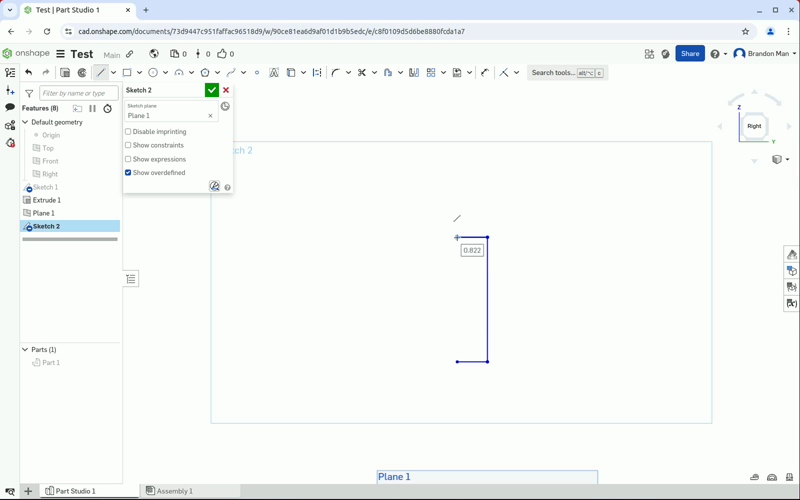
scroll(-6)
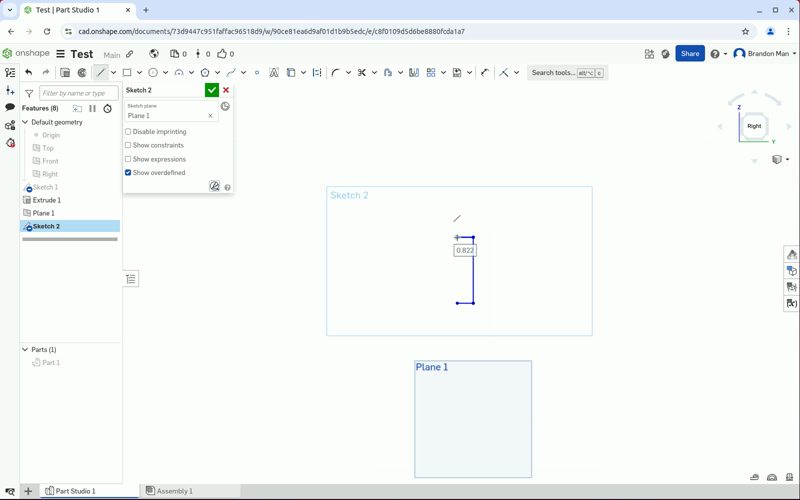
scroll(-6)
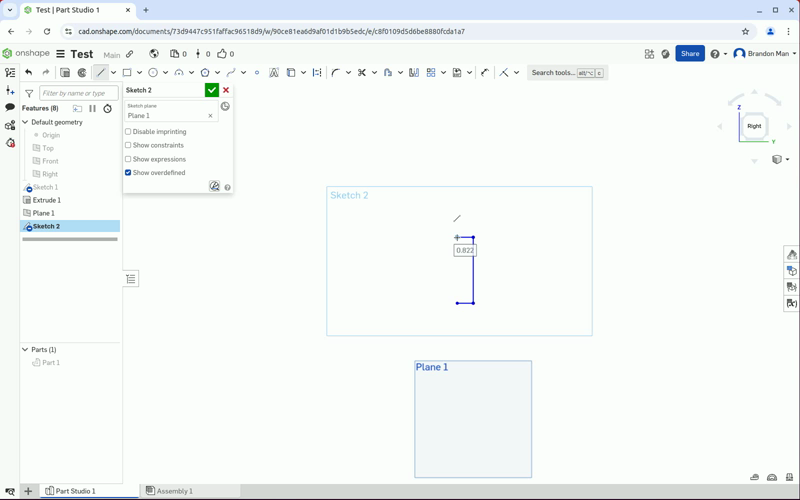
scroll(-6)
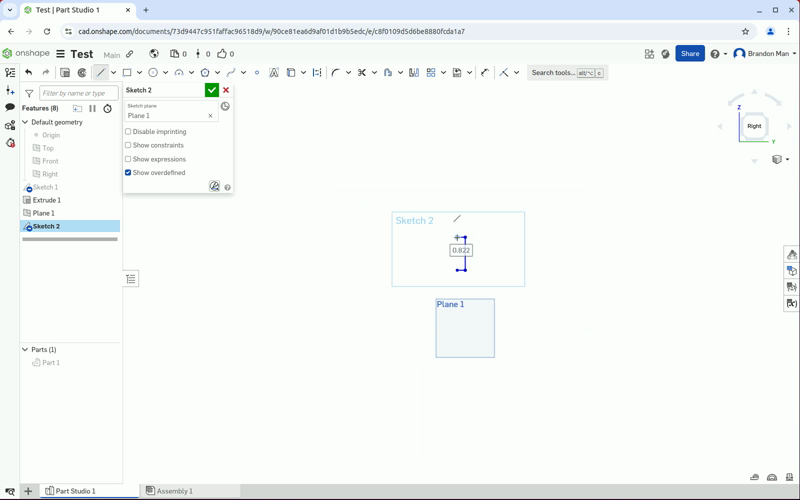
scroll(-6)
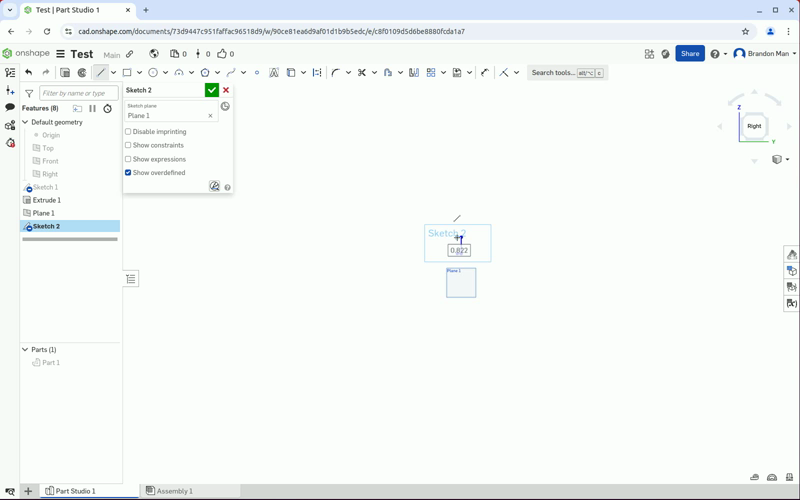
key_up(shift)
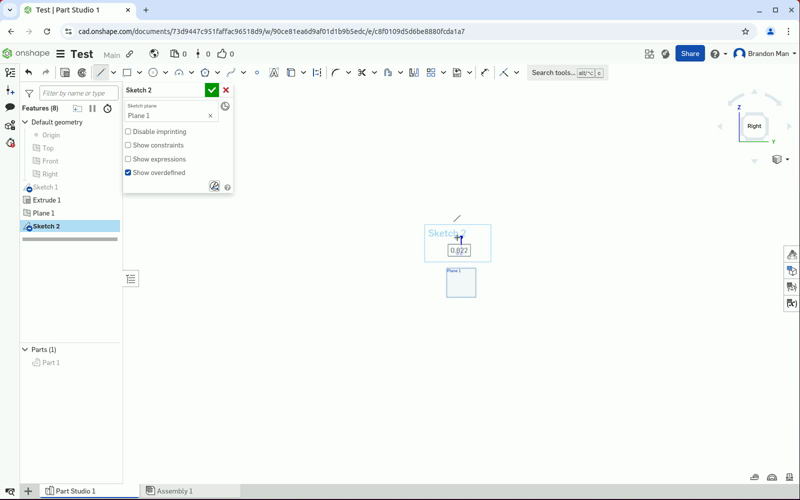
mouse_move(487, 237)
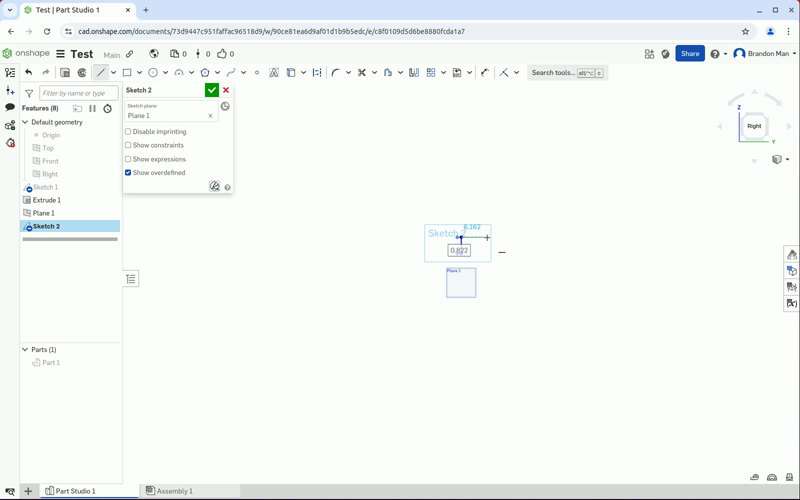
key_down(shift)
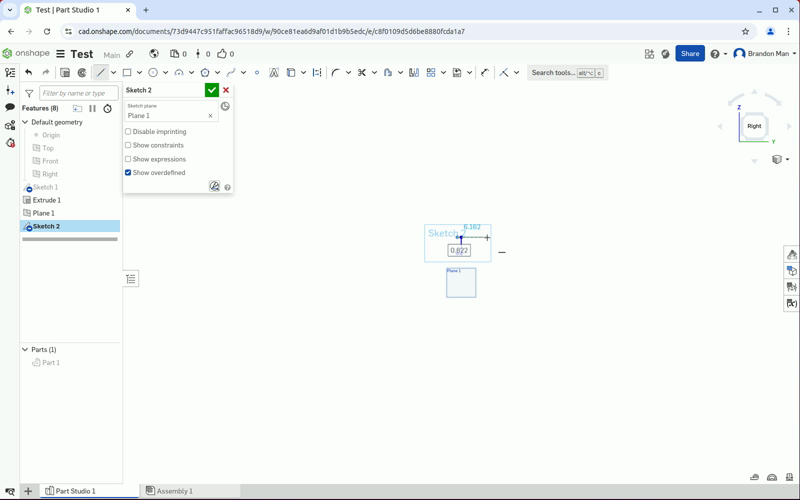
mouse_move(457, 253)
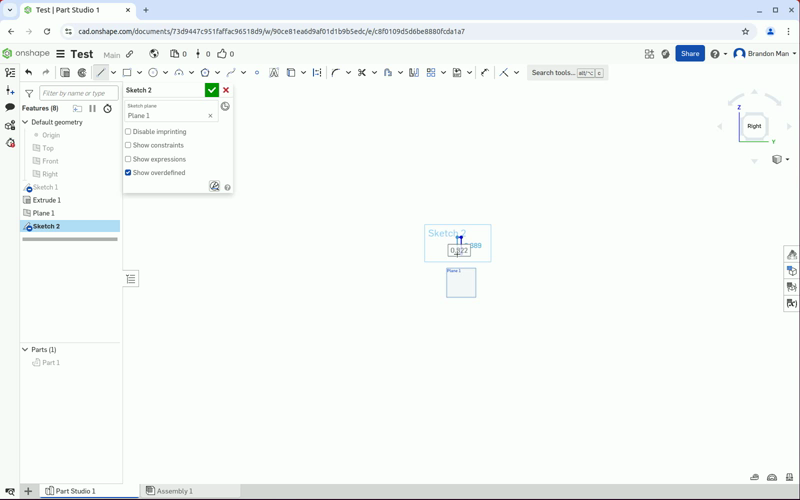
scroll(6)
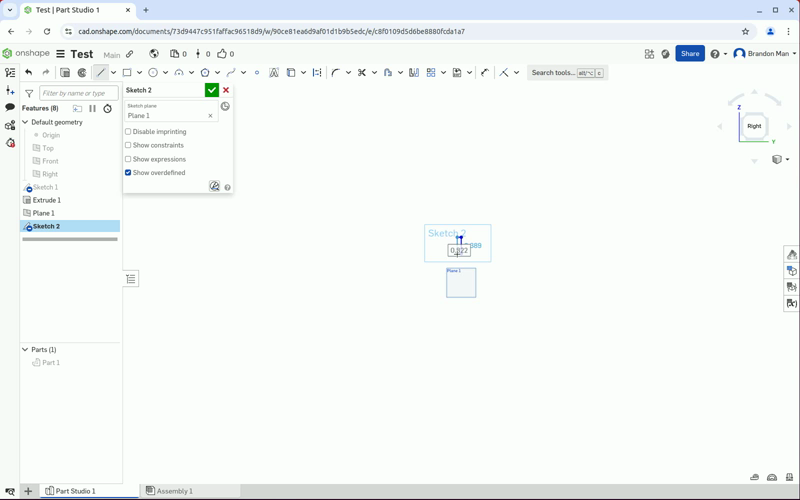
scroll(6)
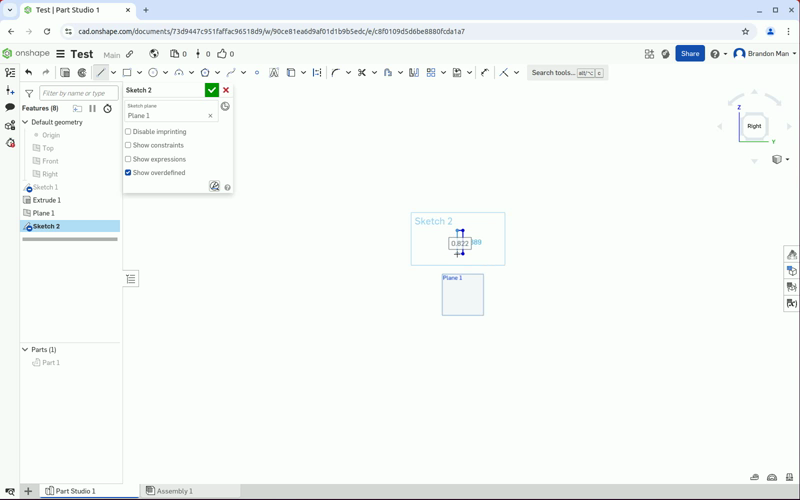
scroll(6)
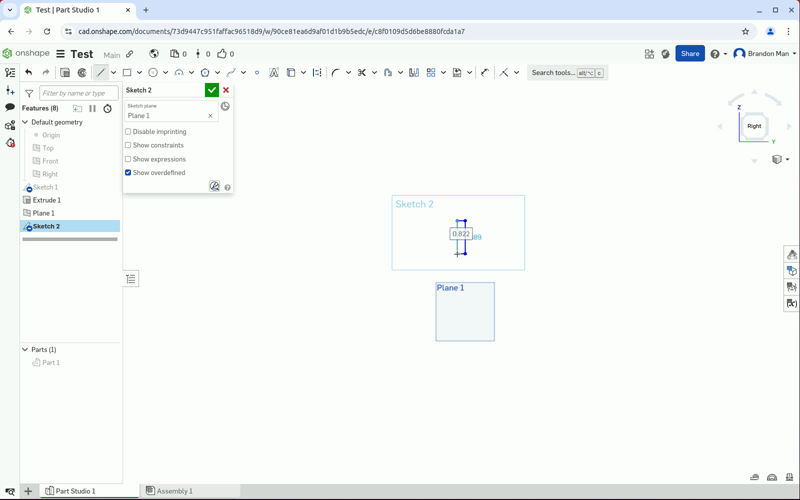
scroll(6)
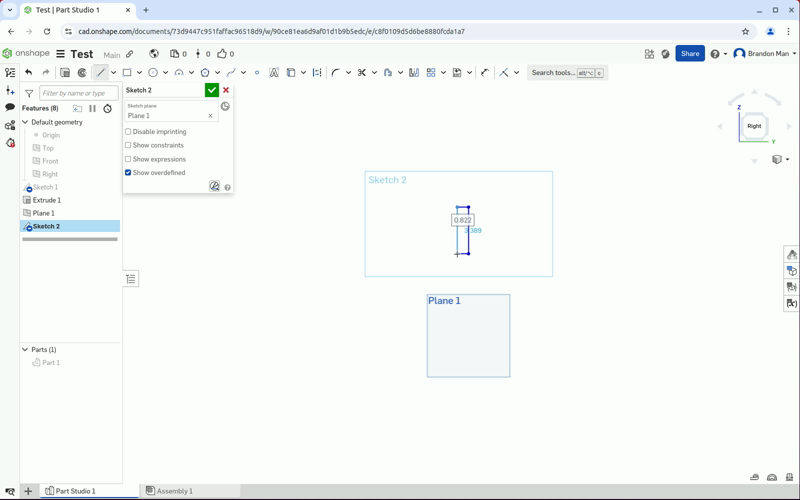
scroll(6)
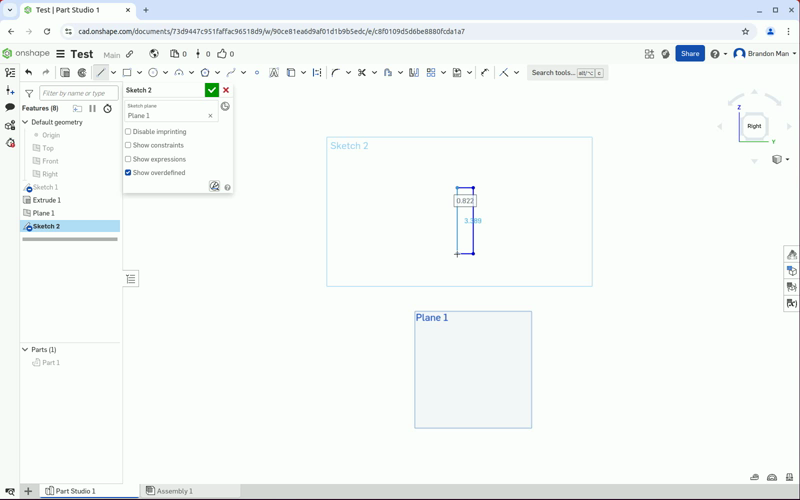
scroll(6)
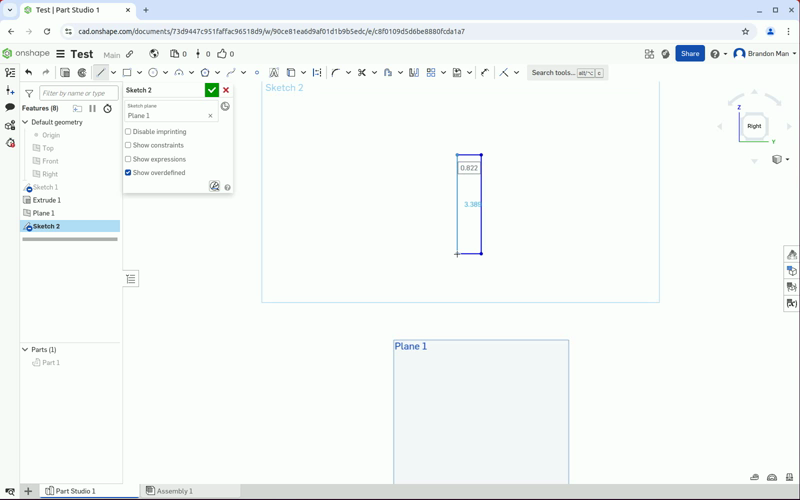
scroll(6)
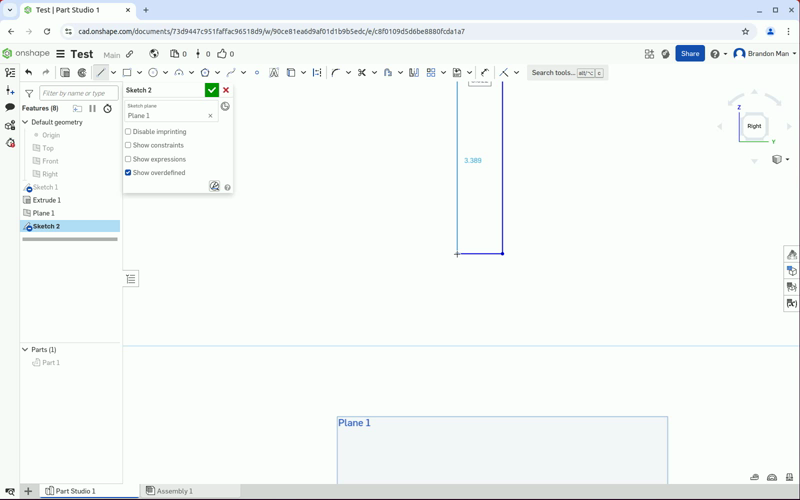
key_up(shift)
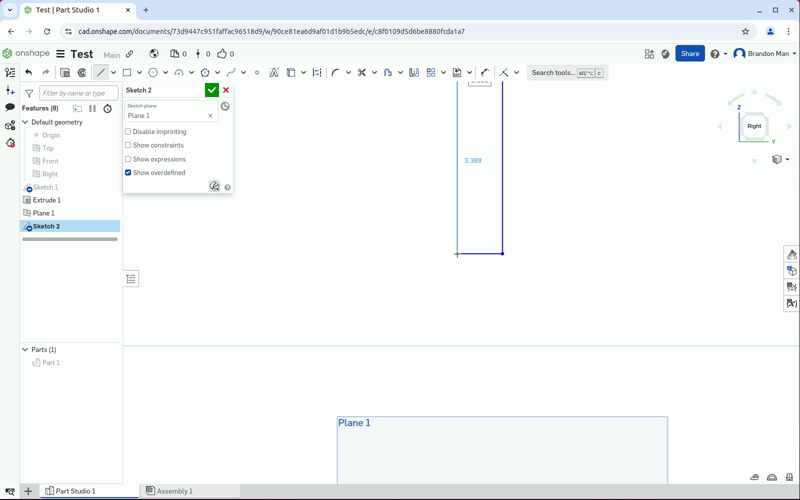
click(457, 253)
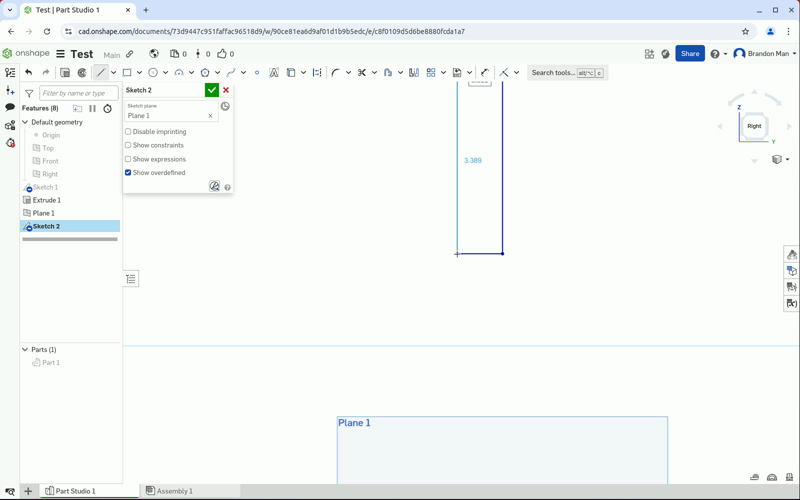
scroll(-6)
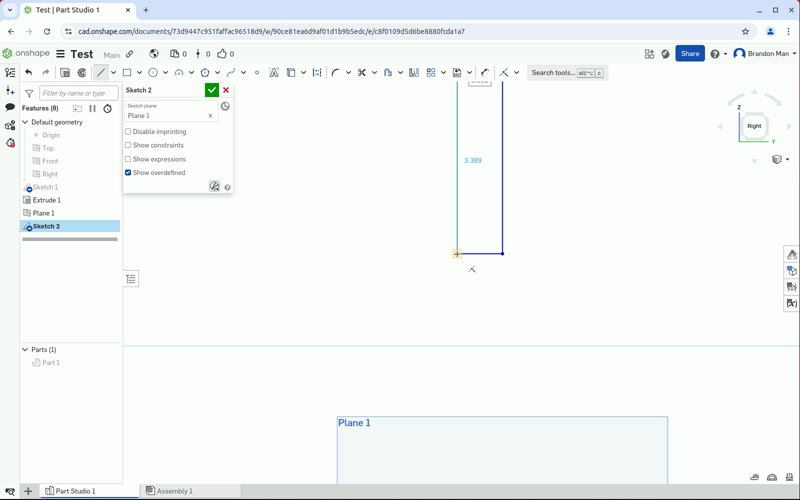
scroll(-6)
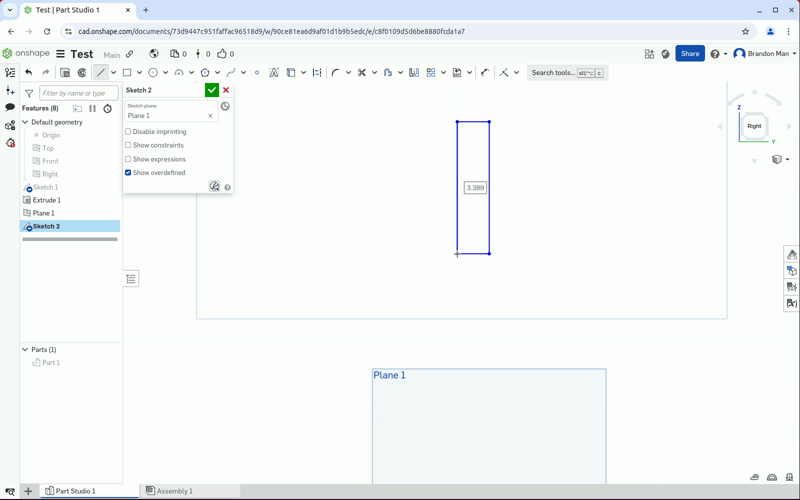
scroll(-6)
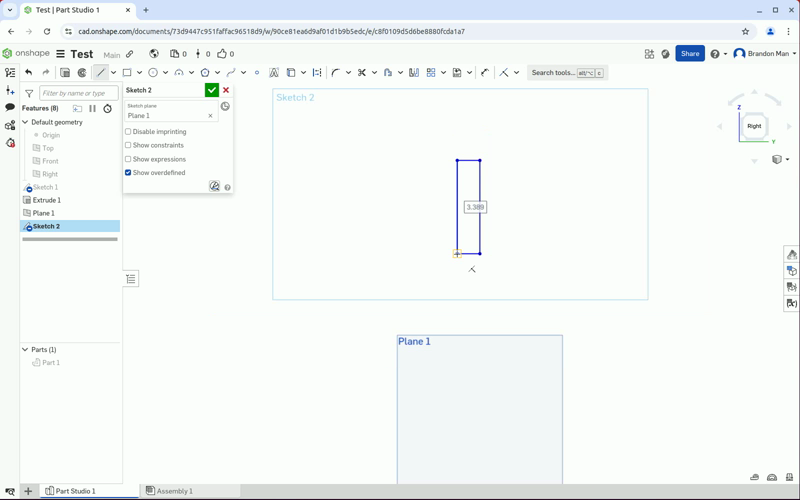
scroll(-6)
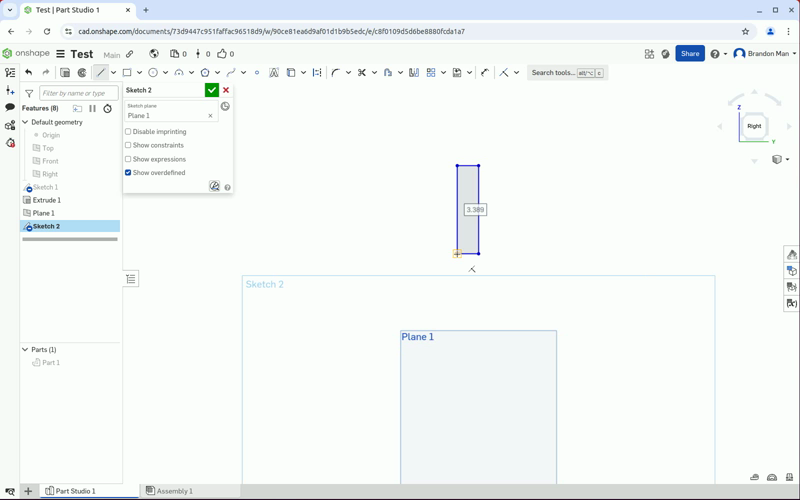
scroll(-6)
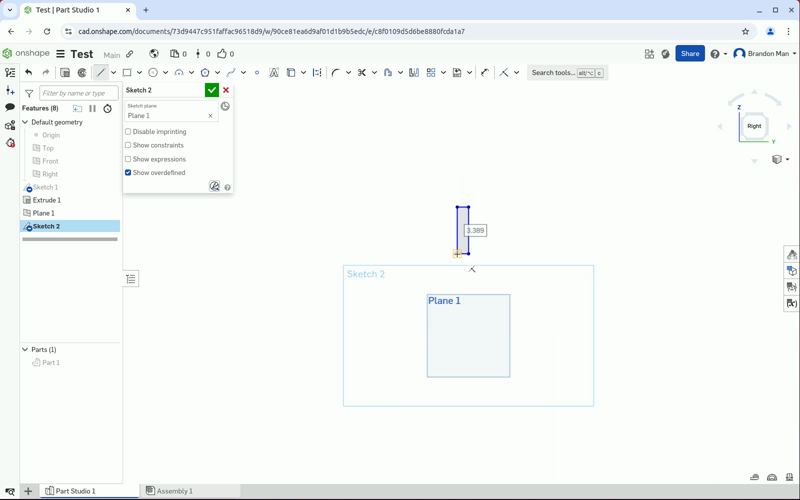
scroll(-6)
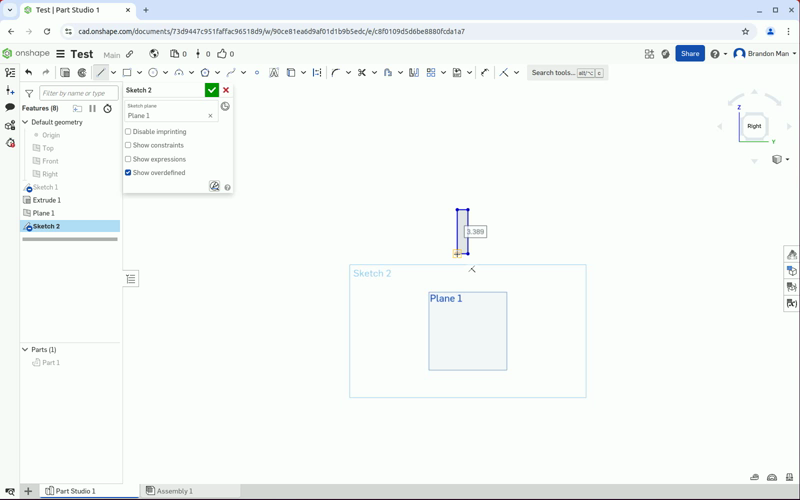
scroll(-6)
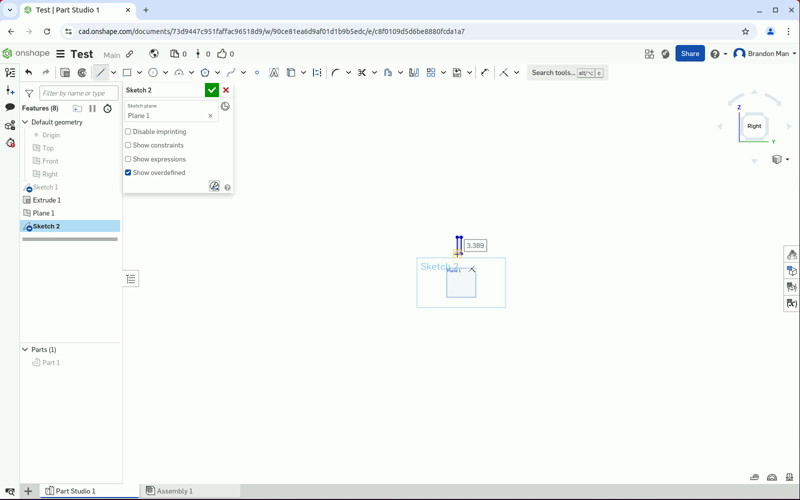
key(esc)
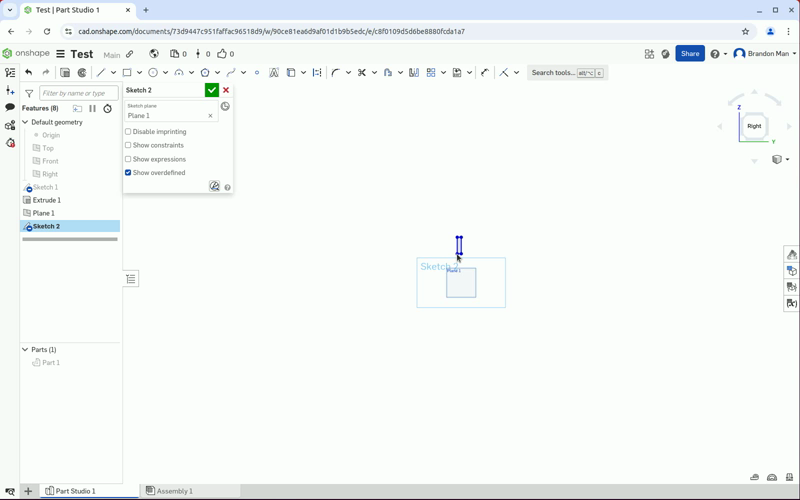
mouse_move(458, 239)
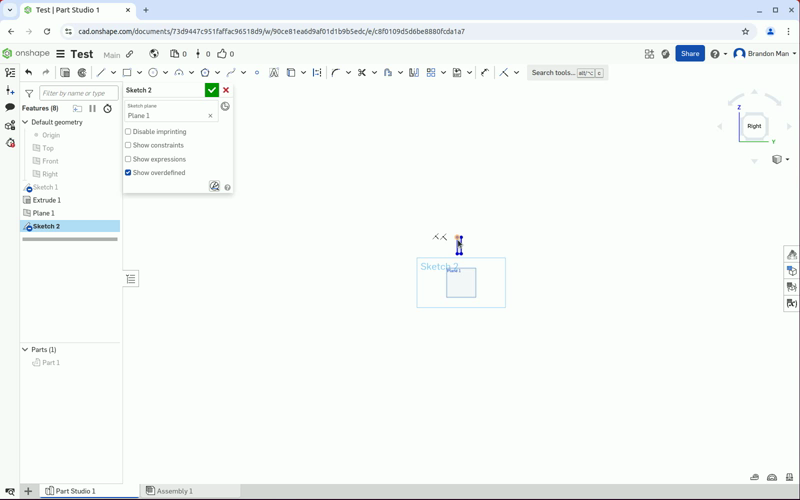
scroll(6)
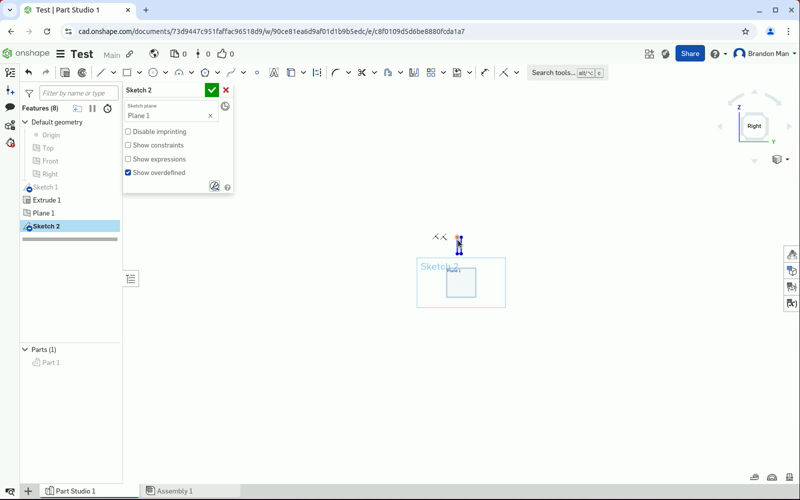
scroll(6)
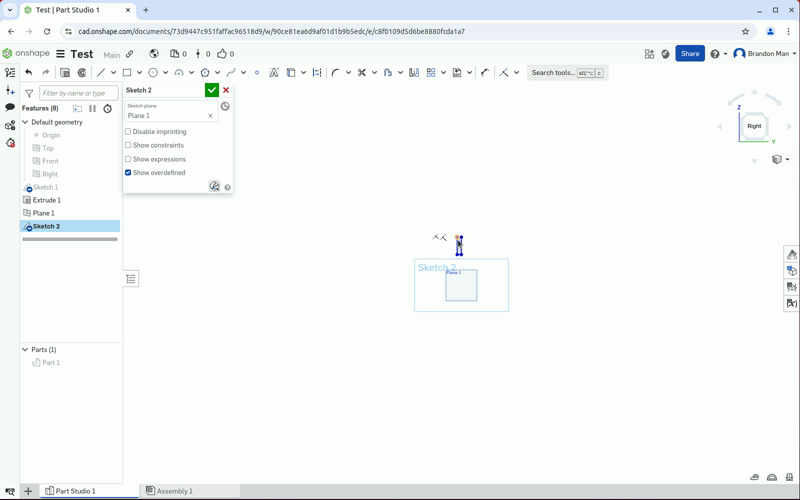
scroll(6)
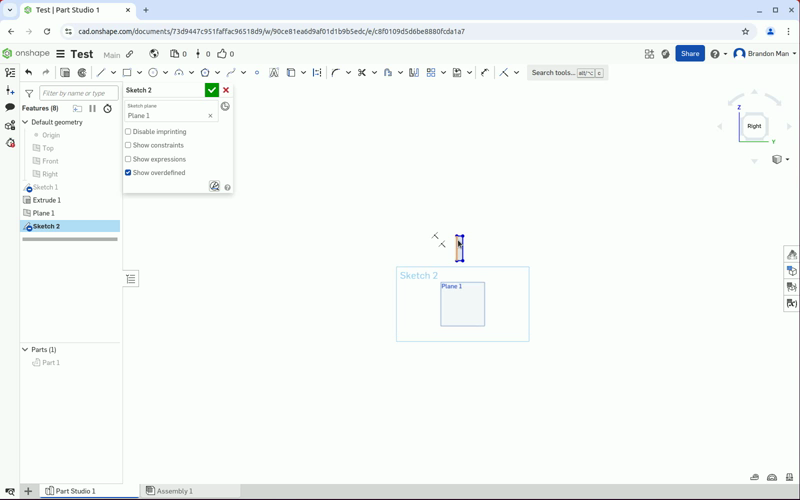
scroll(6)
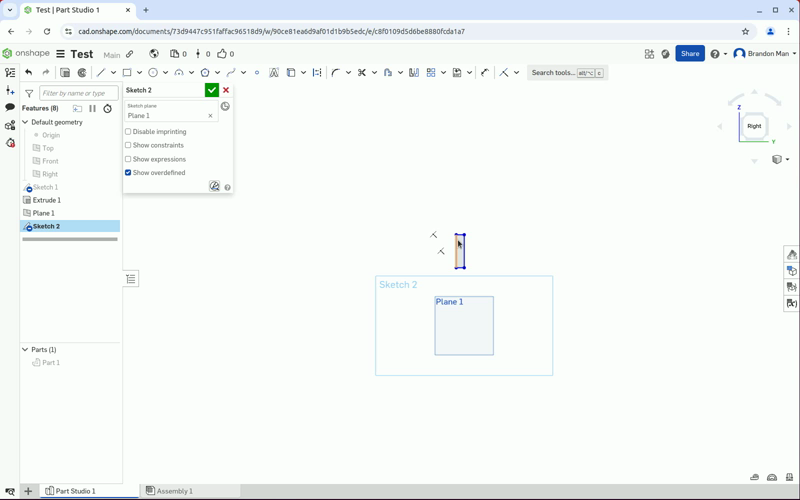
scroll(6)
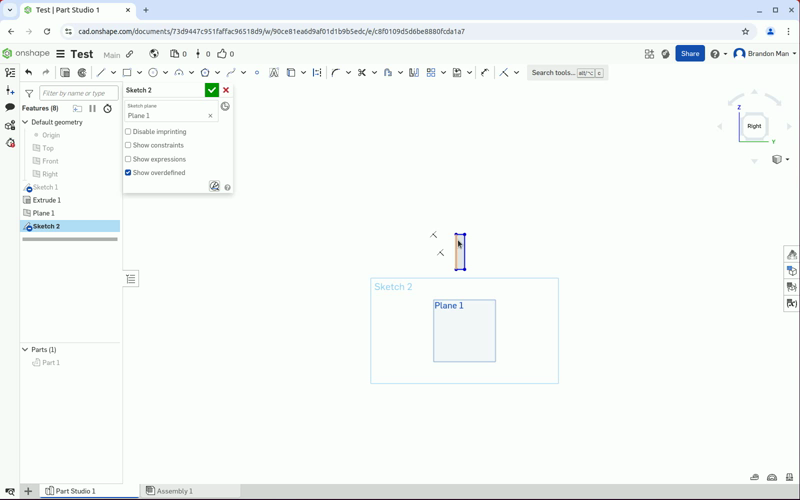
scroll(6)
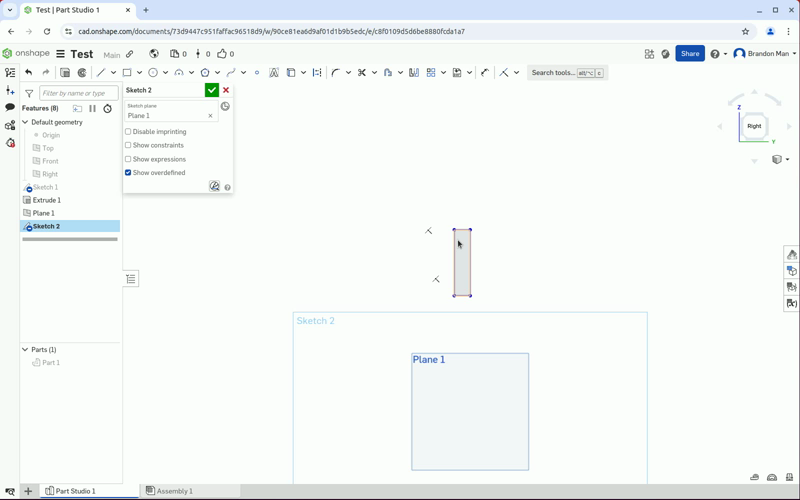
scroll(6)
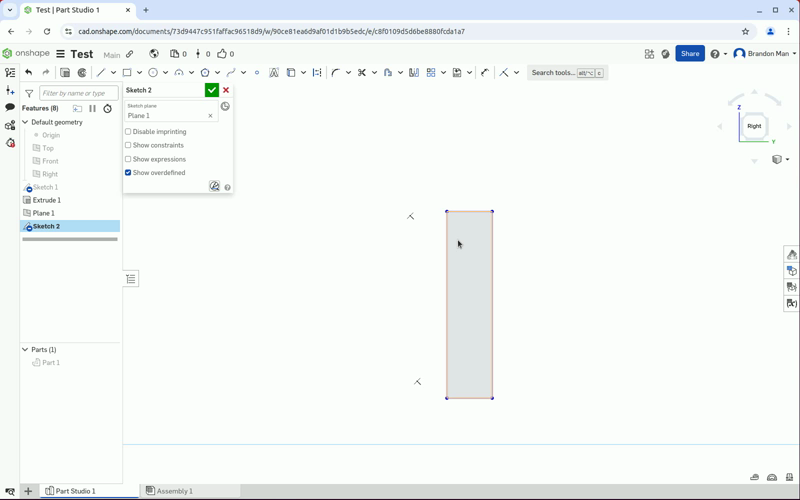
click(458, 239)
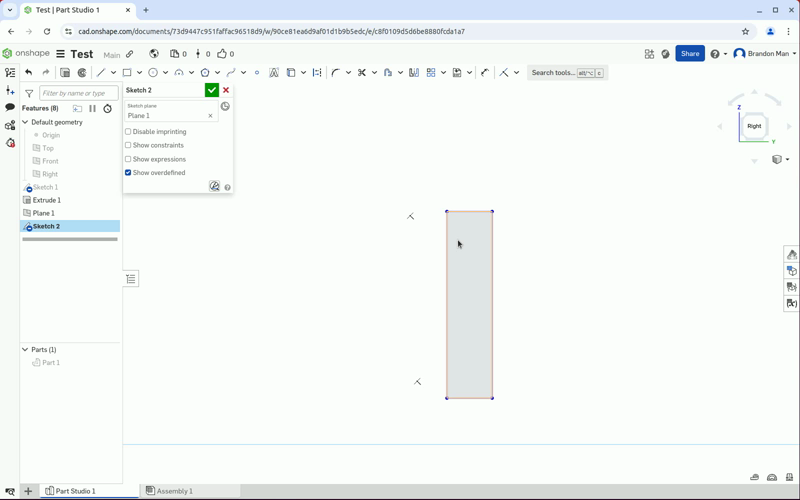
scroll(-6)
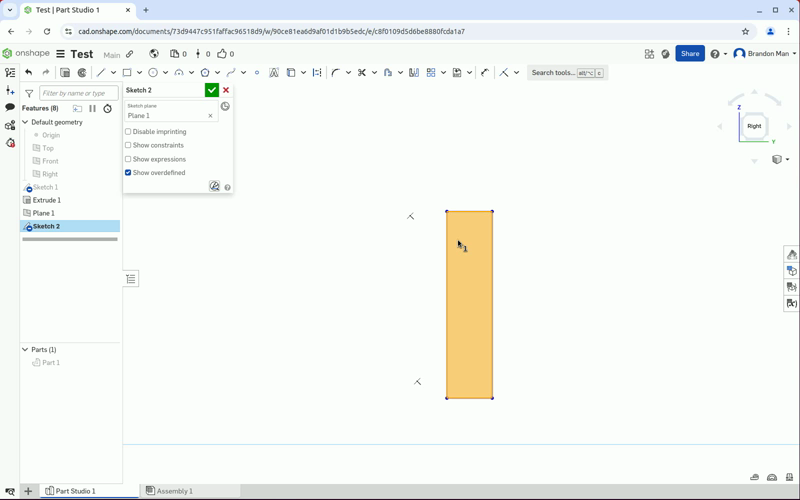
scroll(-6)
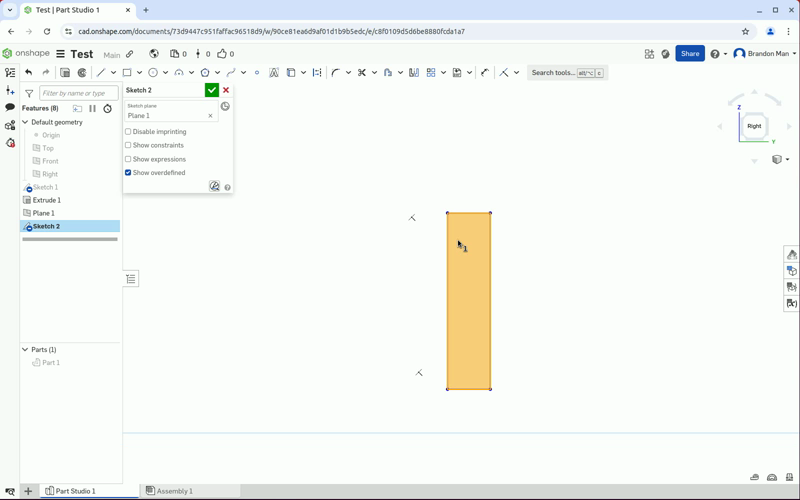
scroll(-6)
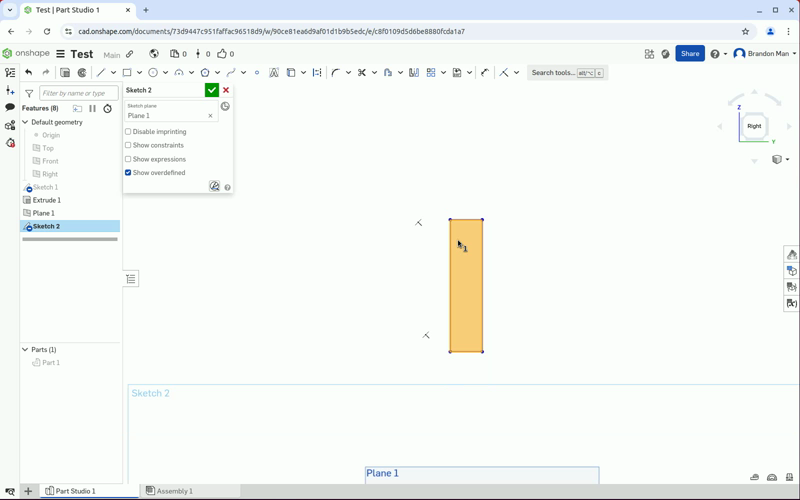
scroll(-6)
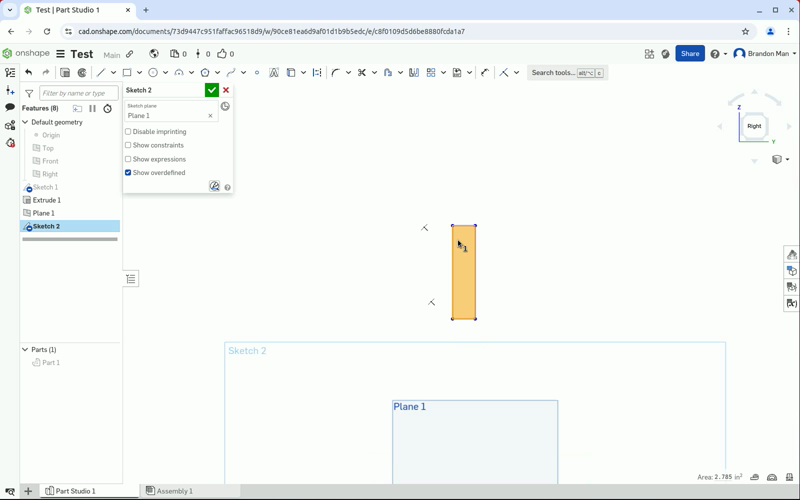
scroll(-6)
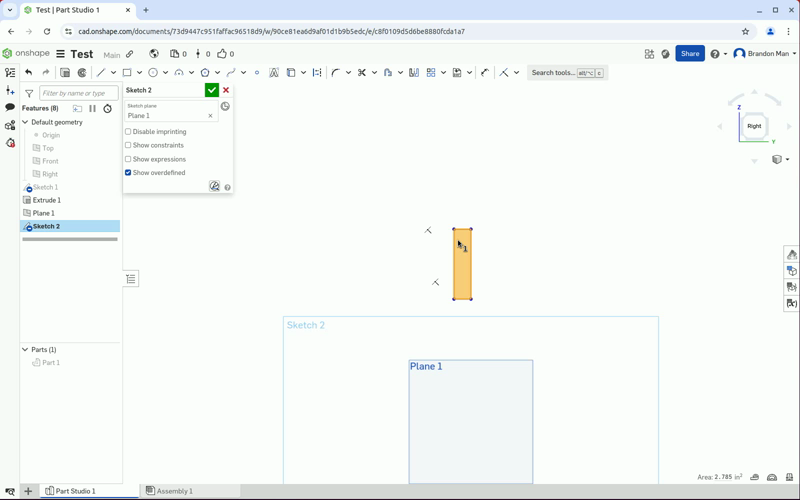
scroll(-6)
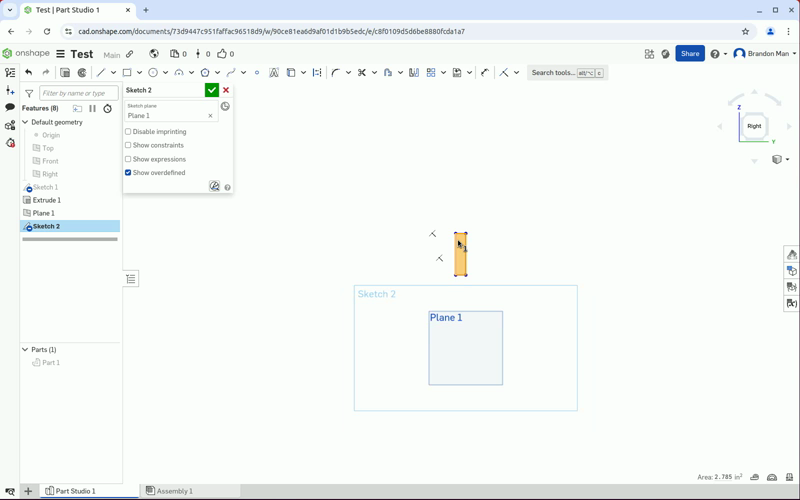
scroll(-6)
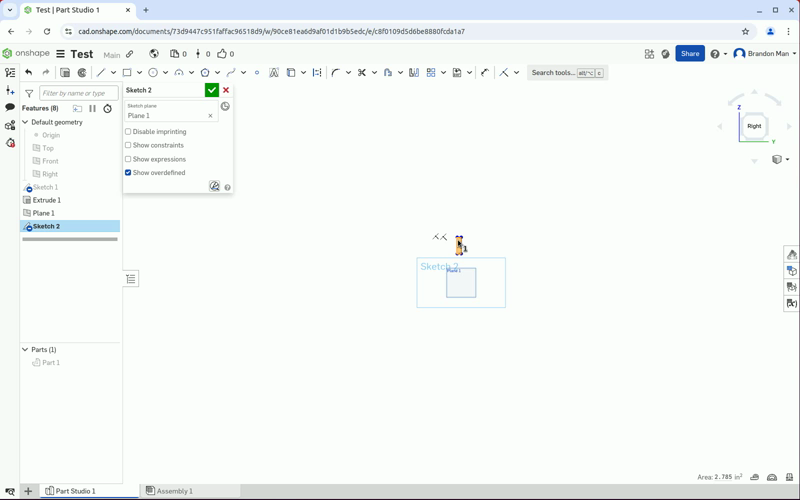
mouse_move(73, 352)
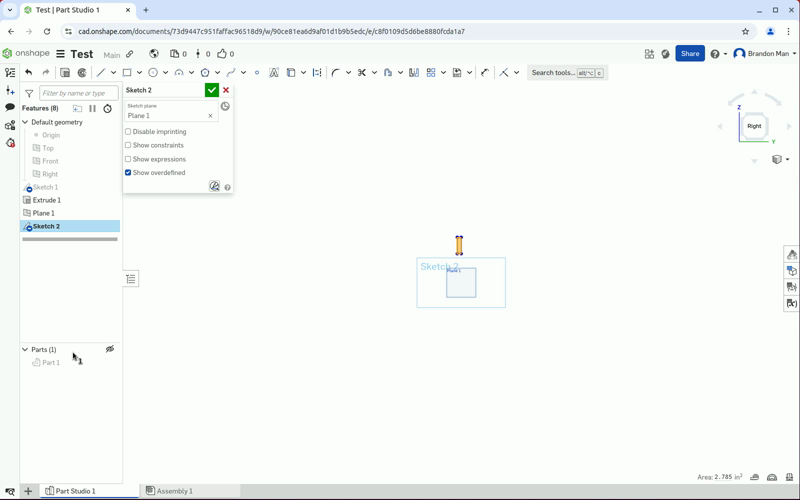
key(shift+y)
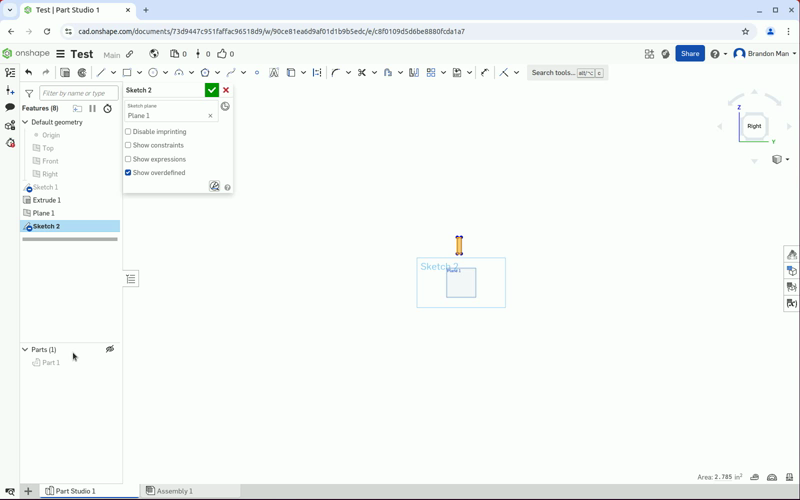
key(shift+e)
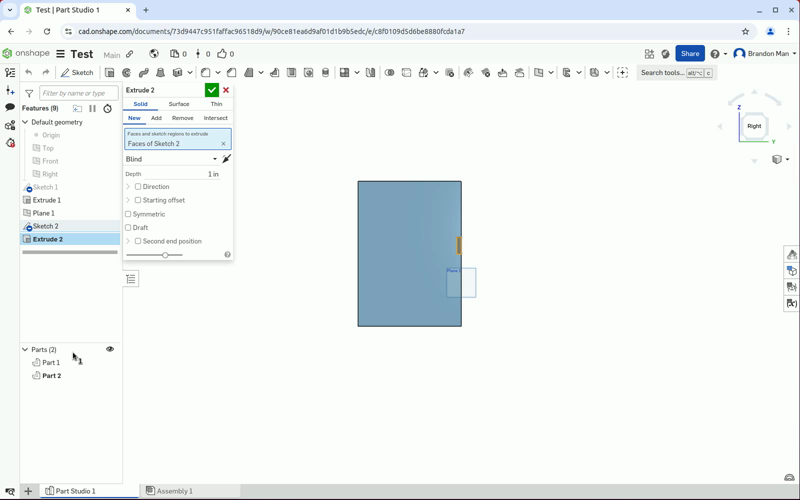
mouse_move(143, 106)
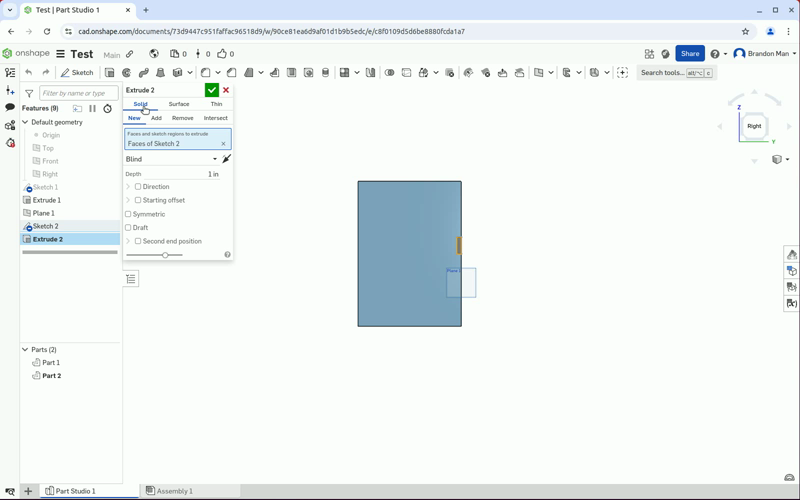
click(143, 106)
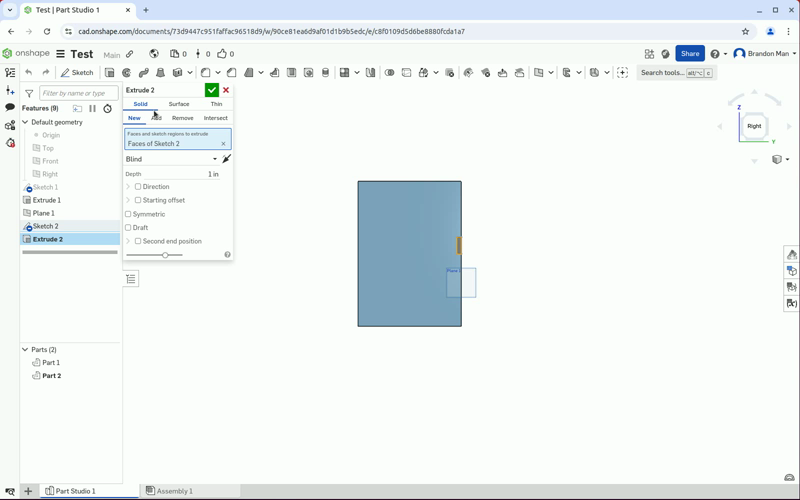
mouse_move(186, 120)
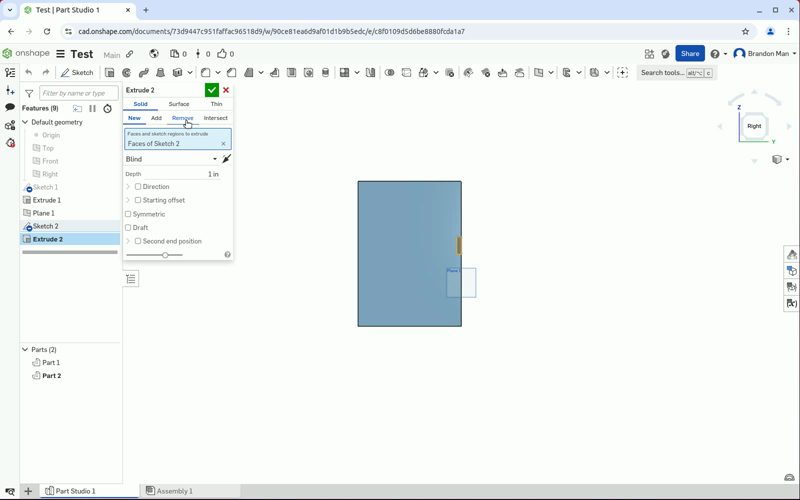
click(186, 120)
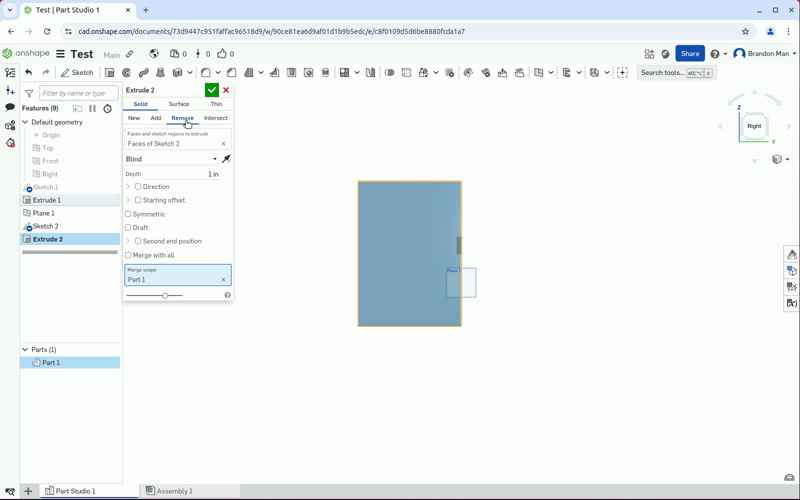
key(tab, 4)
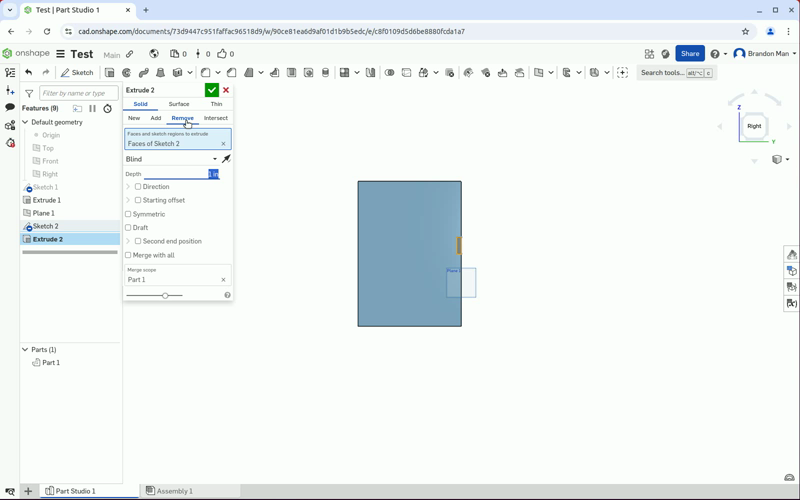
text(9.388)
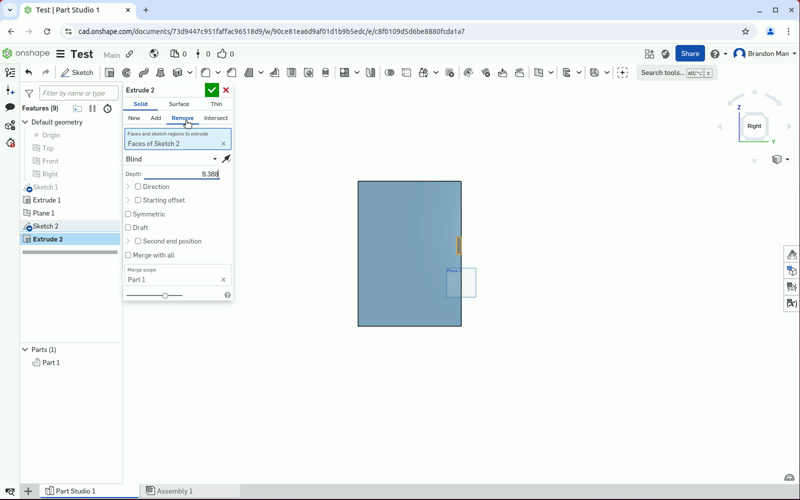
key(tab, 6)
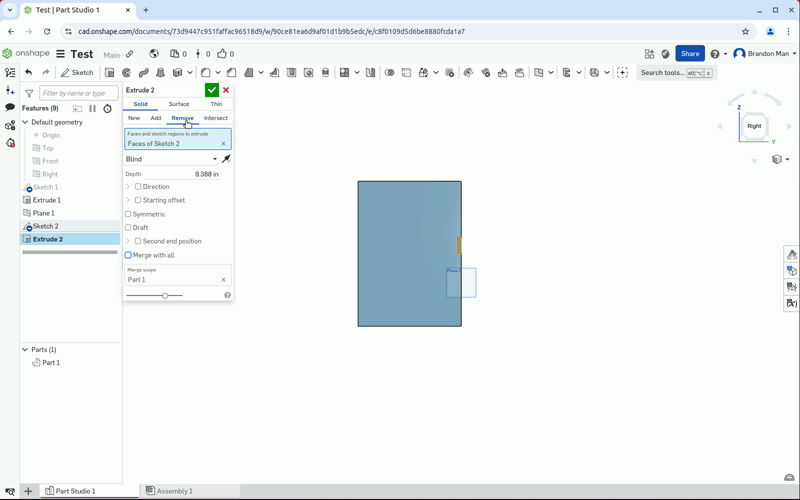
key(space)
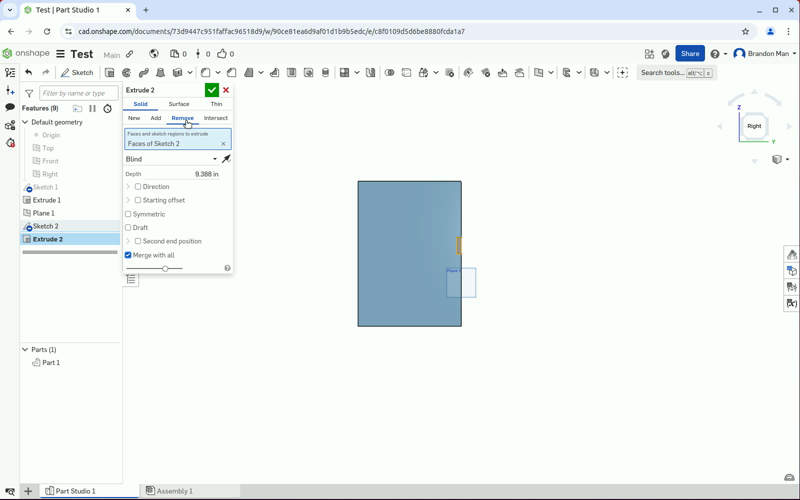
key(enter)
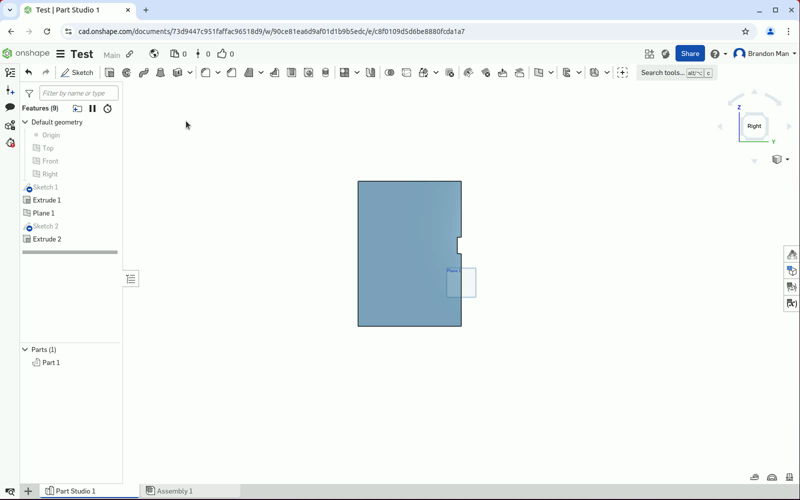
key(shift+h)
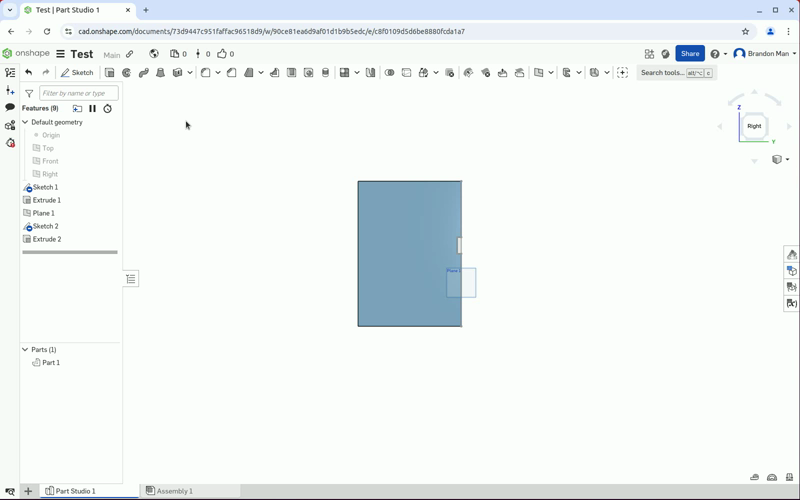
key(shift+h)
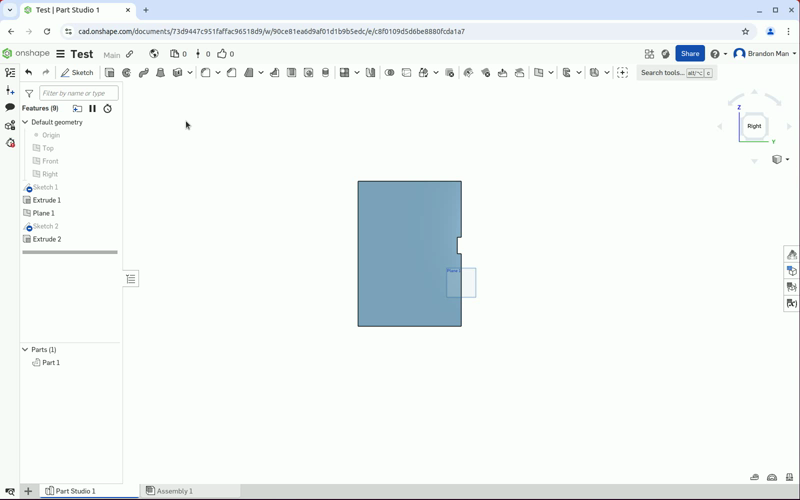
mouse_move(73, 189)
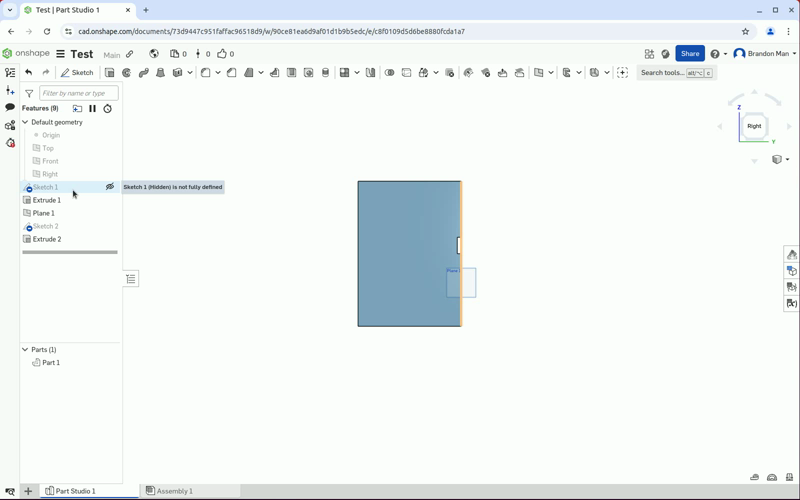
click(73, 189)
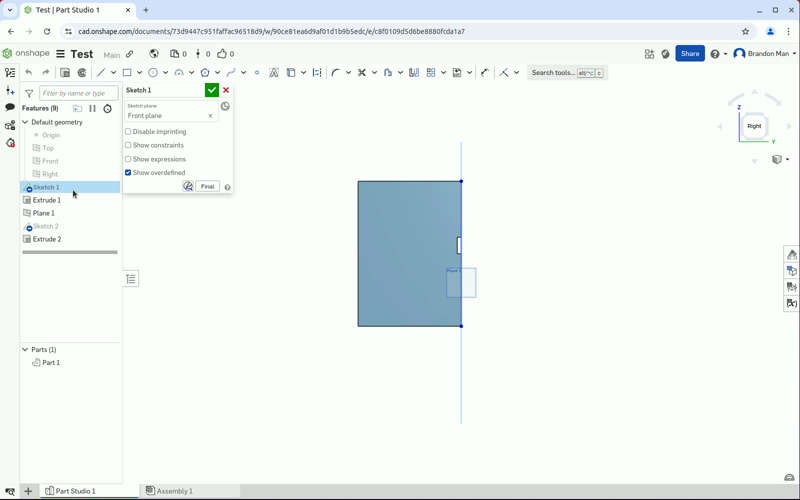
mouse_move(229, 92)
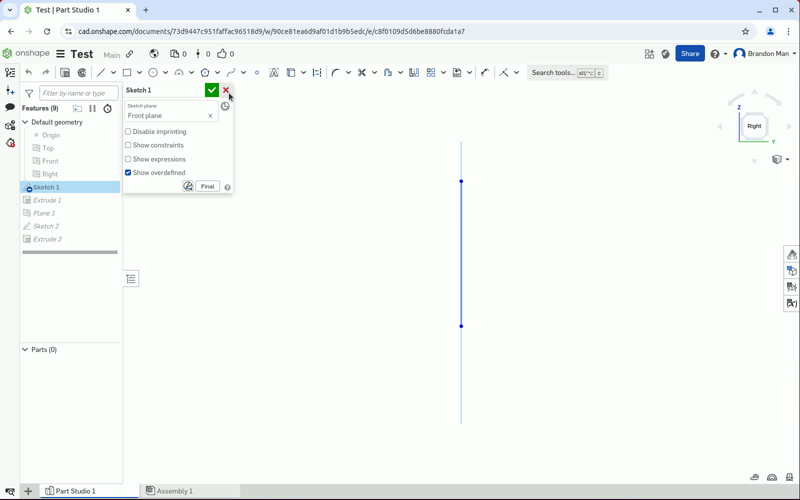
click(229, 92)
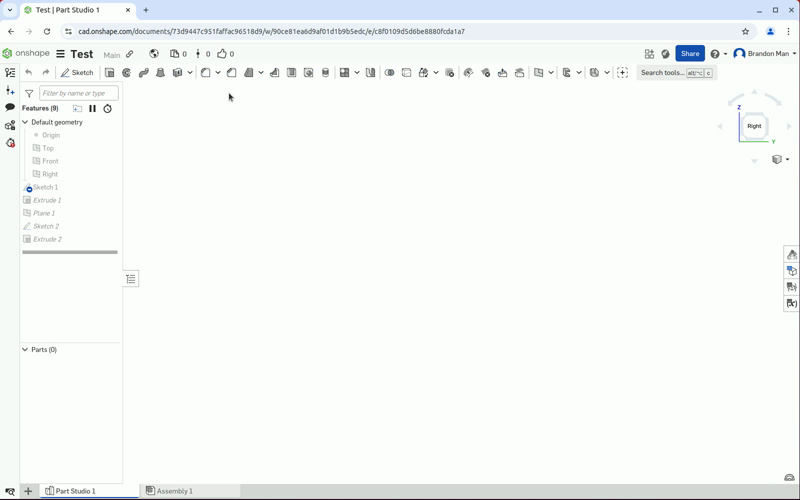
key(shift+s)
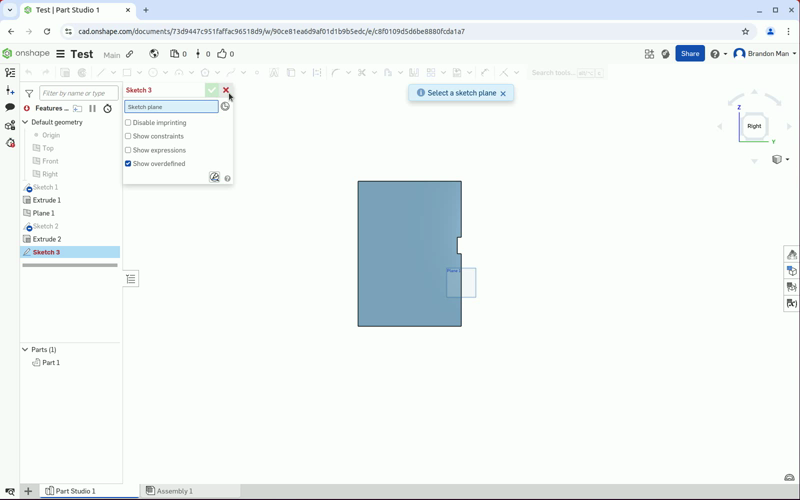
mouse_move(73, 215)
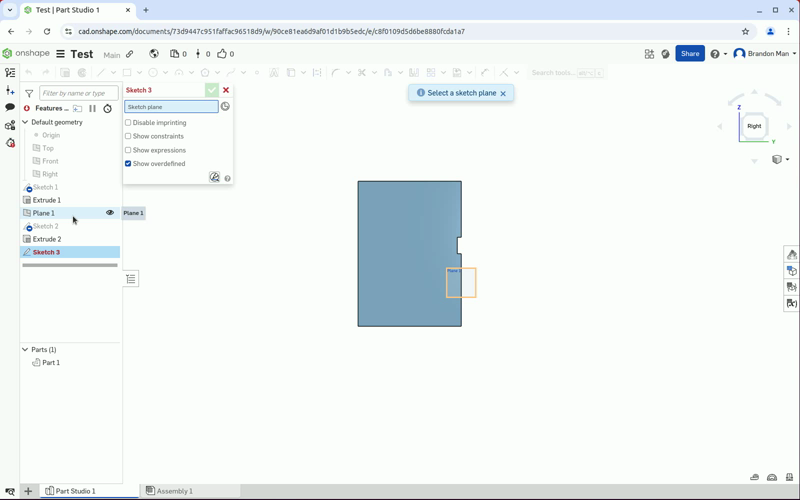
click(73, 215)
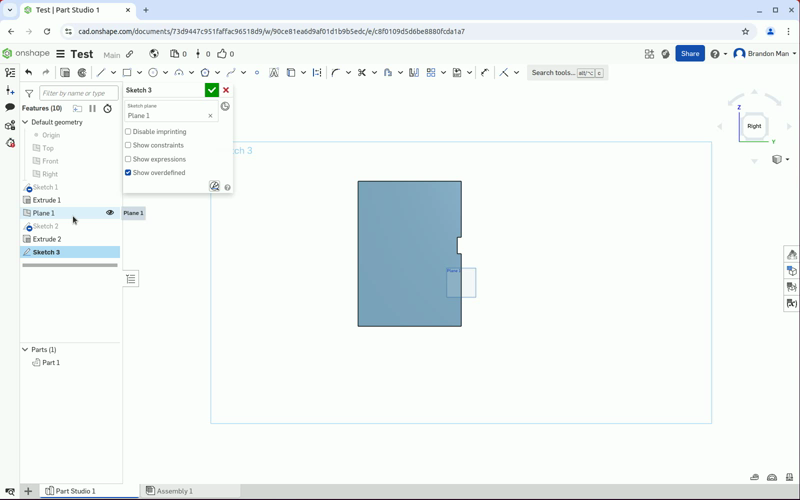
mouse_move(73, 352)
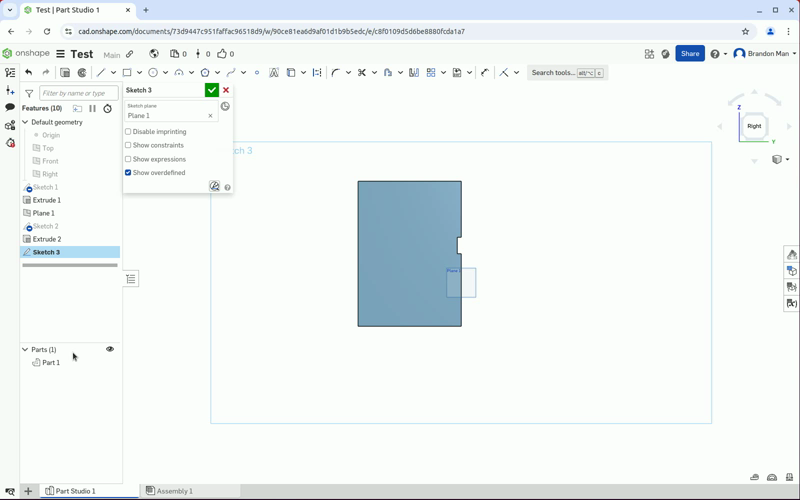
key(y)
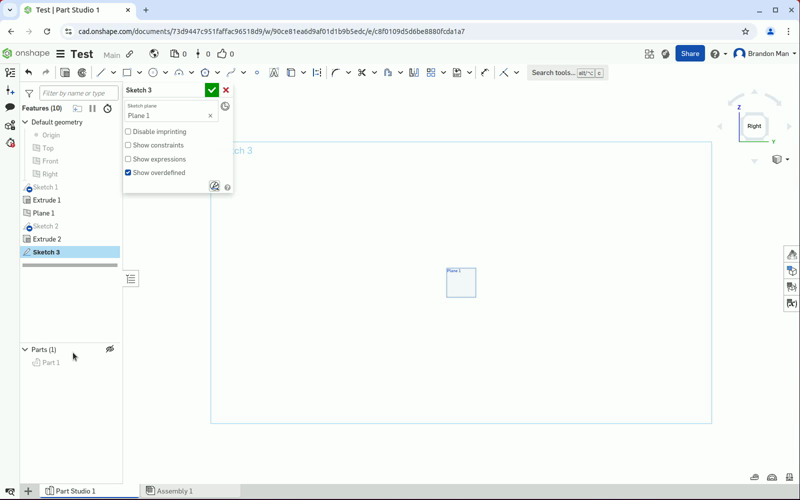
key(l)
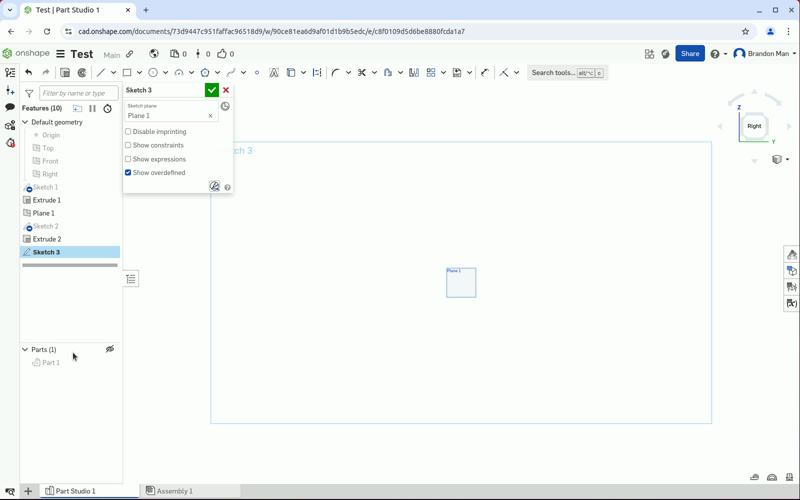
key_down(shift)
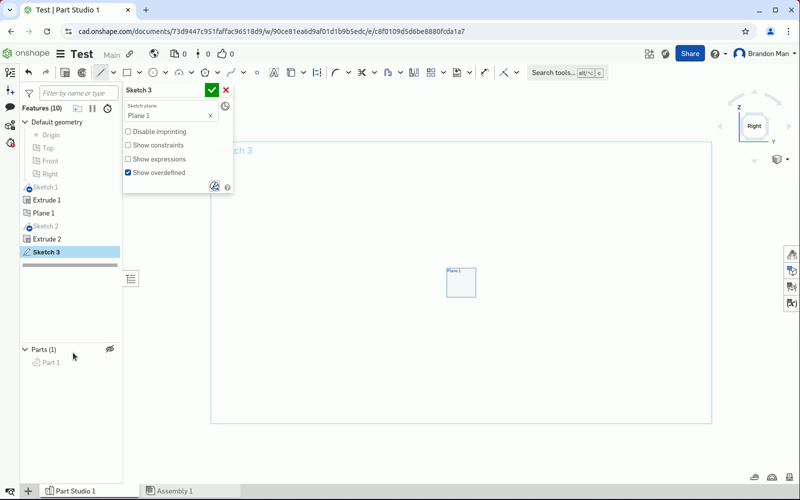
mouse_move(457, 268)
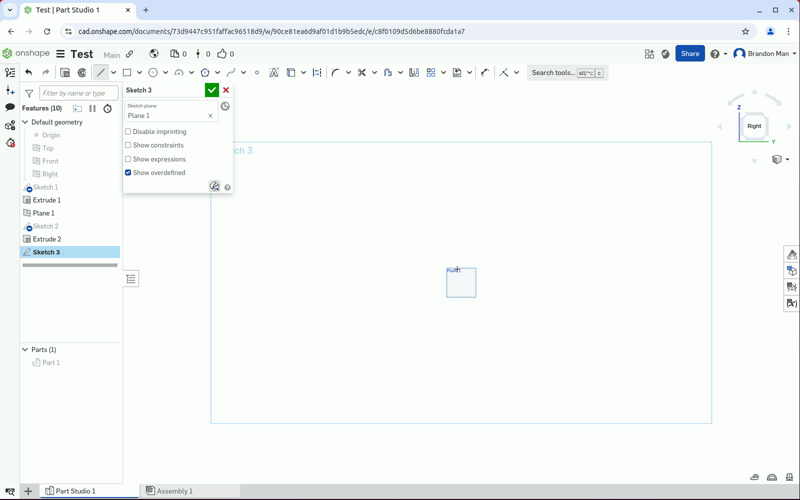
click(457, 268)
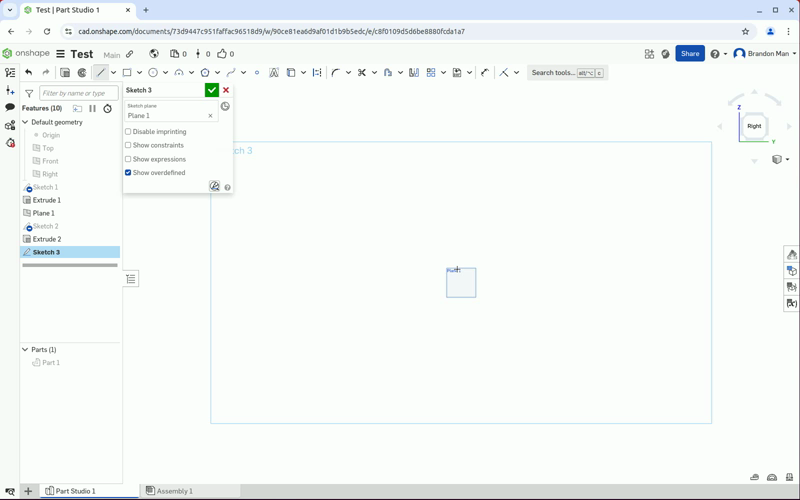
key_up(shift)
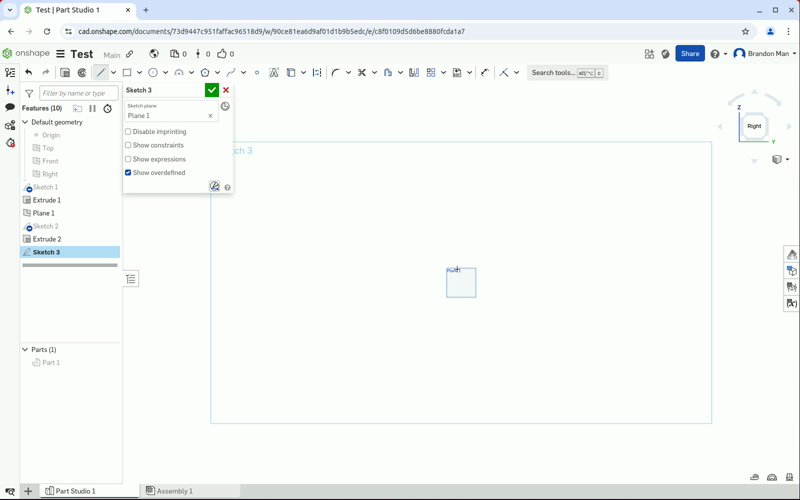
key_down(shift)
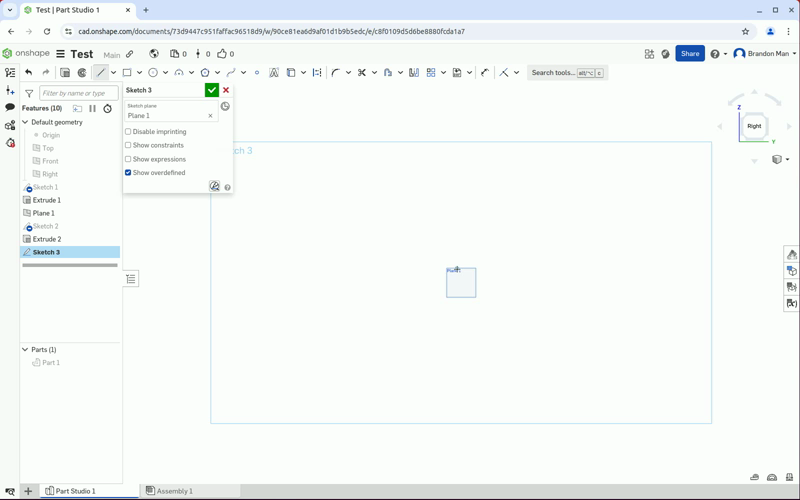
mouse_move(487, 268)
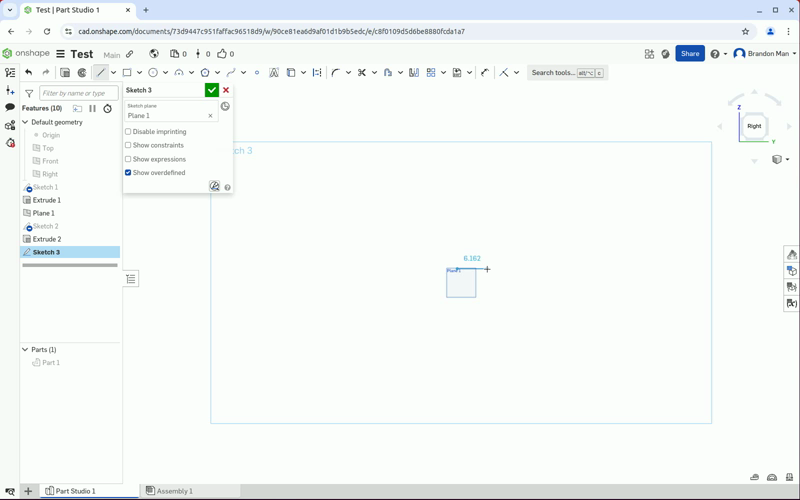
mouse_move(461, 268)
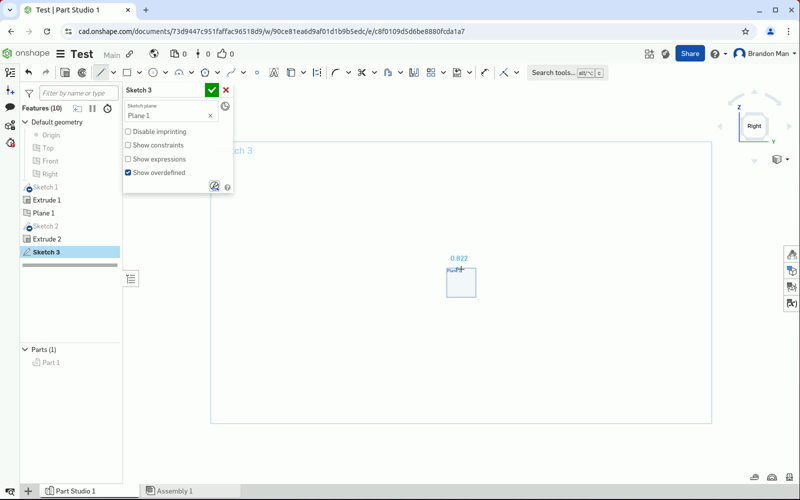
scroll(6)
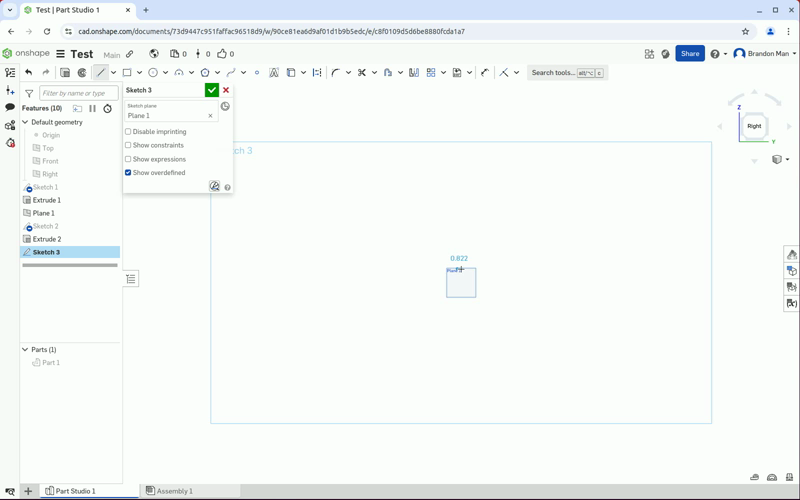
scroll(6)
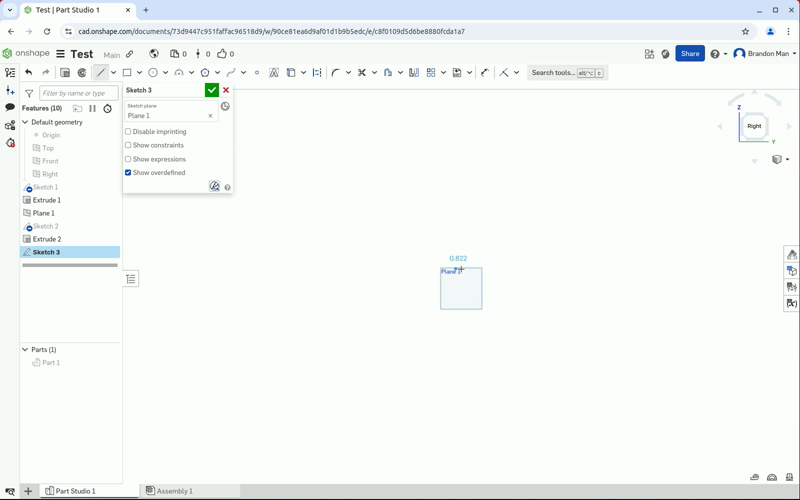
scroll(6)
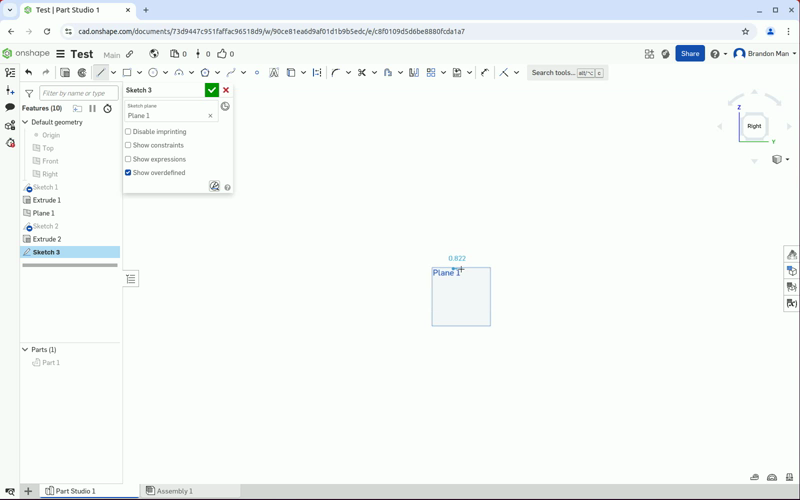
scroll(6)
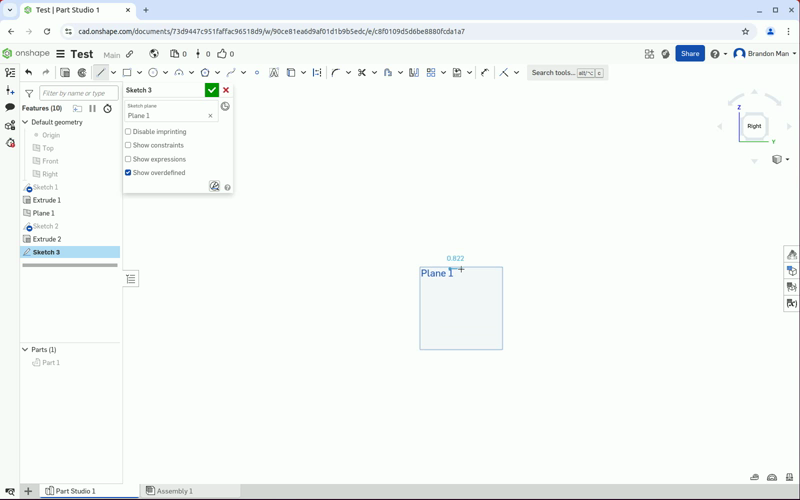
scroll(6)
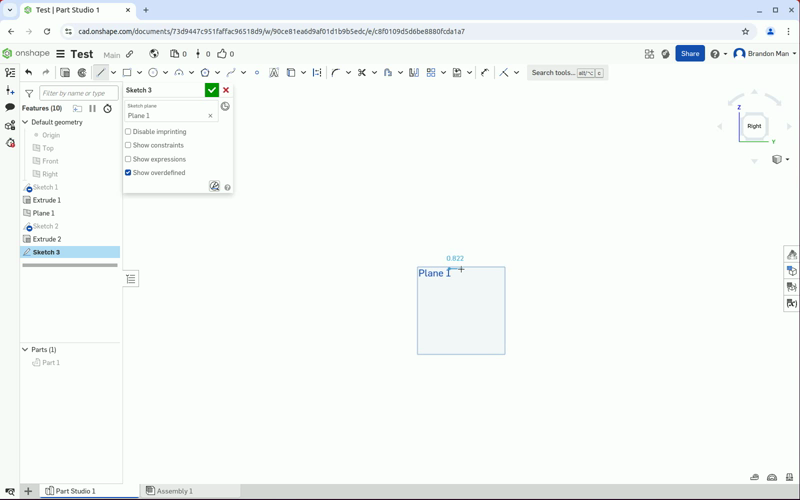
scroll(6)
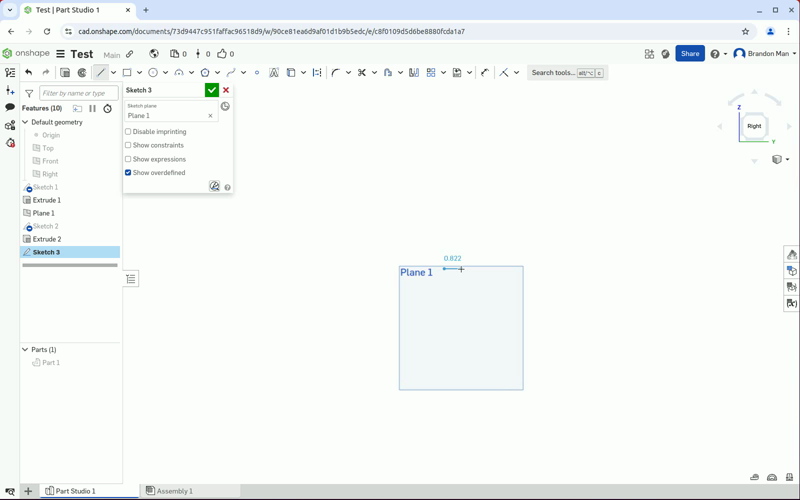
scroll(6)
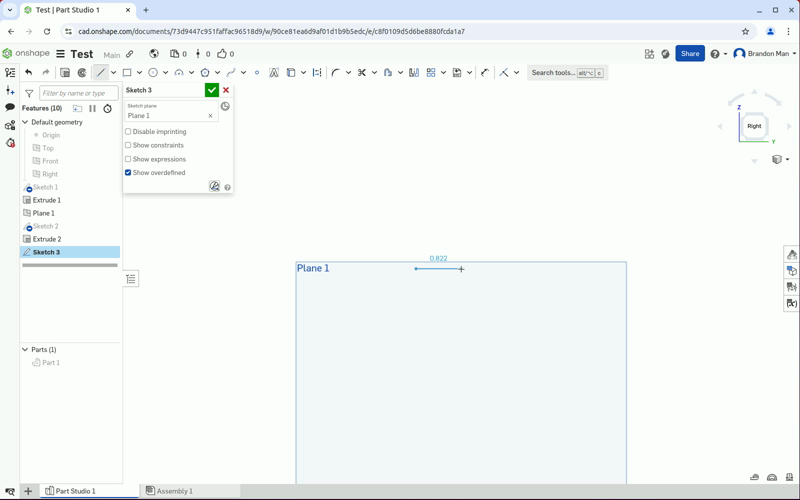
click(461, 268)
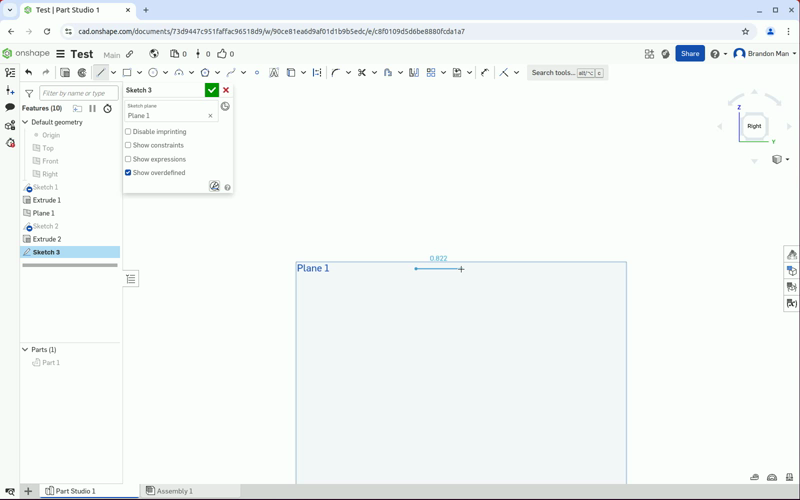
scroll(-6)
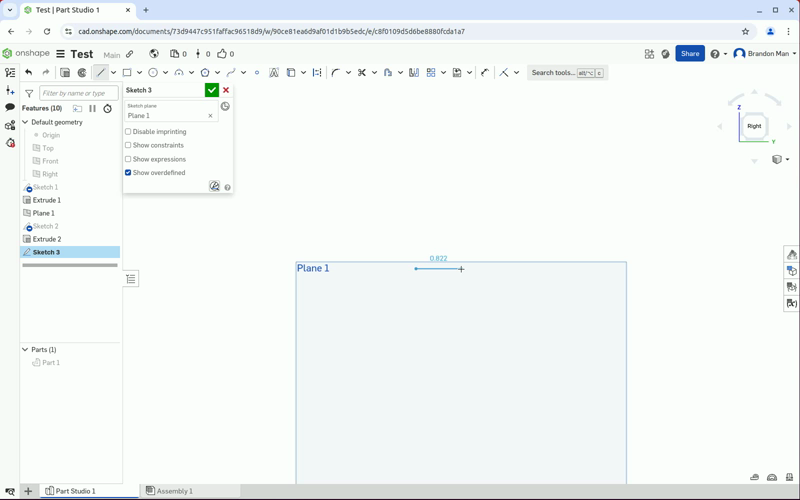
scroll(-6)
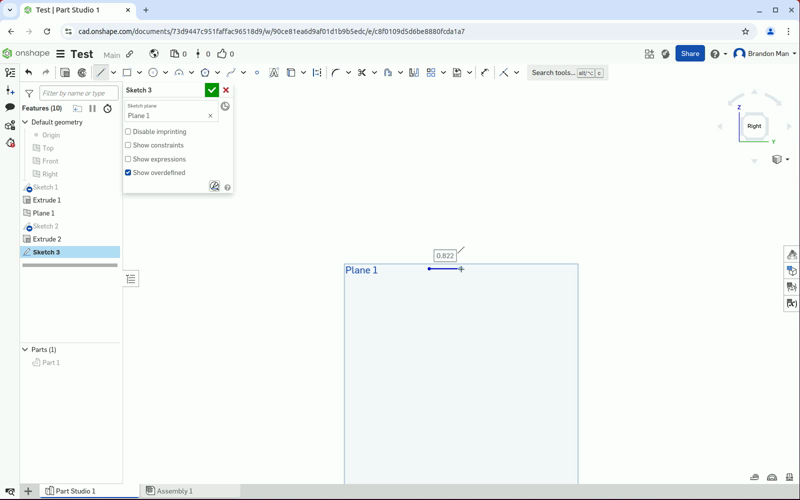
scroll(-6)
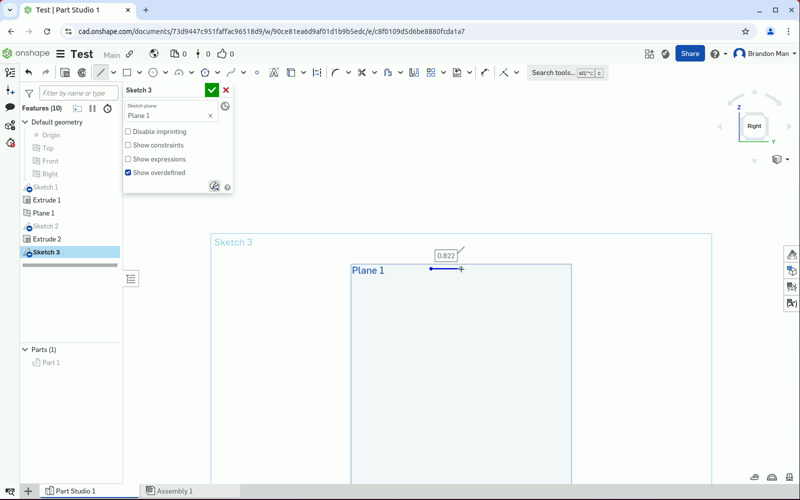
scroll(-6)
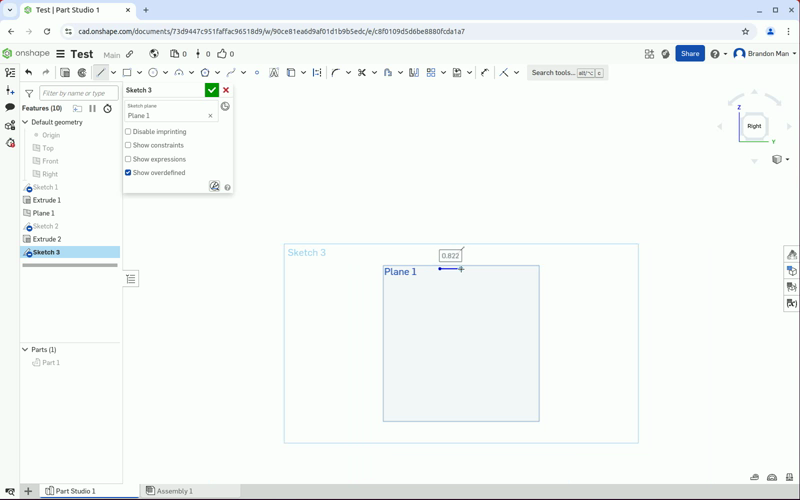
scroll(-6)
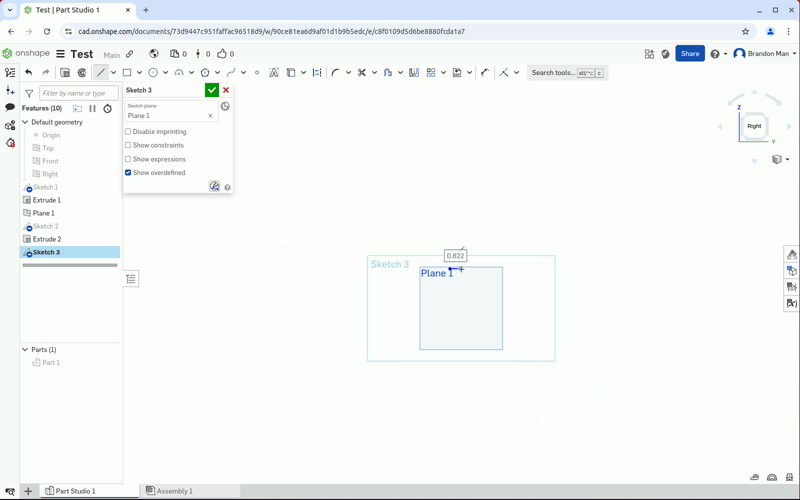
scroll(-6)
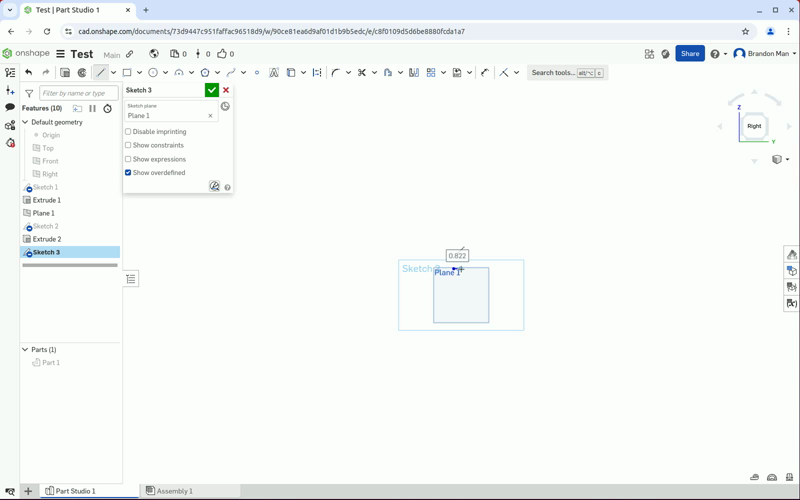
scroll(-6)
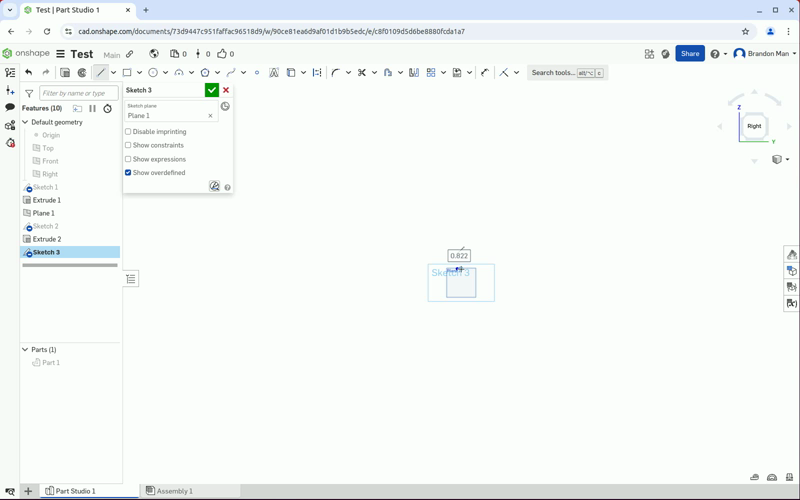
key_up(shift)
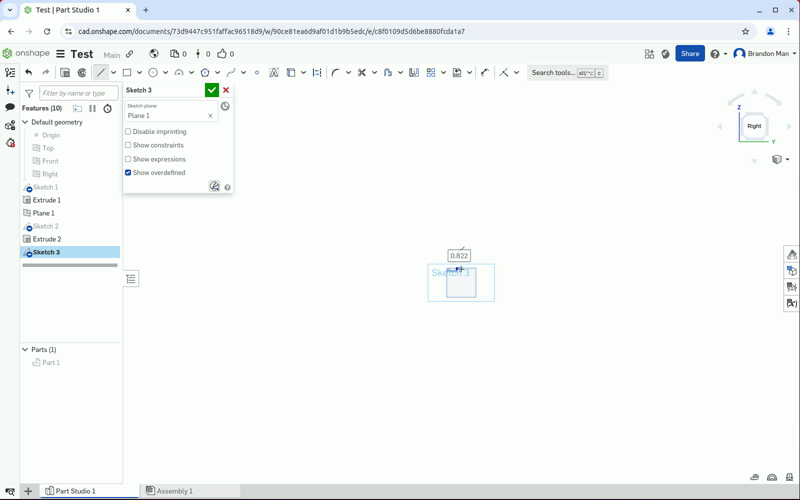
key_down(shift)
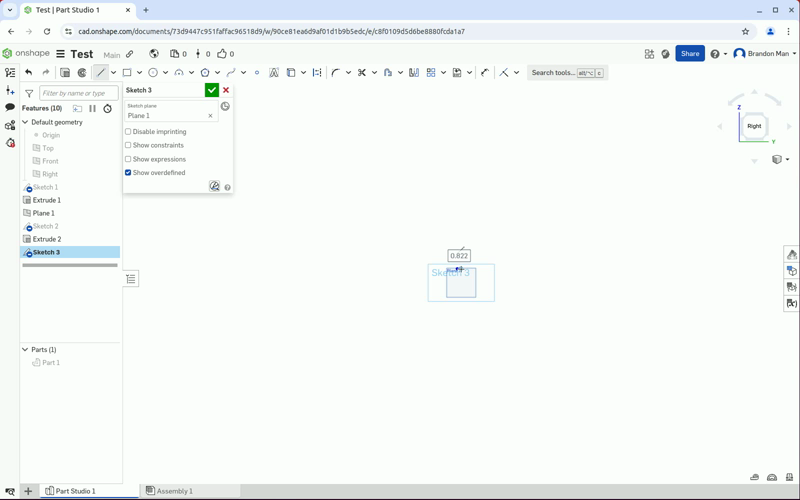
mouse_move(491, 268)
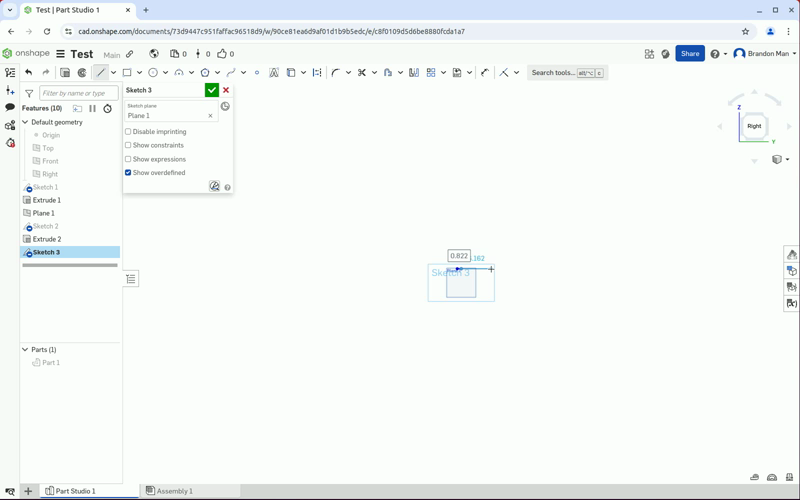
mouse_move(461, 252)
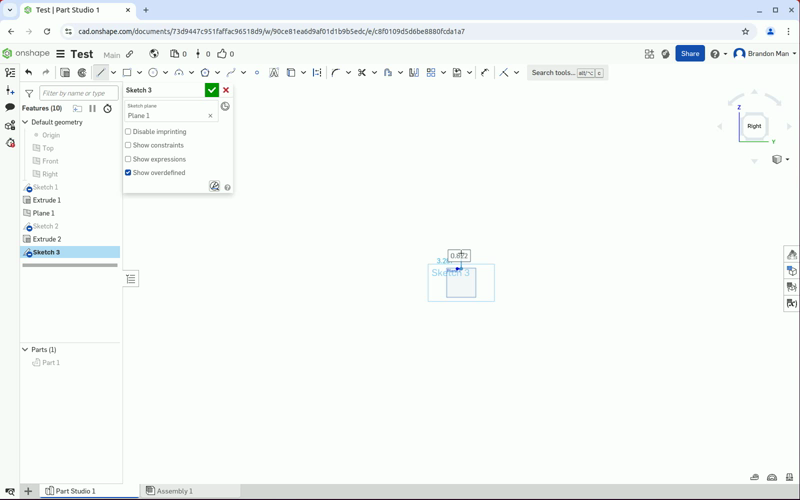
click(461, 252)
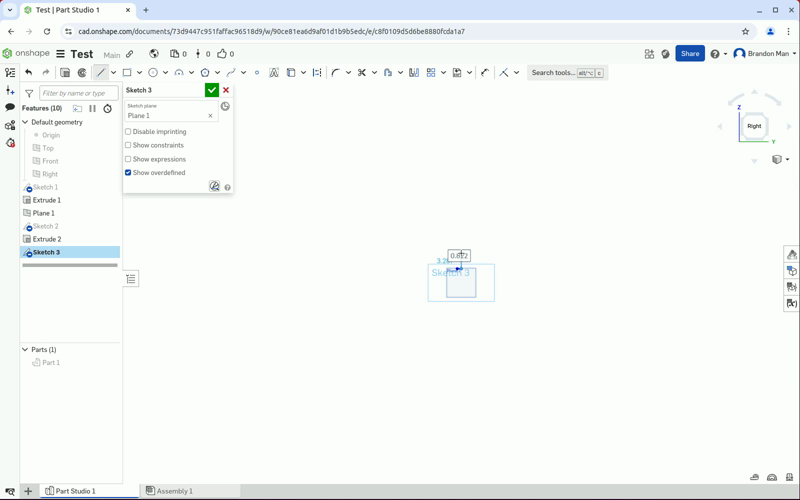
key_up(shift)
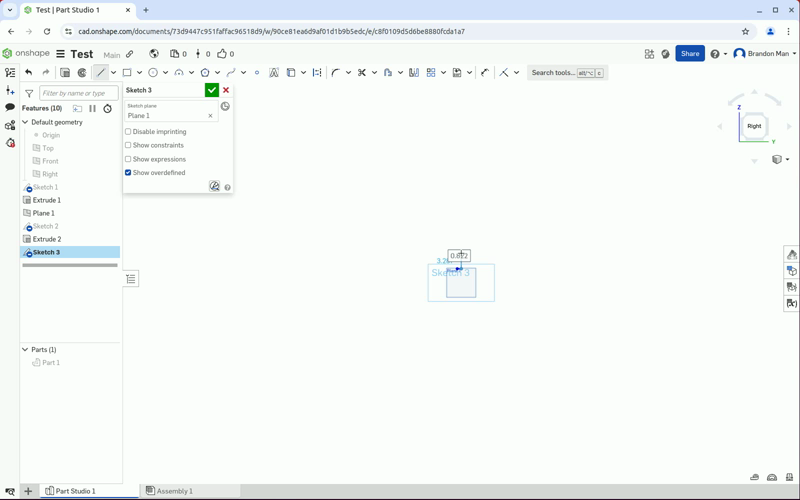
key_down(shift)
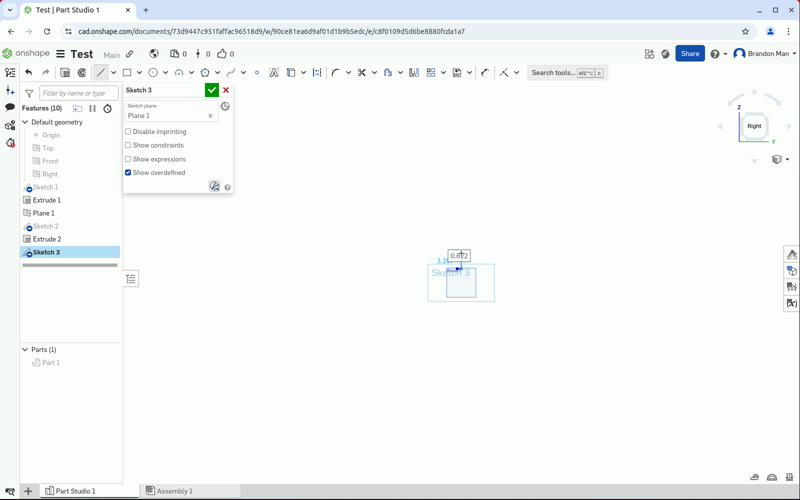
mouse_move(491, 252)
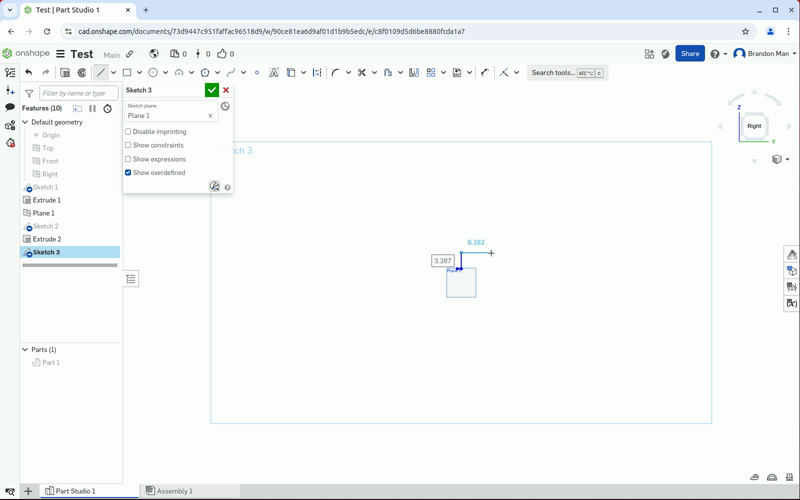
mouse_move(457, 252)
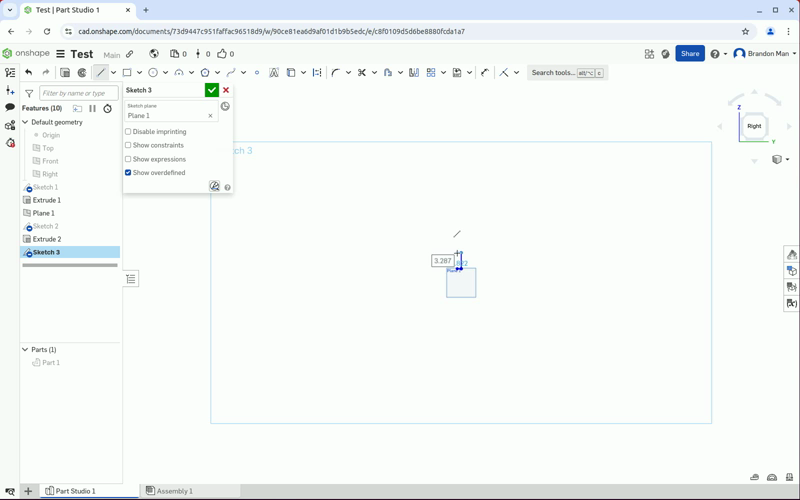
scroll(6)
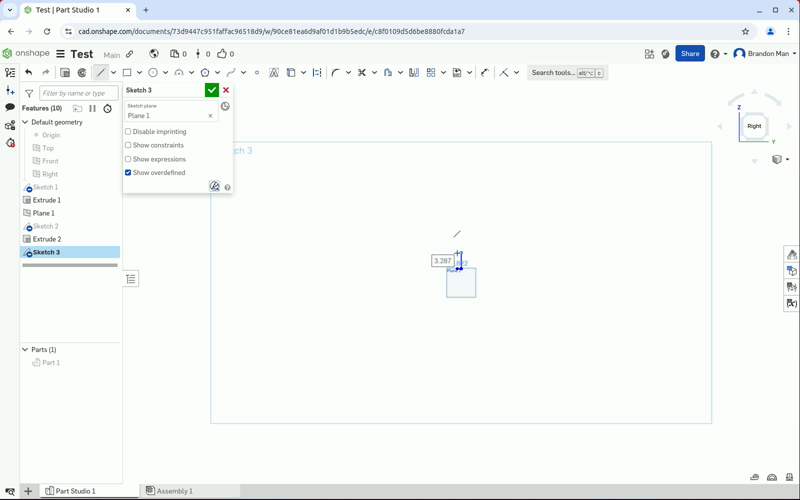
scroll(6)
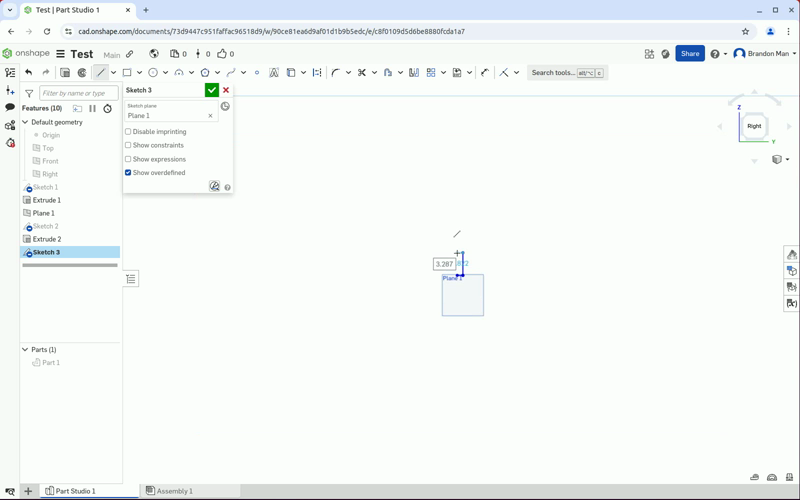
scroll(6)
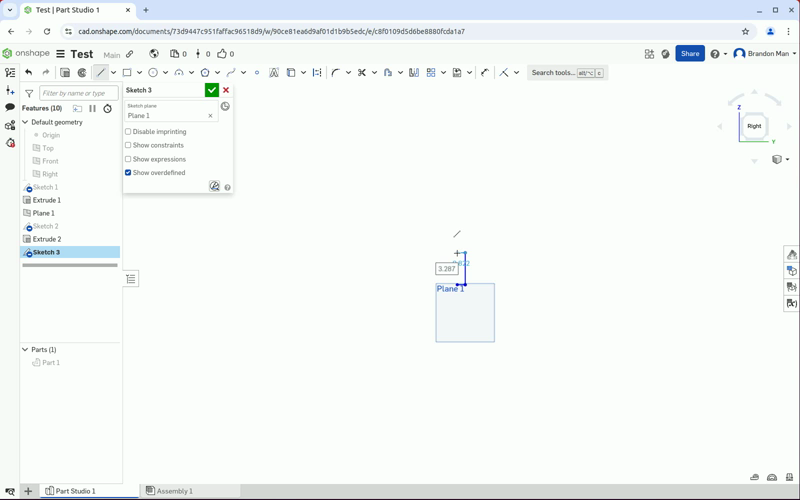
scroll(6)
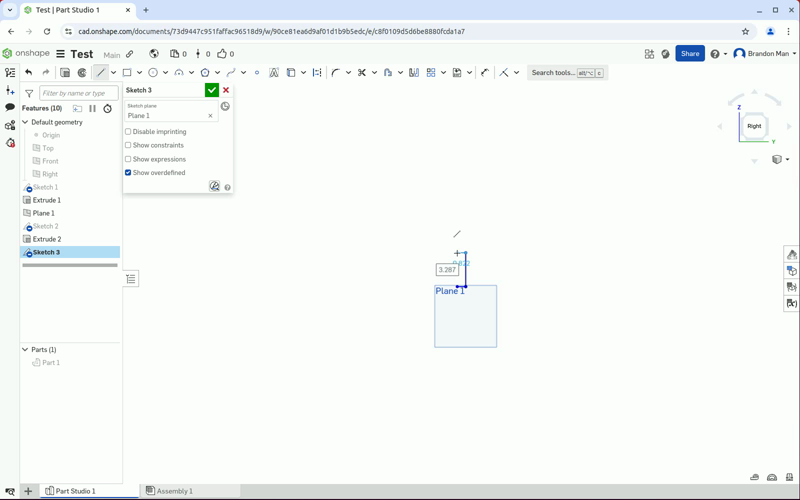
scroll(6)
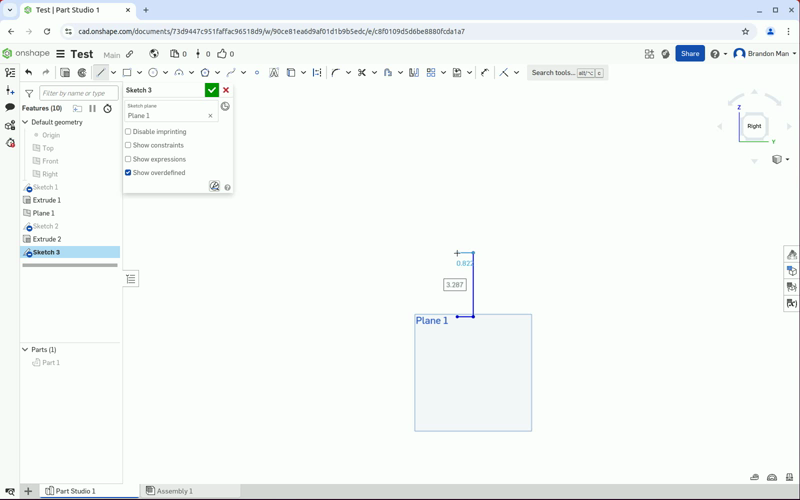
scroll(6)
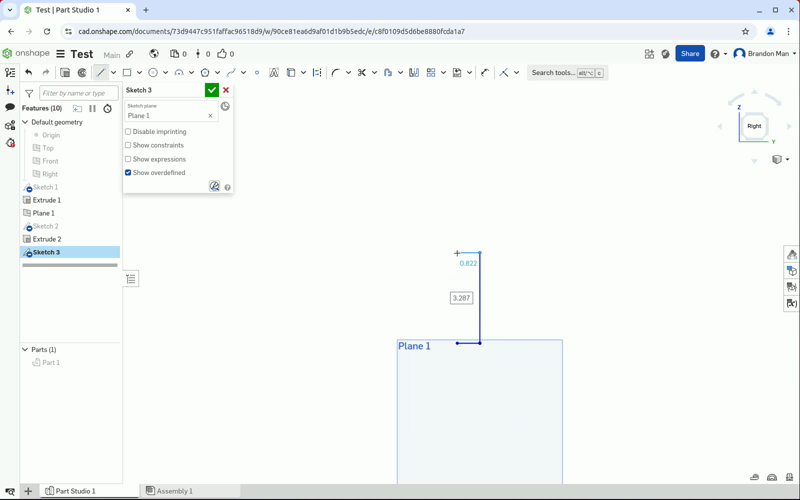
scroll(6)
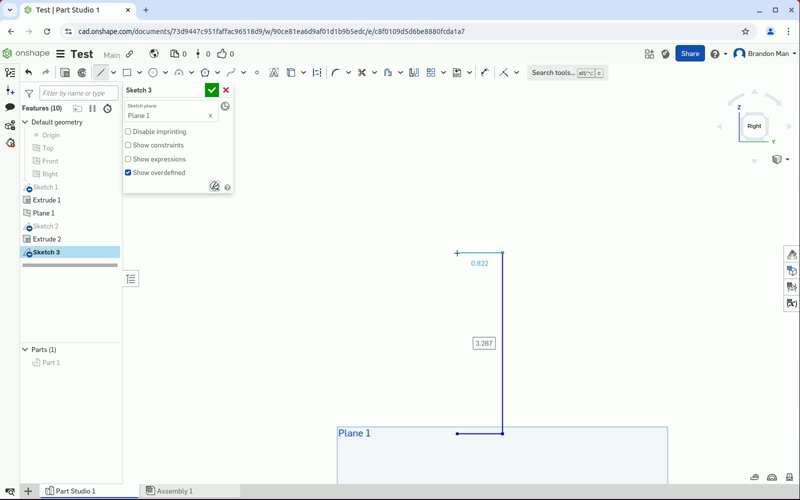
click(457, 252)
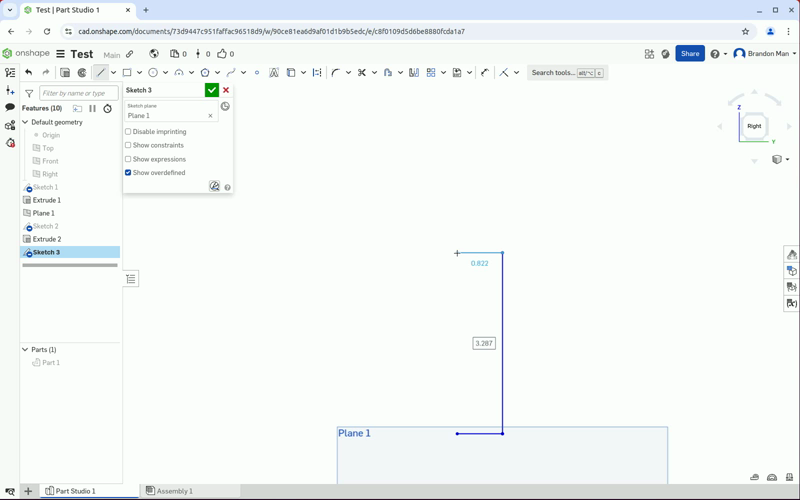
scroll(-6)
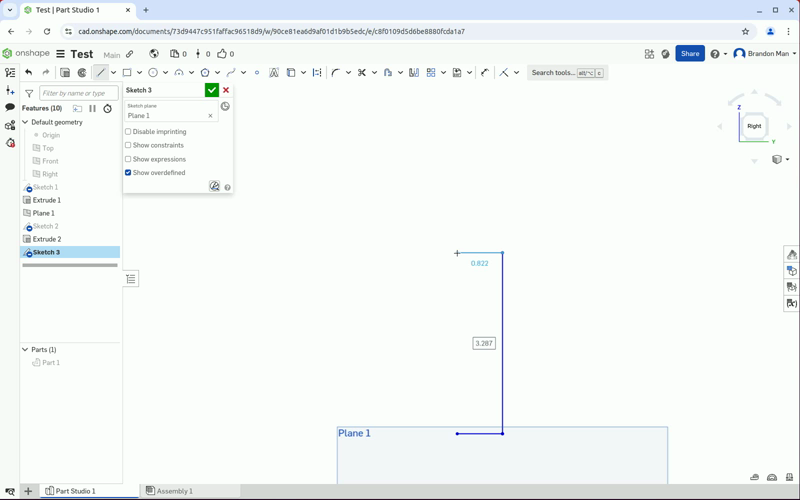
scroll(-6)
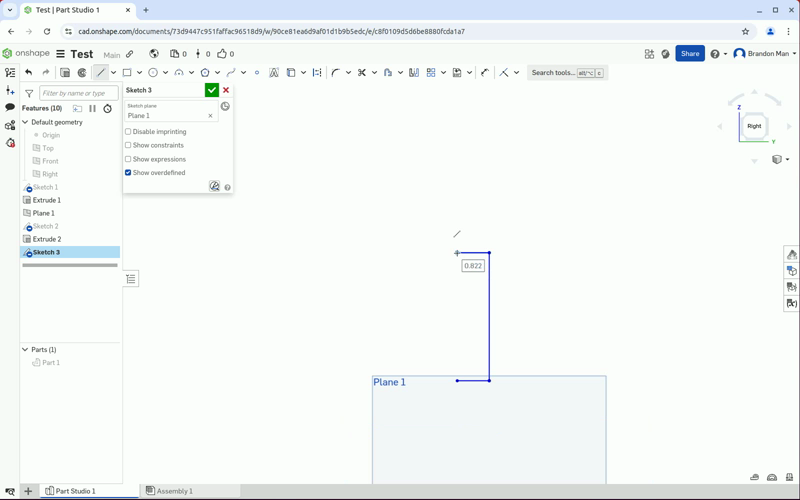
scroll(-6)
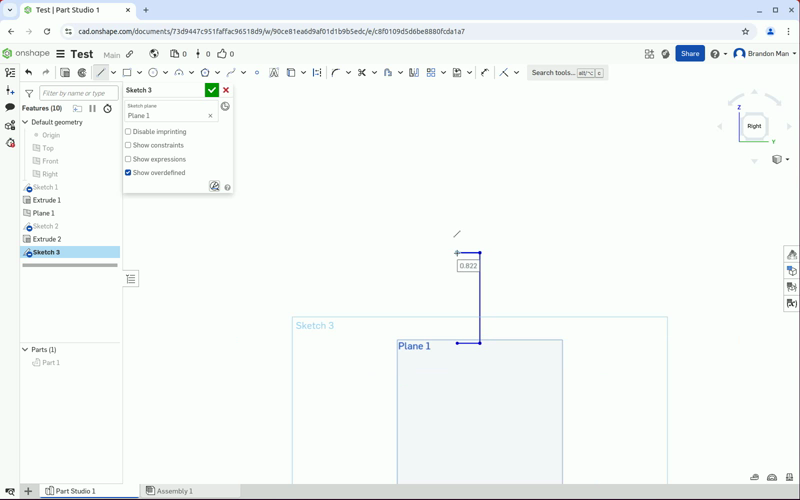
scroll(-6)
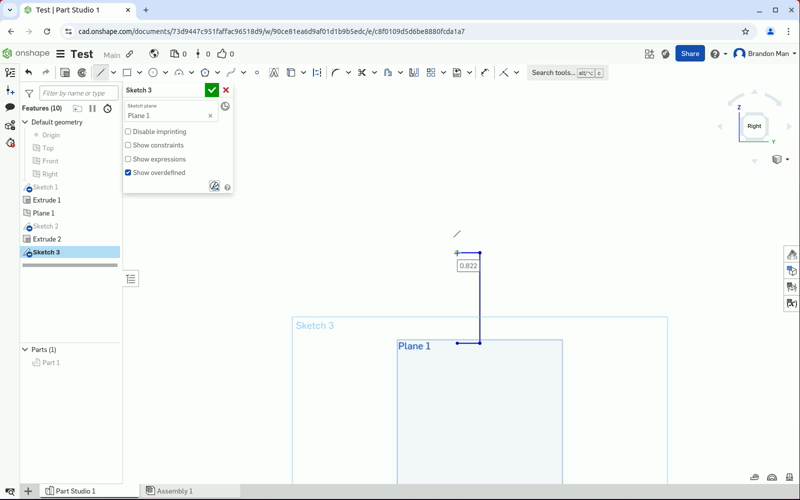
scroll(-6)
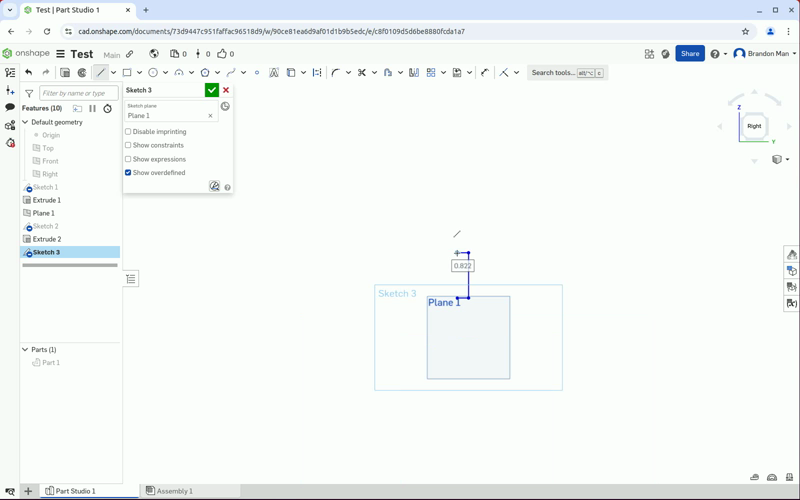
scroll(-6)
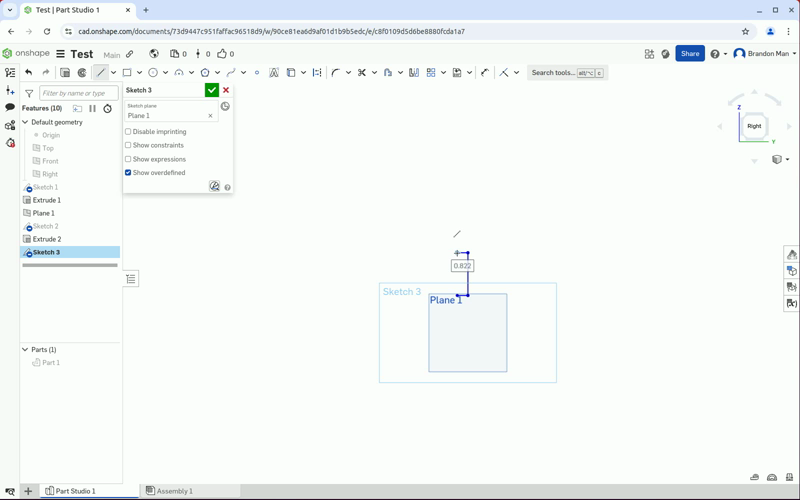
scroll(-6)
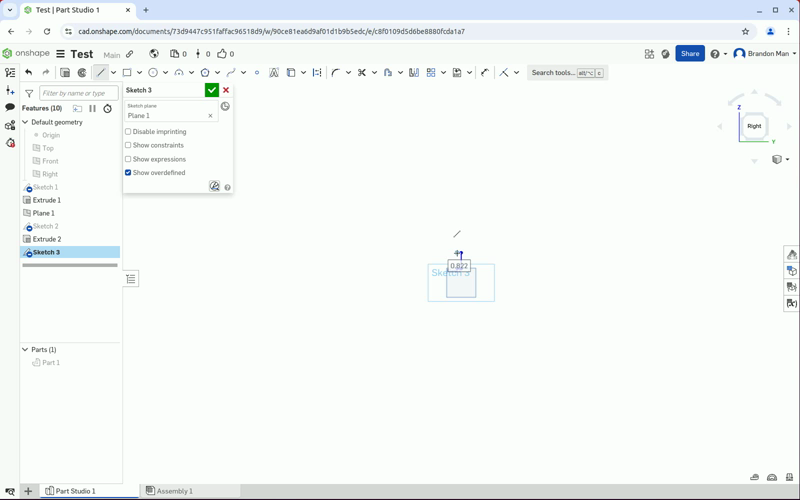
key_up(shift)
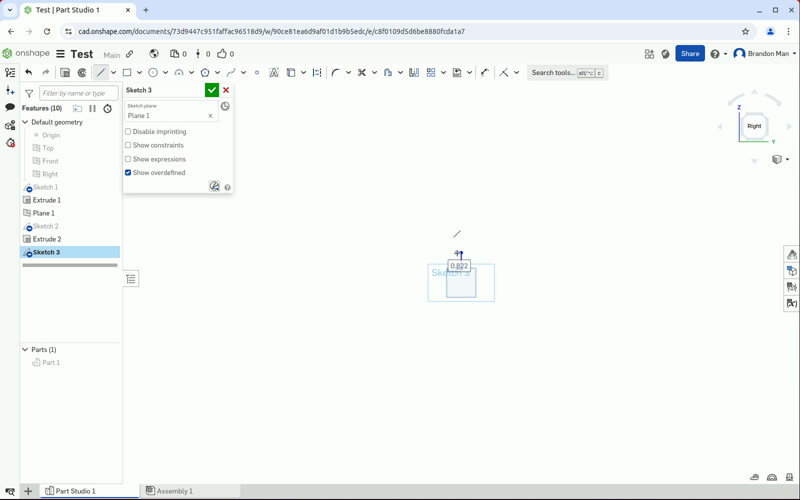
mouse_move(487, 252)
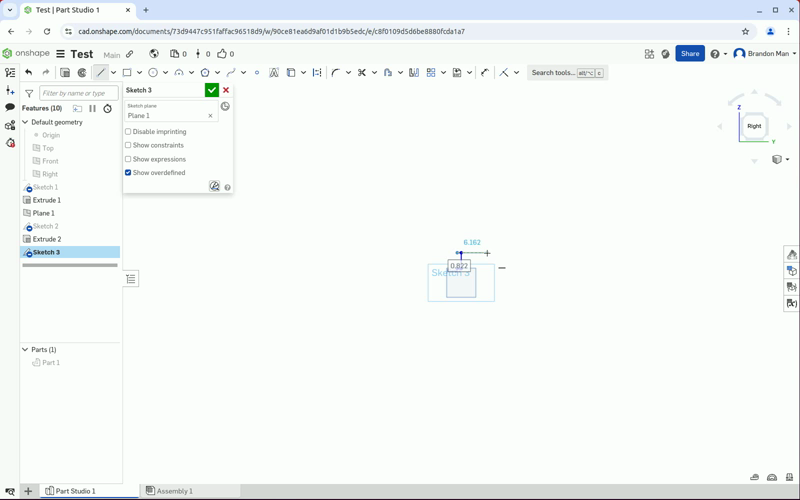
key_down(shift)
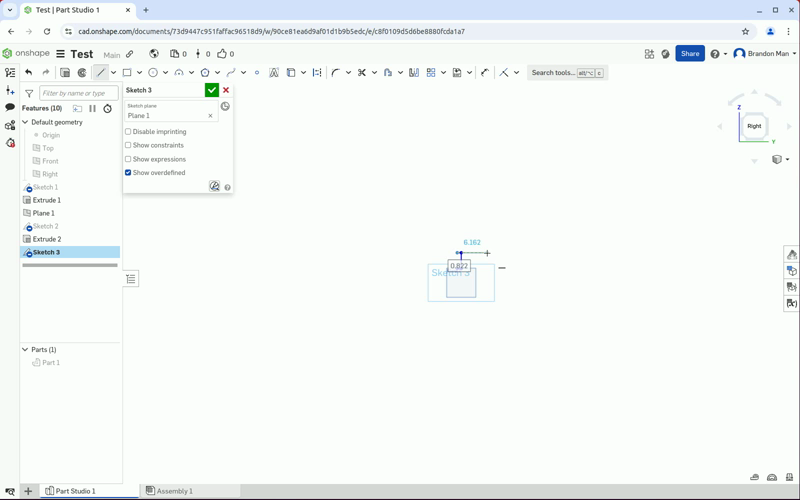
mouse_move(457, 268)
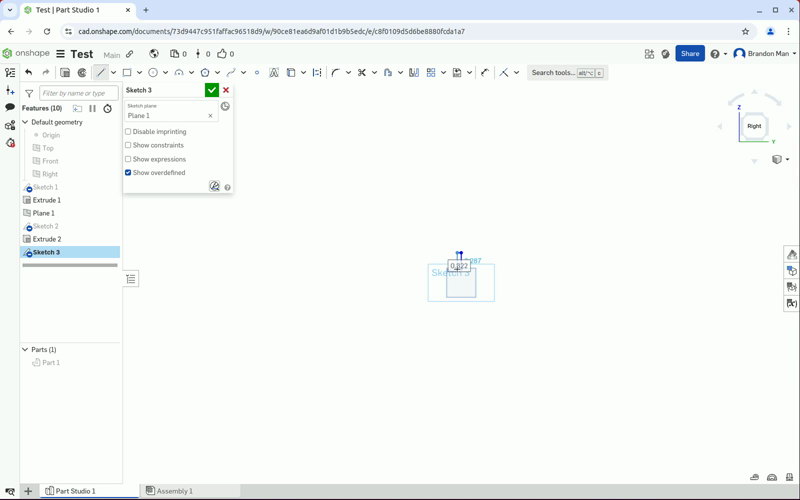
scroll(6)
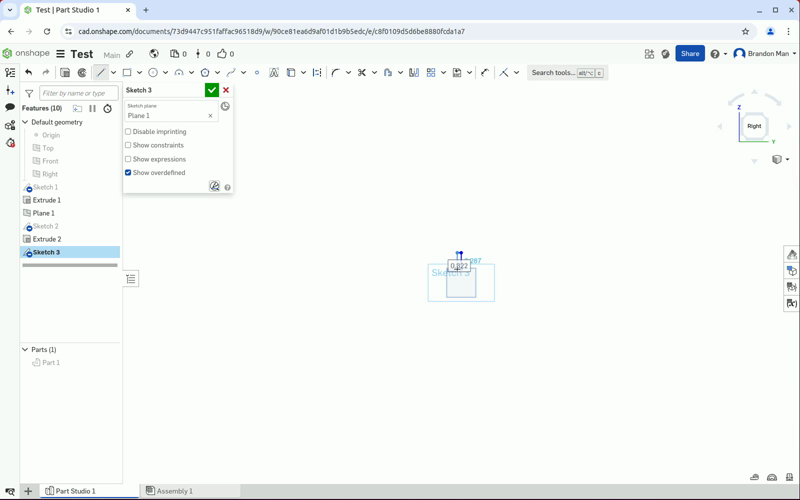
scroll(6)
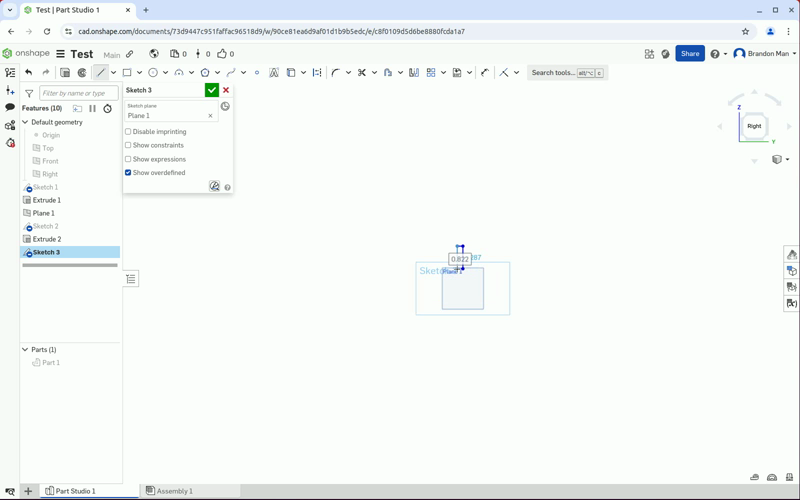
scroll(6)
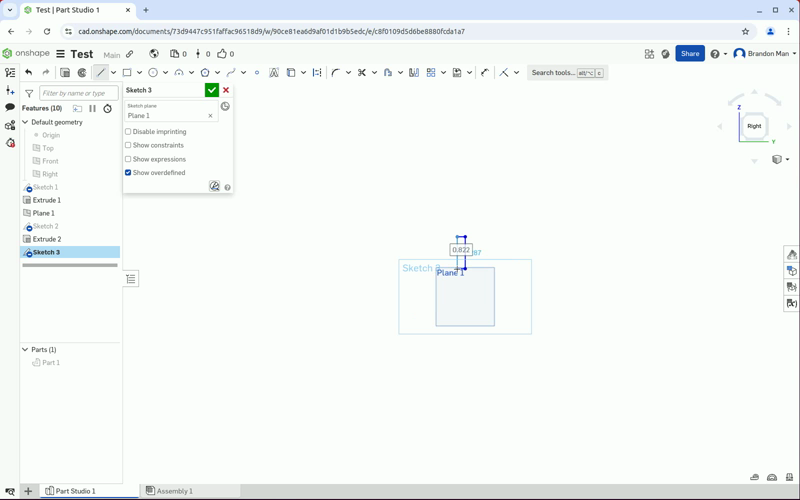
scroll(6)
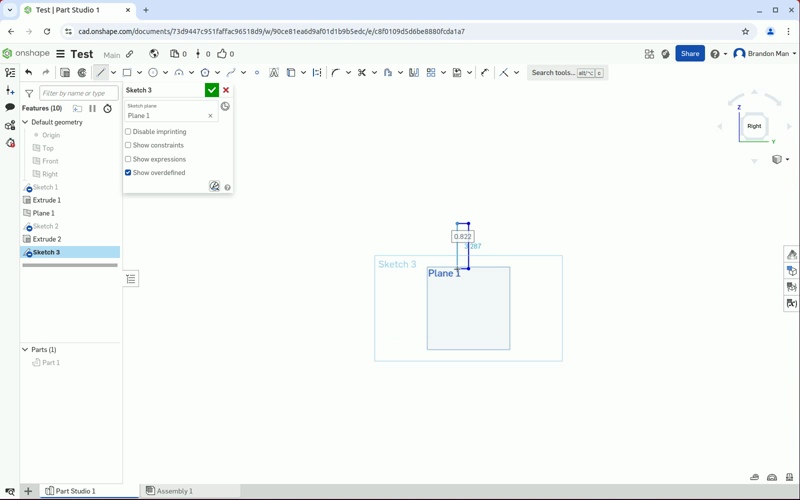
scroll(6)
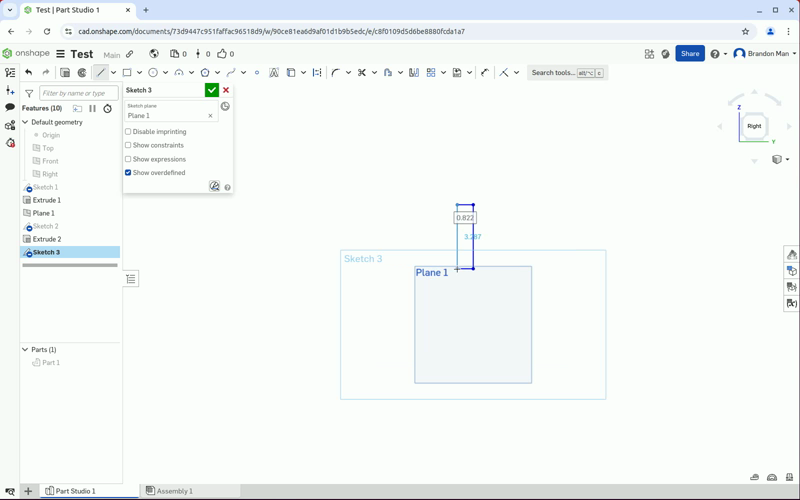
scroll(6)
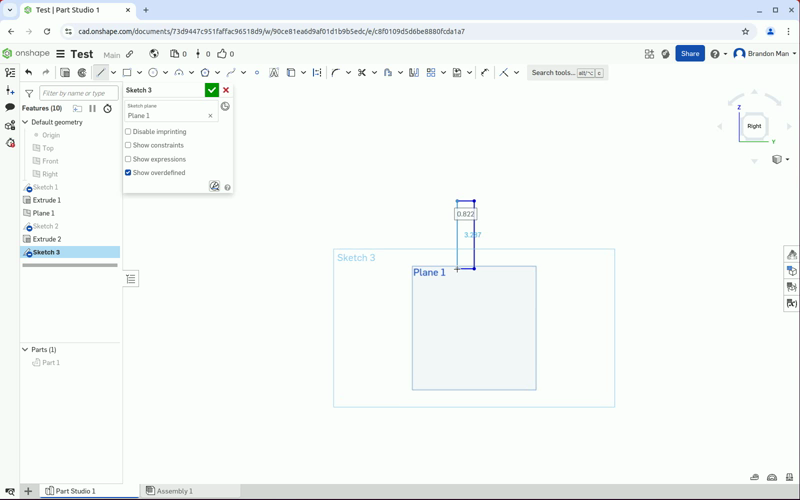
scroll(6)
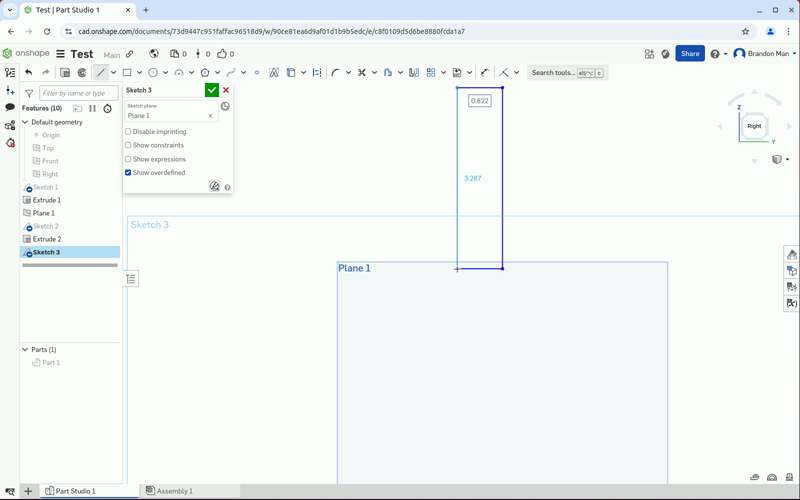
key_up(shift)
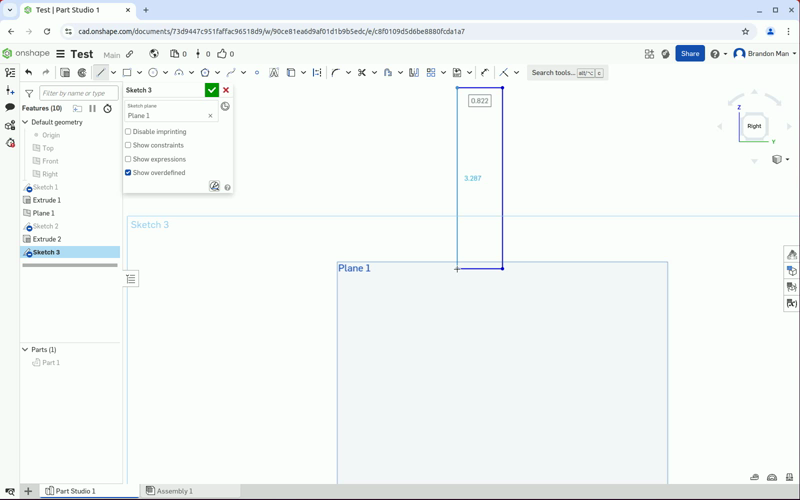
click(457, 268)
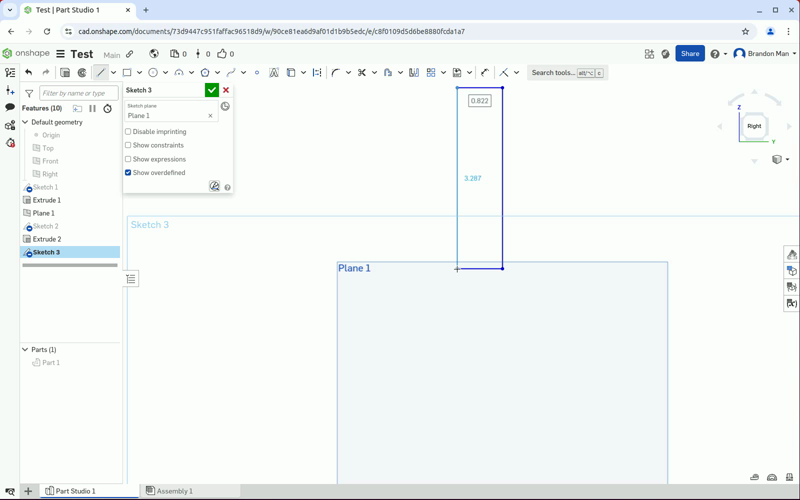
scroll(-6)
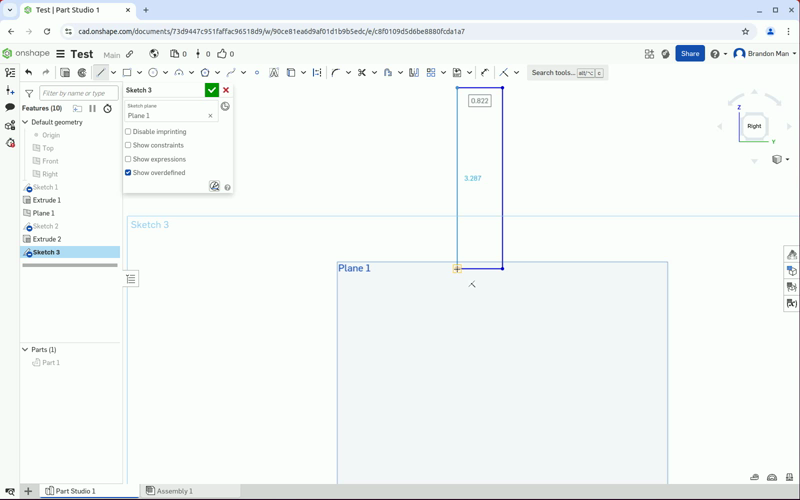
scroll(-6)
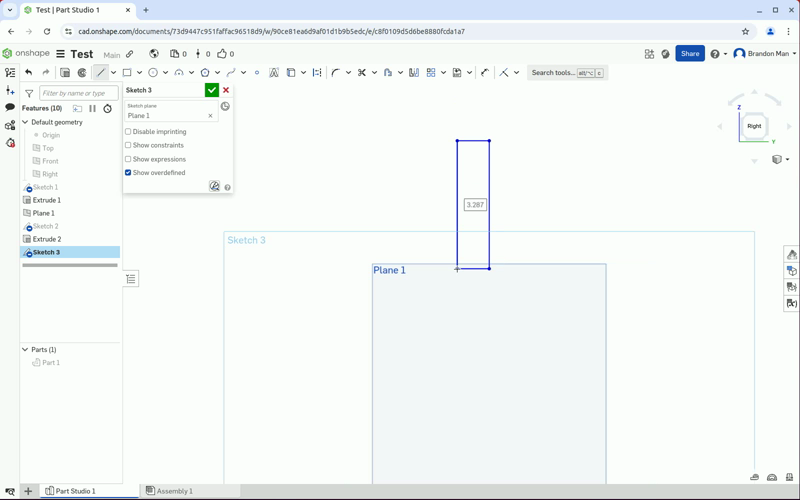
scroll(-6)
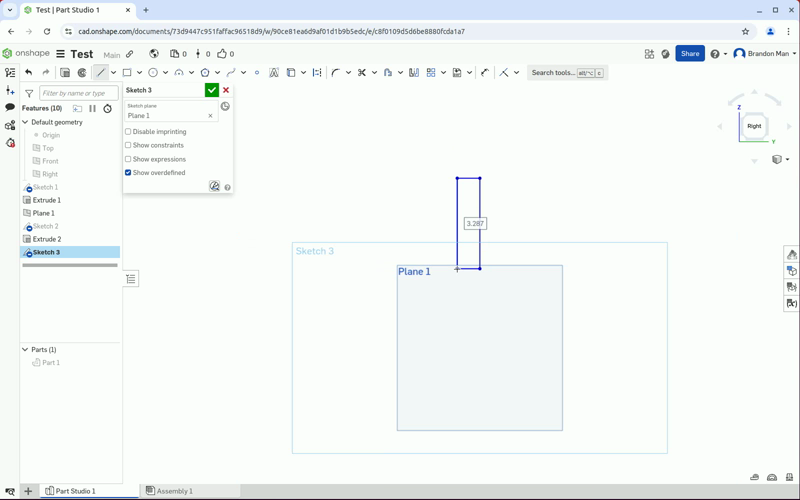
scroll(-6)
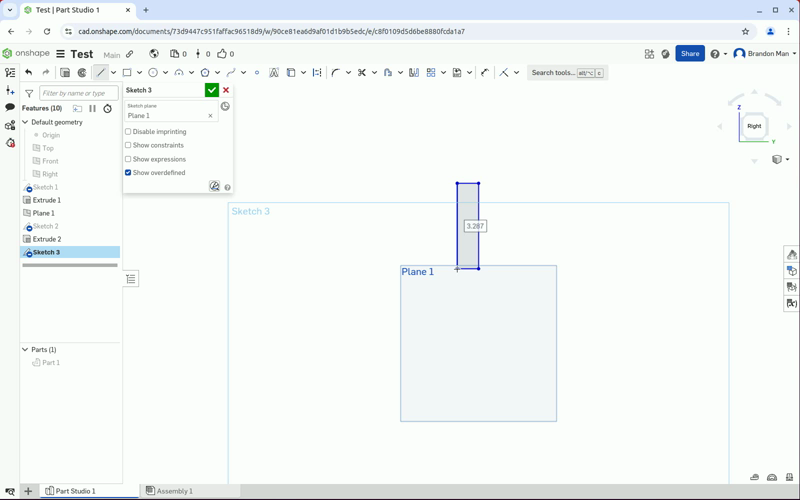
scroll(-6)
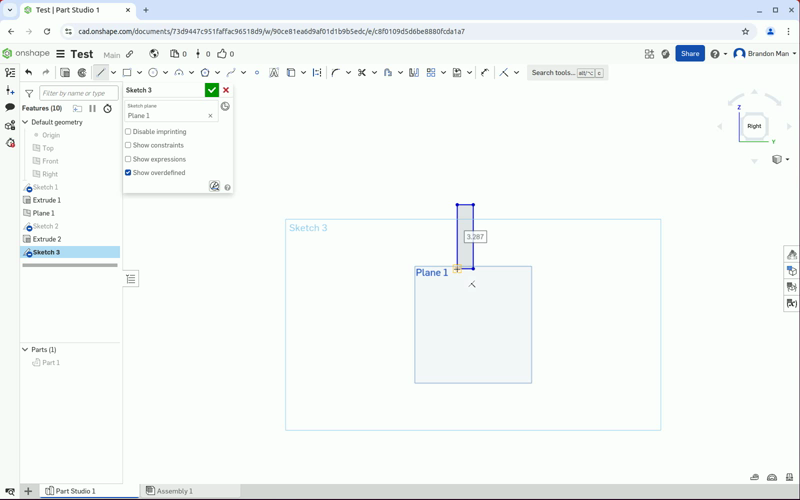
scroll(-6)
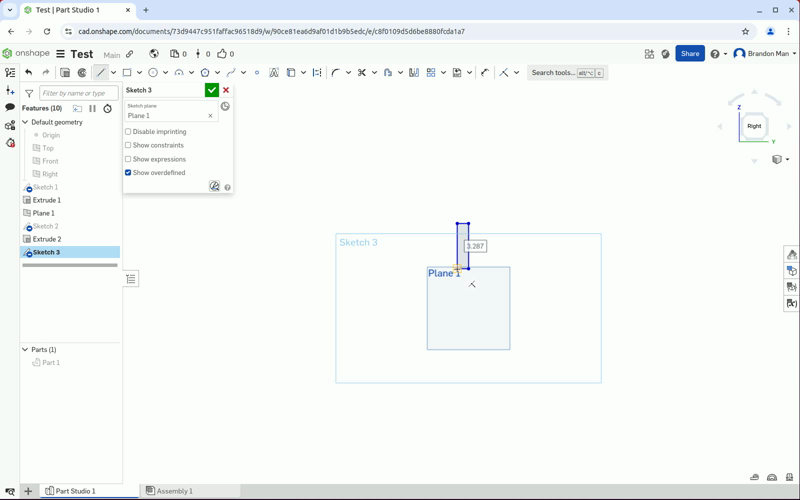
scroll(-6)
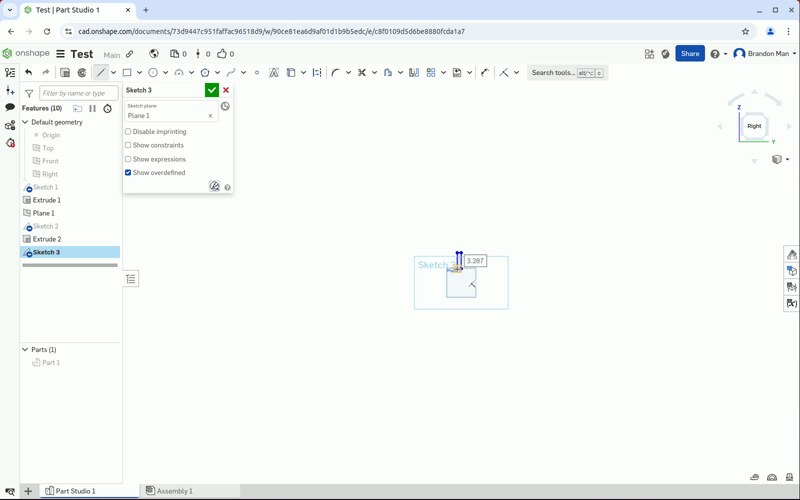
key(esc)
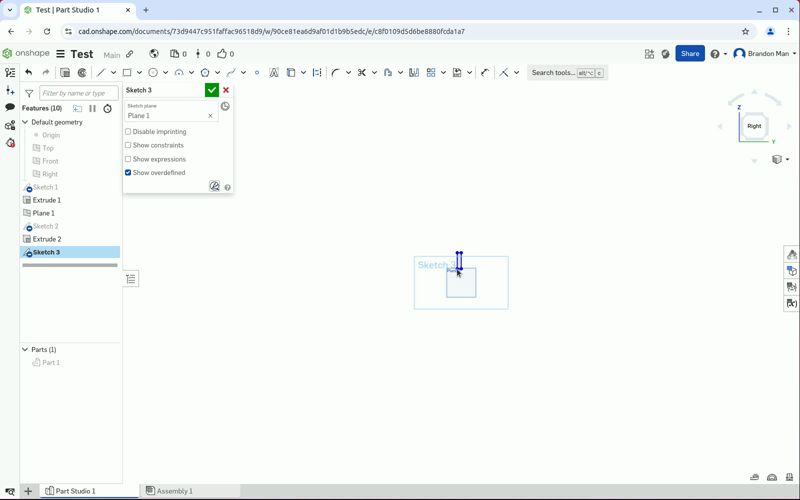
mouse_move(459, 253)
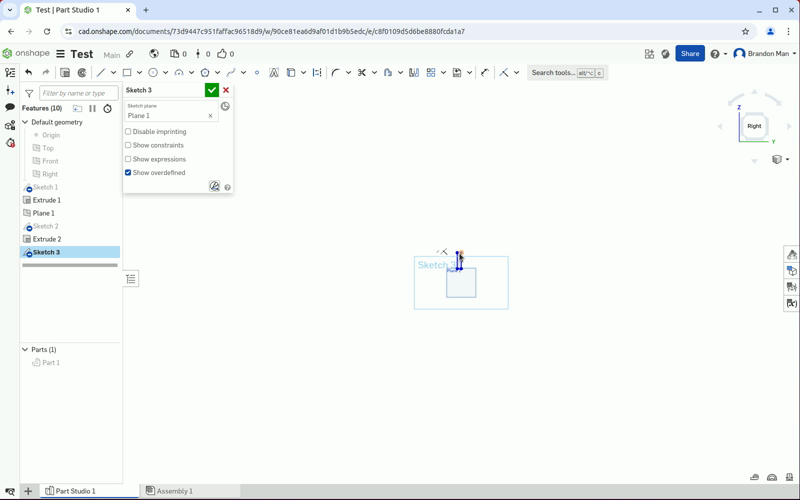
scroll(6)
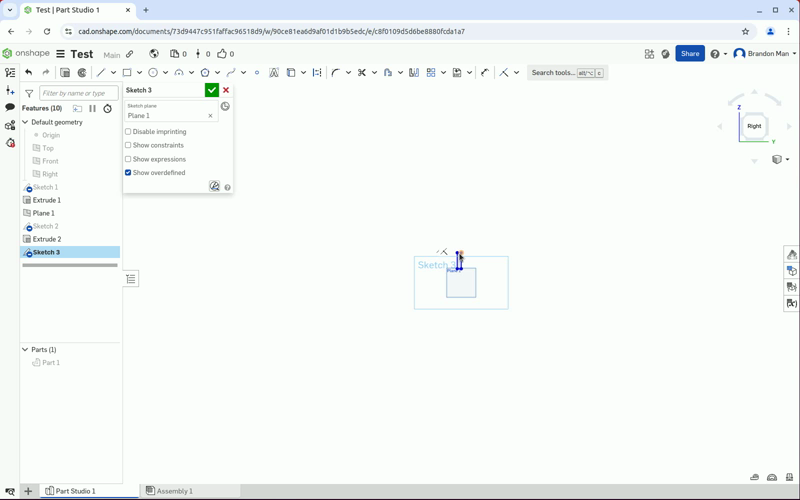
scroll(6)
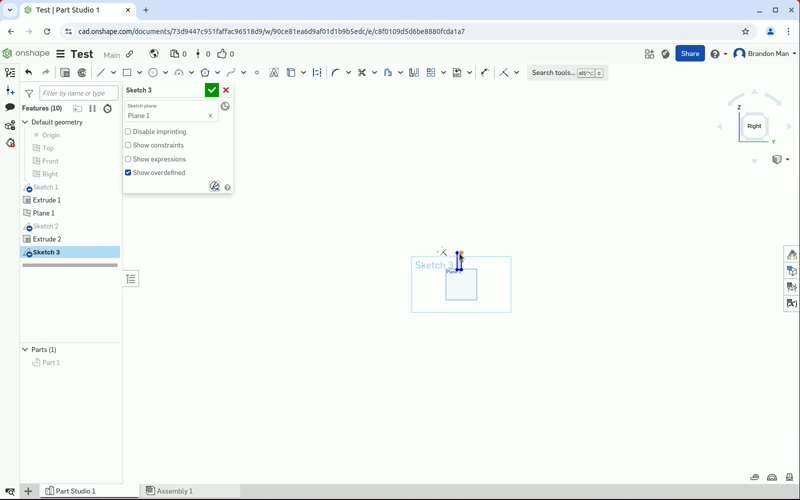
scroll(6)
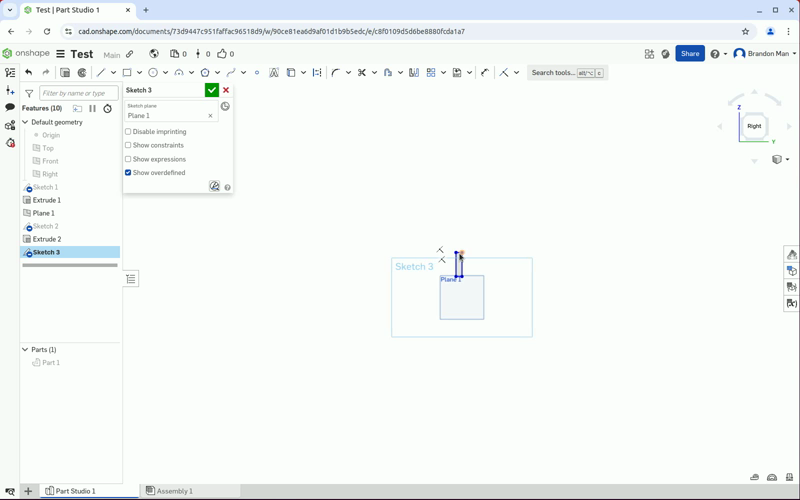
scroll(6)
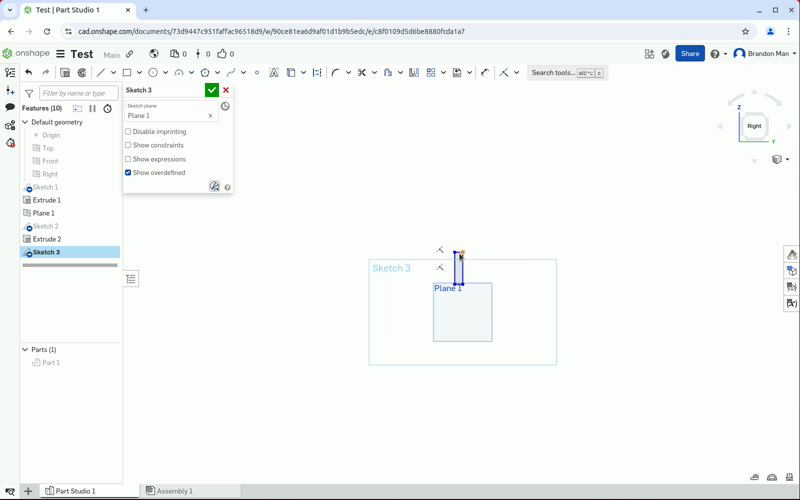
scroll(6)
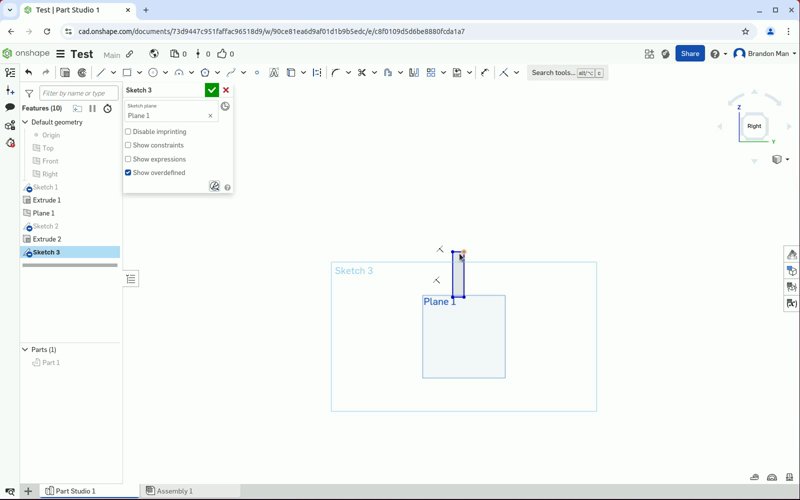
scroll(6)
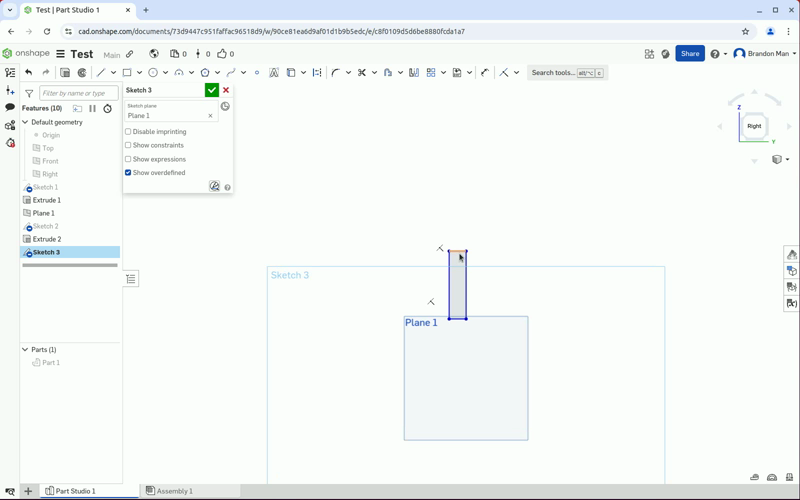
scroll(6)
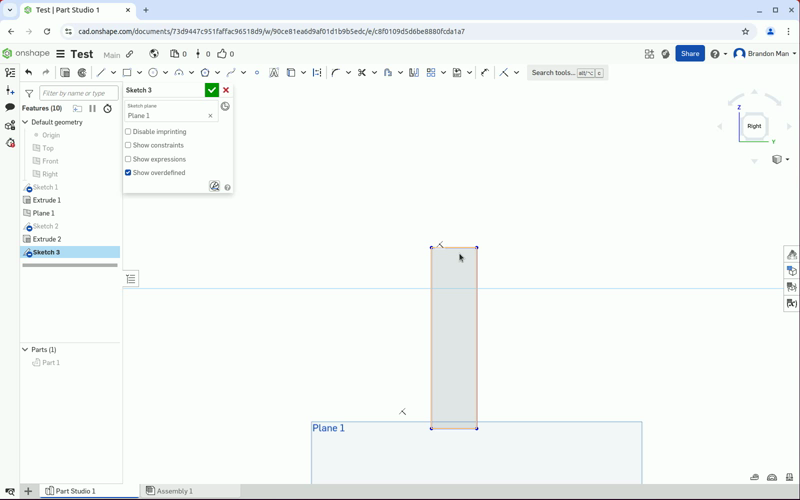
click(459, 253)
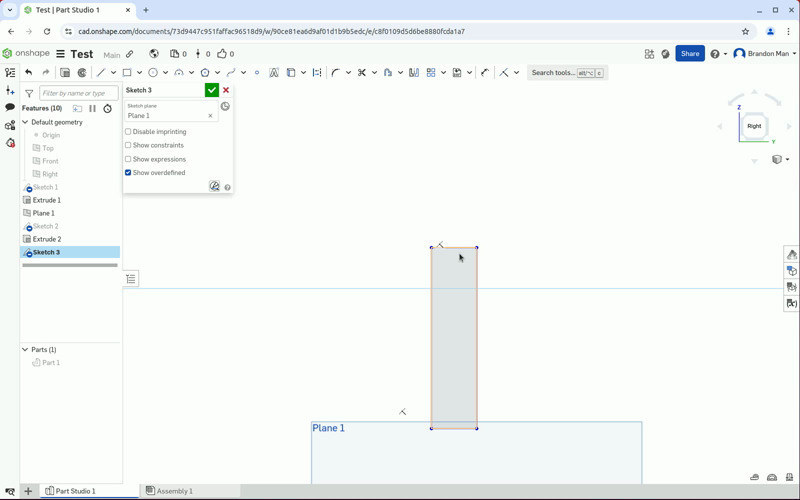
scroll(-6)
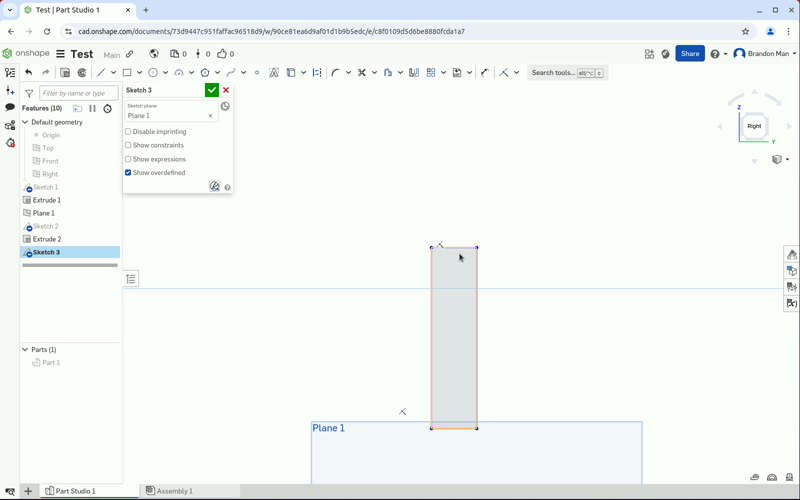
scroll(-6)
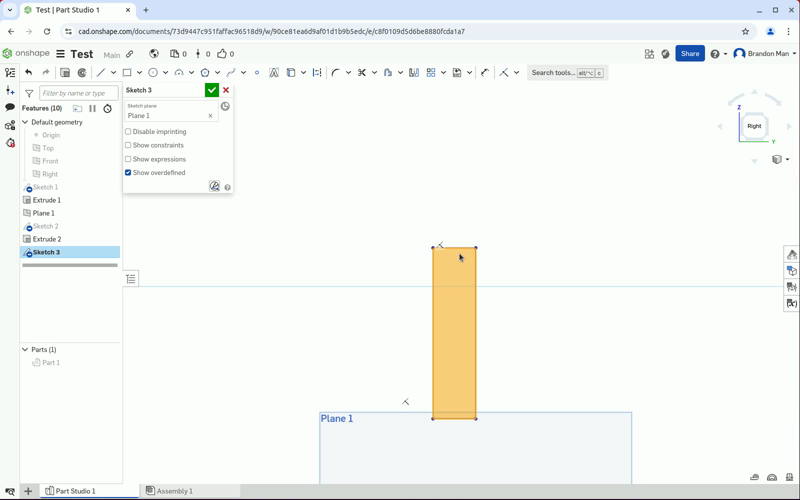
scroll(-6)
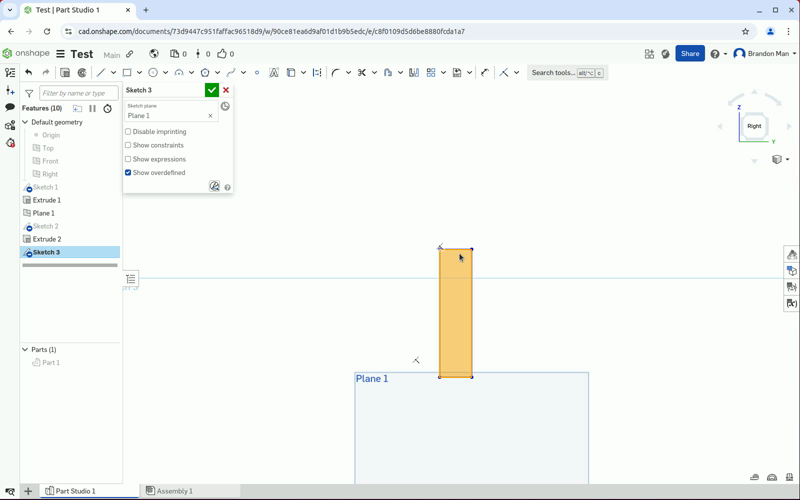
scroll(-6)
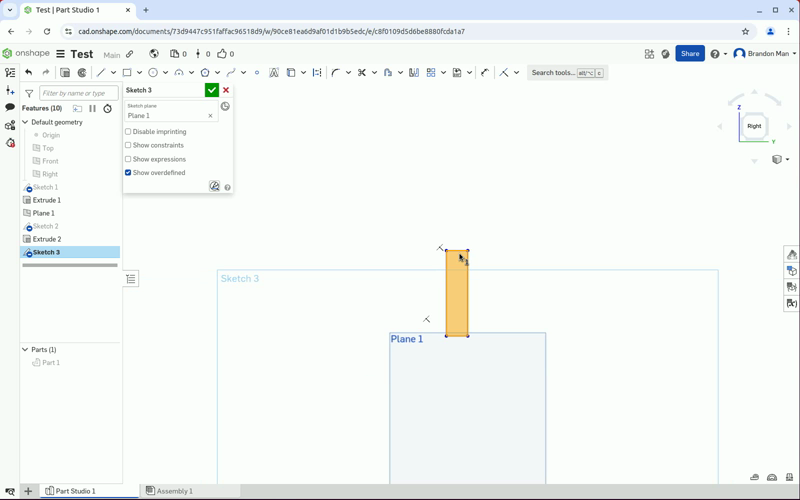
scroll(-6)
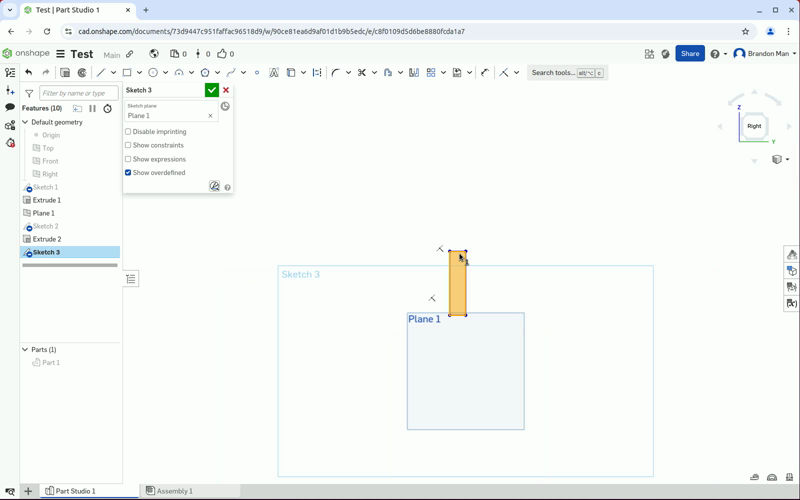
scroll(-6)
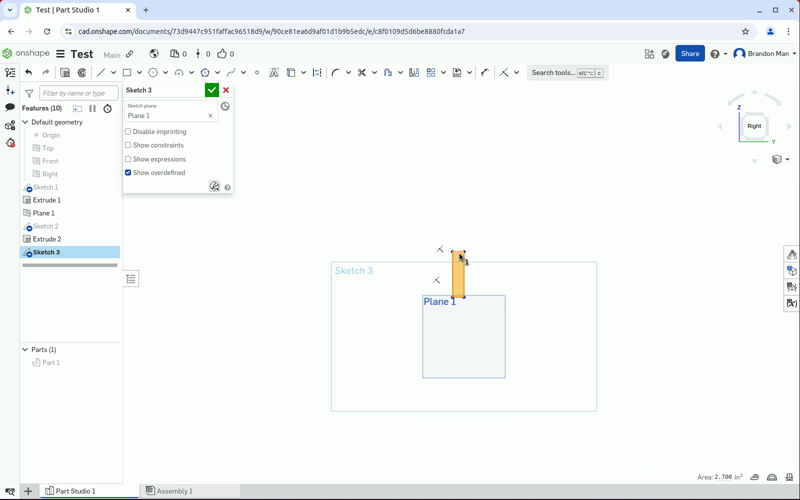
scroll(-6)
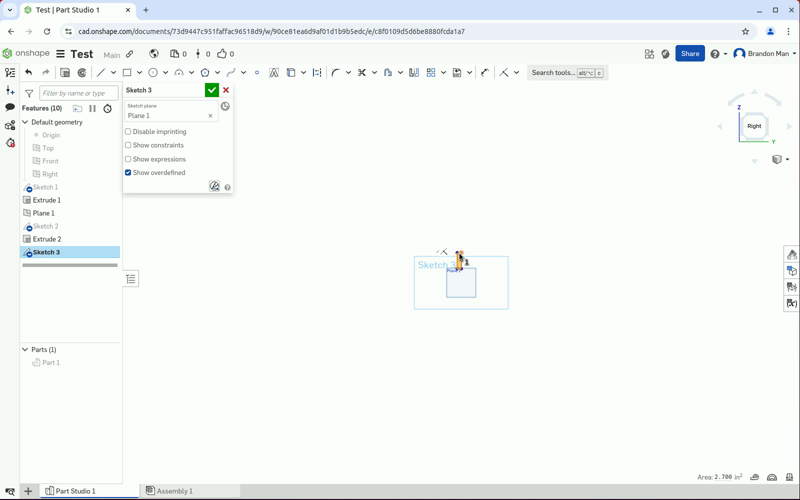
mouse_move(73, 352)
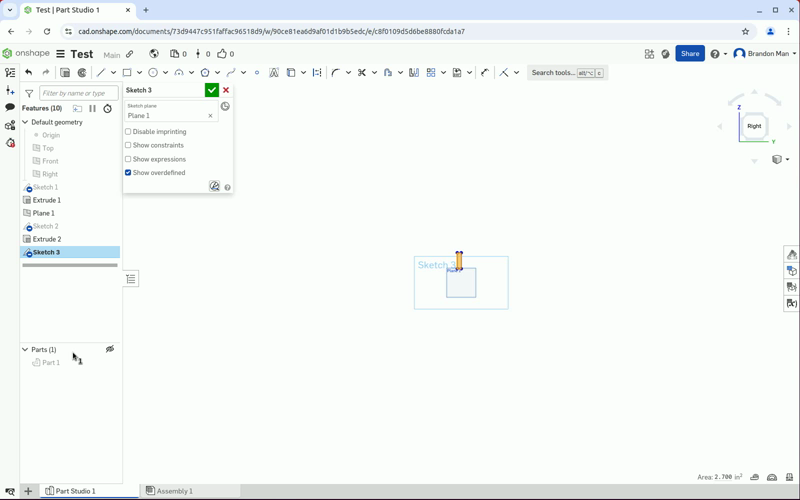
key(shift+y)
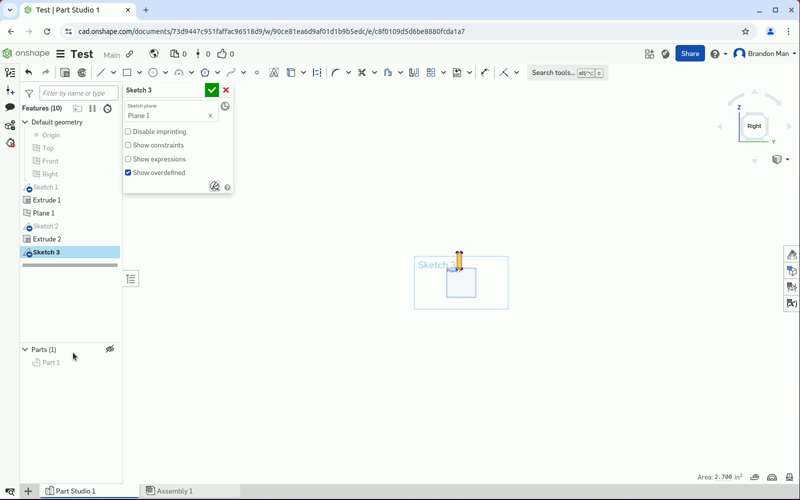
key(shift+e)
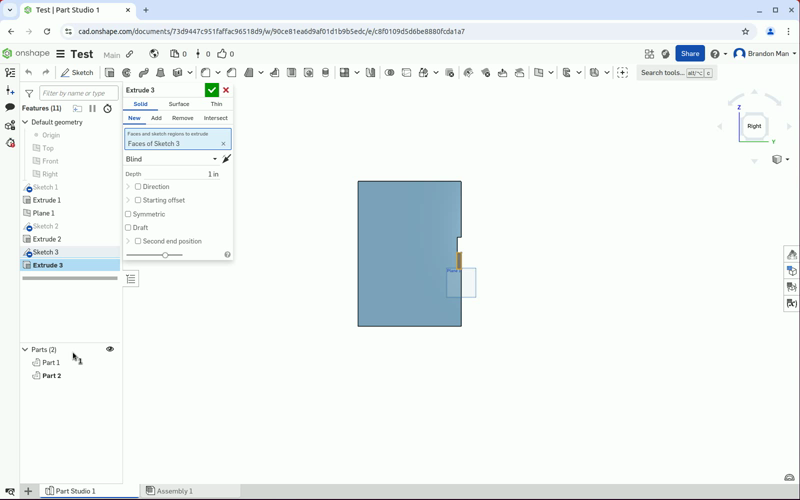
mouse_move(143, 106)
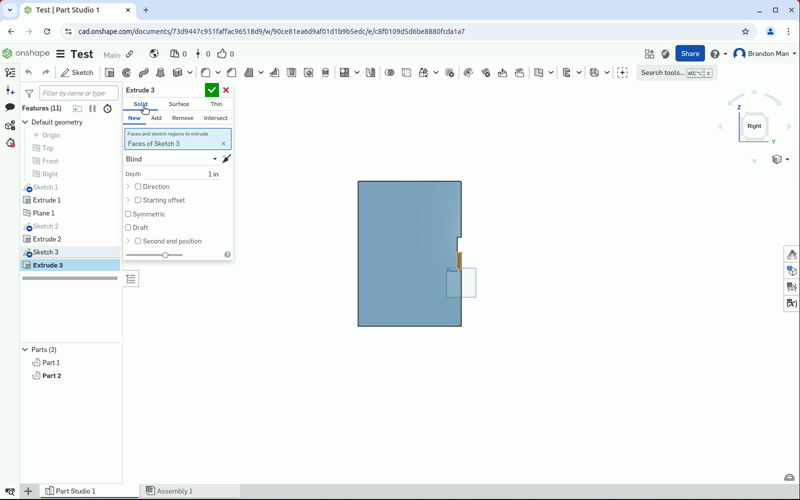
click(143, 106)
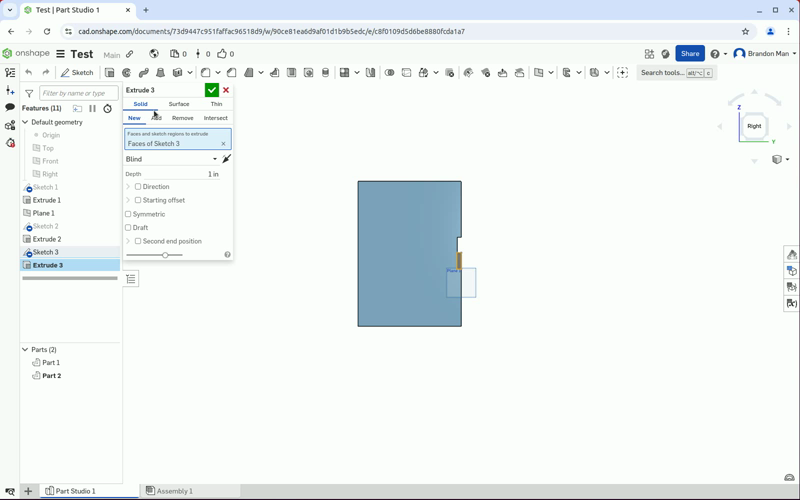
mouse_move(186, 120)
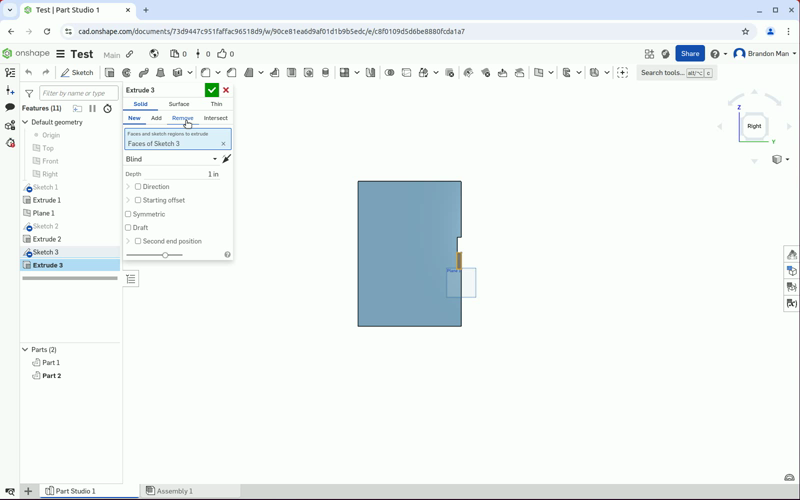
click(186, 120)
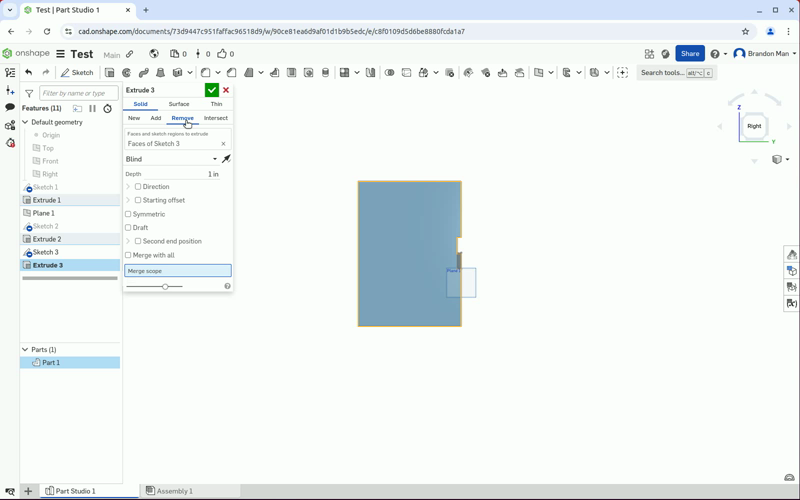
key(tab, 4)
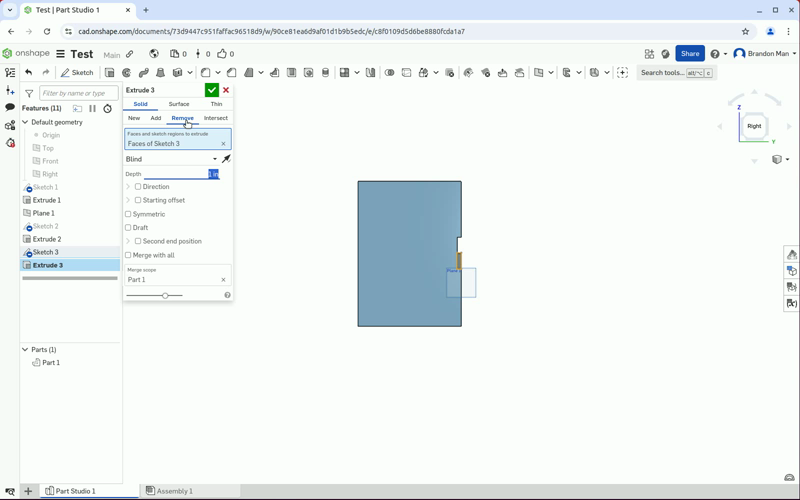
text(9.388)
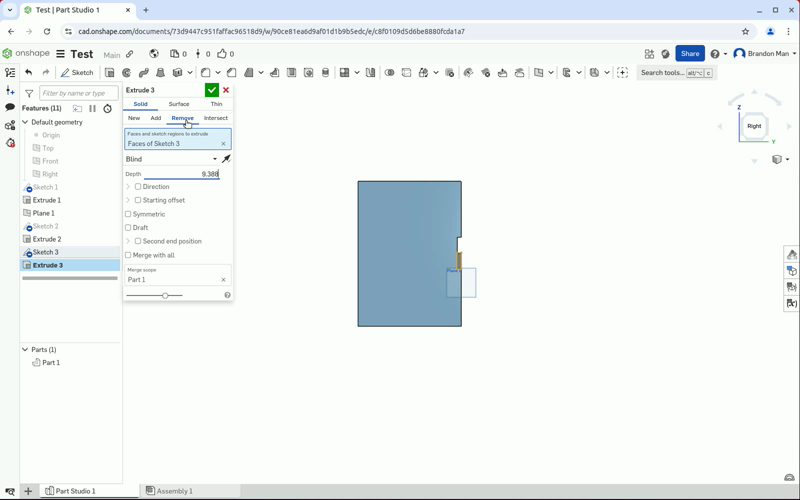
key(tab, 6)
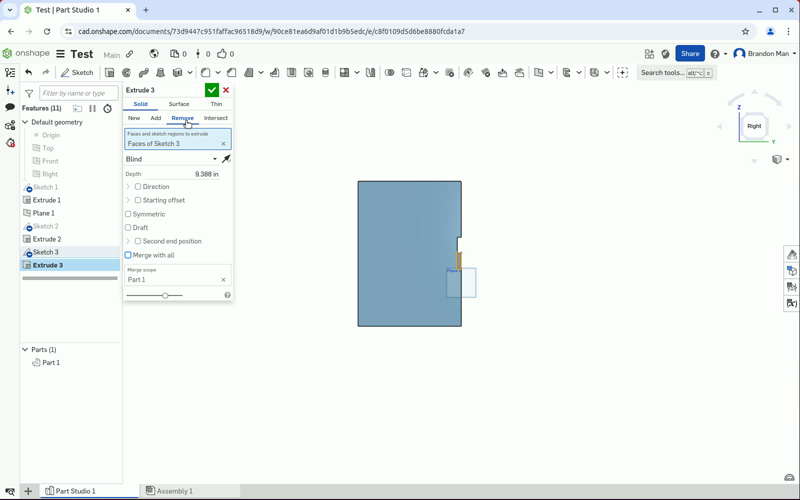
key(space)
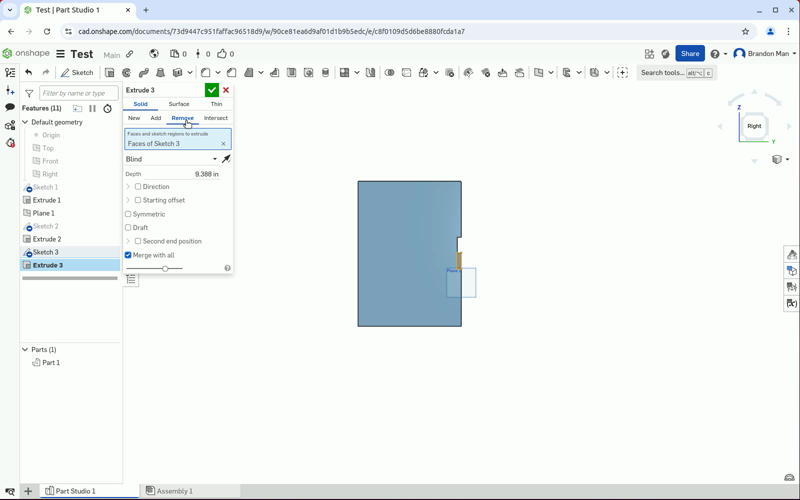
key(enter)
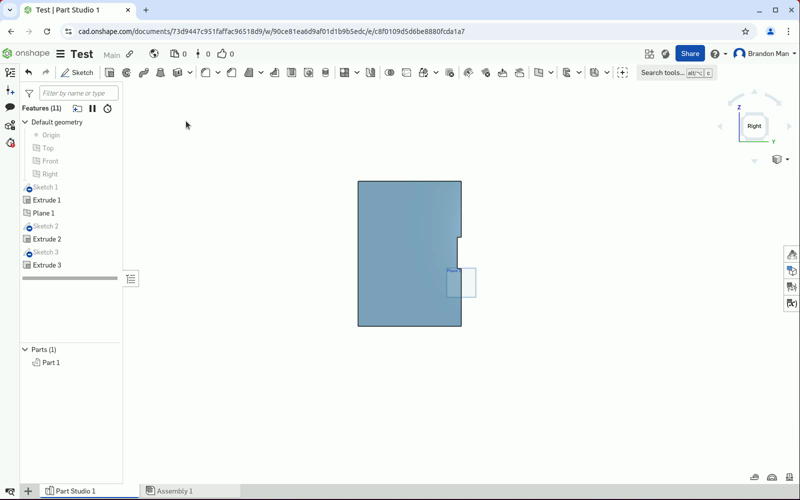
key(shift+h)
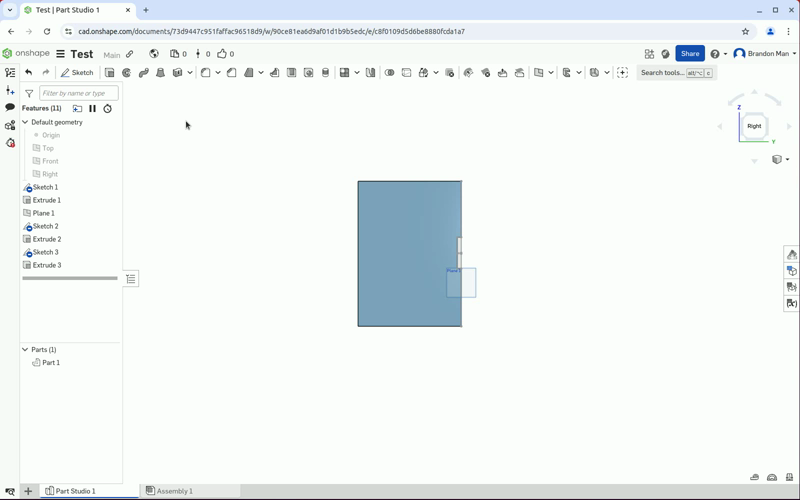
key(shift+h)
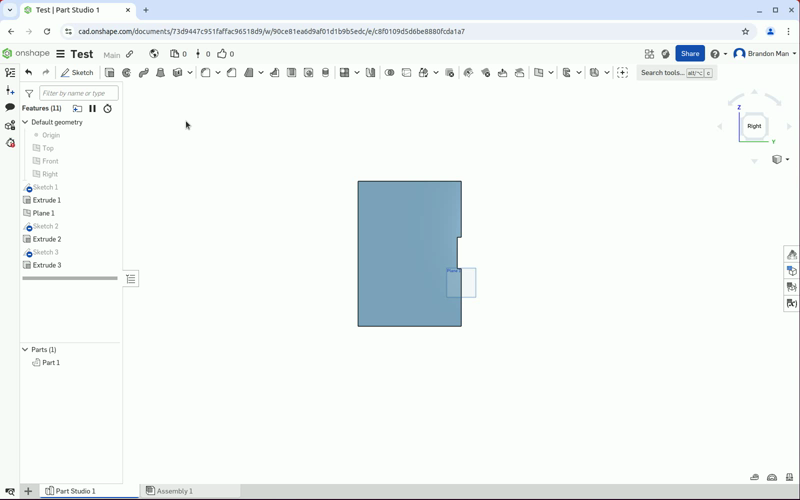
mouse_move(73, 189)
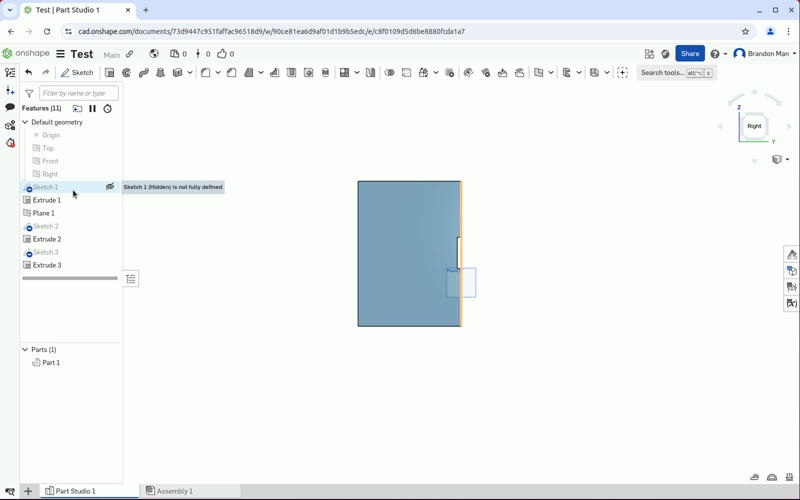
click(73, 189)
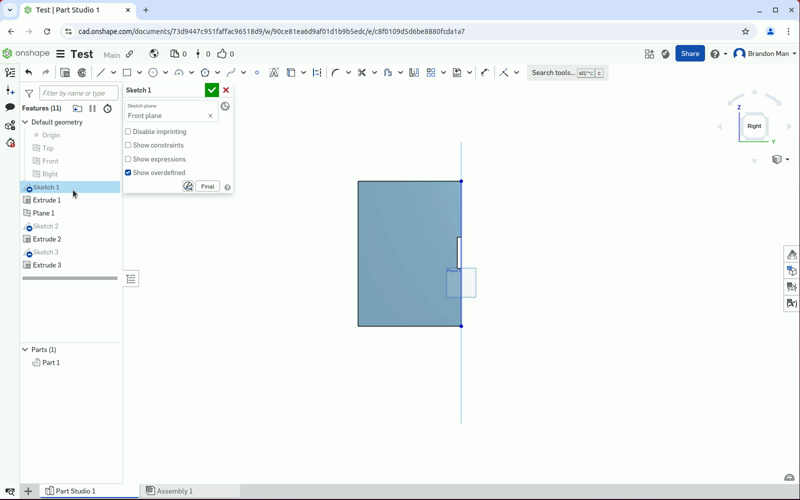
mouse_move(229, 92)
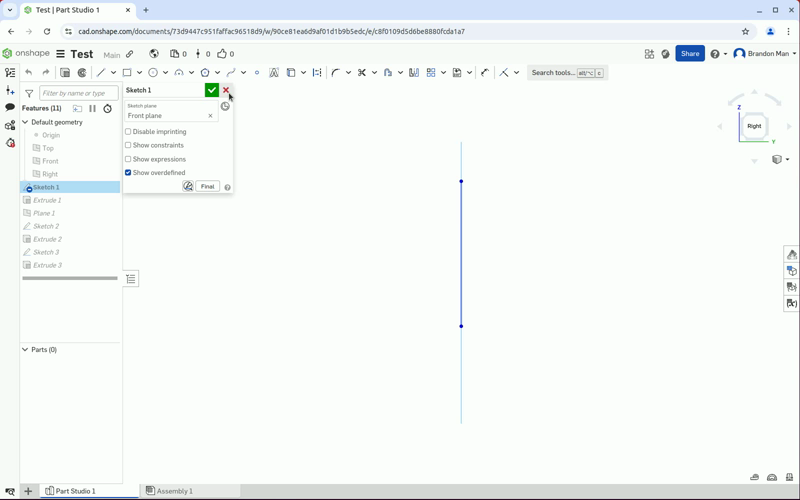
click(229, 92)
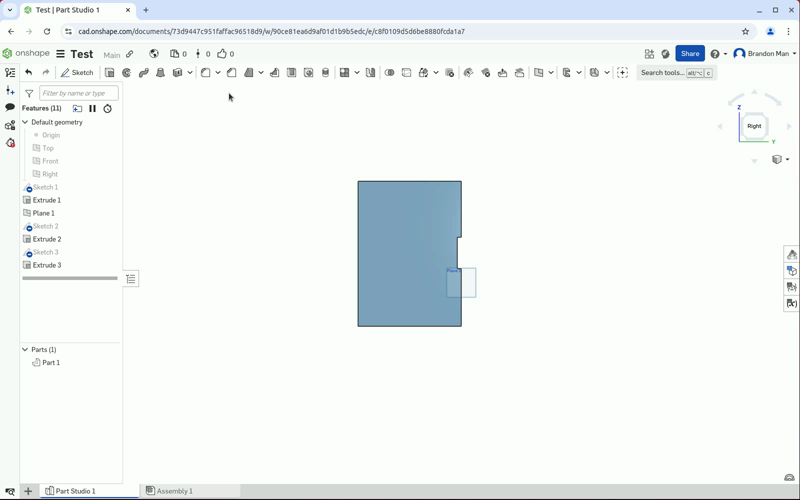
mouse_move(73, 352)
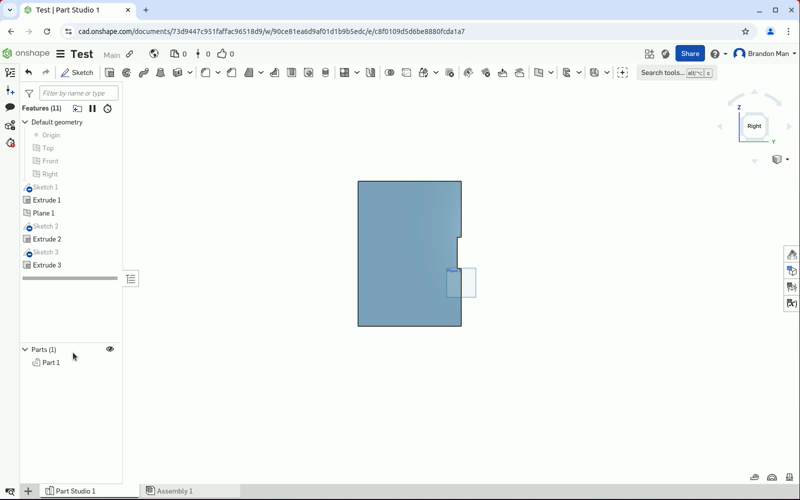
key(y)
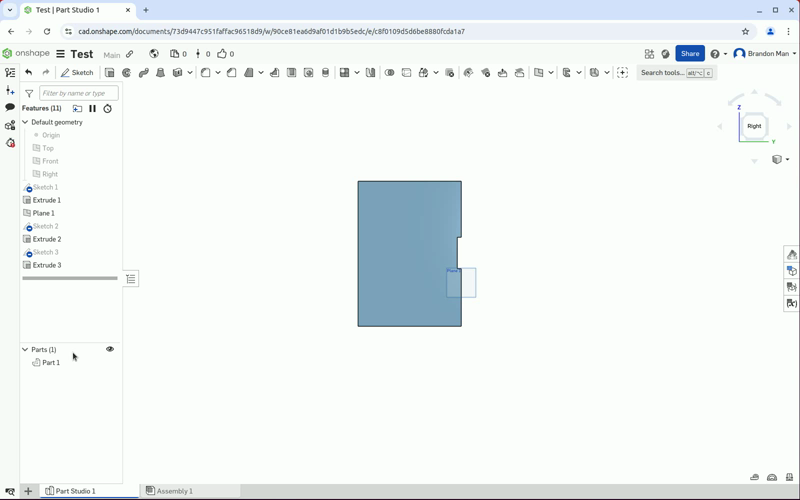
key(shift+p)
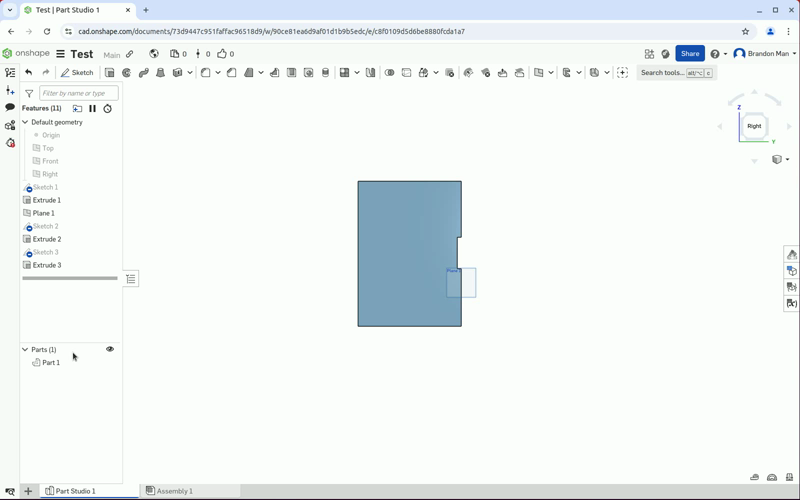
key(space)
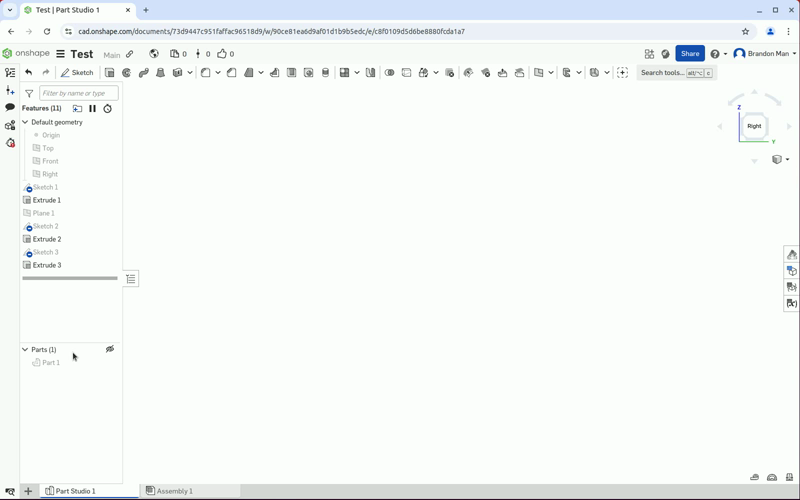
key_down(shift)
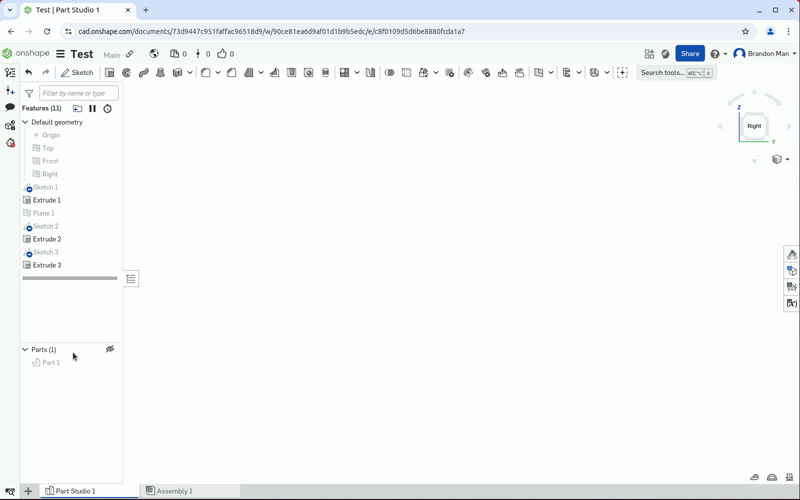
key(right)
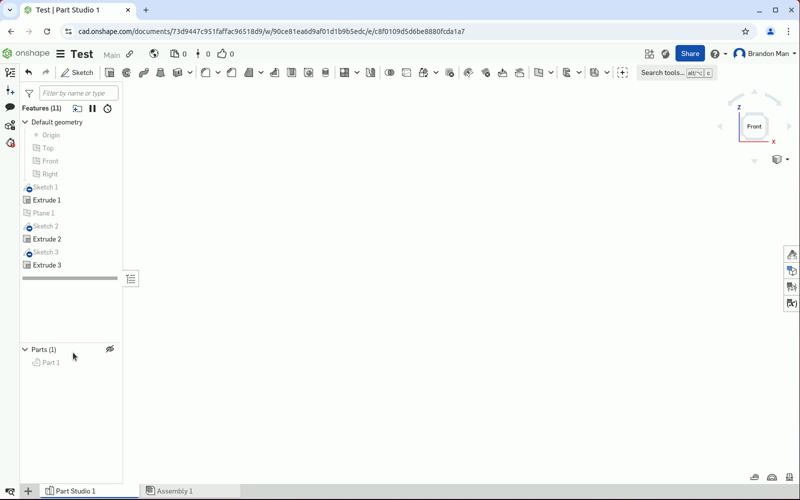
key_up(shift)
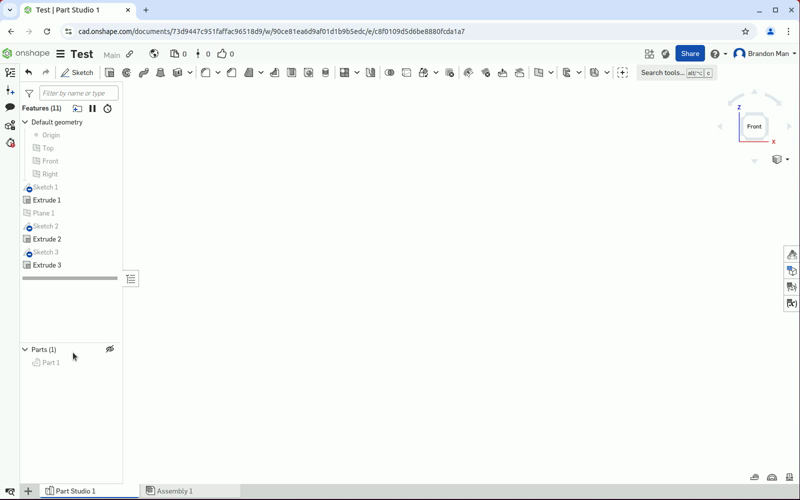
mouse_move(73, 352)
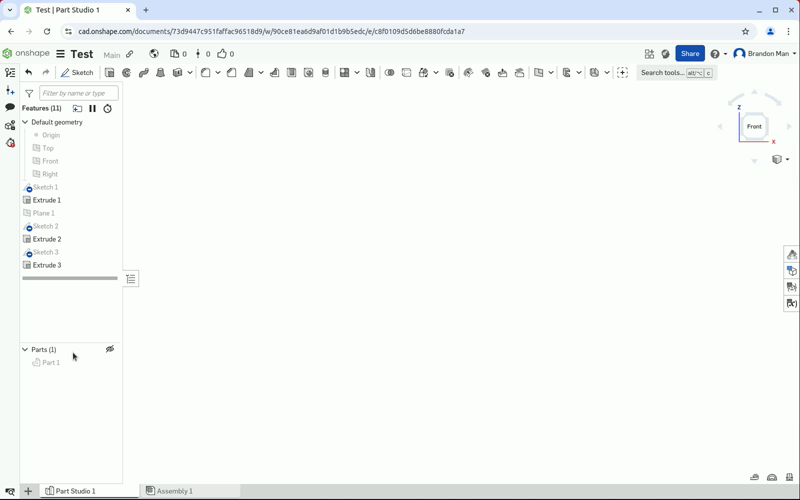
key(shift+y)
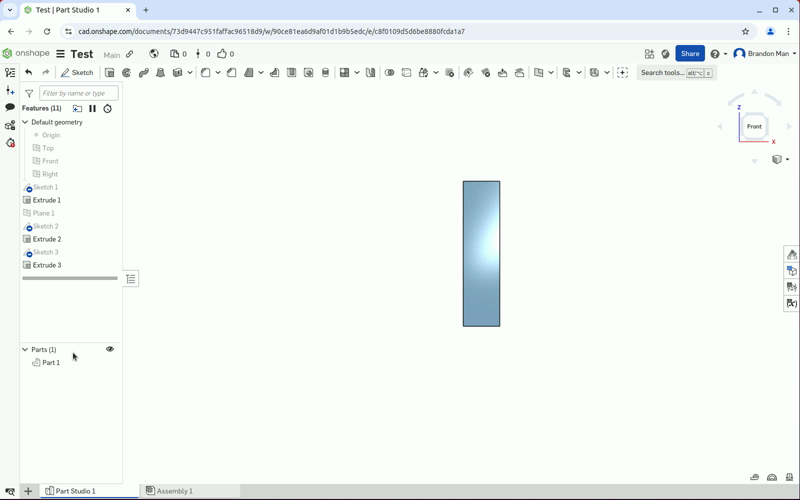
mouse_move(541, 75)
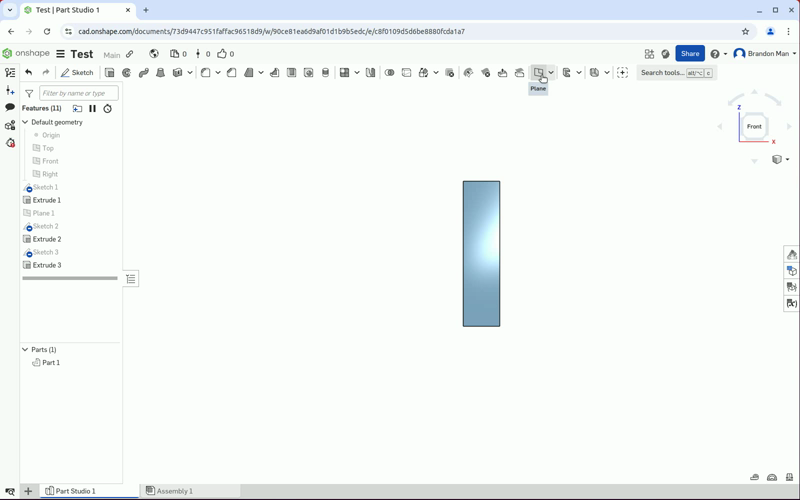
click(541, 75)
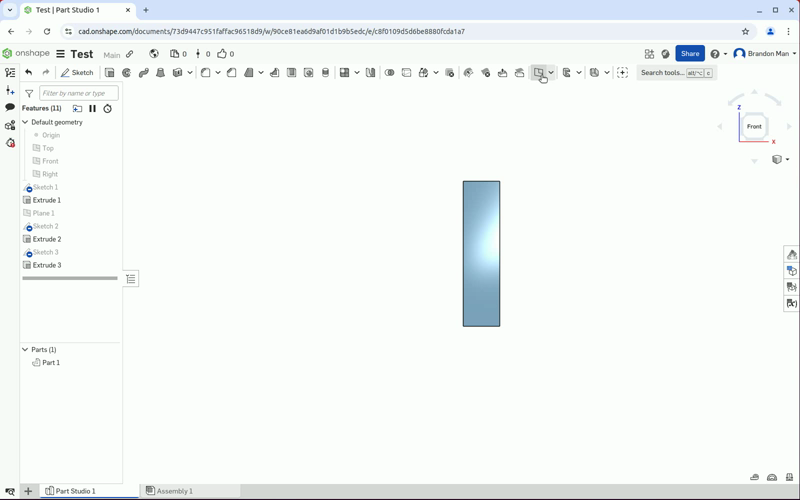
mouse_move(73, 163)
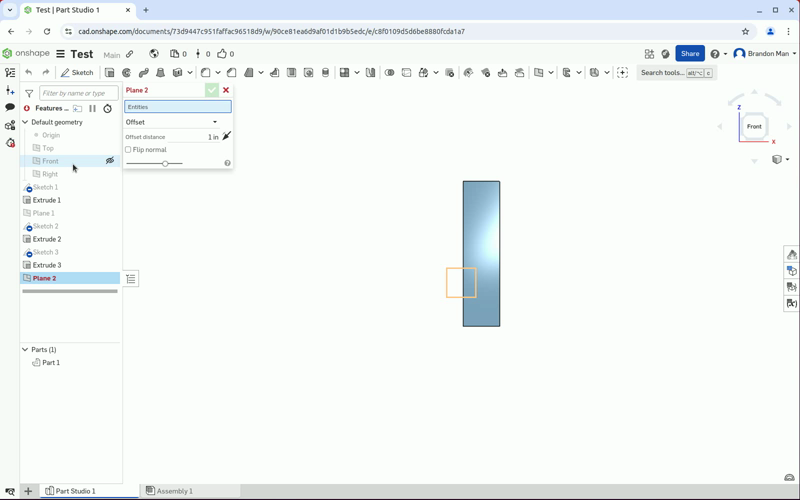
click(73, 163)
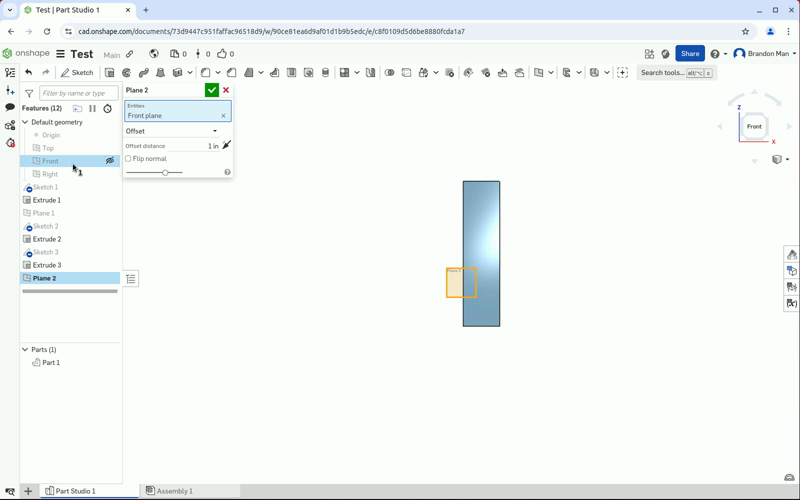
key(tab, 2)
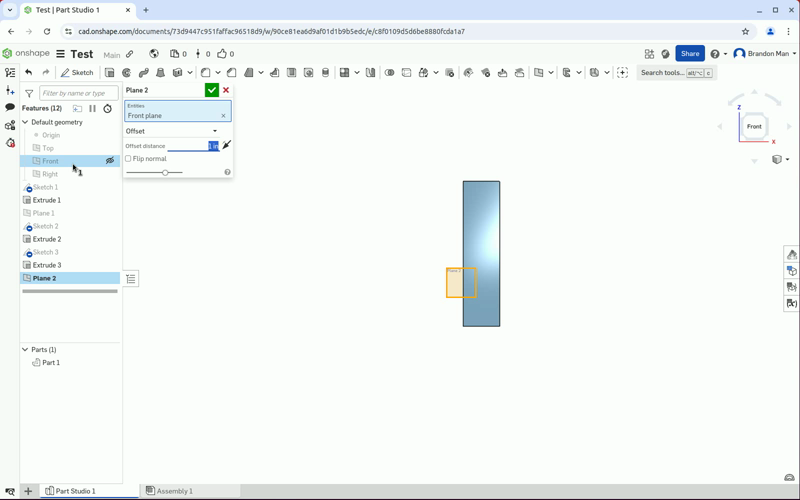
text(21.198)
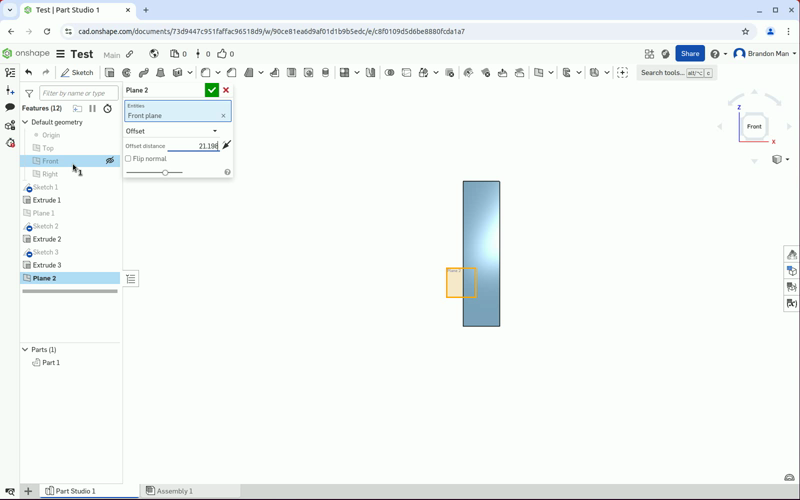
key(enter, 2)
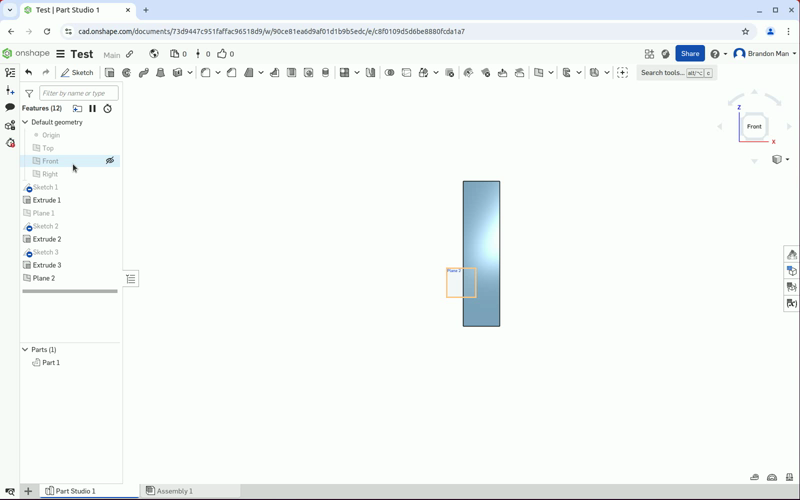
key(shift+s)
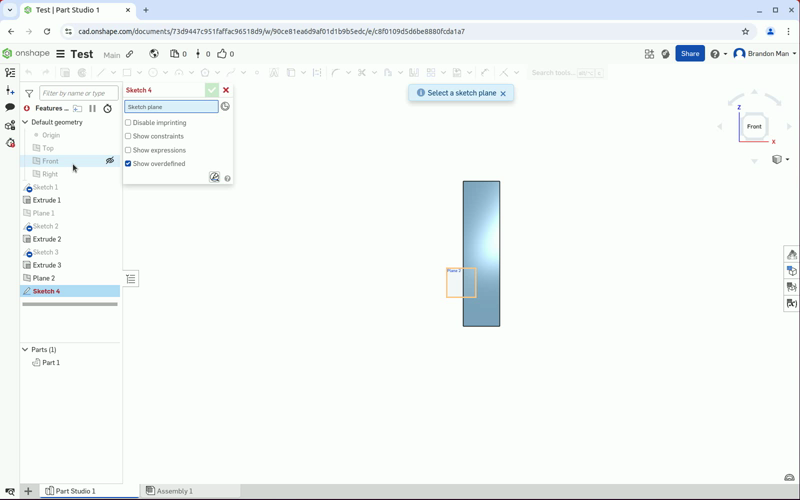
mouse_move(73, 280)
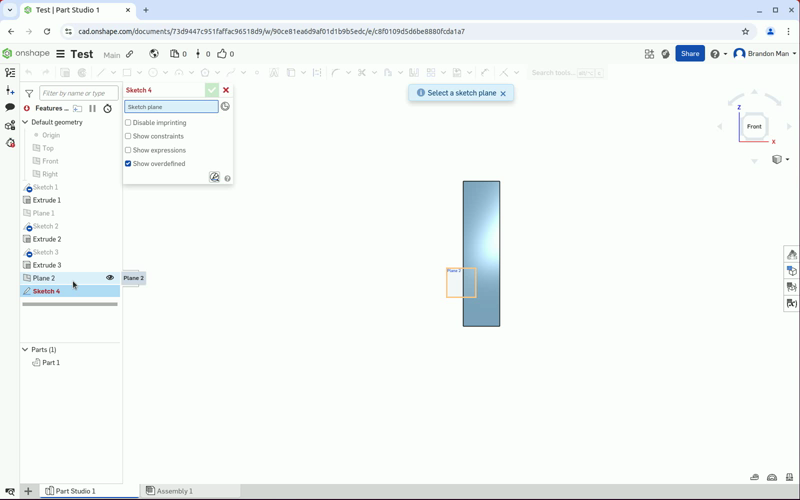
click(73, 280)
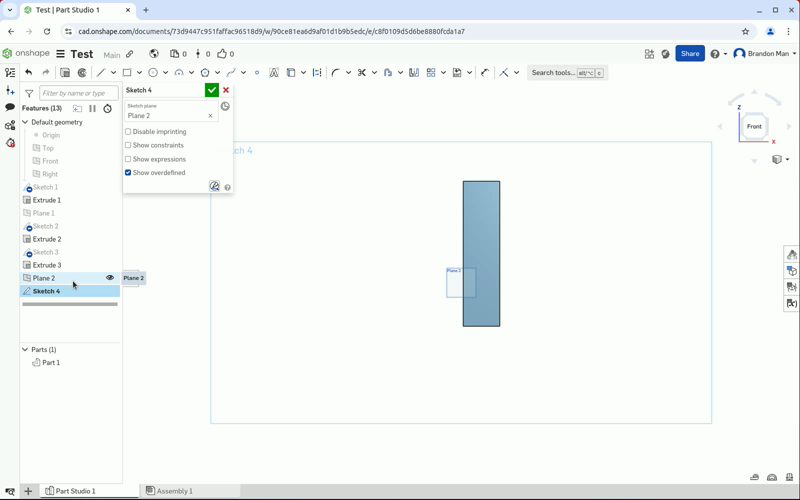
mouse_move(73, 352)
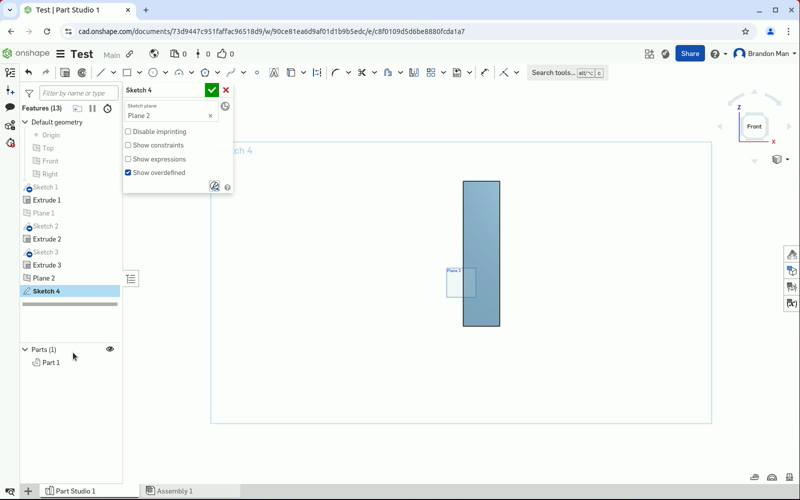
key(y)
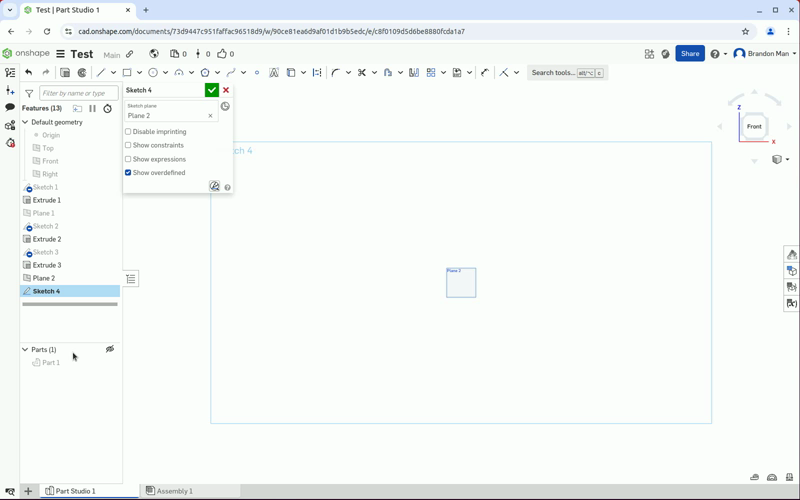
key(l)
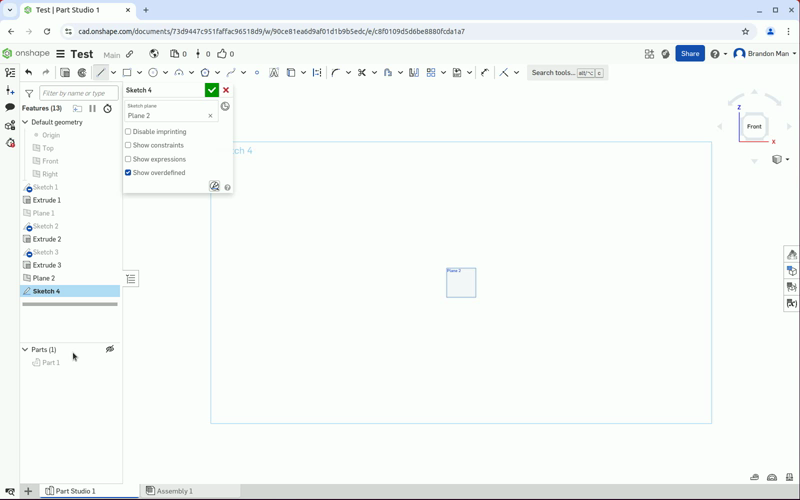
key_down(shift)
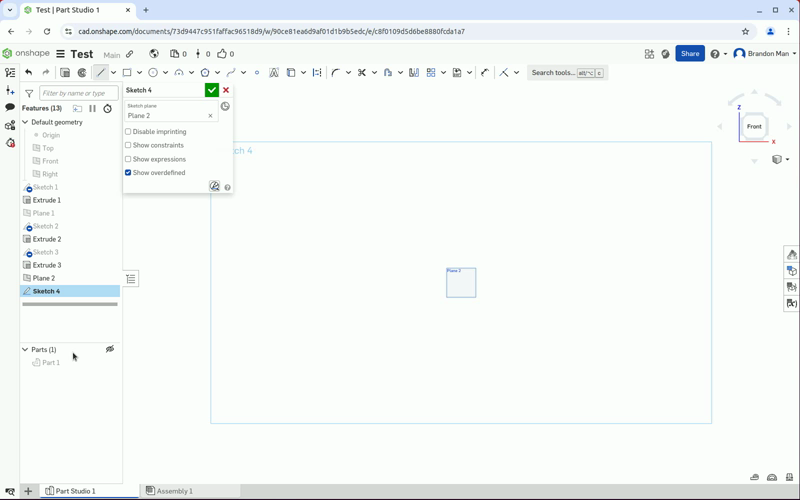
mouse_move(463, 326)
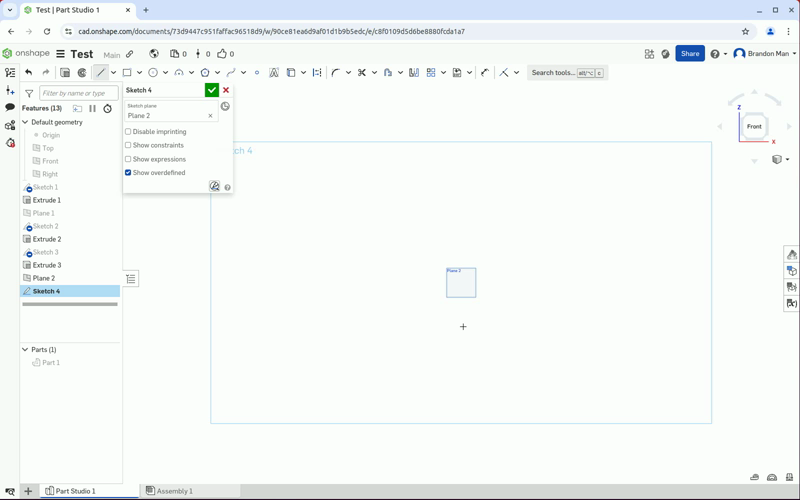
click(463, 326)
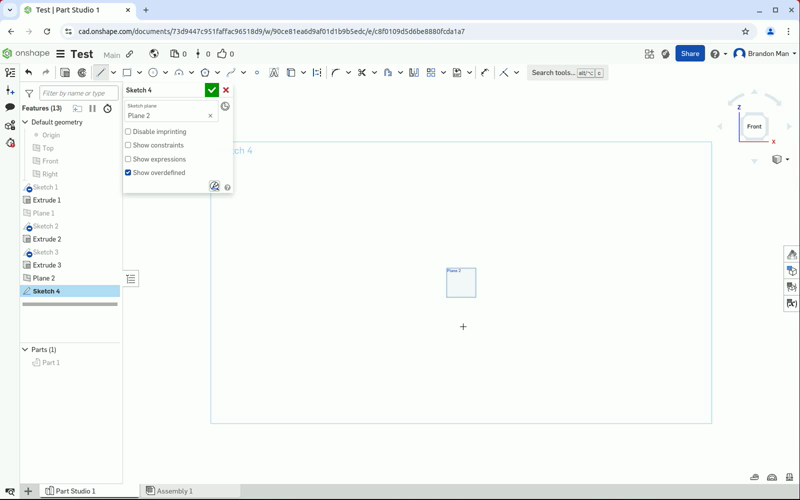
key_up(shift)
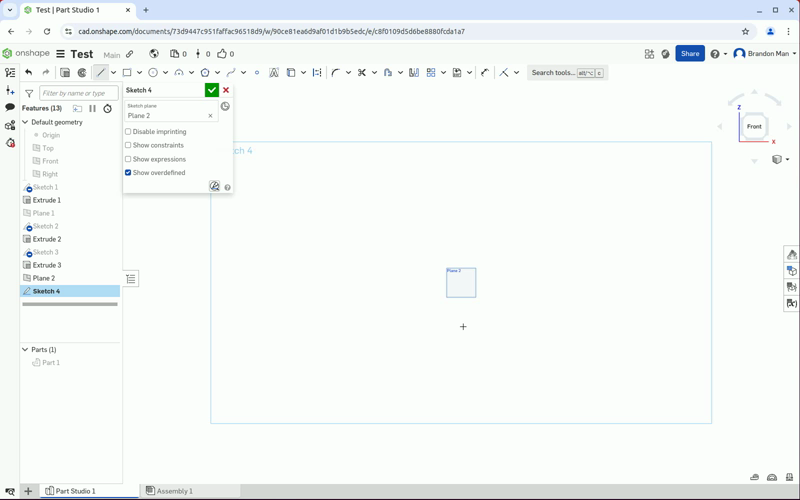
key_down(shift)
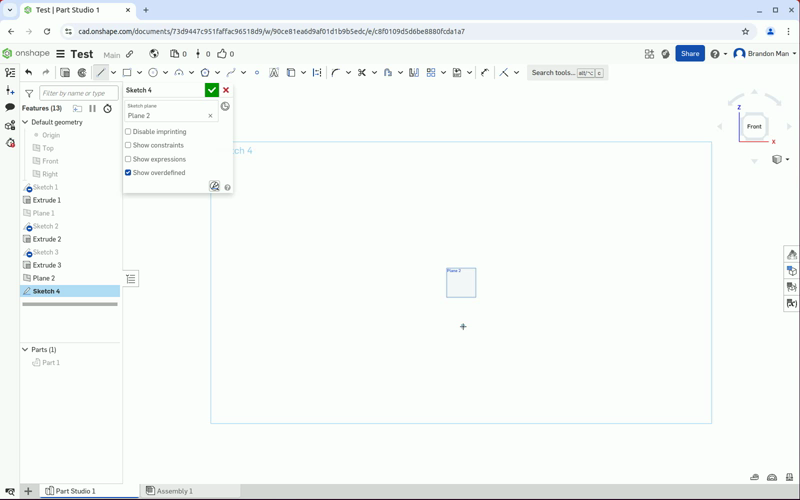
mouse_move(493, 326)
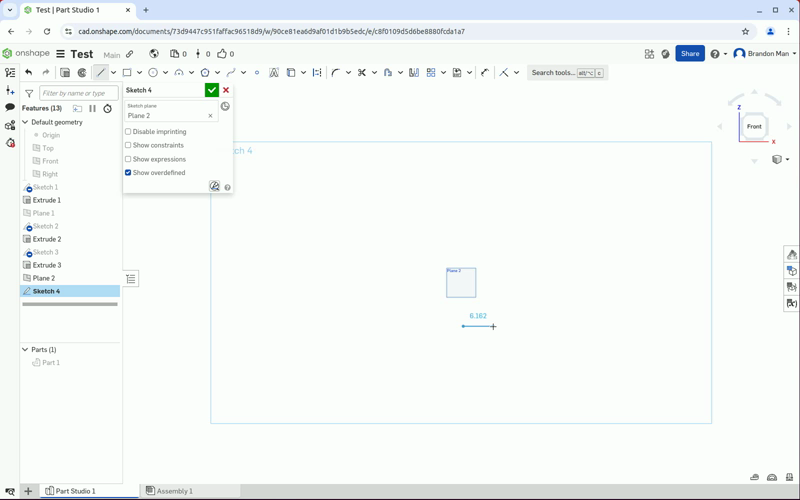
mouse_move(500, 326)
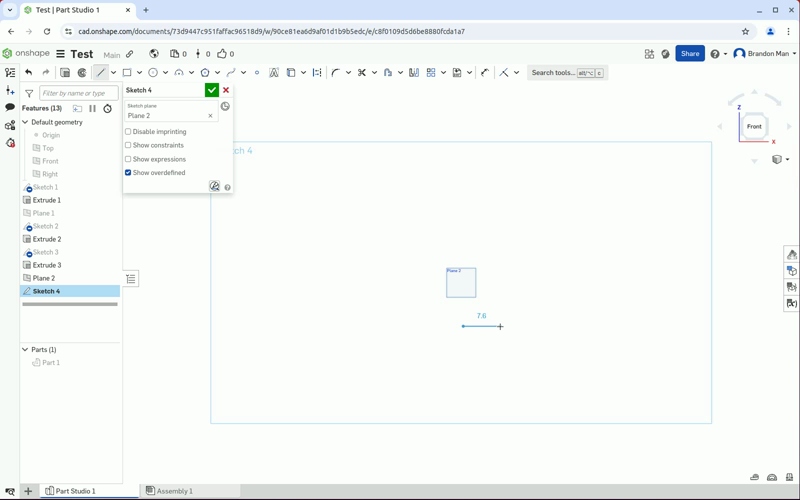
click(500, 326)
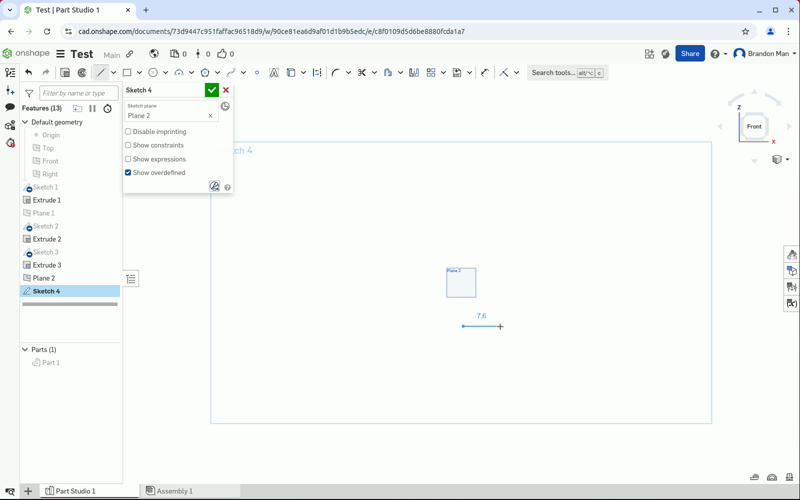
key_up(shift)
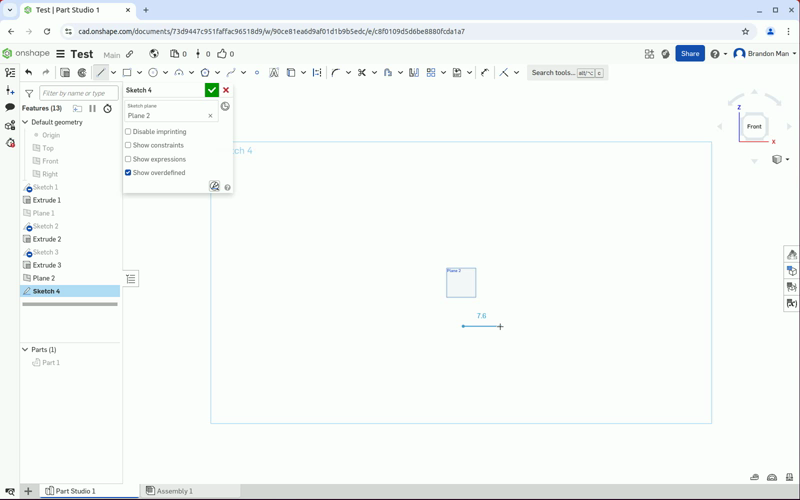
key_down(shift)
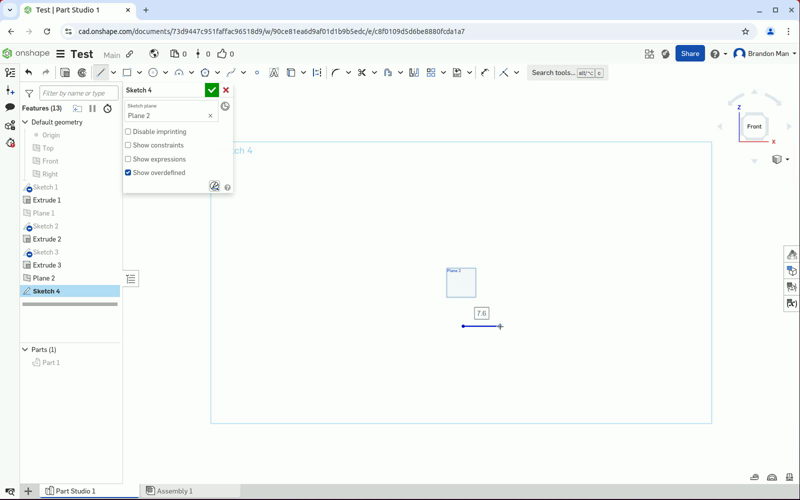
mouse_move(530, 326)
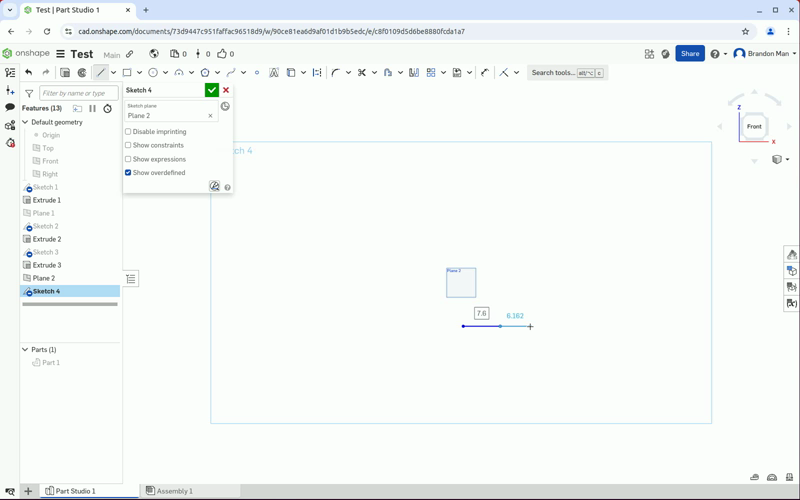
mouse_move(500, 314)
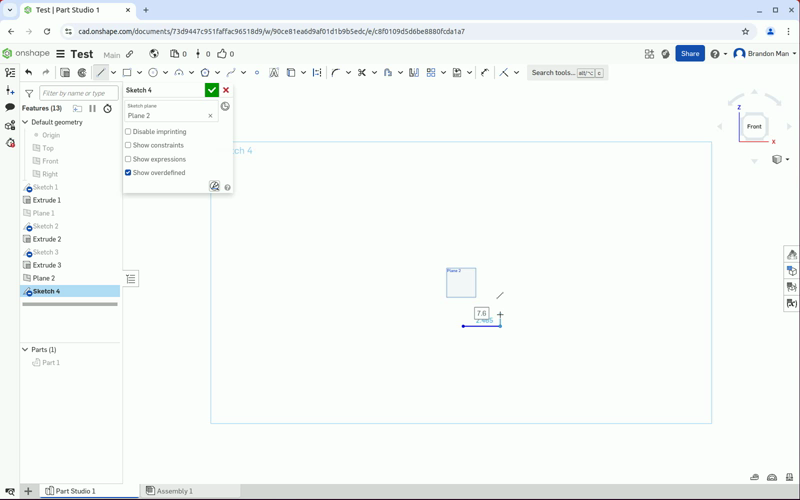
click(500, 314)
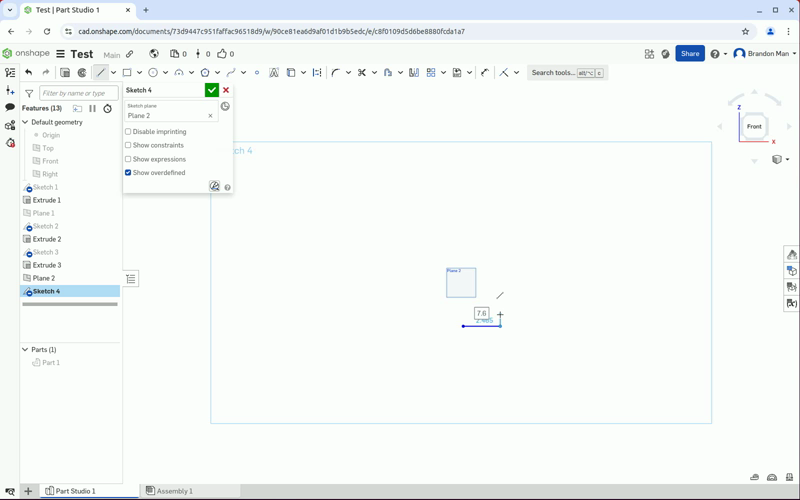
key_up(shift)
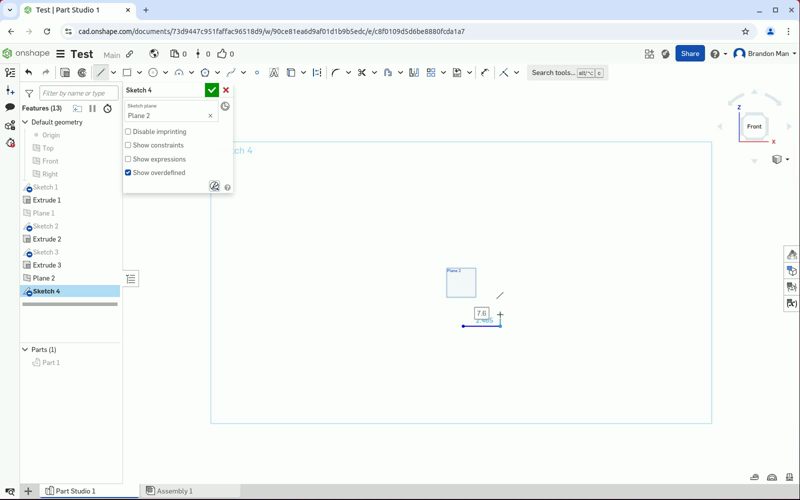
key_down(shift)
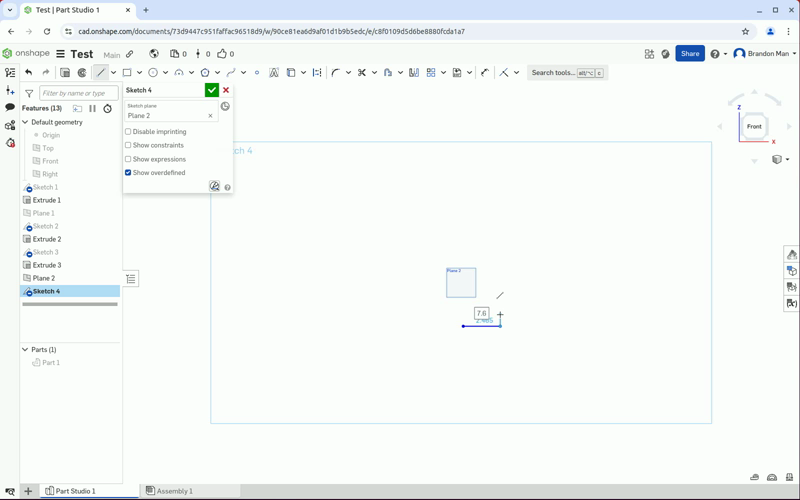
mouse_move(530, 314)
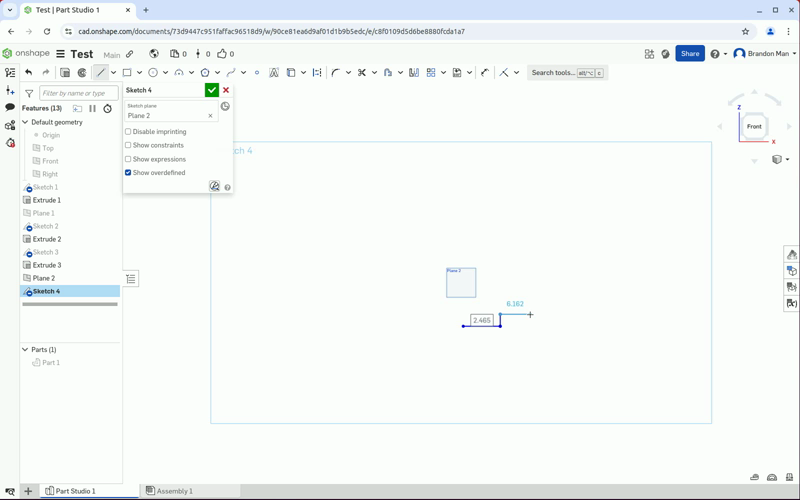
mouse_move(463, 314)
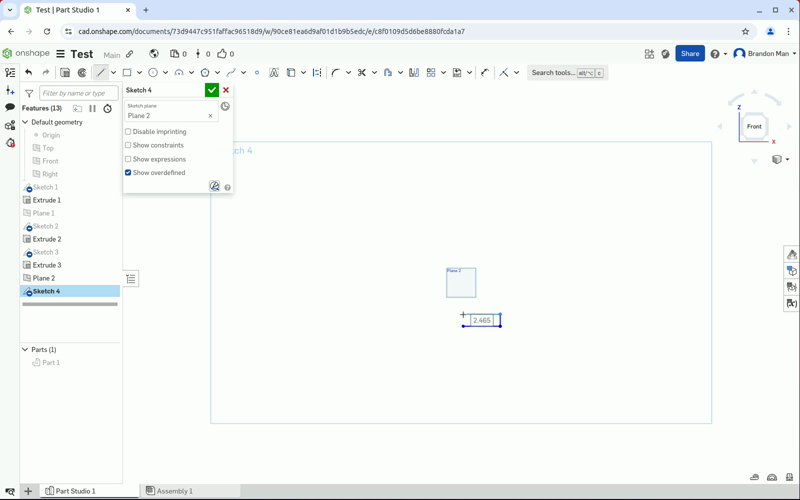
click(463, 314)
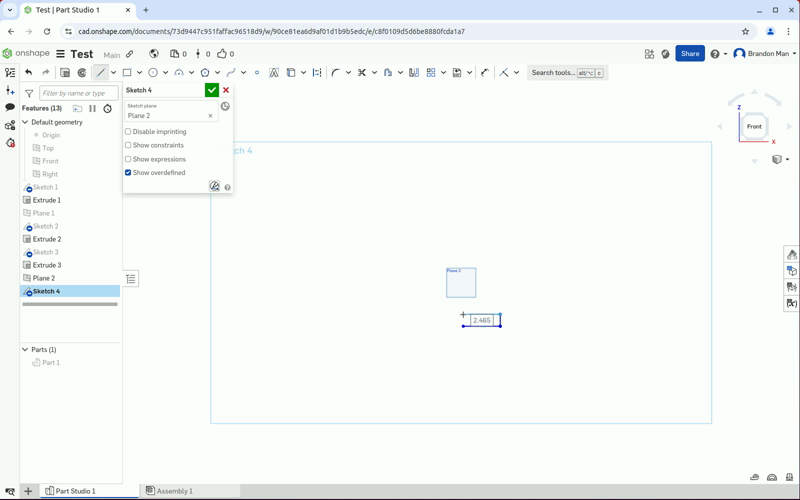
key_up(shift)
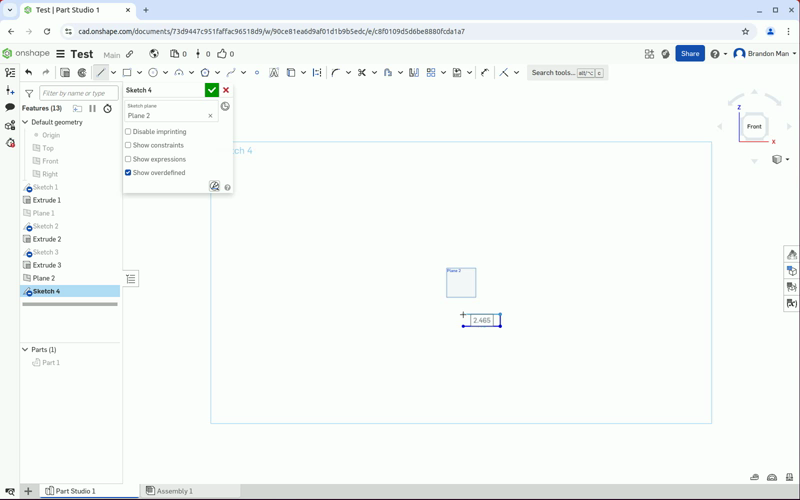
mouse_move(493, 314)
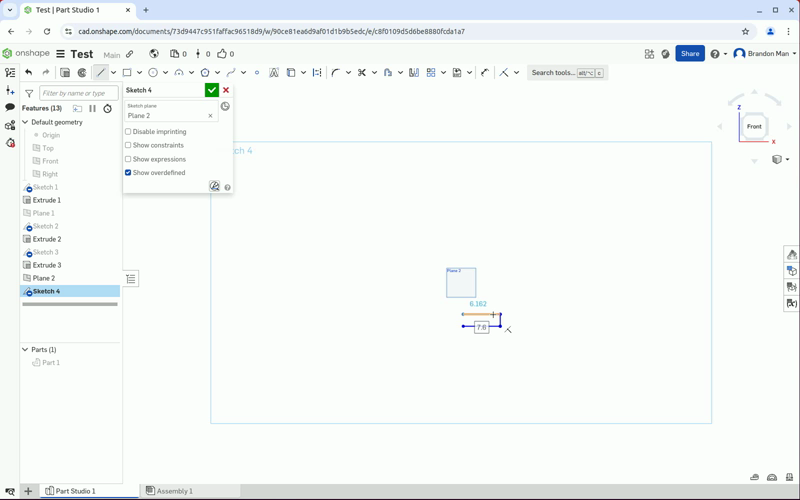
key_down(shift)
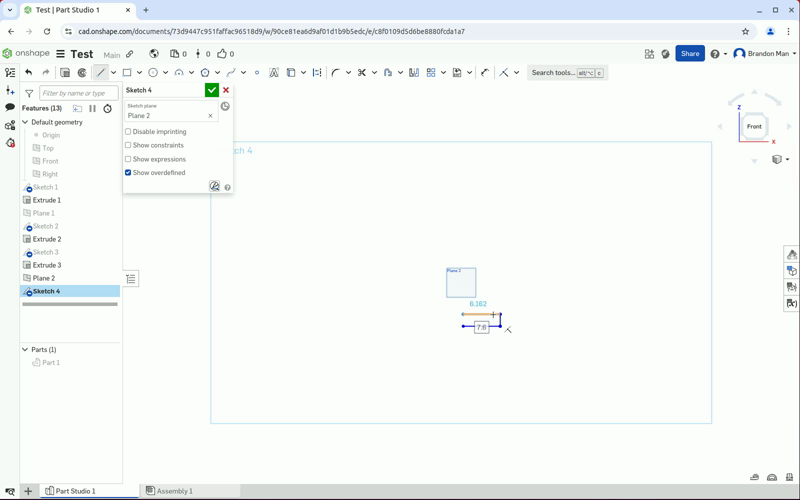
mouse_move(463, 326)
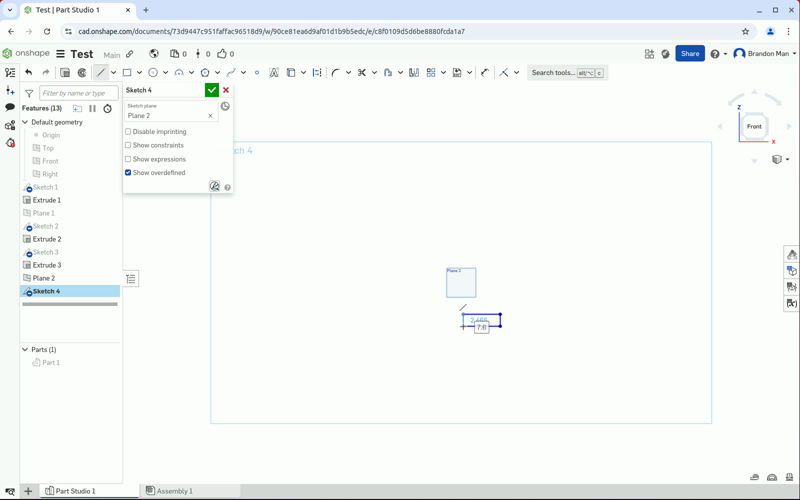
key_up(shift)
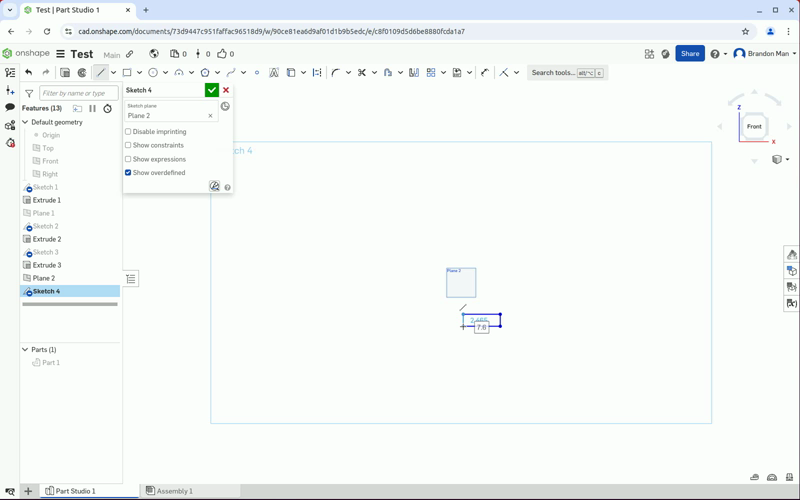
click(463, 326)
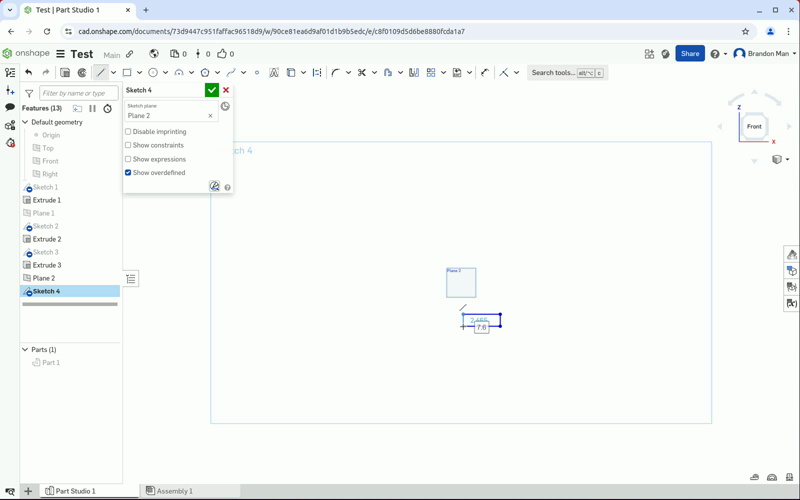
key(esc)
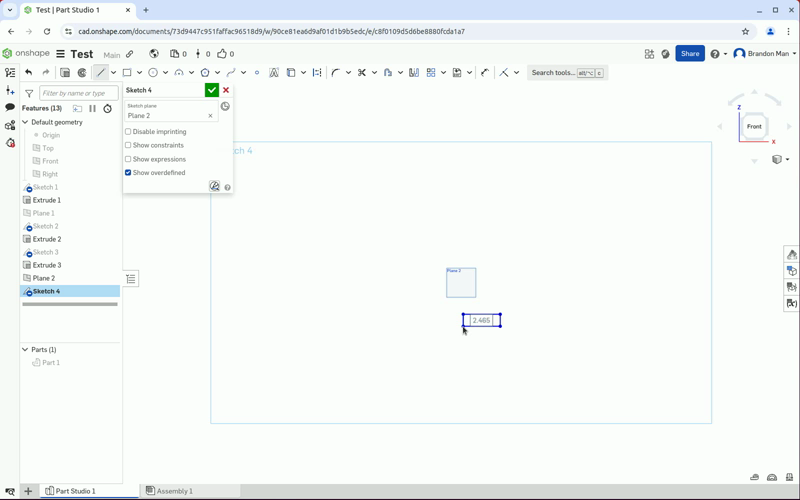
mouse_move(496, 323)
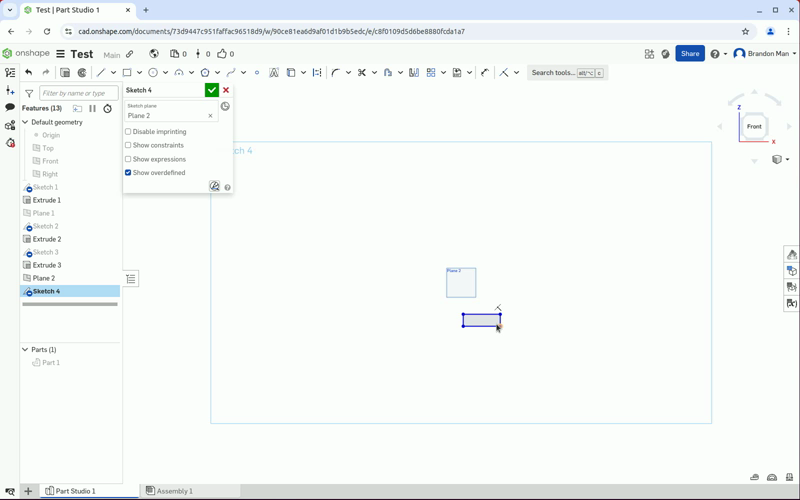
scroll(6)
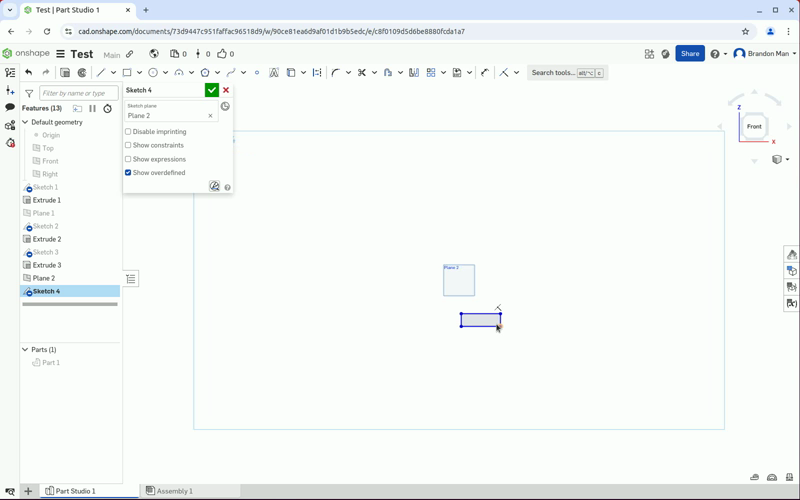
scroll(6)
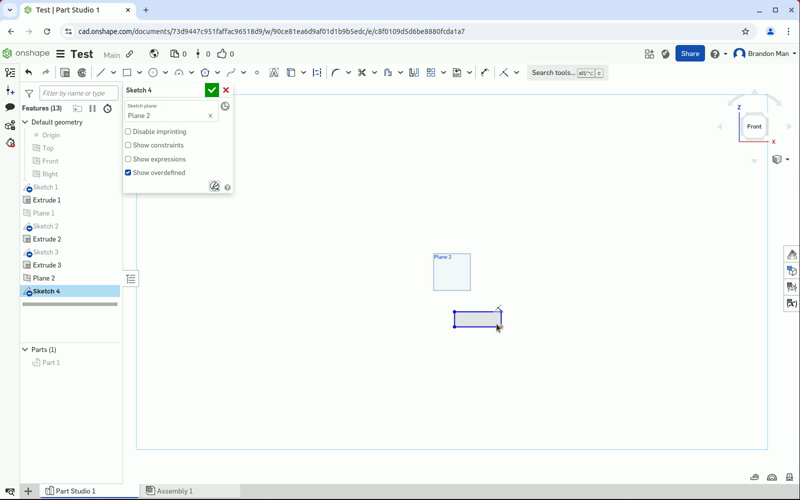
scroll(6)
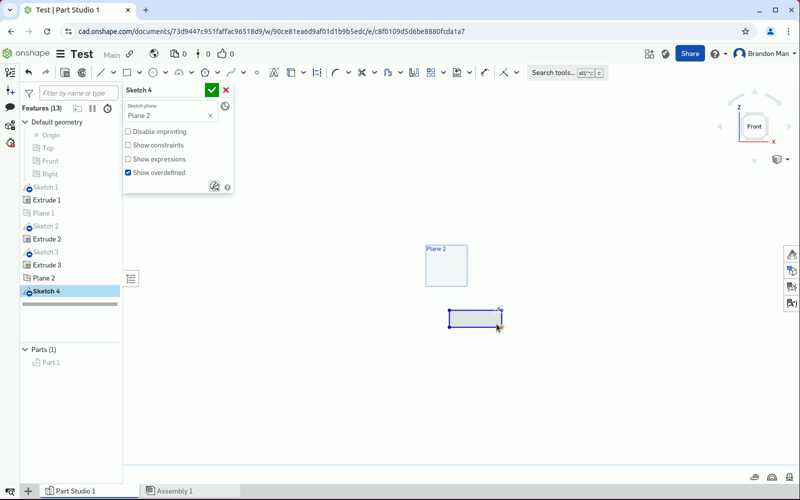
scroll(6)
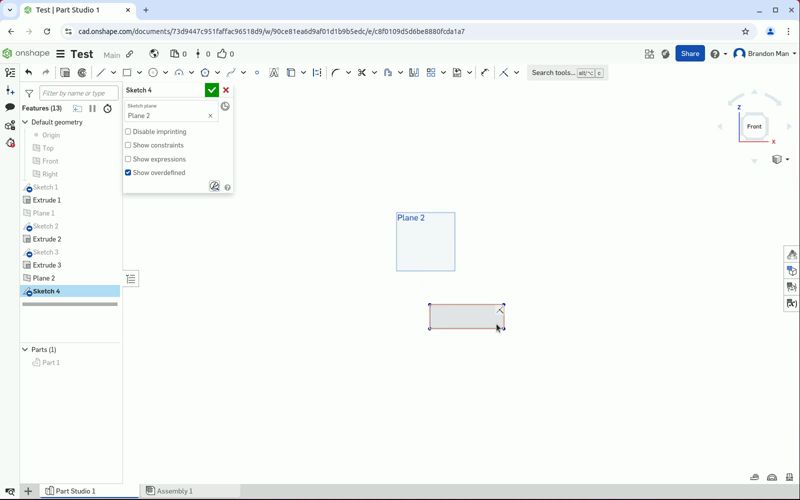
scroll(6)
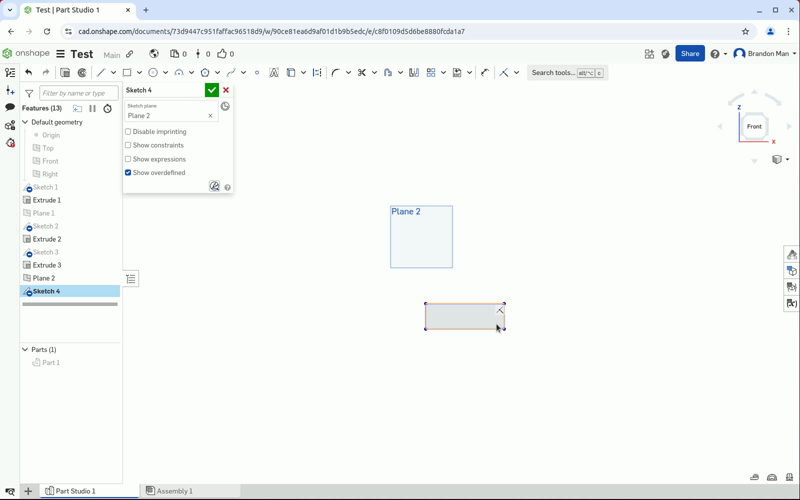
scroll(6)
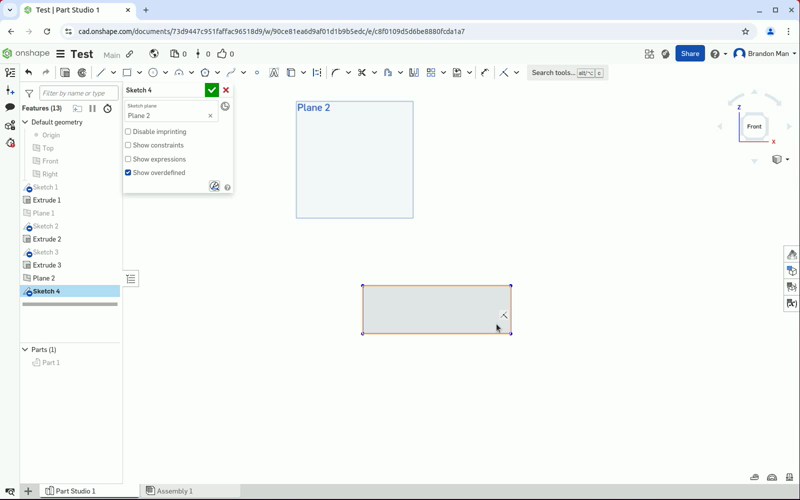
scroll(6)
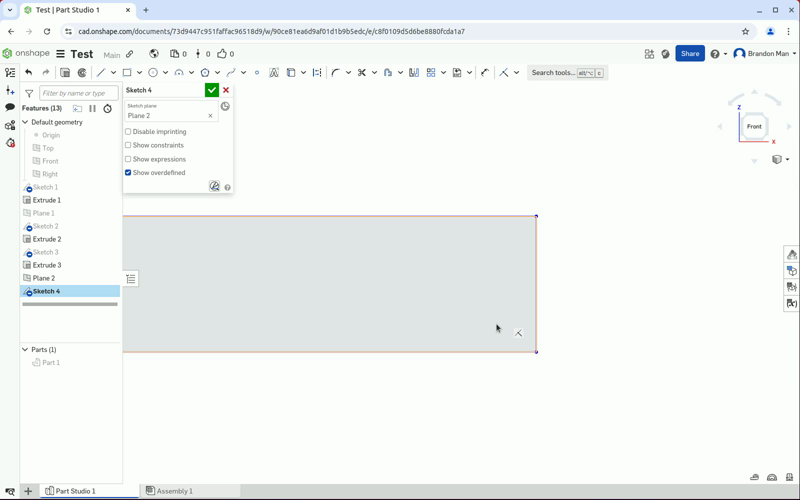
click(496, 323)
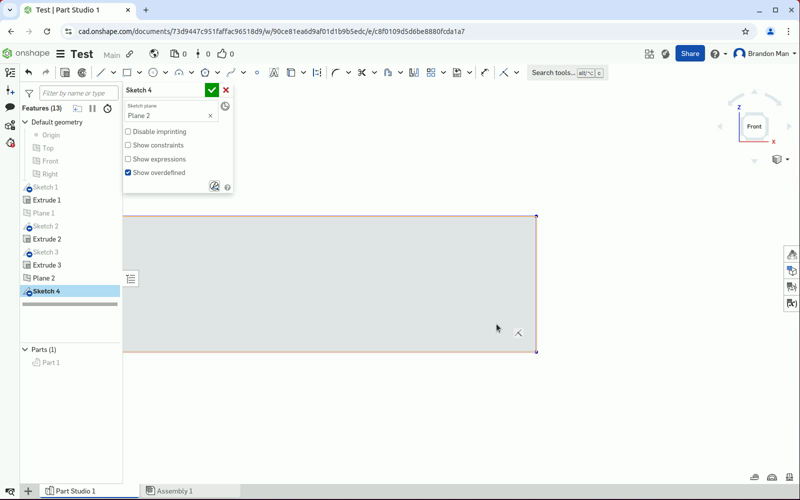
scroll(-6)
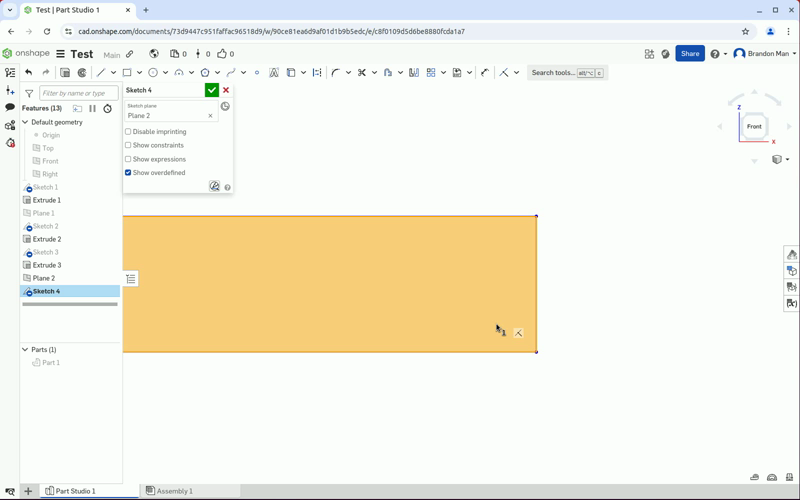
scroll(-6)
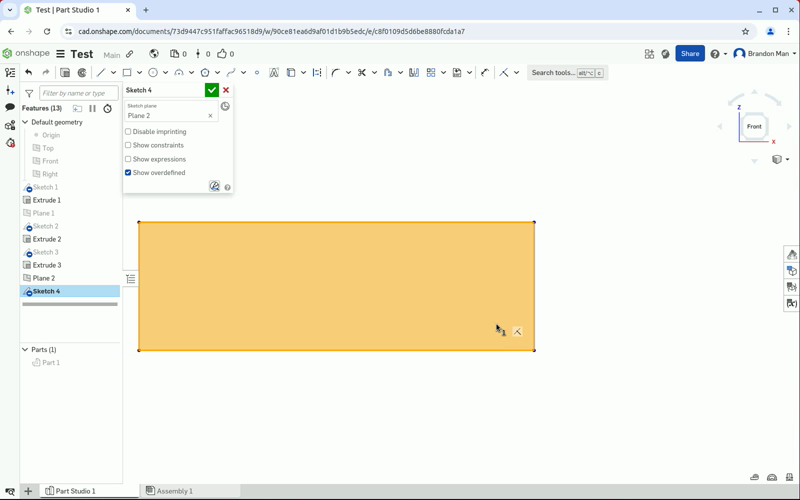
scroll(-6)
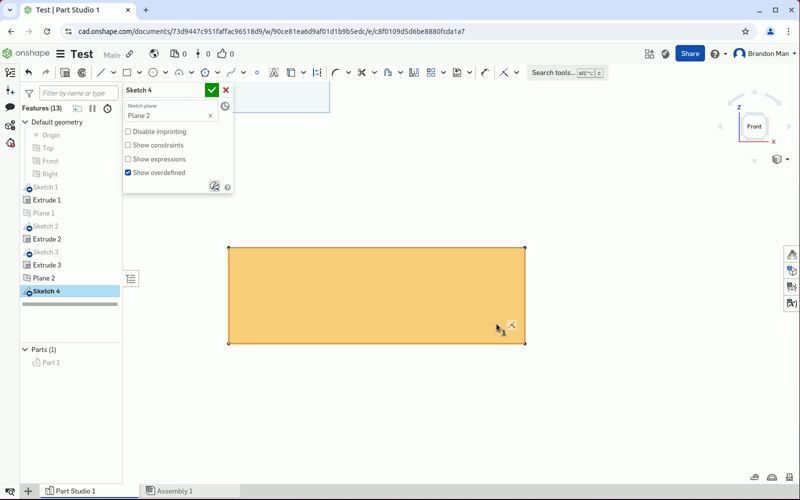
scroll(-6)
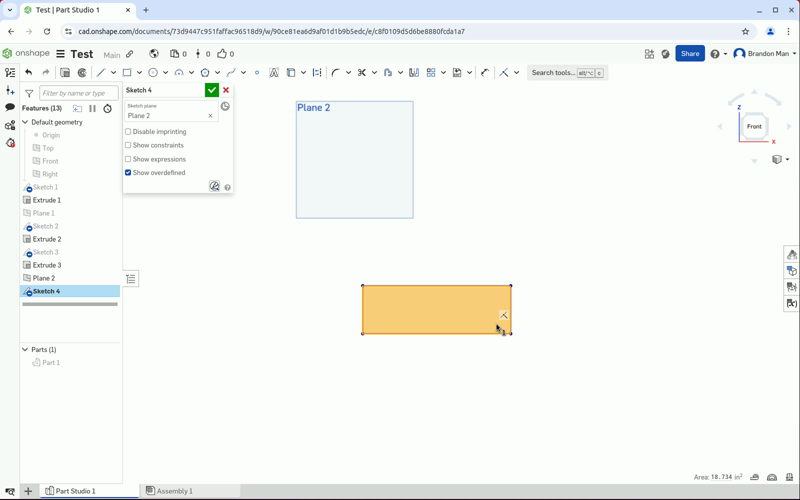
scroll(-6)
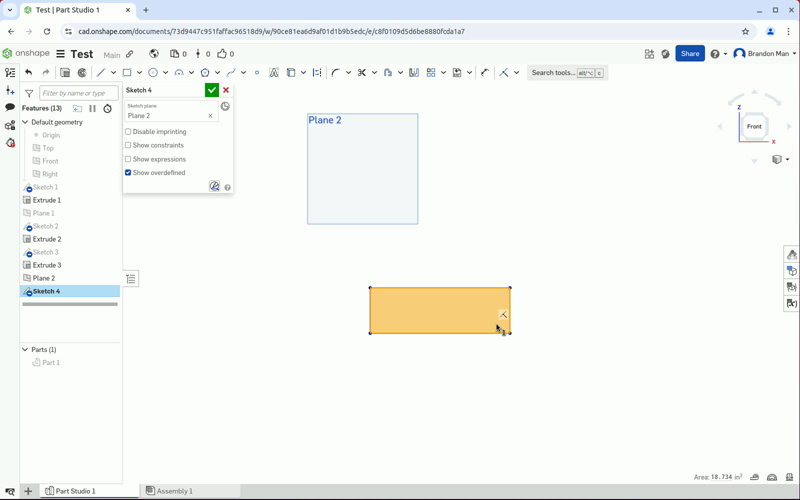
scroll(-6)
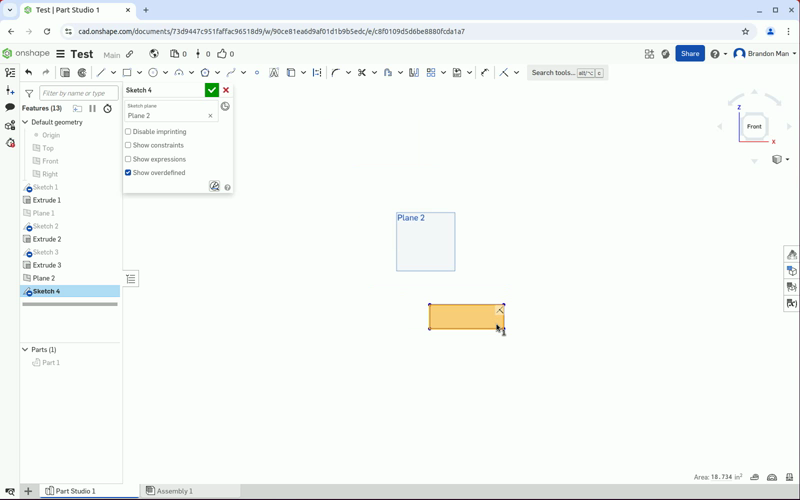
scroll(-6)
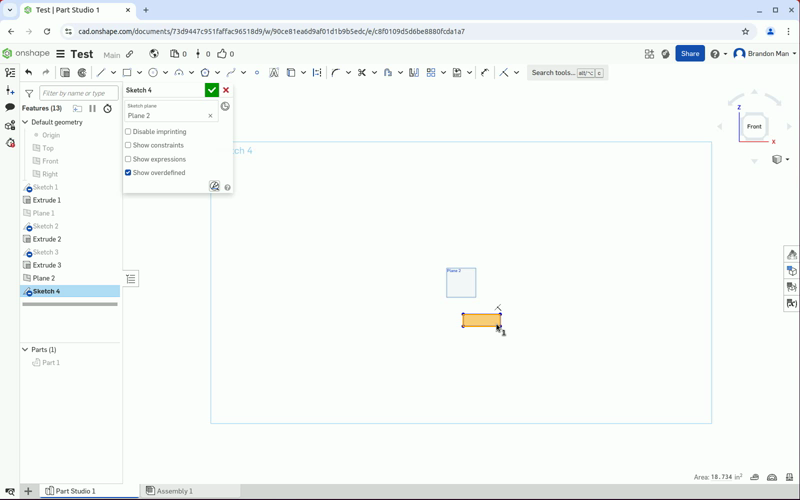
mouse_move(73, 352)
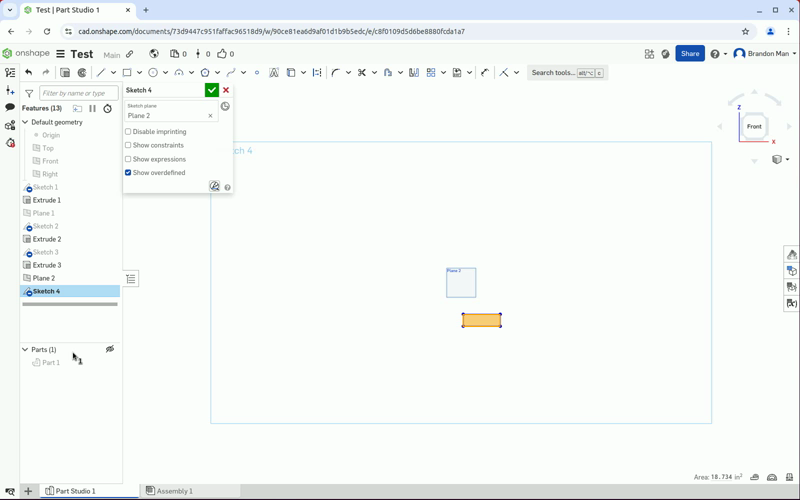
key(shift+y)
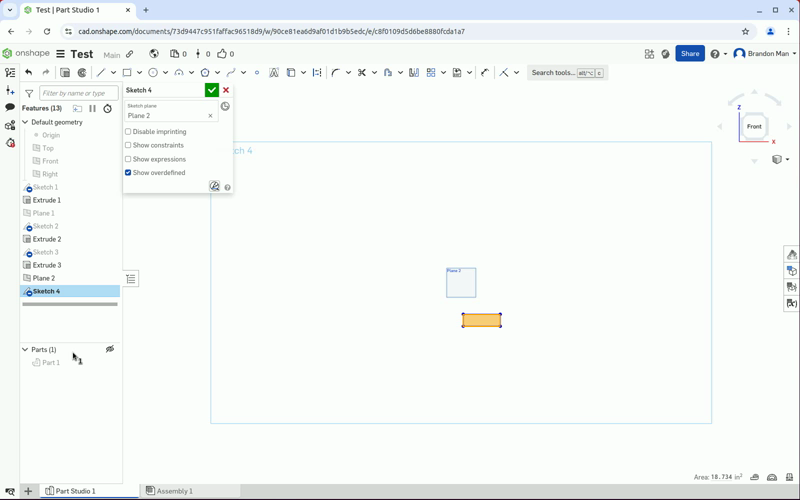
key(shift+e)
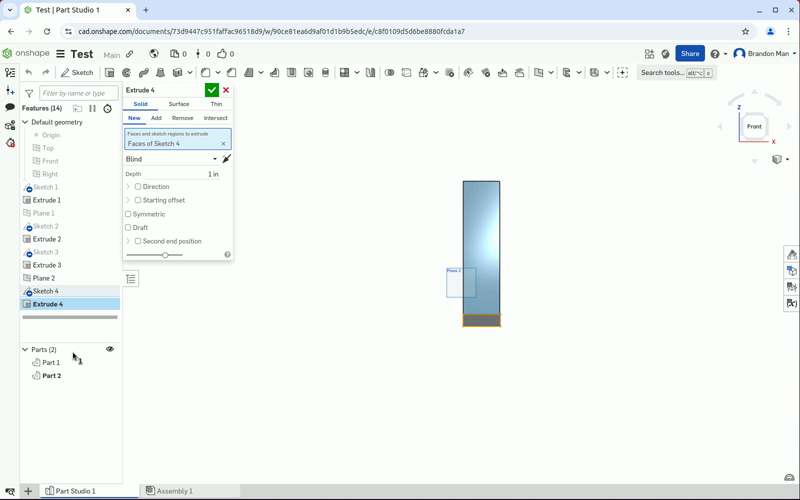
mouse_move(143, 106)
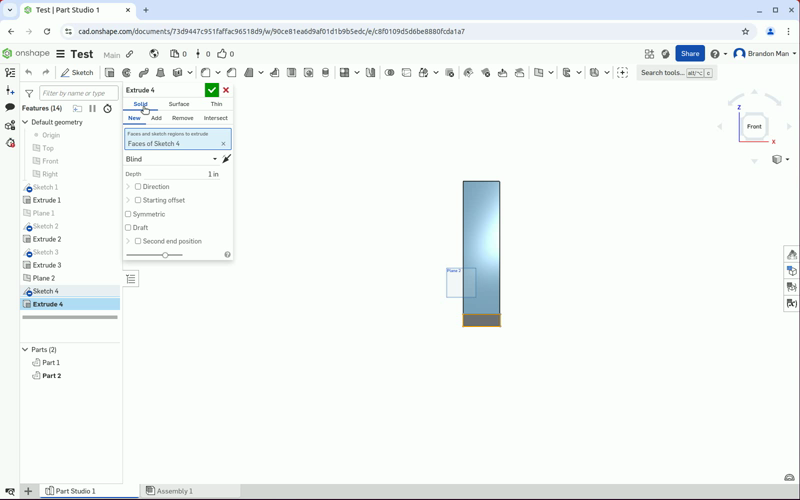
click(143, 106)
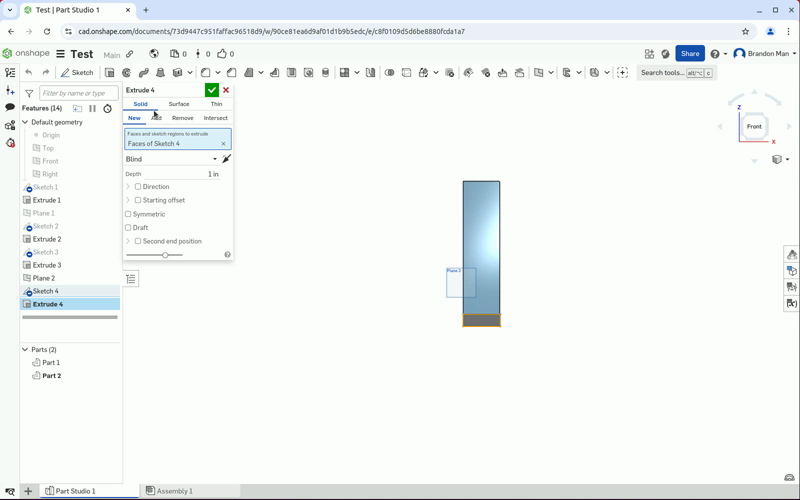
mouse_move(186, 120)
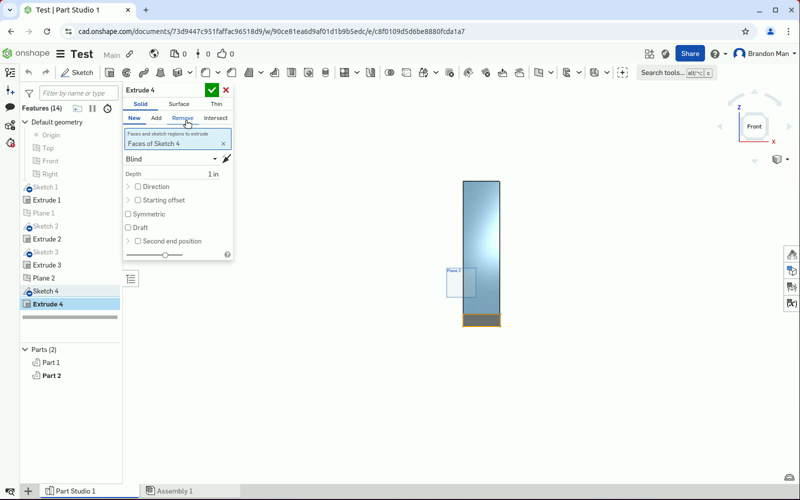
click(186, 120)
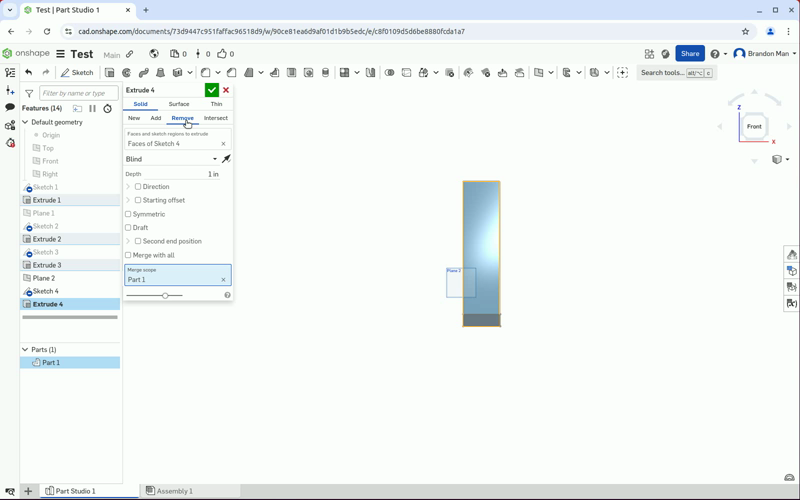
key(tab, 4)
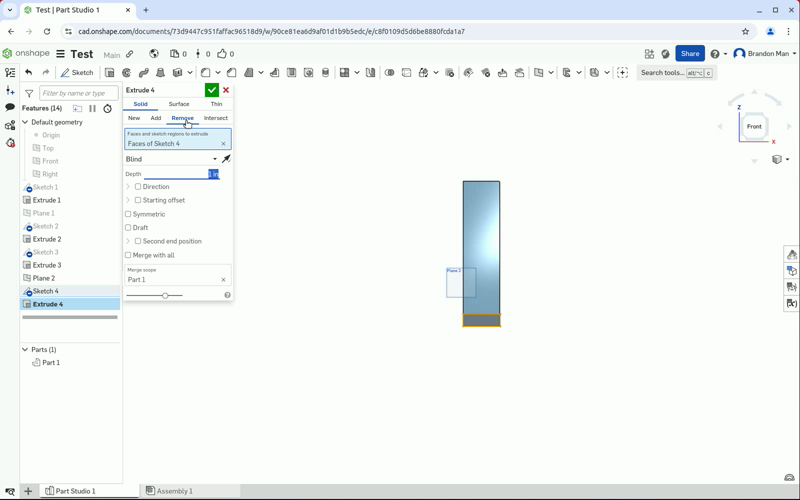
text(17.331)
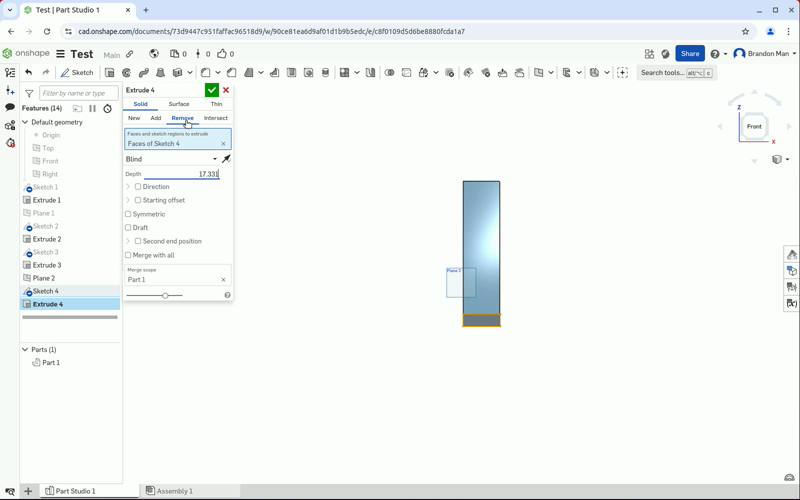
key(tab, 6)
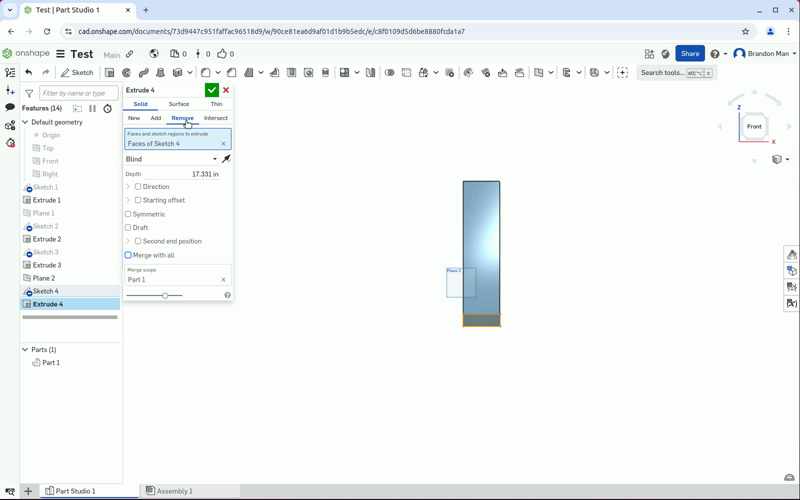
key(space)
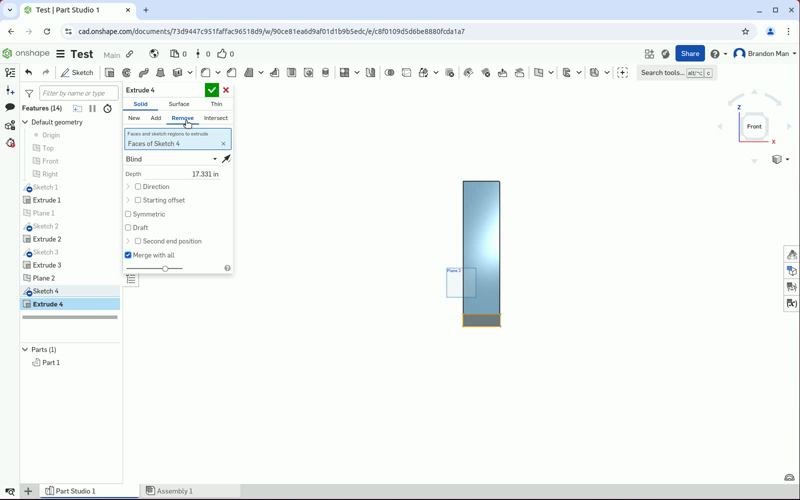
key(enter)
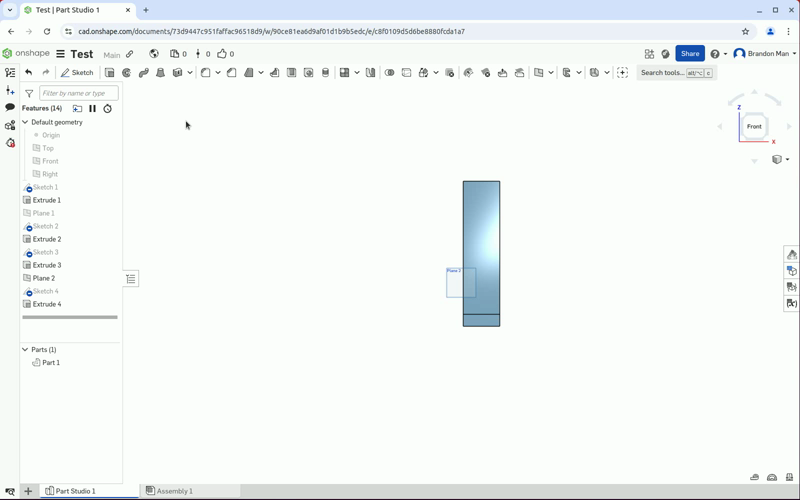
key(shift+h)
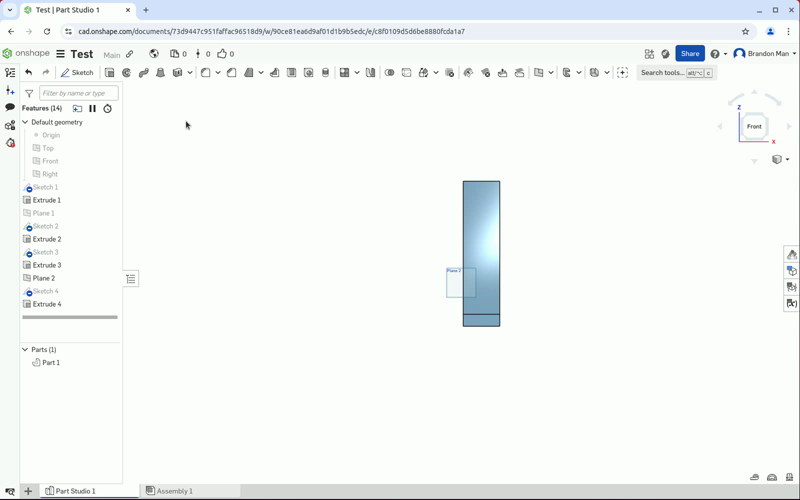
key(shift+h)
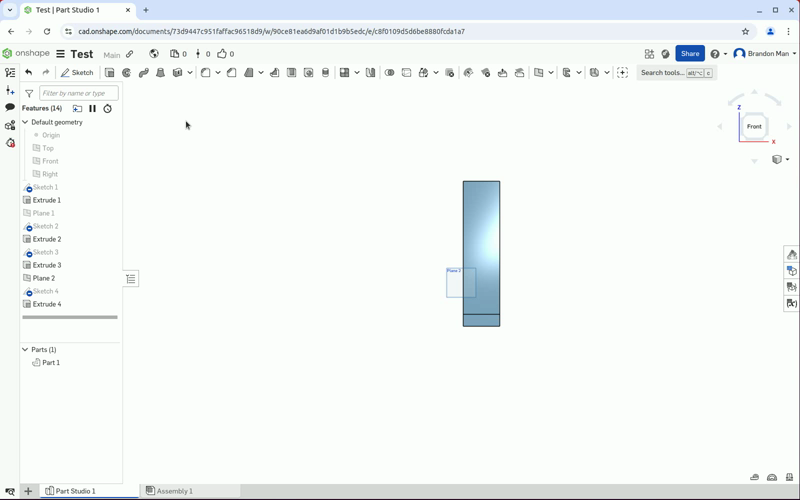
key(shift+7)
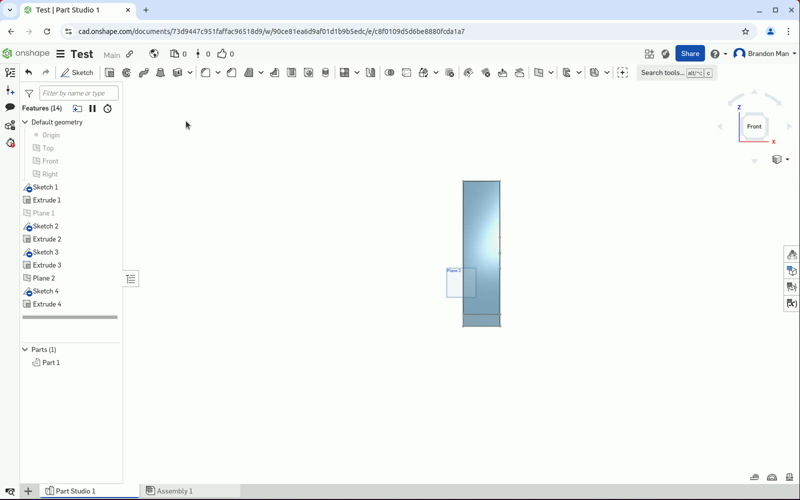
key(left, 2)
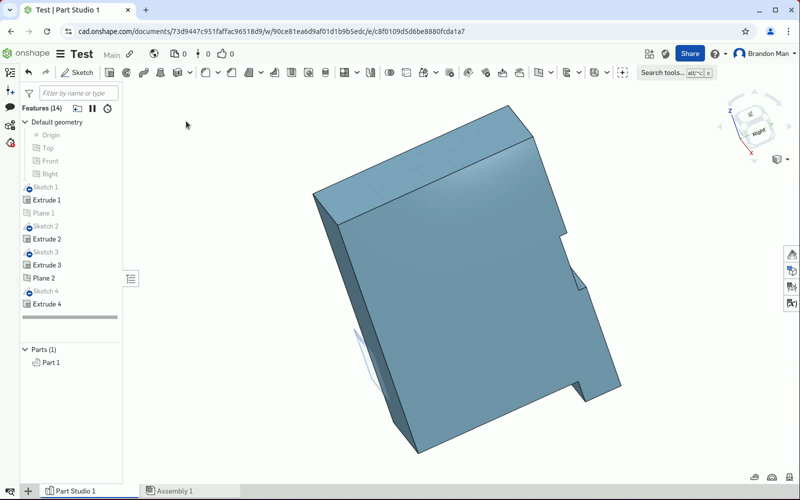
key(down, 2)
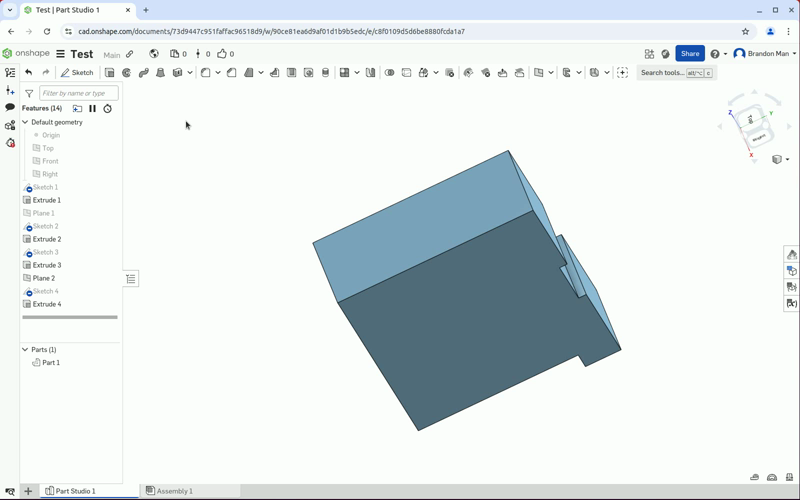
key(up, 2)
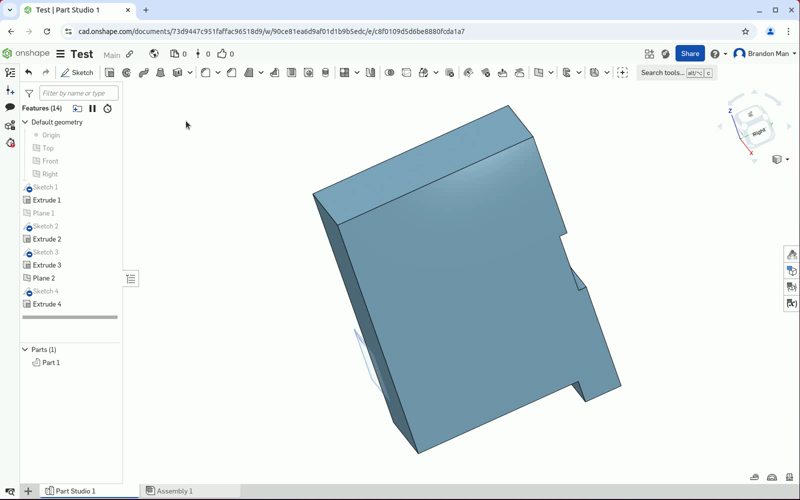
key(right, 2)
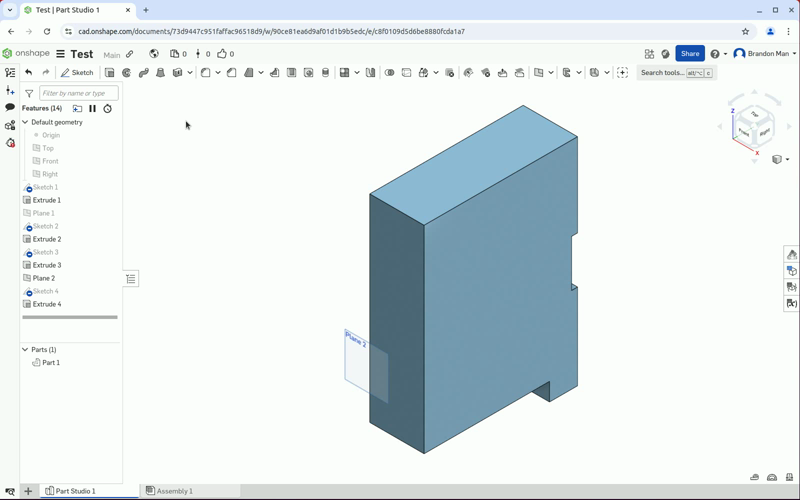
mouse_move(73, 189)
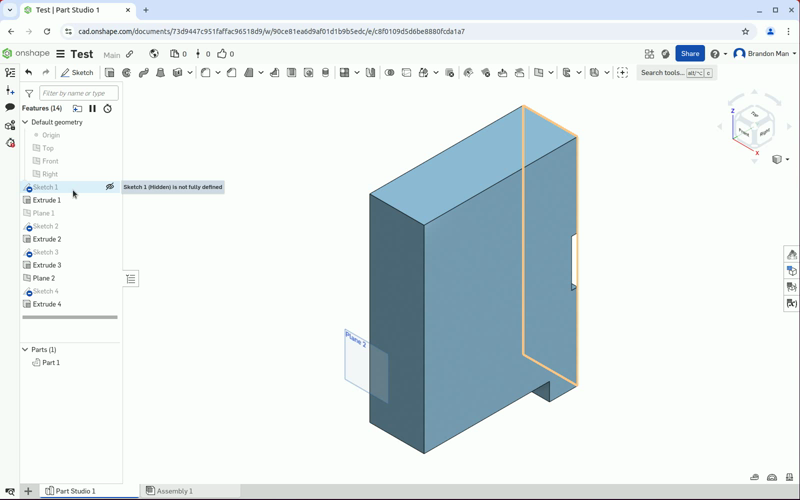
click(73, 189)